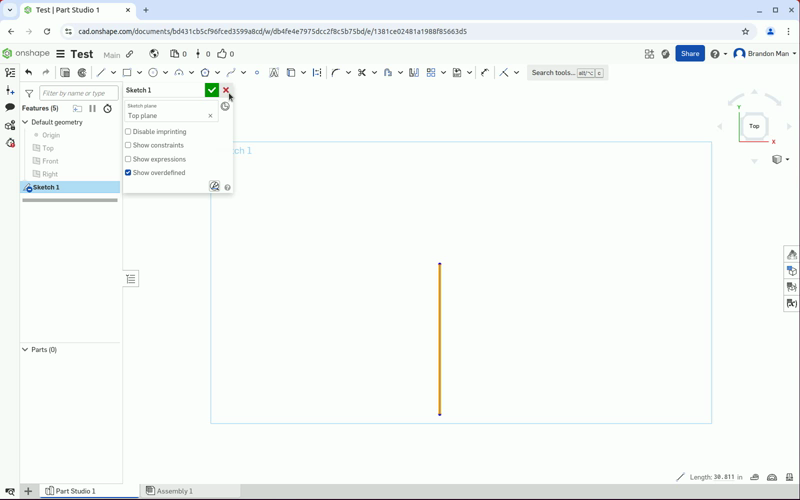
key(shift+h)
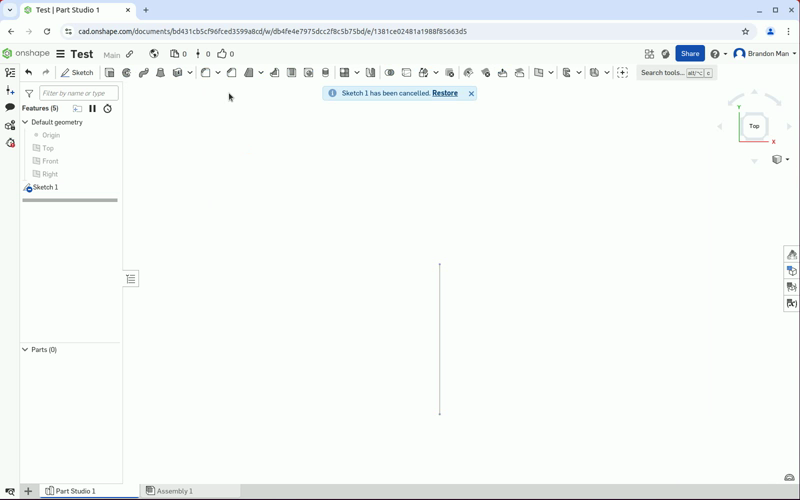
key(shift+s)
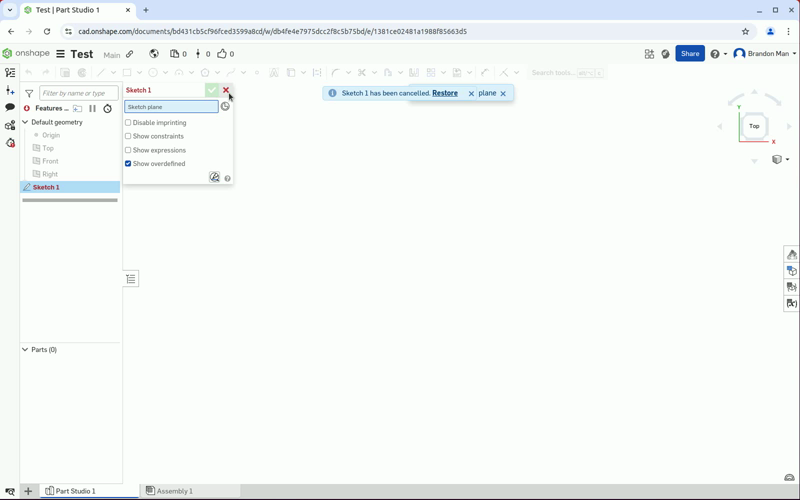
mouse_move(73, 150)
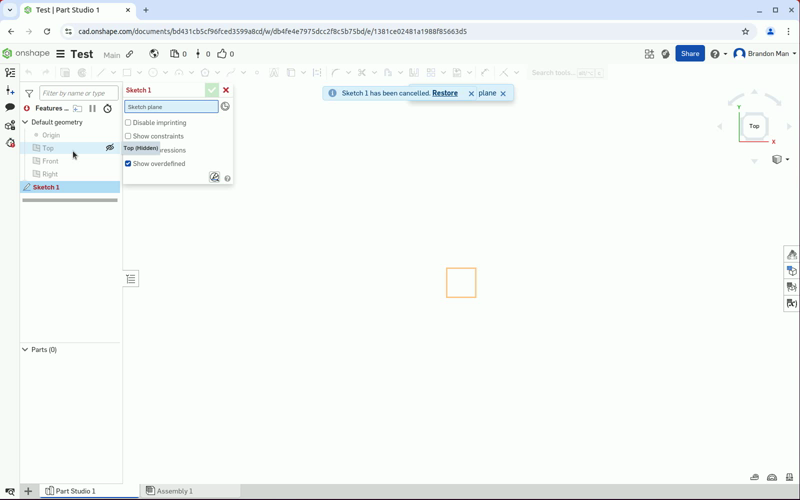
click(73, 150)
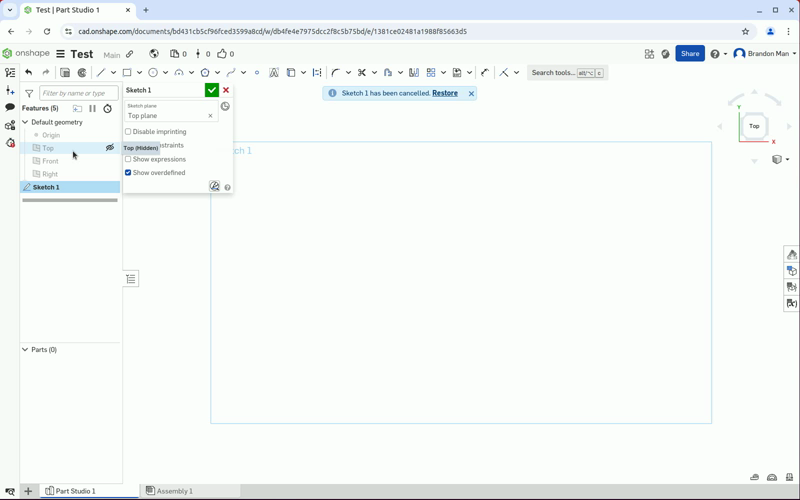
mouse_move(73, 352)
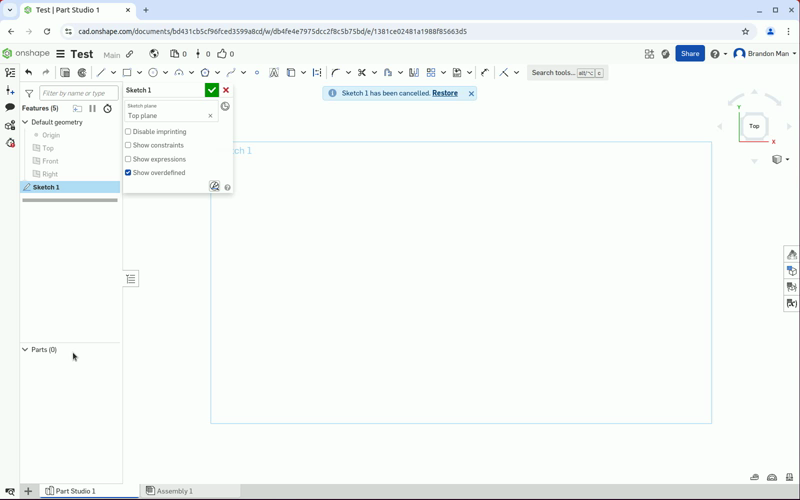
key(y)
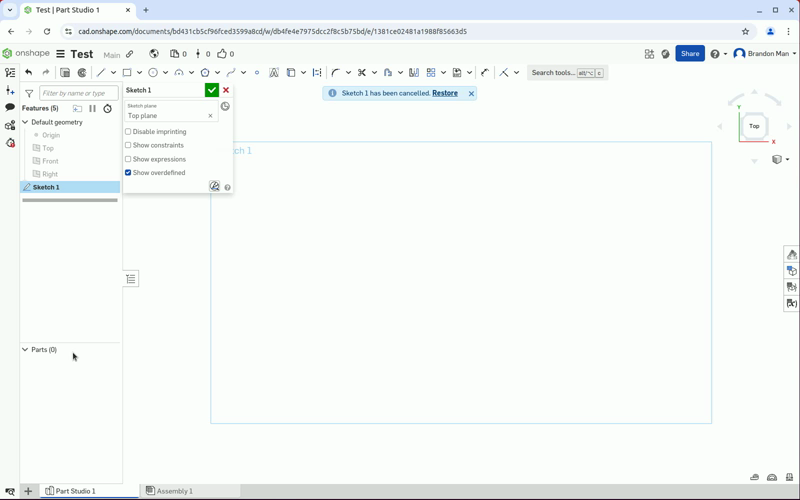
key(a)
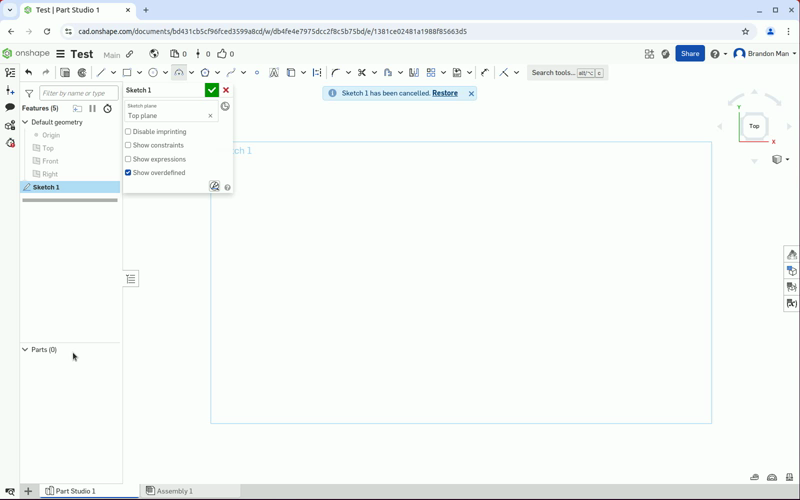
key_down(shift)
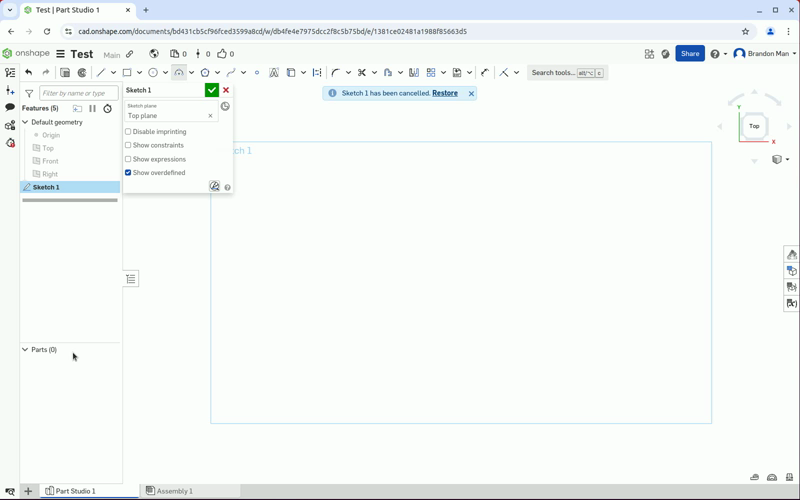
mouse_move(382, 348)
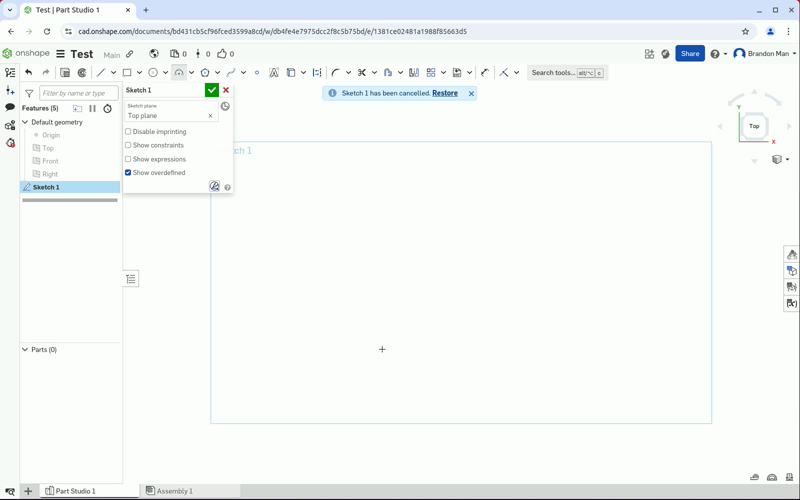
click(382, 348)
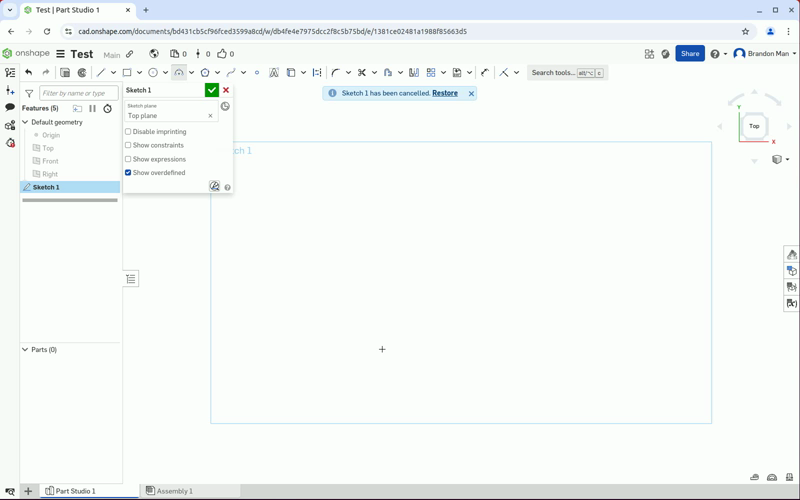
key_up(shift)
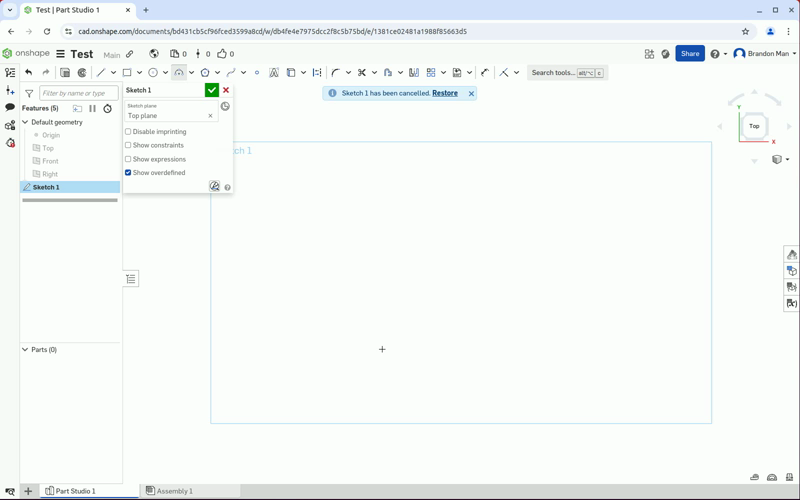
key_down(shift)
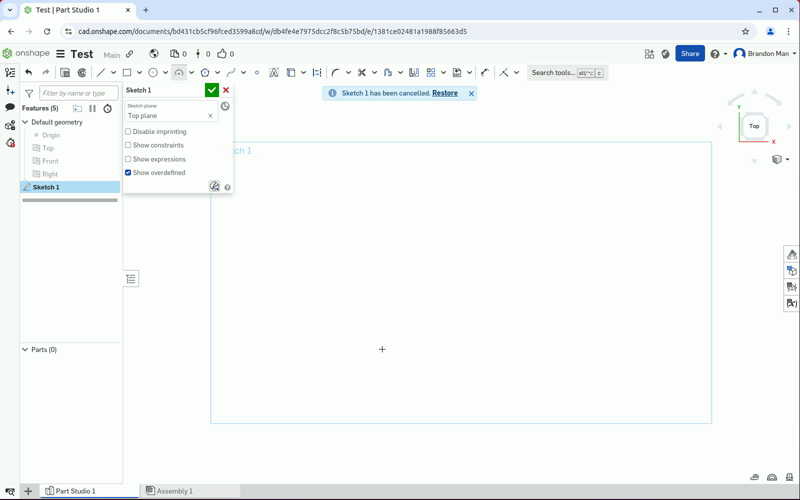
mouse_move(390, 356)
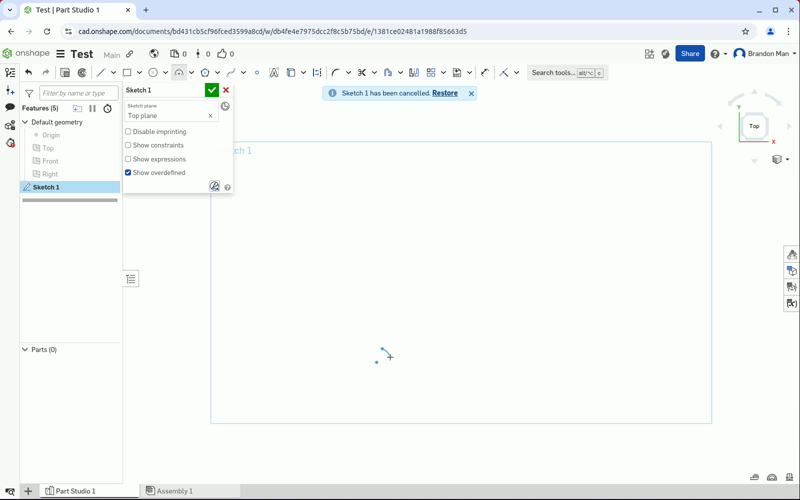
click(390, 356)
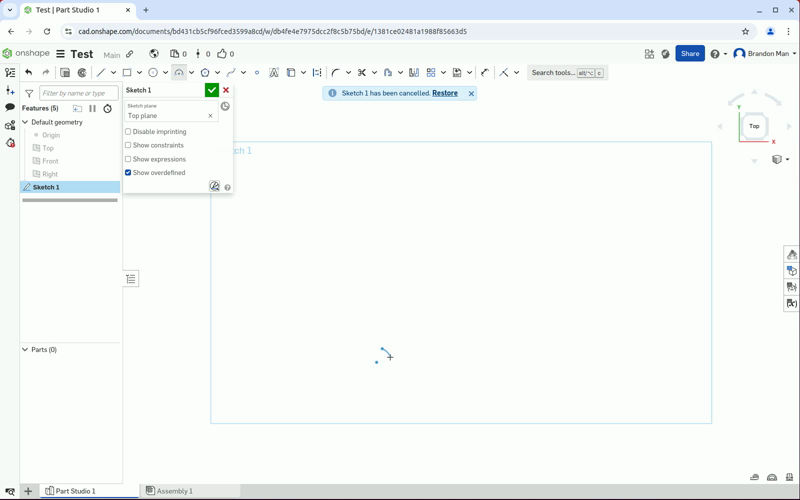
mouse_move(384, 354)
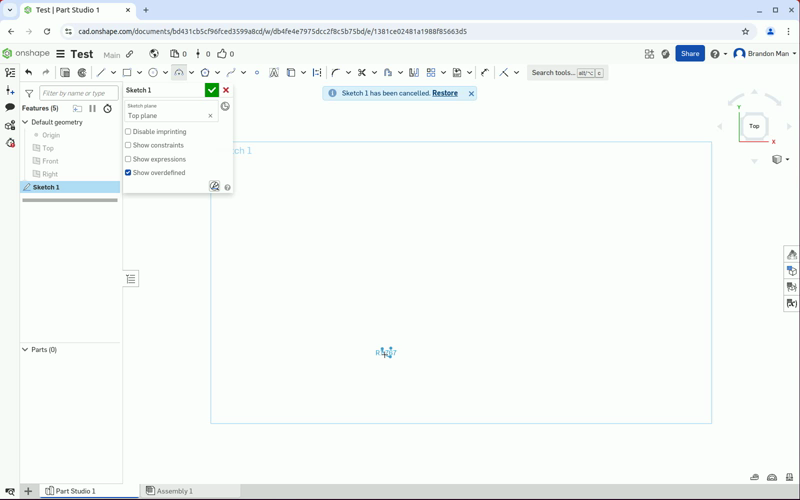
click(384, 354)
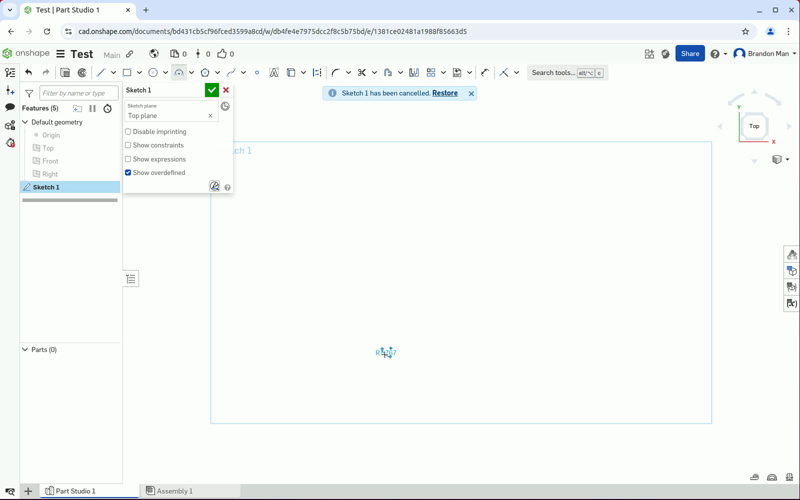
key_up(shift)
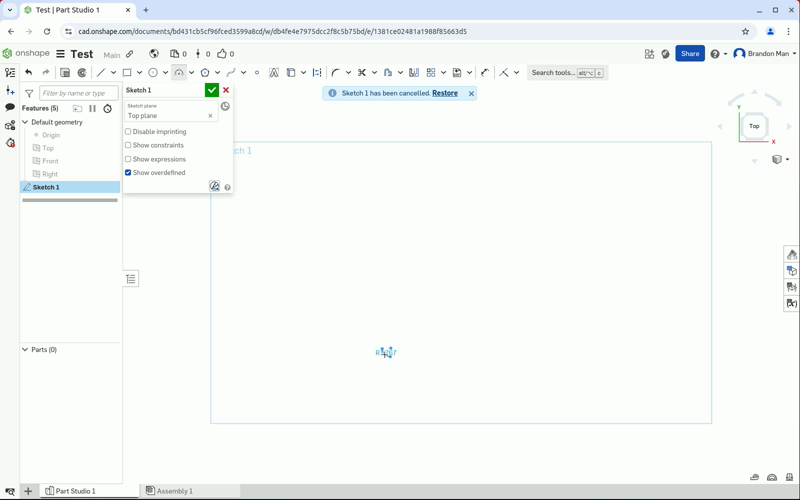
key(esc)
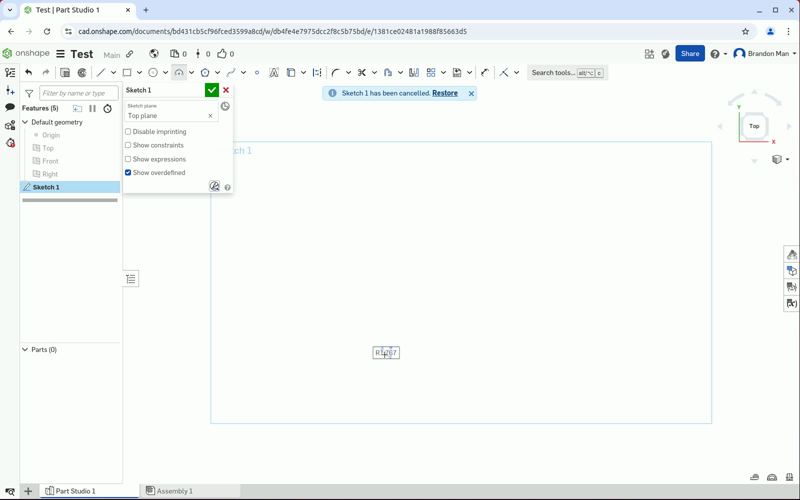
key(l)
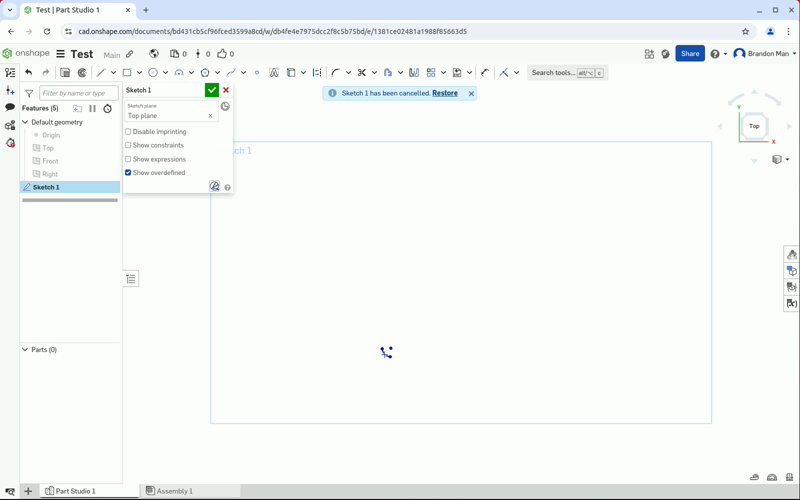
mouse_move(390, 356)
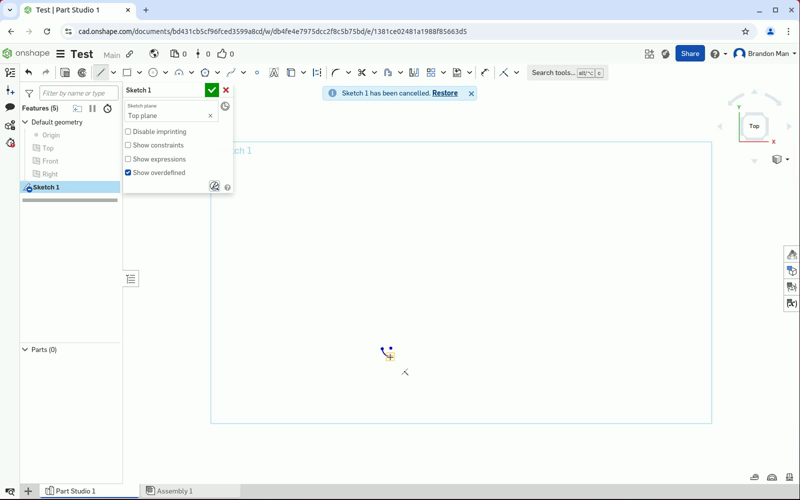
click(390, 356)
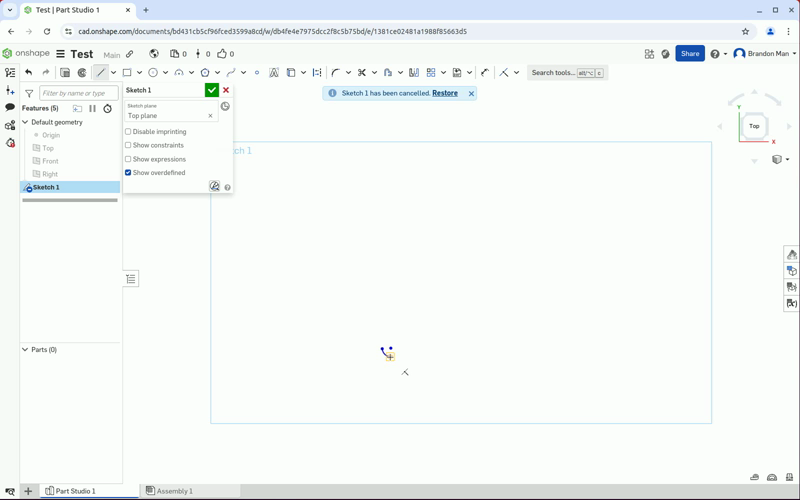
key_down(shift)
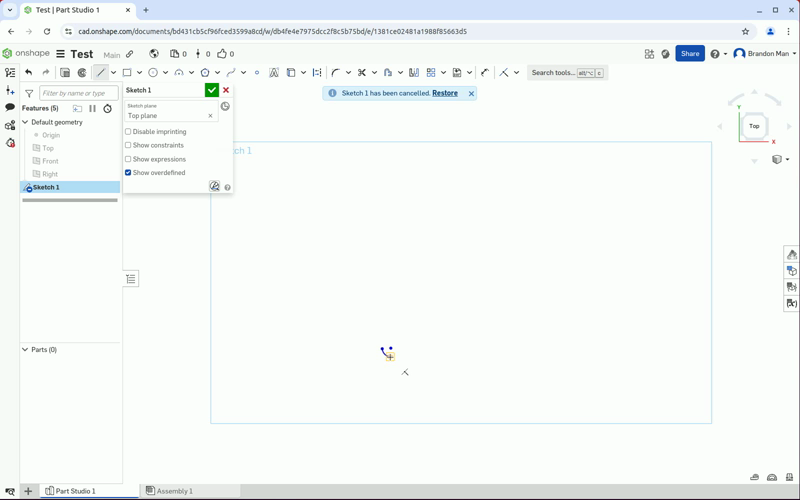
mouse_move(564, 356)
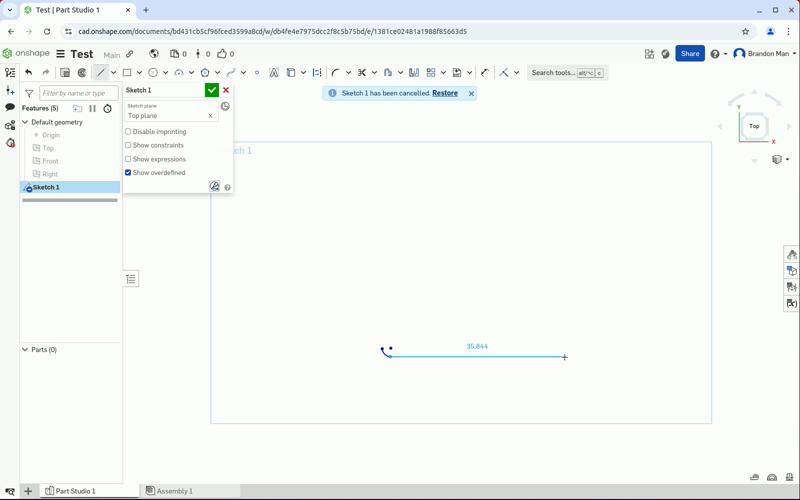
click(564, 356)
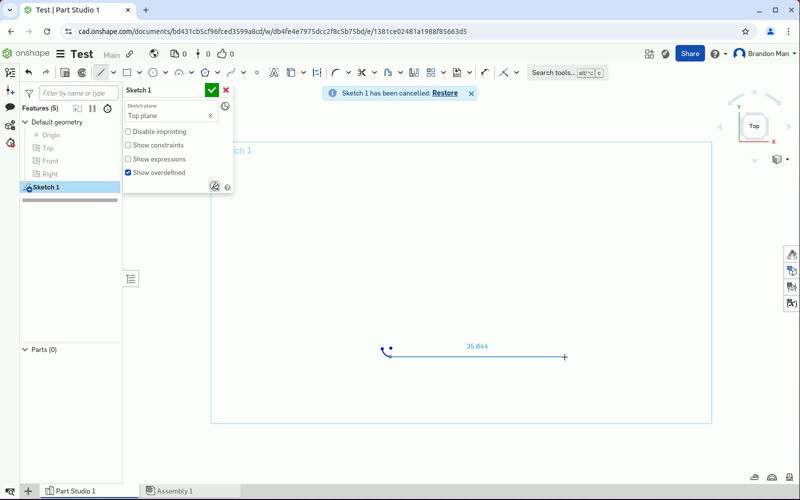
key_up(shift)
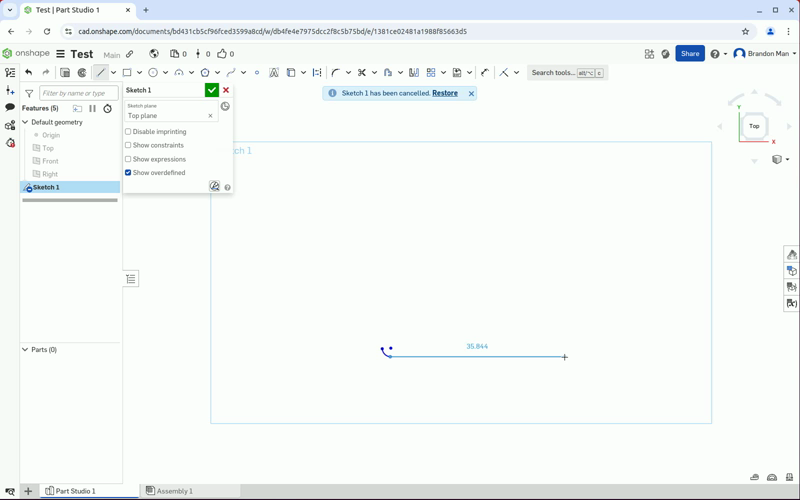
key(esc)
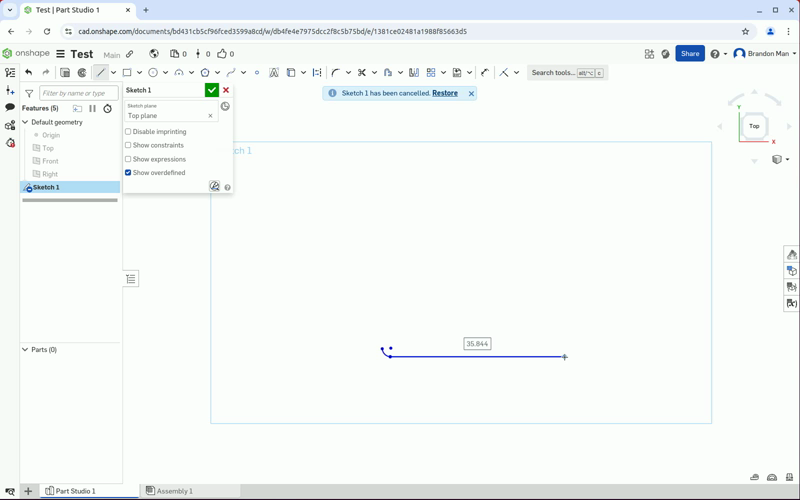
key(a)
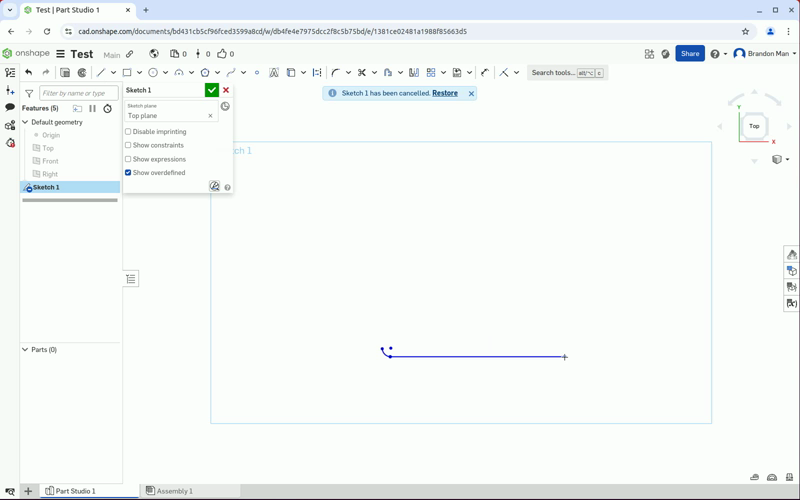
mouse_move(564, 356)
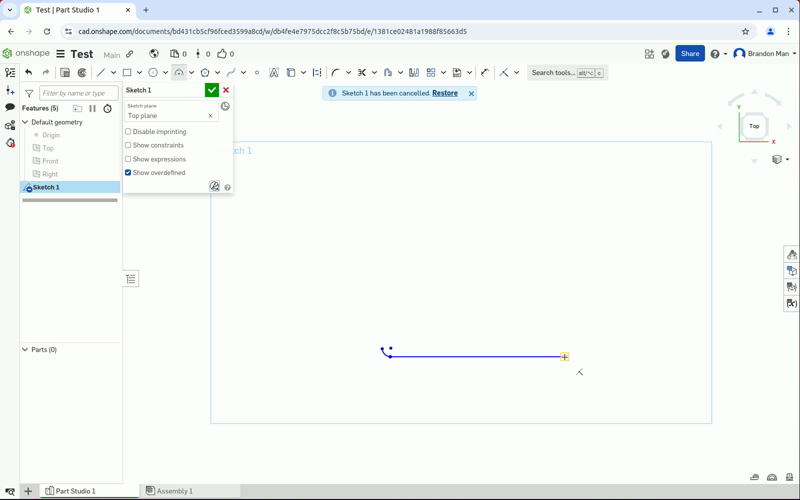
click(564, 356)
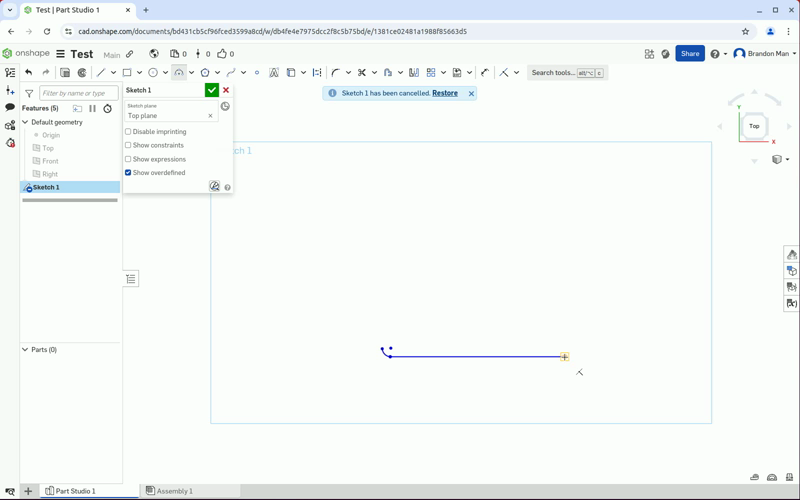
key_down(shift)
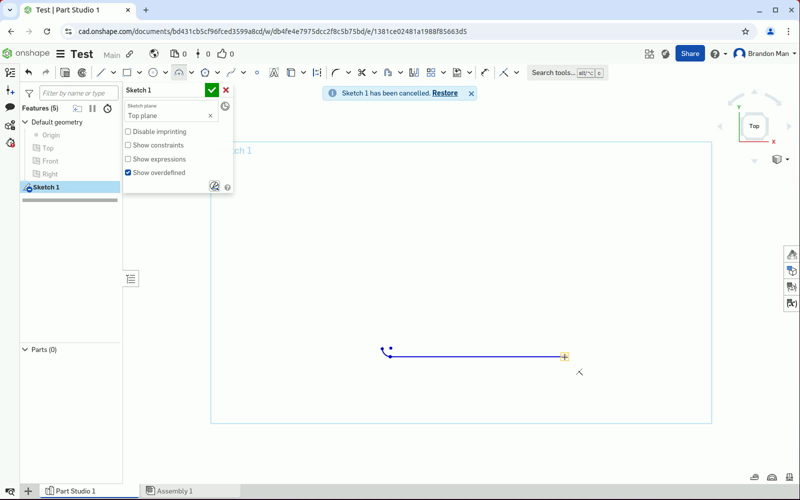
mouse_move(572, 348)
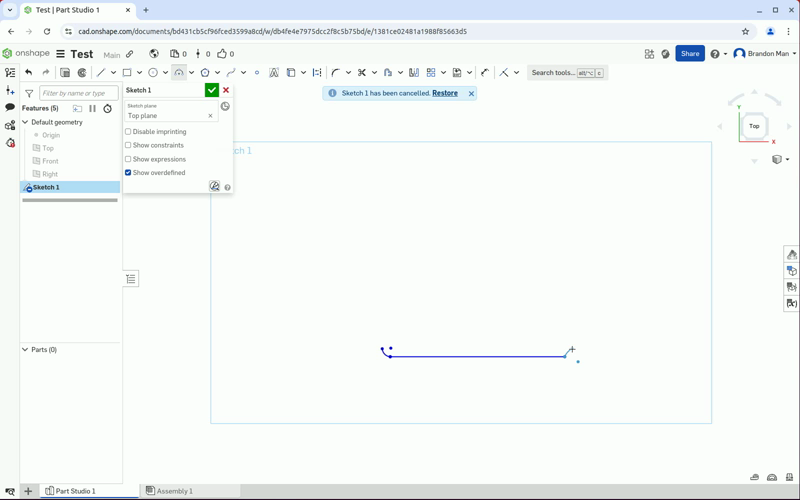
click(572, 348)
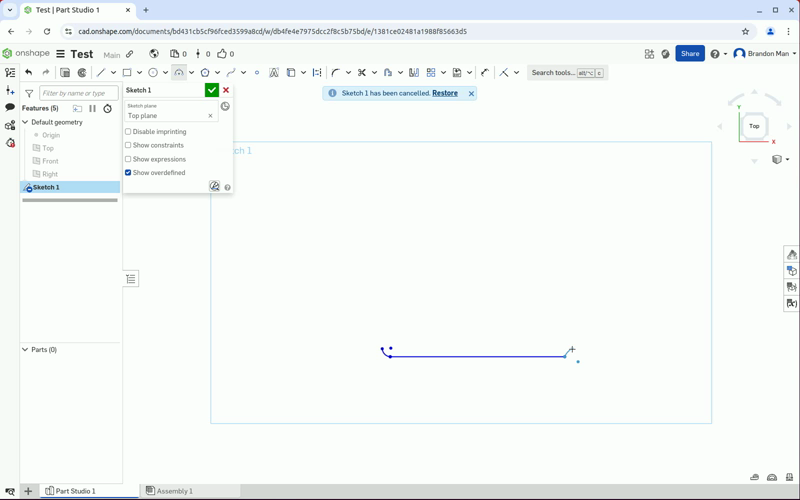
mouse_move(570, 354)
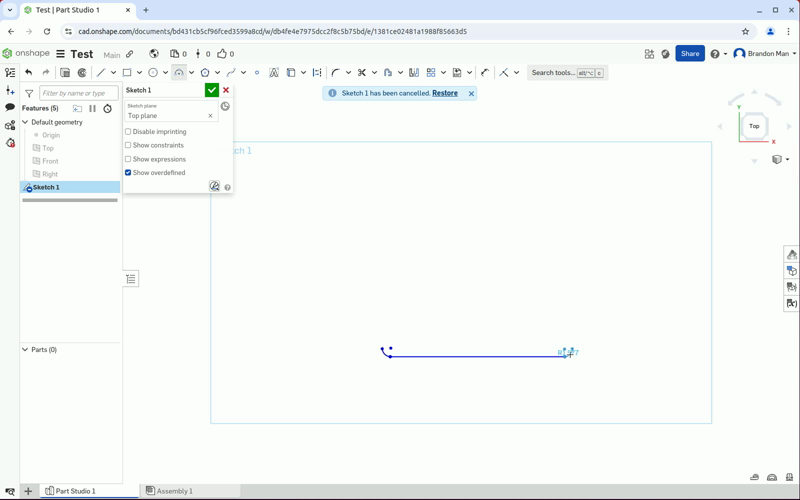
click(570, 354)
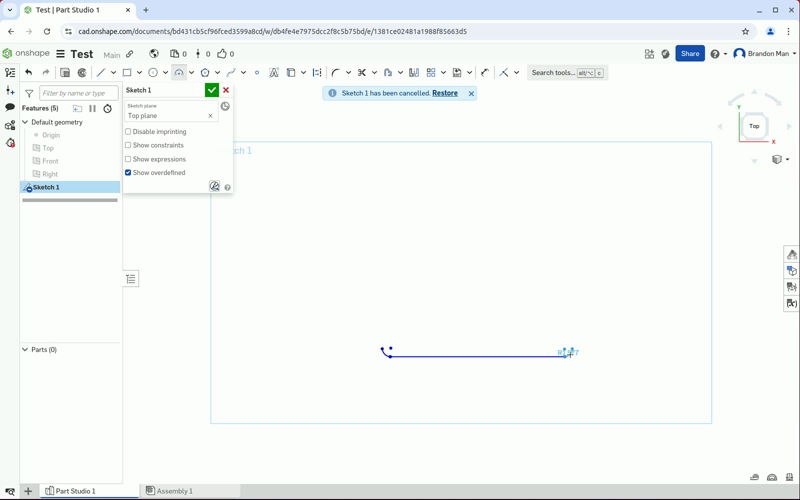
key_up(shift)
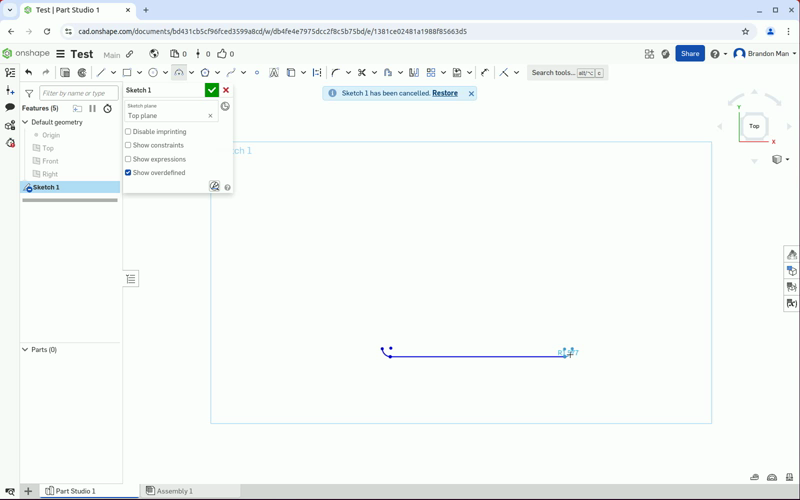
key(esc)
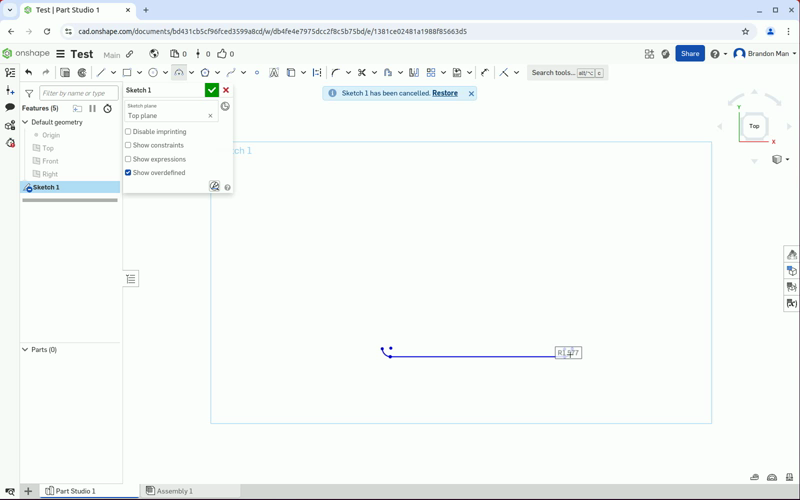
key(l)
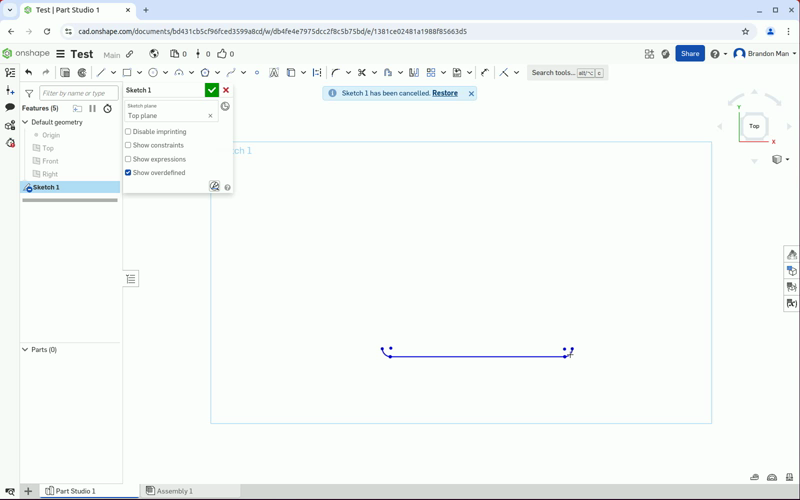
mouse_move(572, 348)
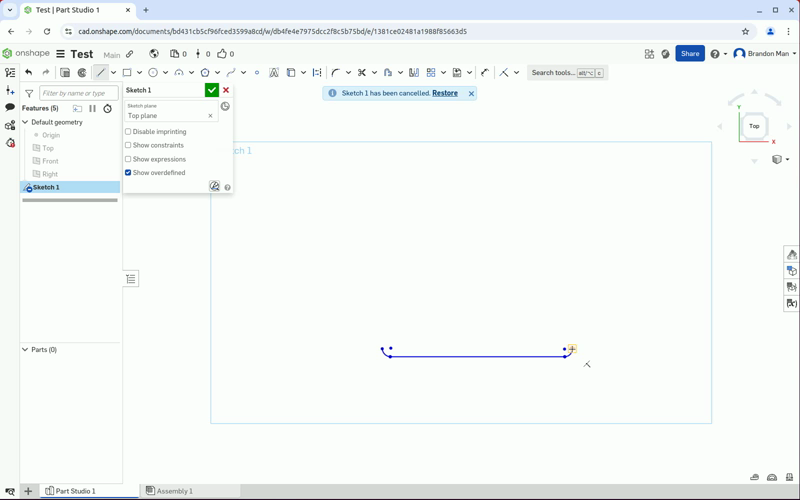
click(572, 348)
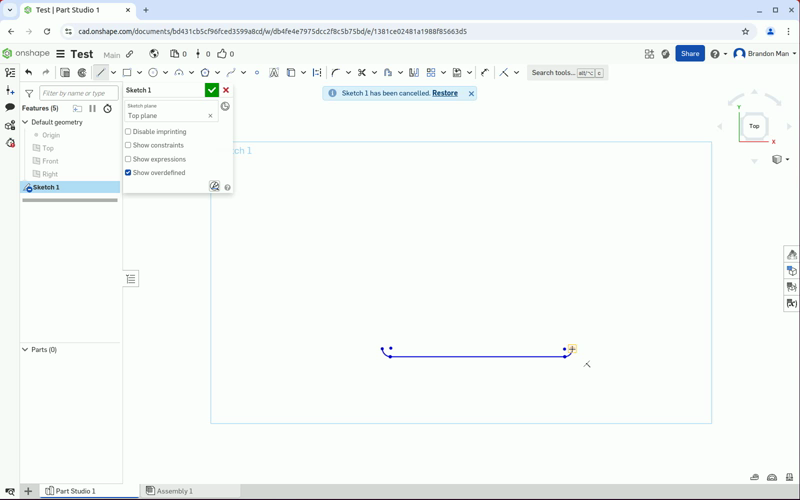
key_down(shift)
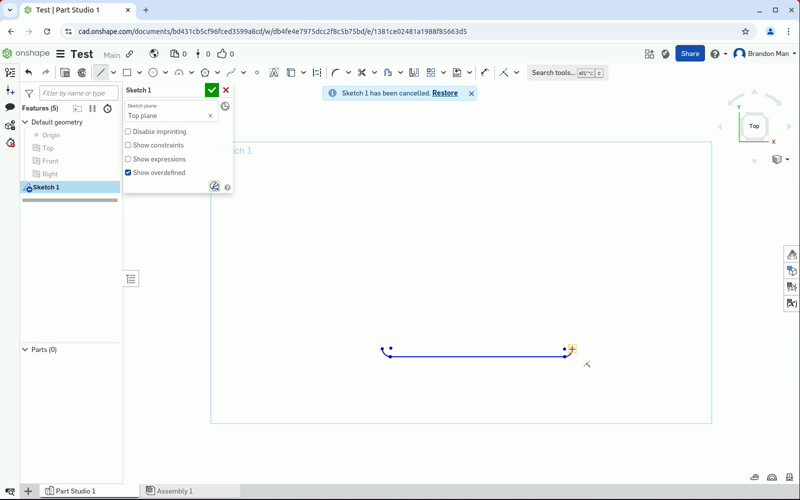
mouse_move(572, 236)
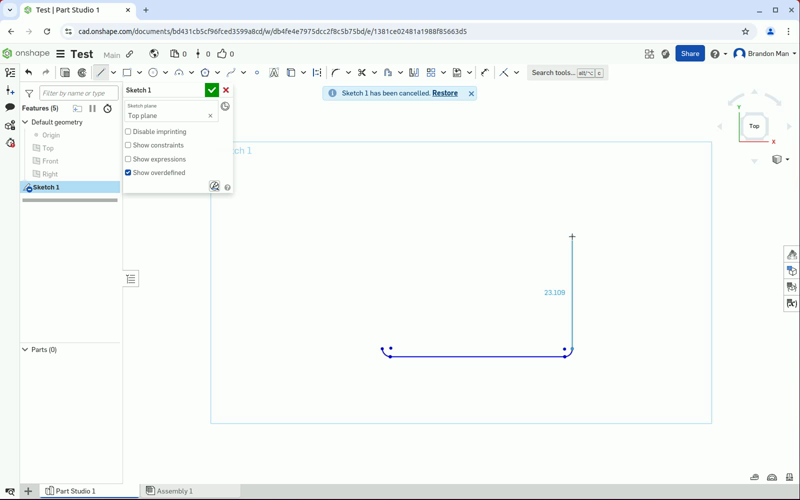
click(572, 236)
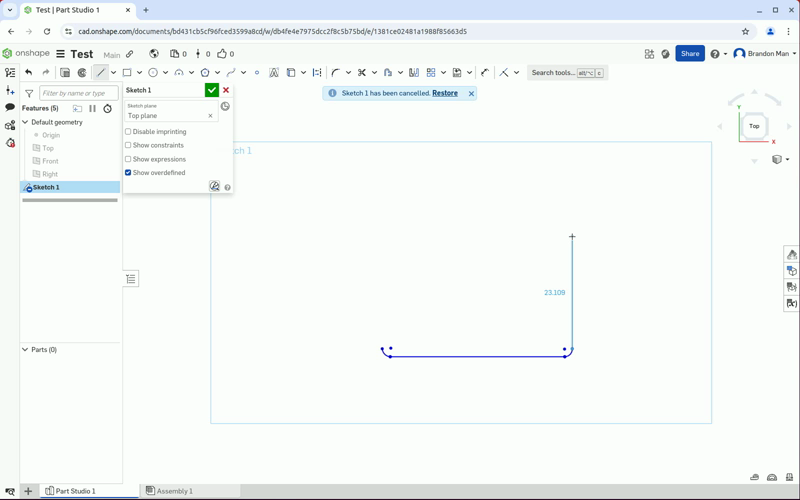
key_up(shift)
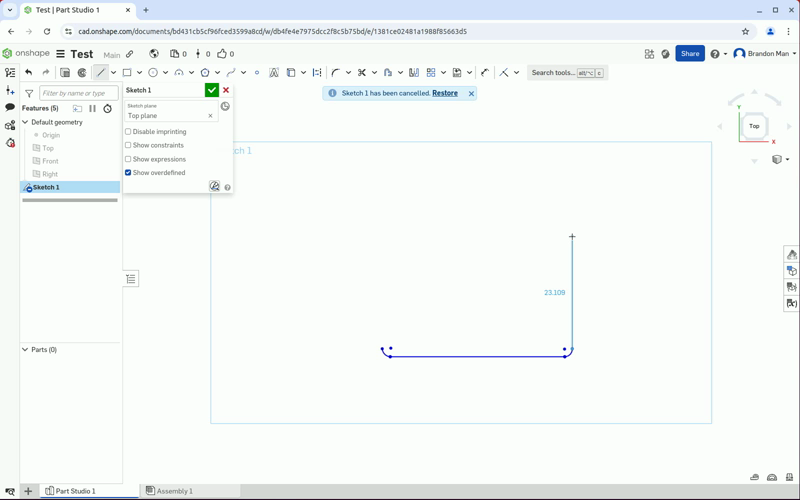
key(esc)
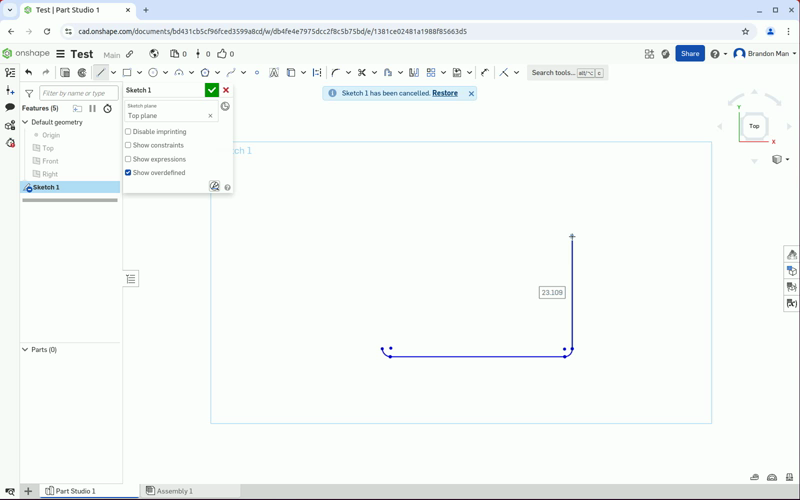
key(a)
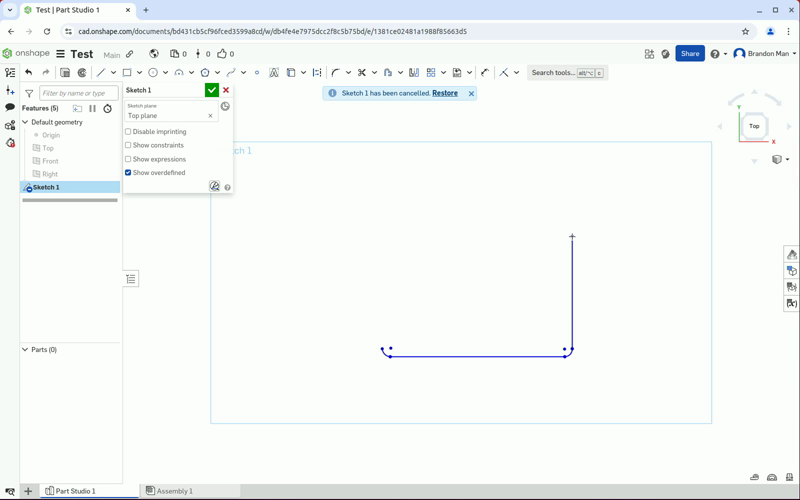
mouse_move(572, 236)
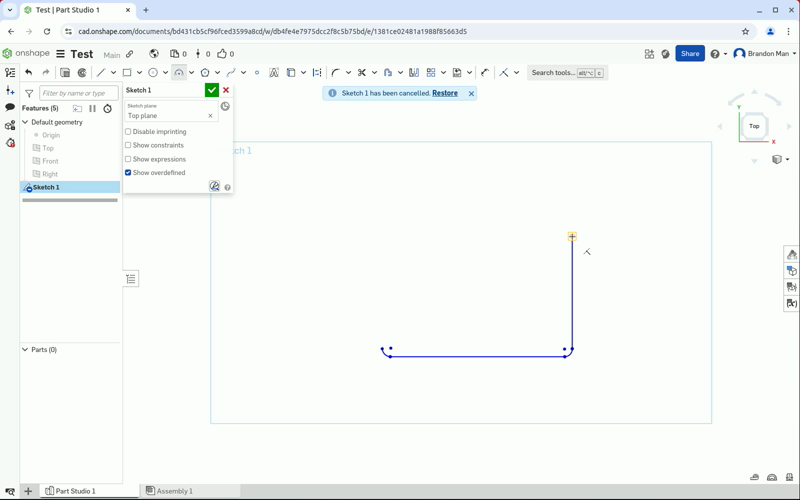
click(572, 236)
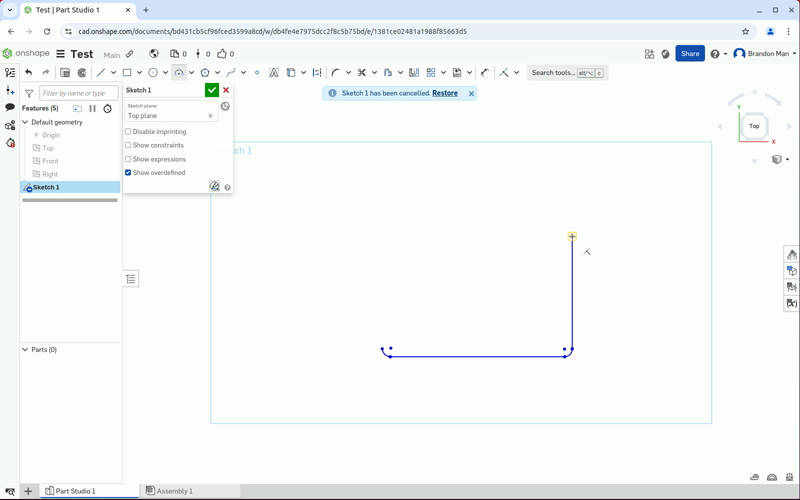
key_down(shift)
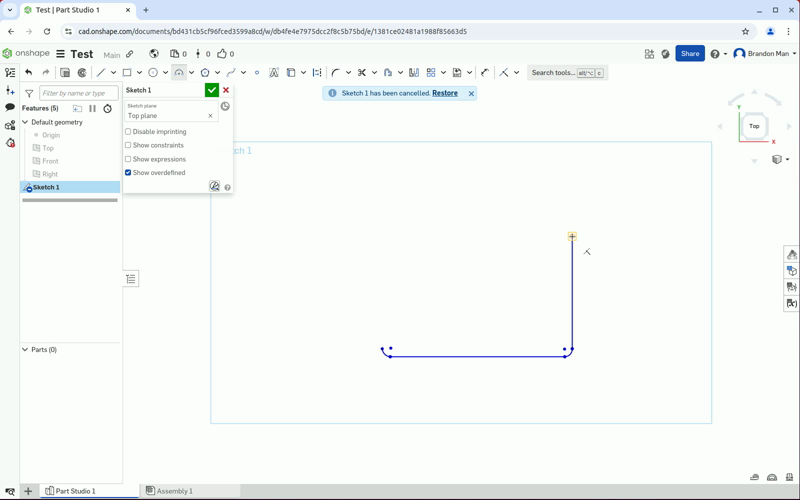
mouse_move(564, 228)
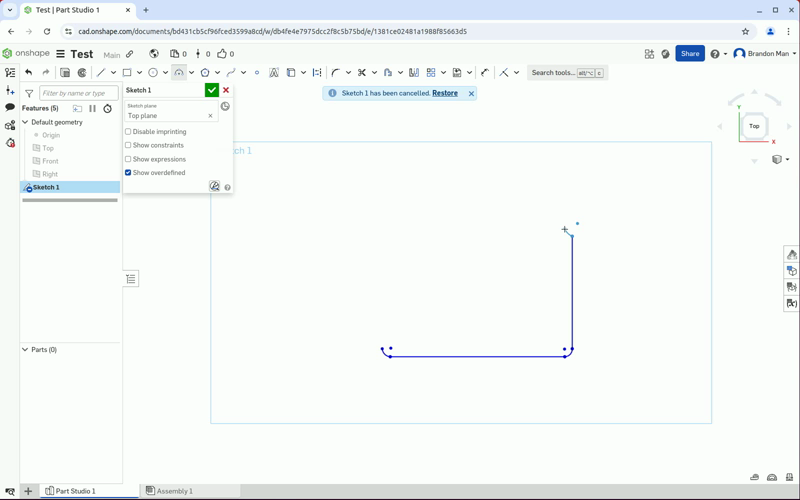
click(564, 228)
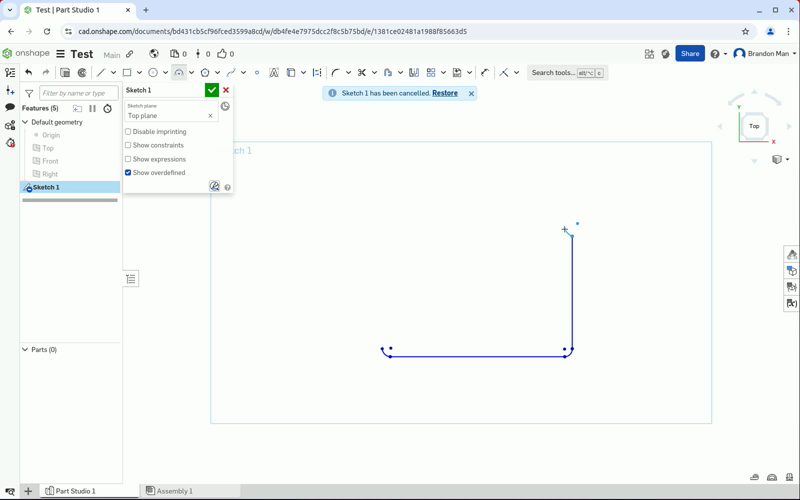
mouse_move(570, 230)
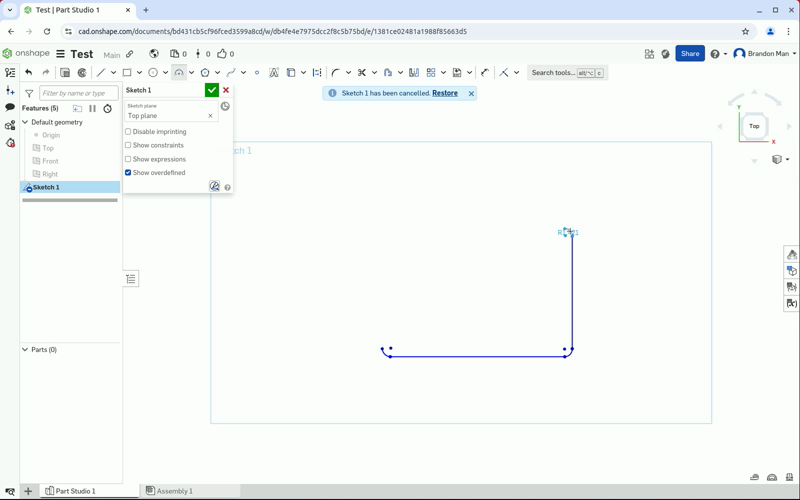
click(570, 230)
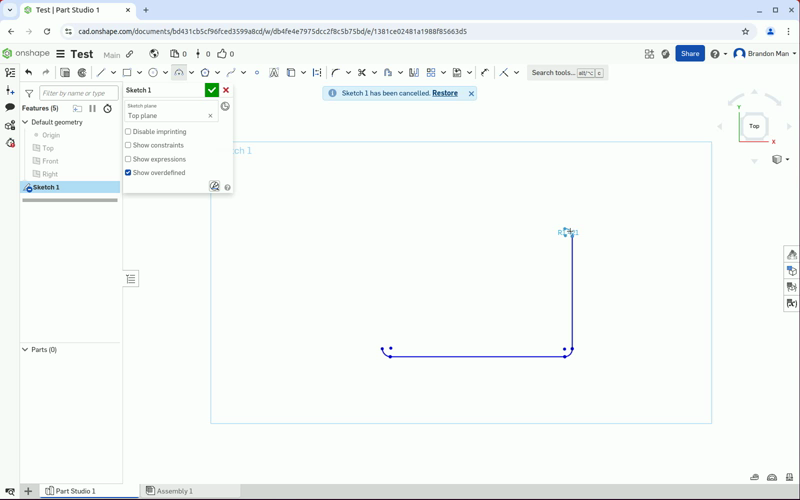
key_up(shift)
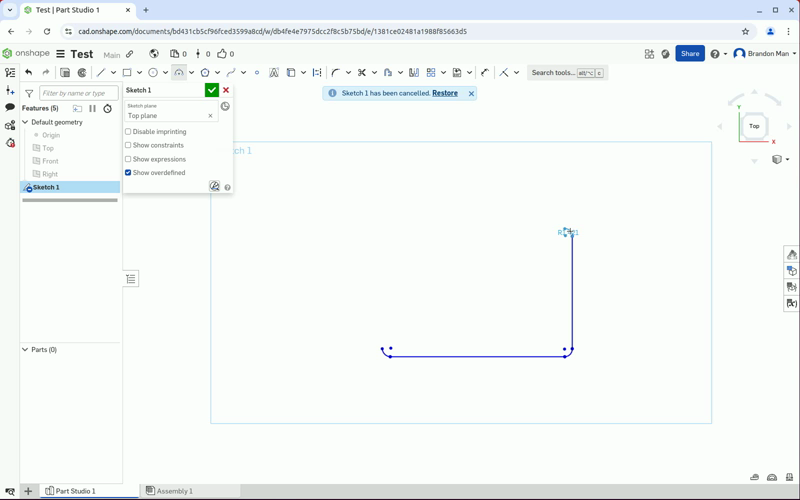
key(esc)
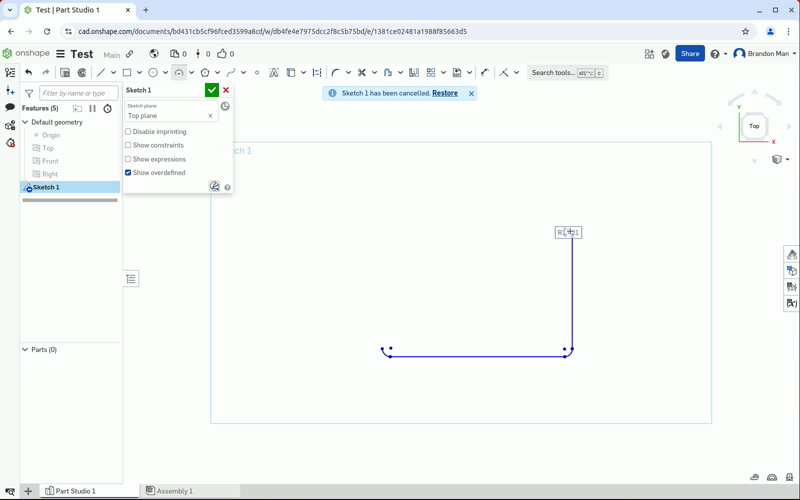
key(l)
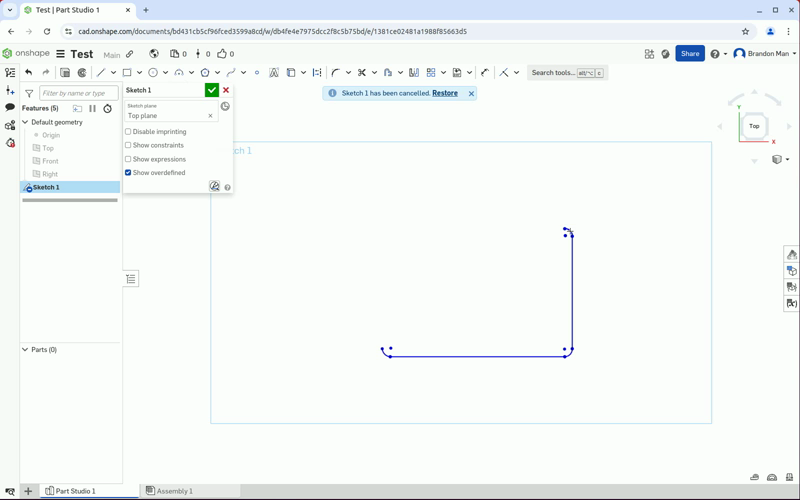
mouse_move(564, 228)
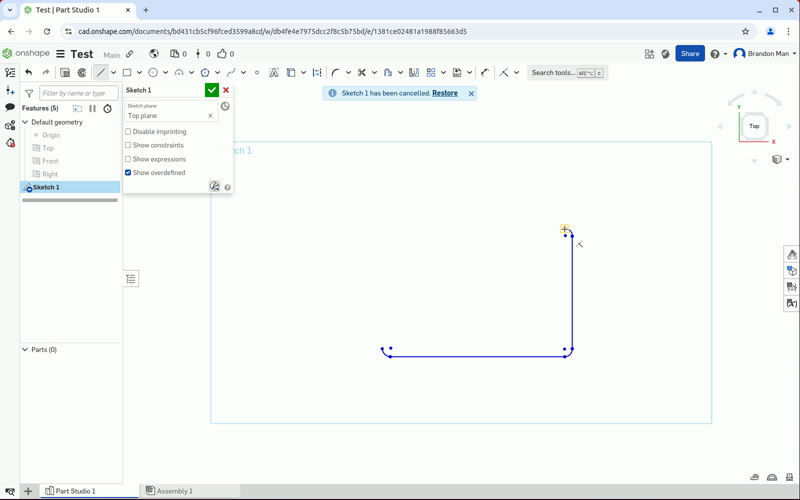
click(564, 228)
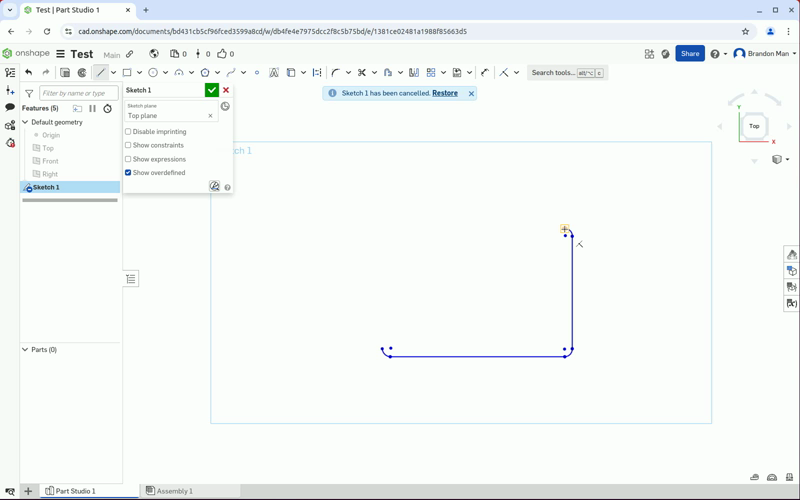
key_down(shift)
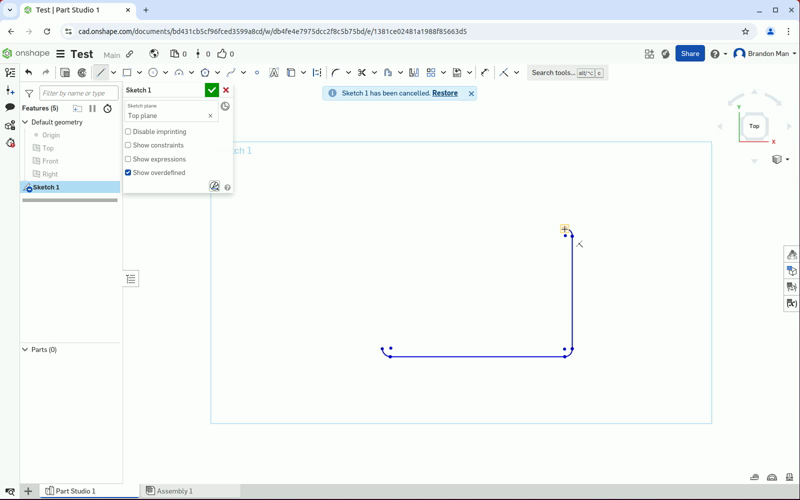
mouse_move(470, 228)
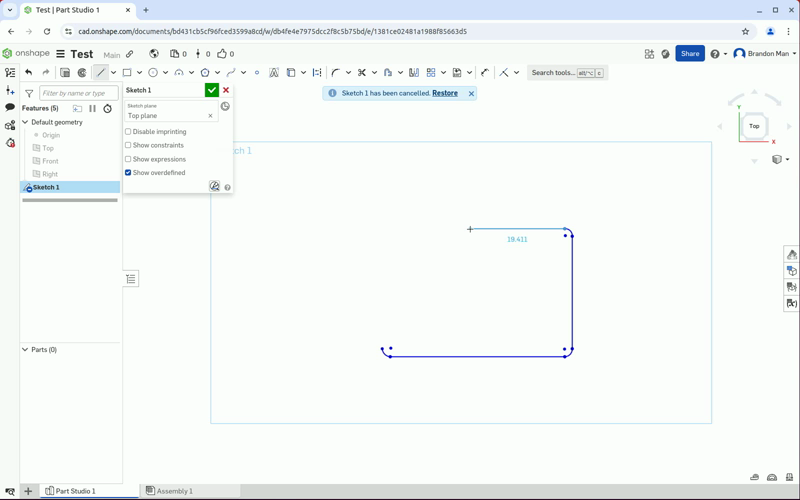
click(470, 228)
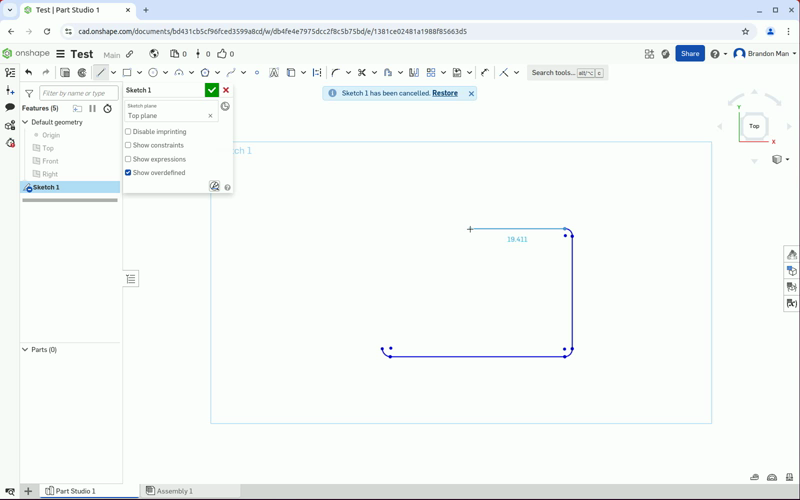
key_up(shift)
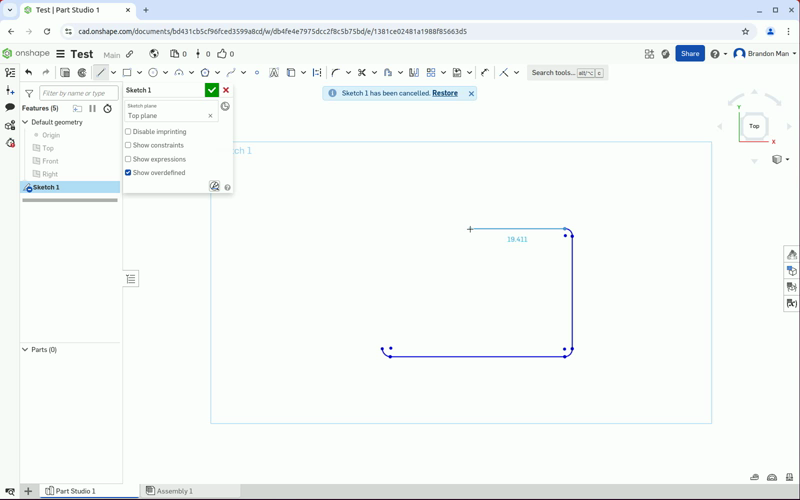
key_down(shift)
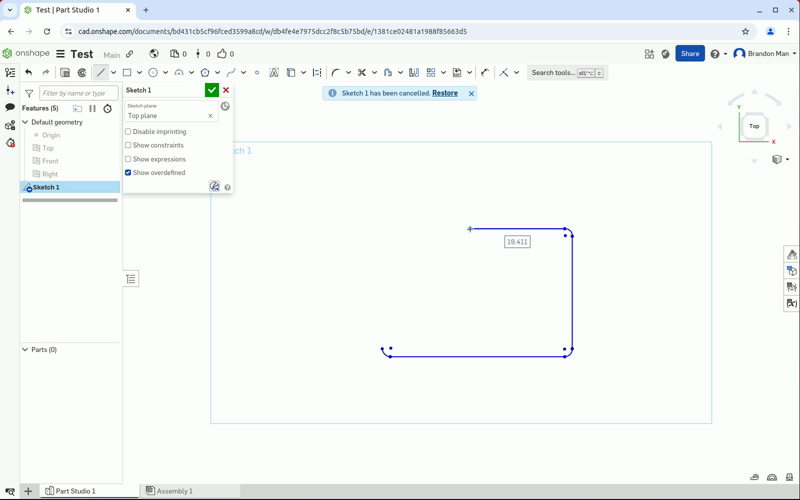
mouse_move(500, 228)
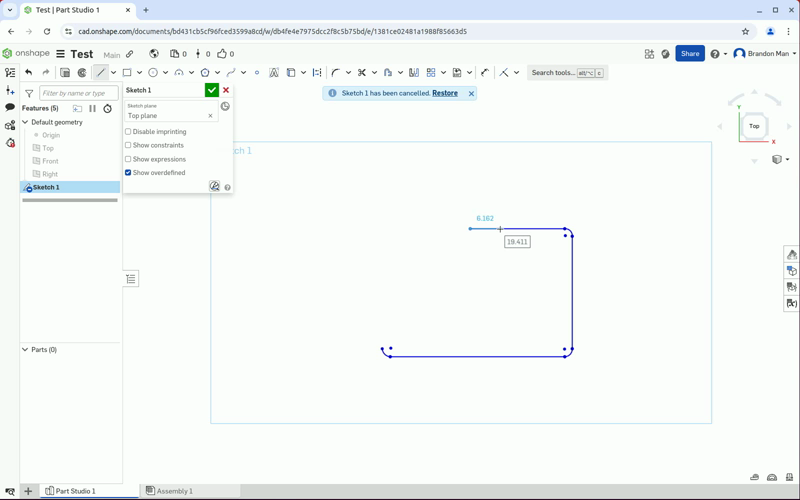
mouse_move(464, 228)
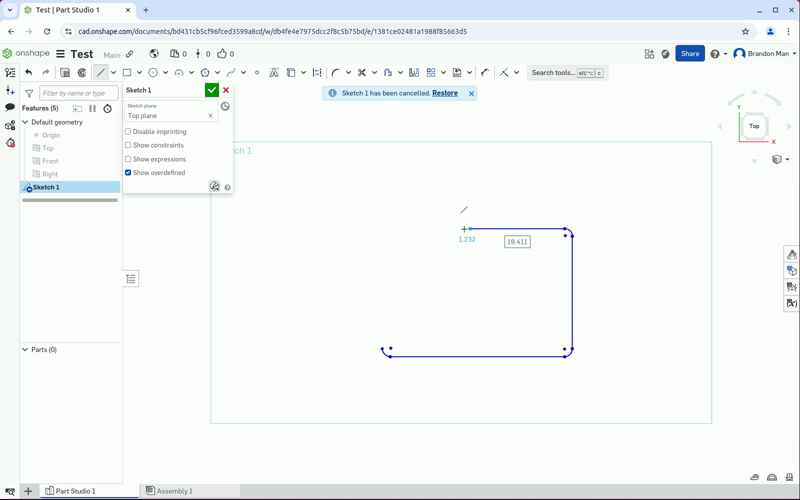
scroll(6)
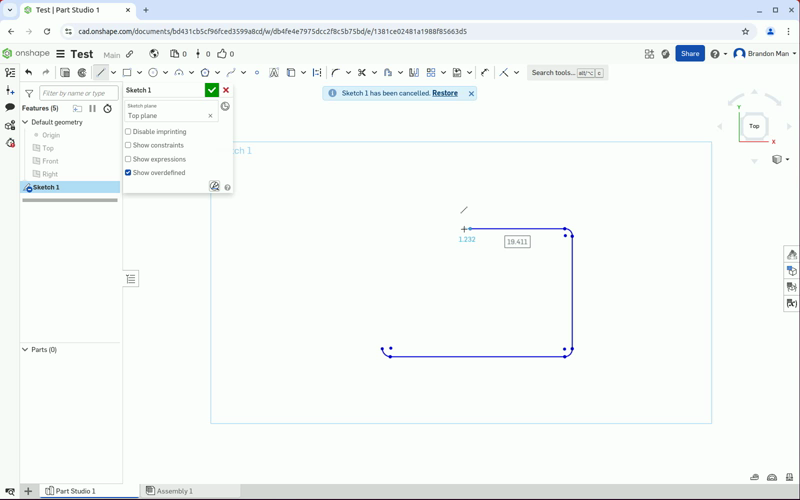
scroll(6)
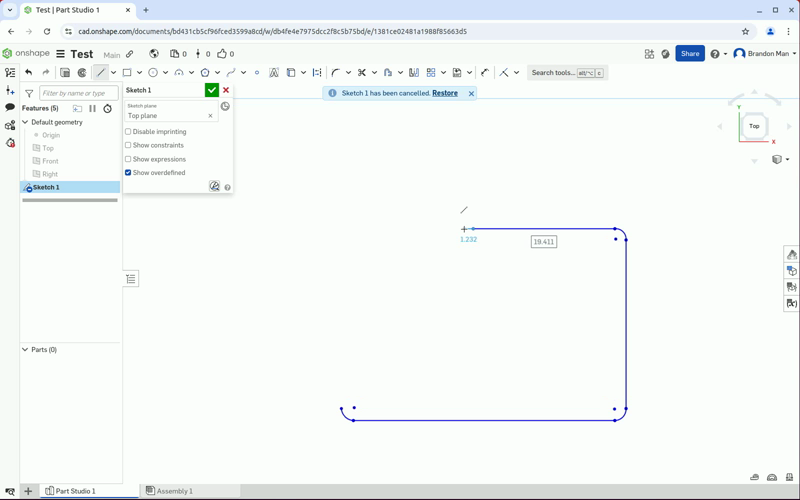
scroll(6)
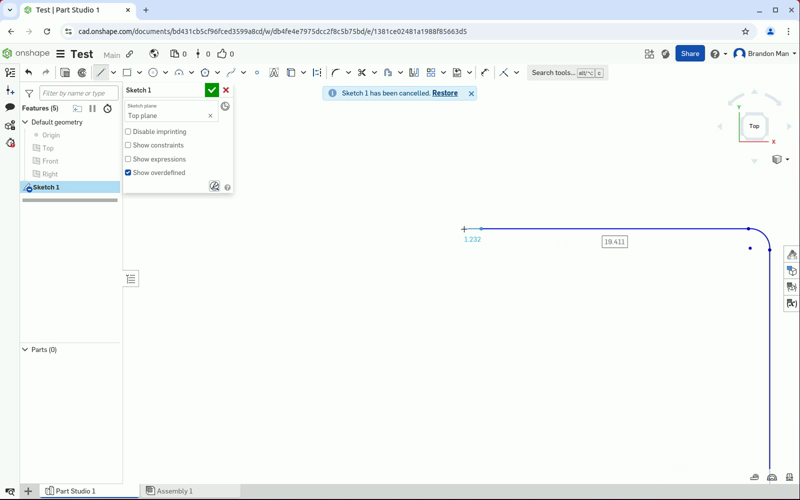
scroll(6)
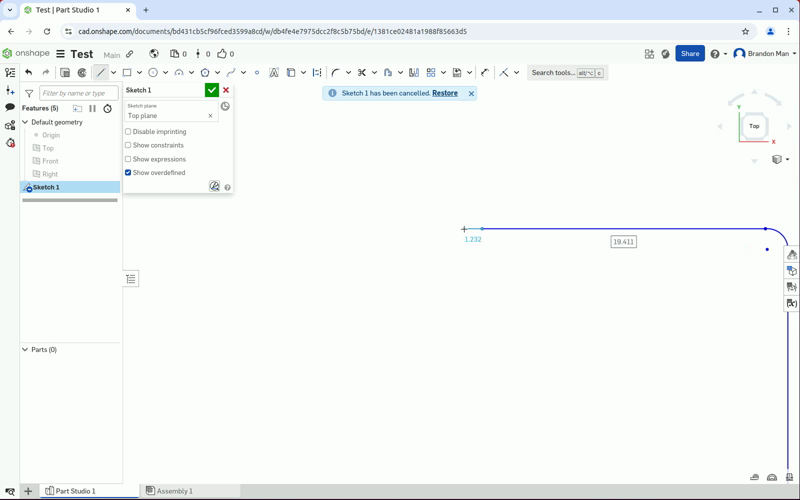
scroll(6)
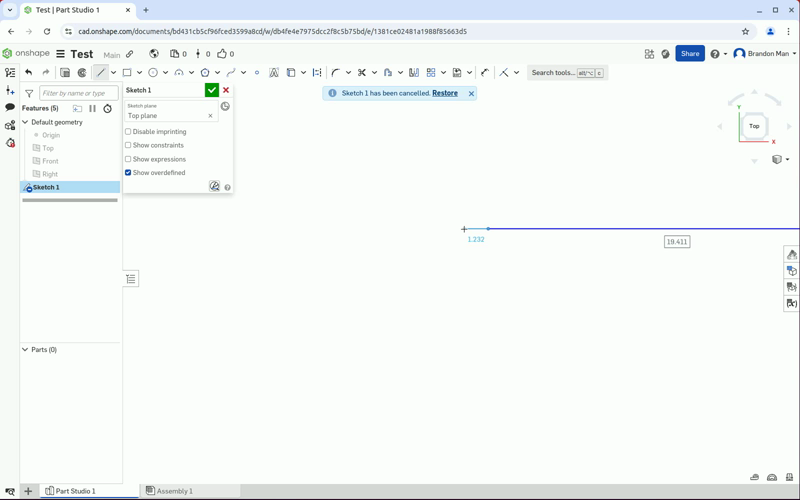
scroll(6)
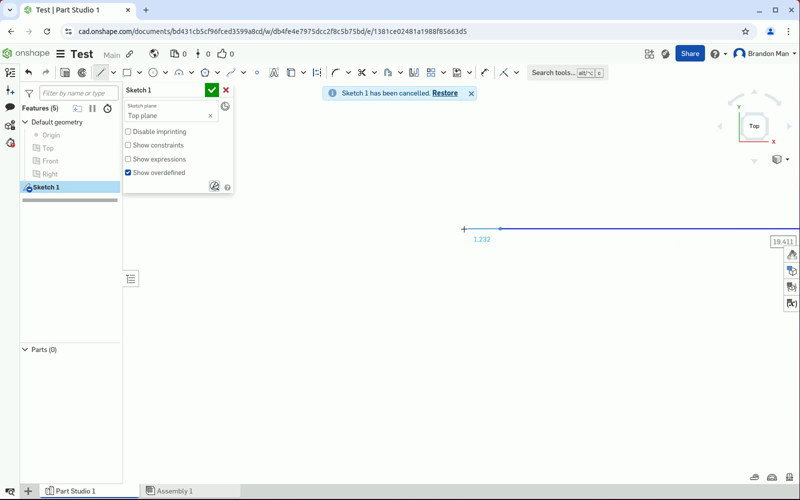
scroll(6)
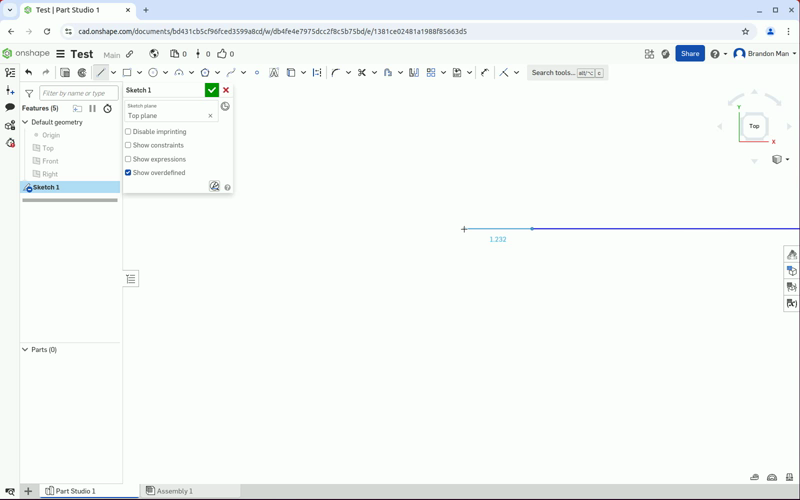
click(464, 228)
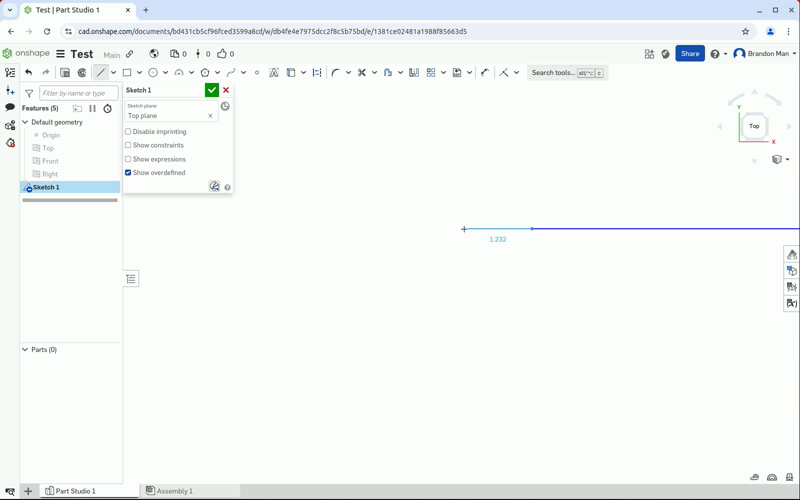
scroll(-6)
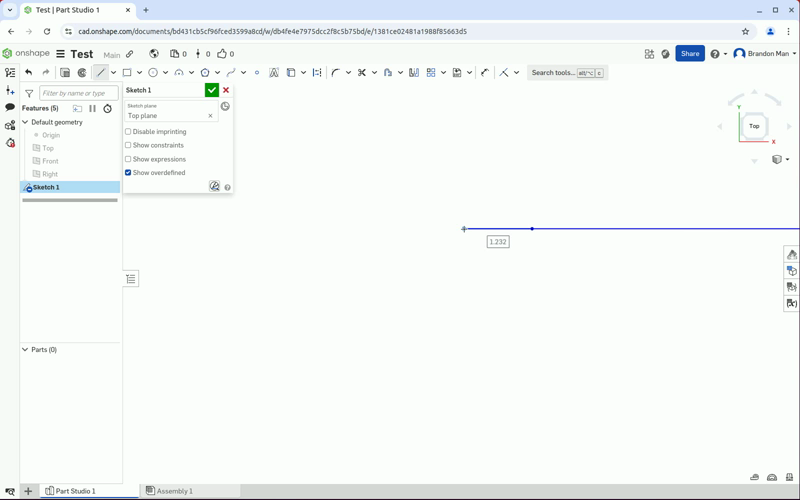
scroll(-6)
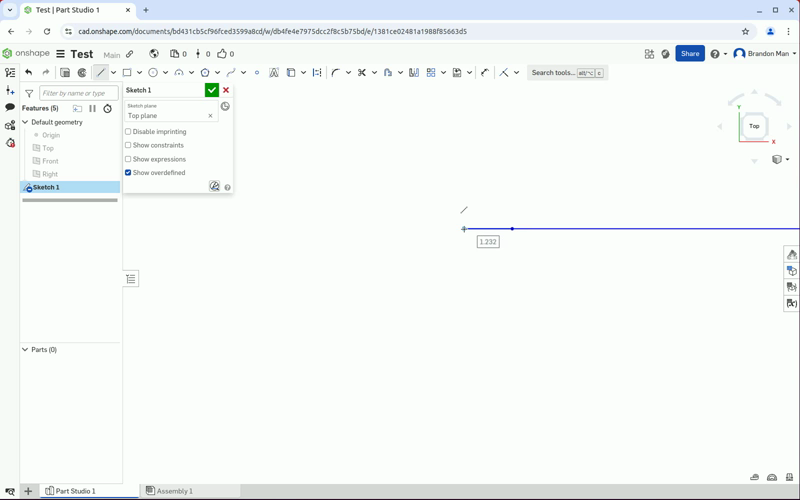
scroll(-6)
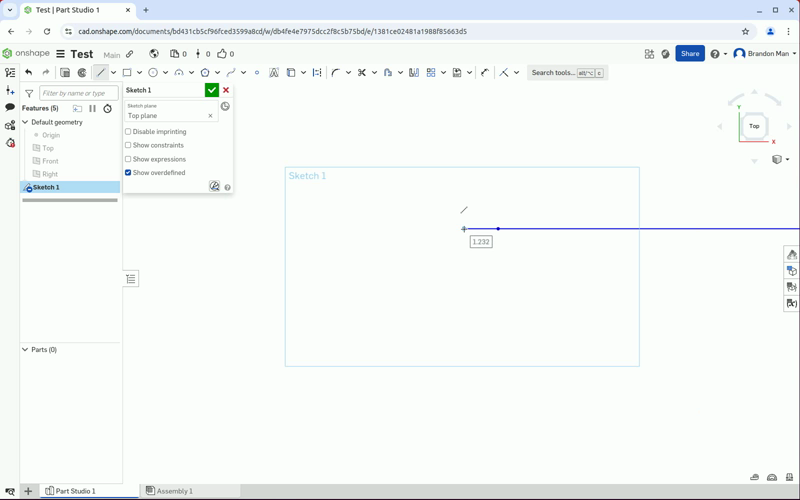
scroll(-6)
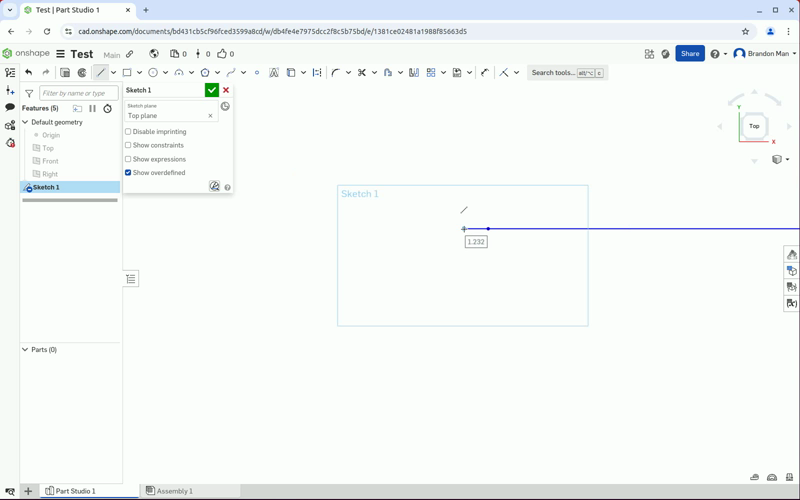
scroll(-6)
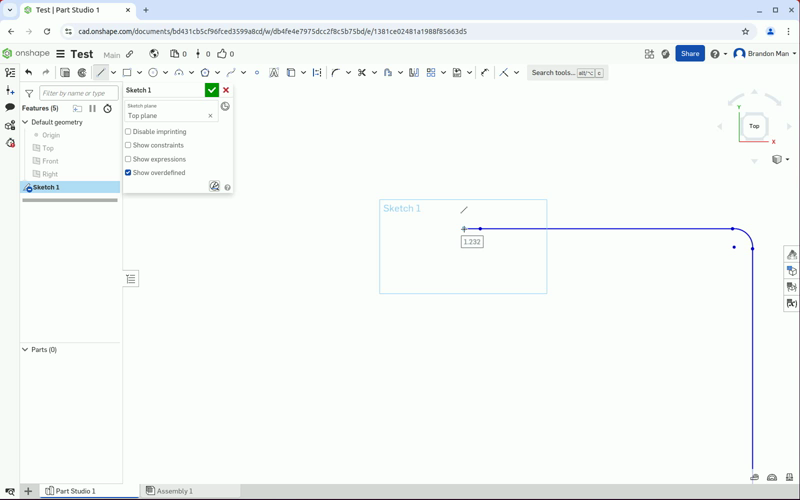
scroll(-6)
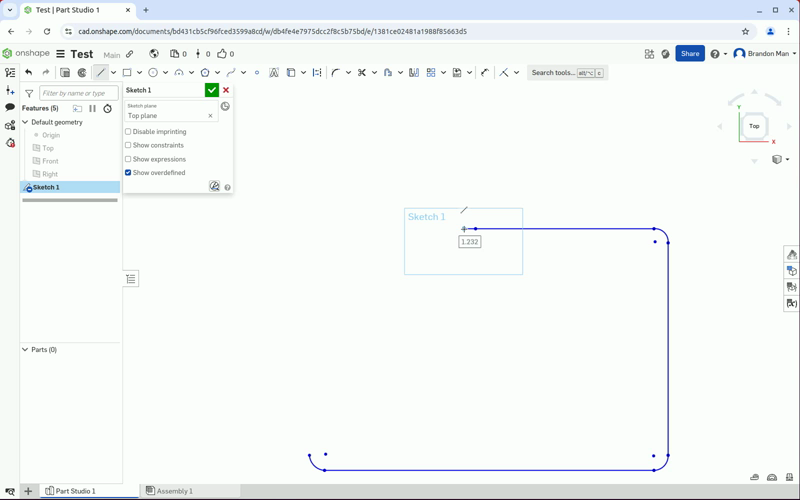
scroll(-6)
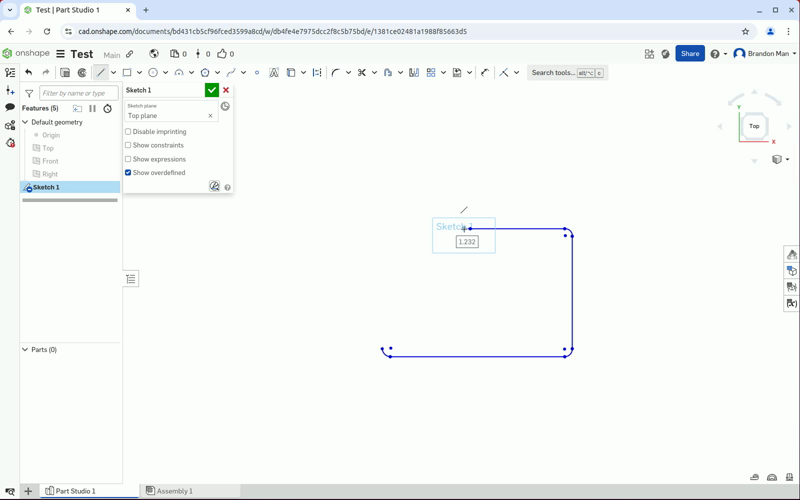
key_up(shift)
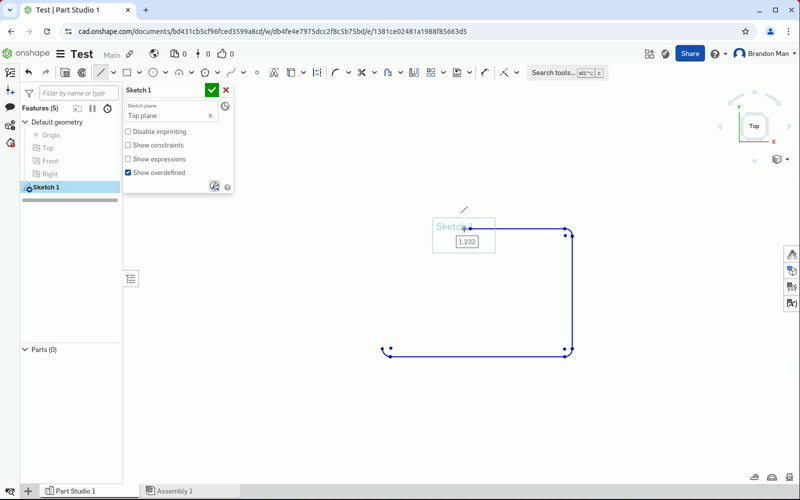
key_down(shift)
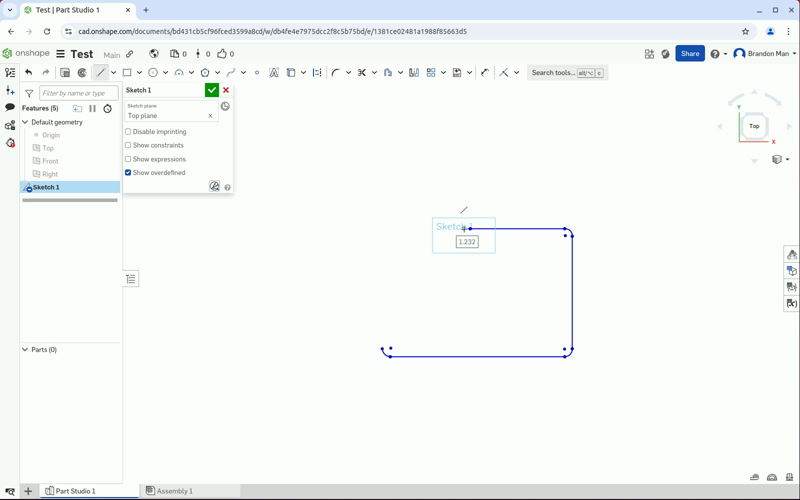
mouse_move(400, 228)
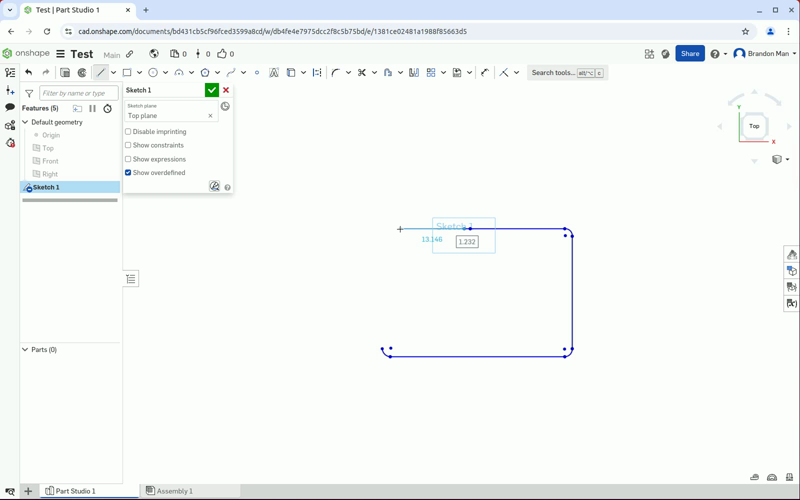
click(400, 228)
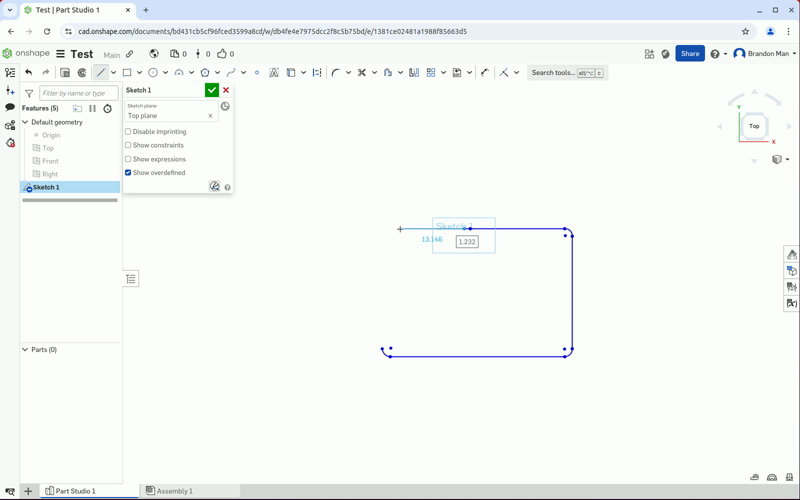
key_up(shift)
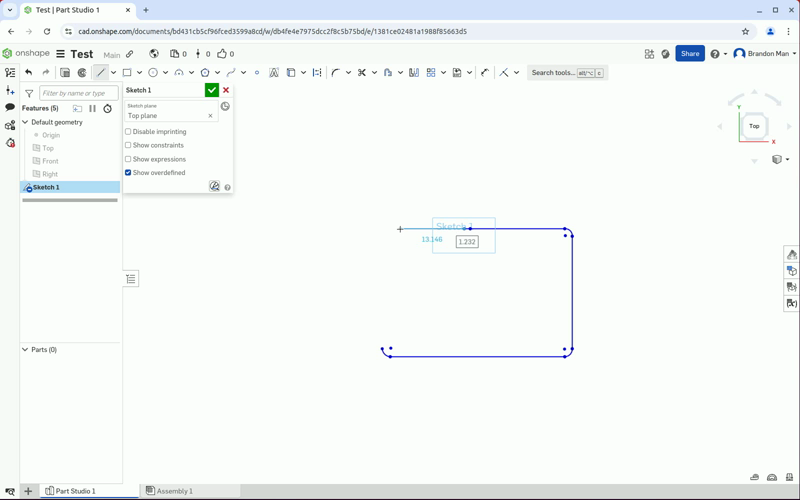
key_down(shift)
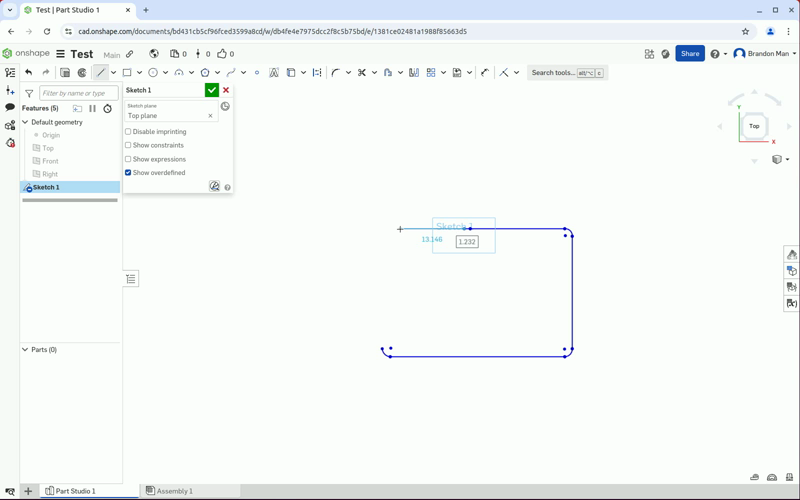
mouse_move(430, 228)
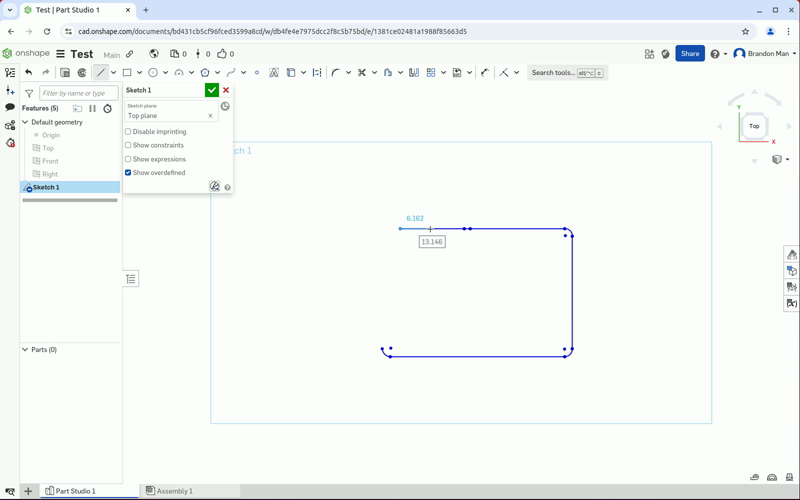
mouse_move(394, 228)
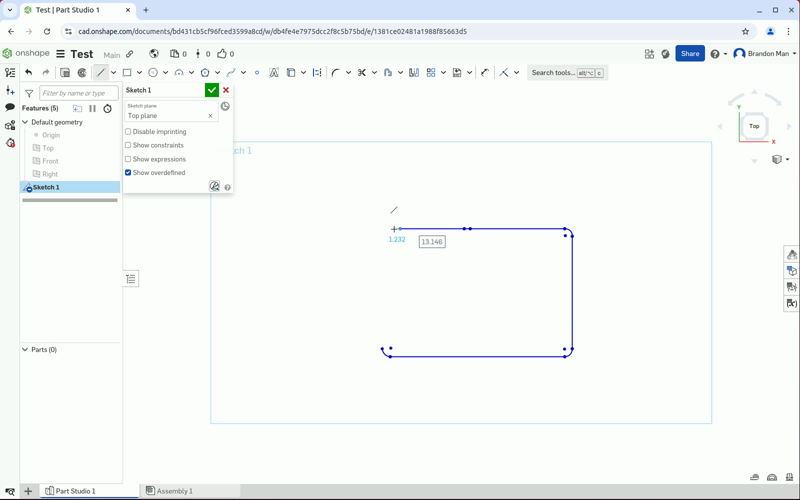
scroll(6)
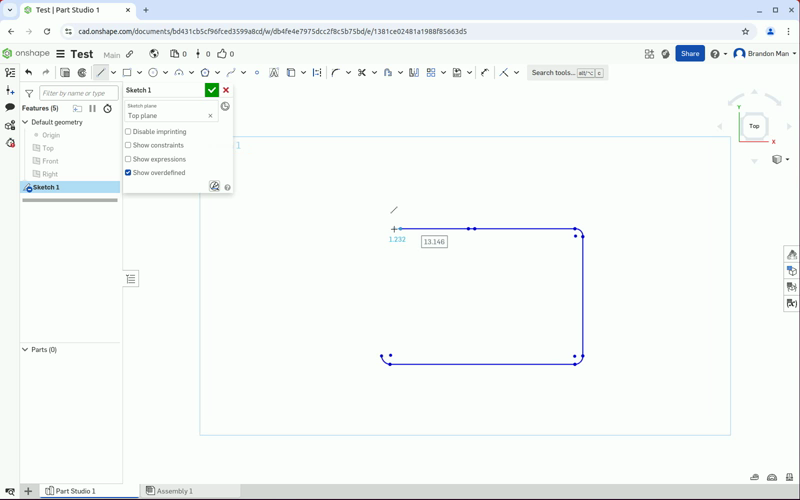
scroll(6)
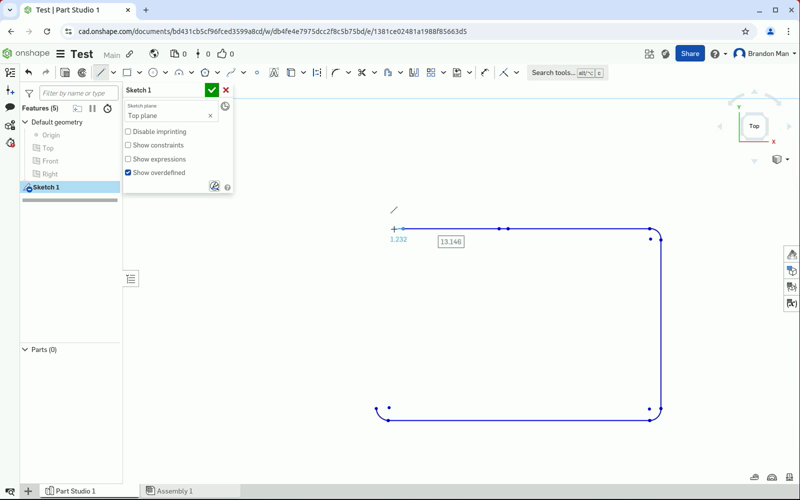
scroll(6)
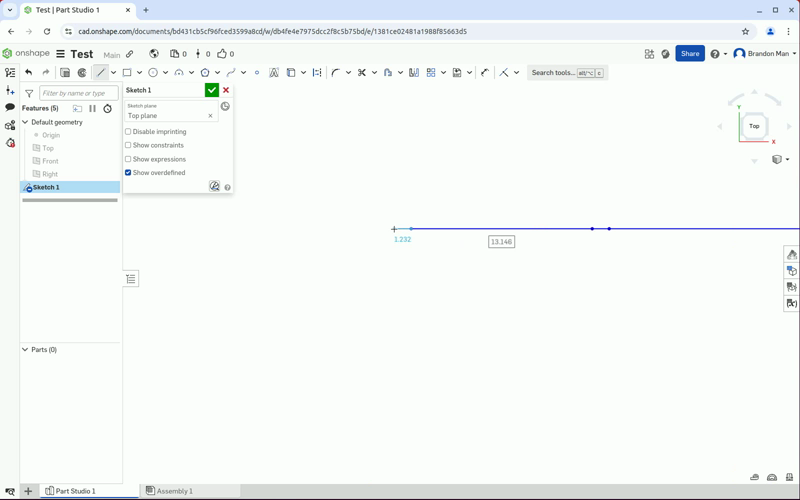
scroll(6)
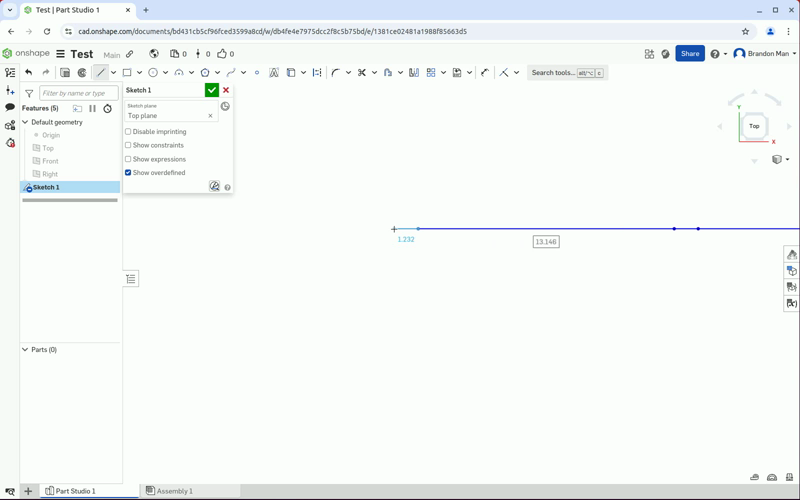
scroll(6)
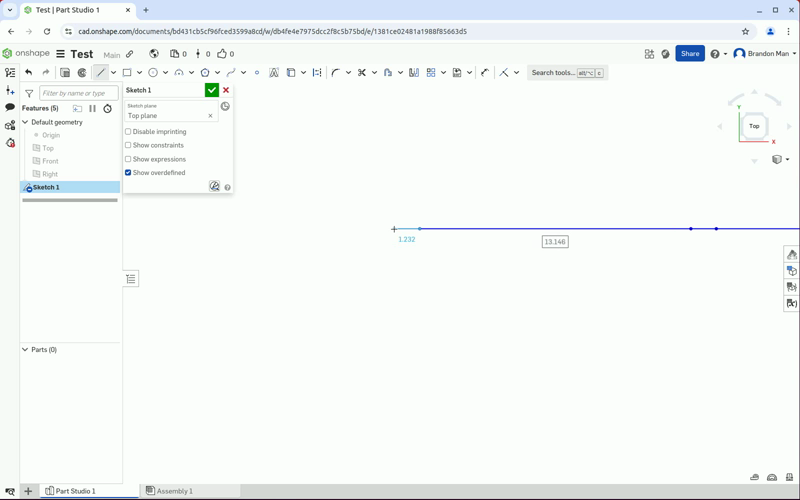
scroll(6)
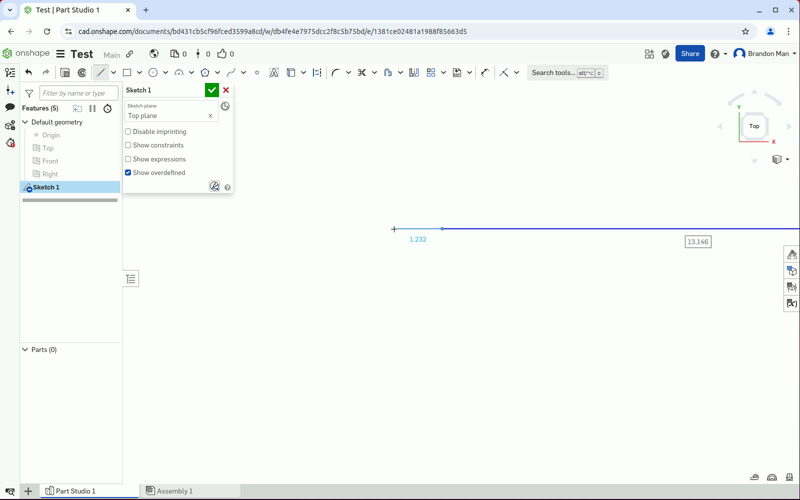
scroll(6)
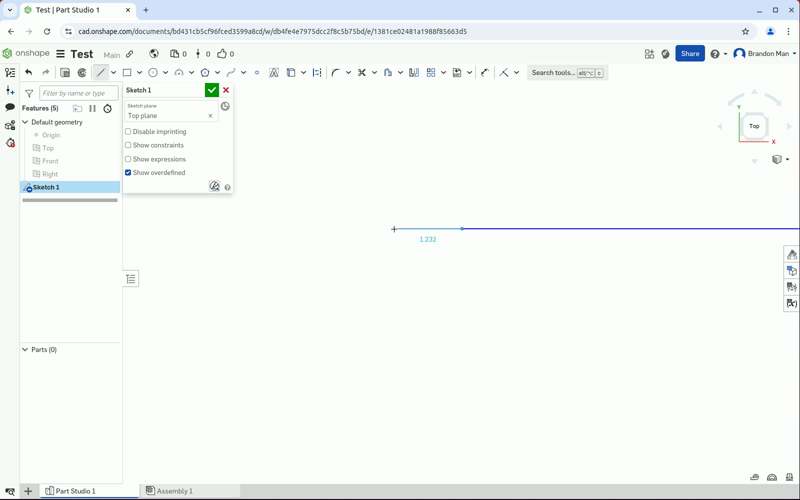
click(394, 228)
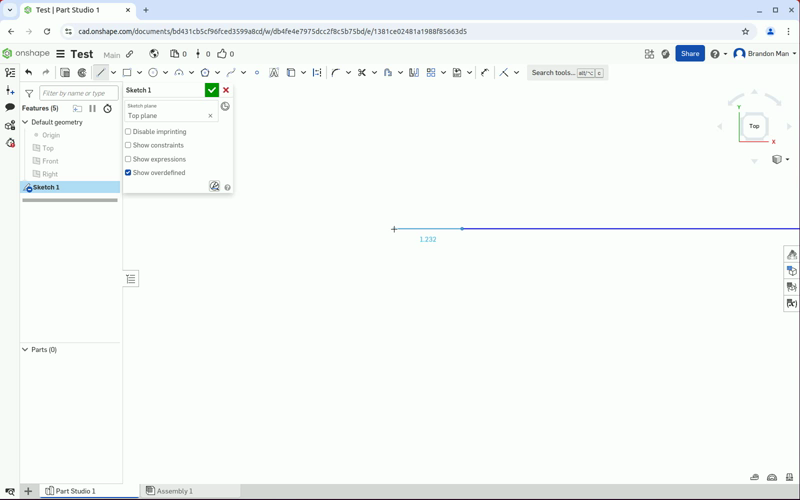
scroll(-6)
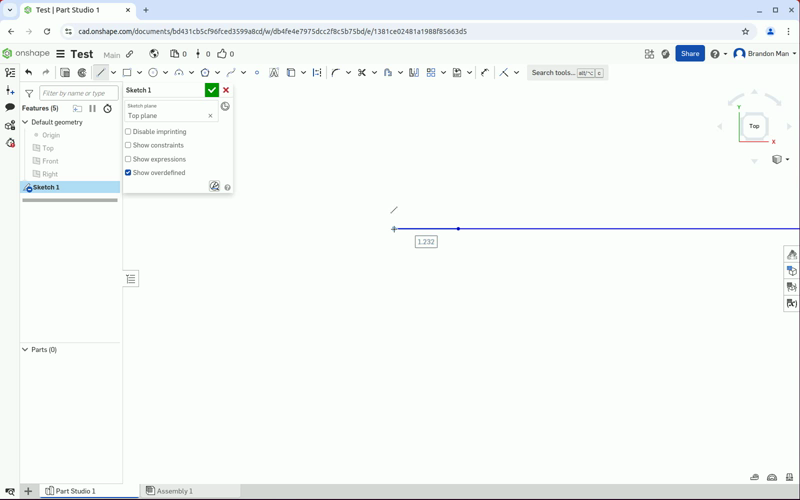
scroll(-6)
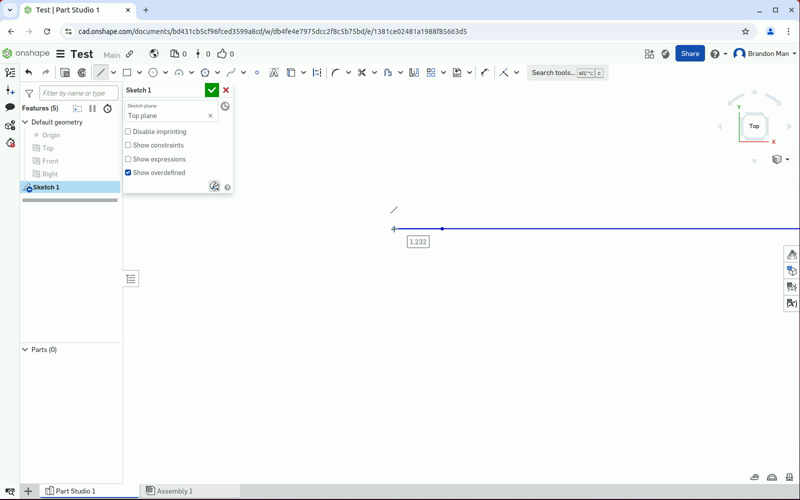
scroll(-6)
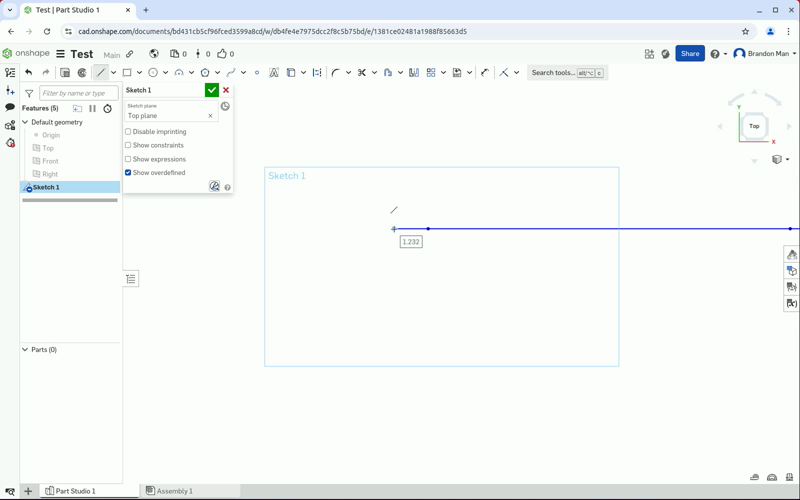
scroll(-6)
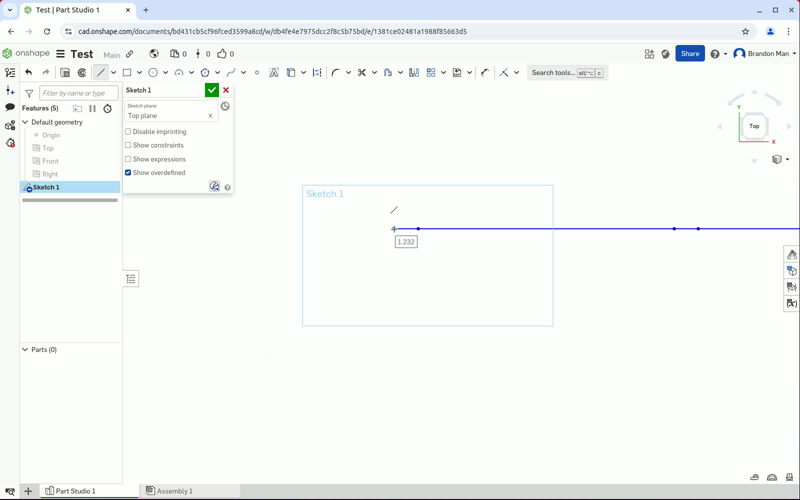
scroll(-6)
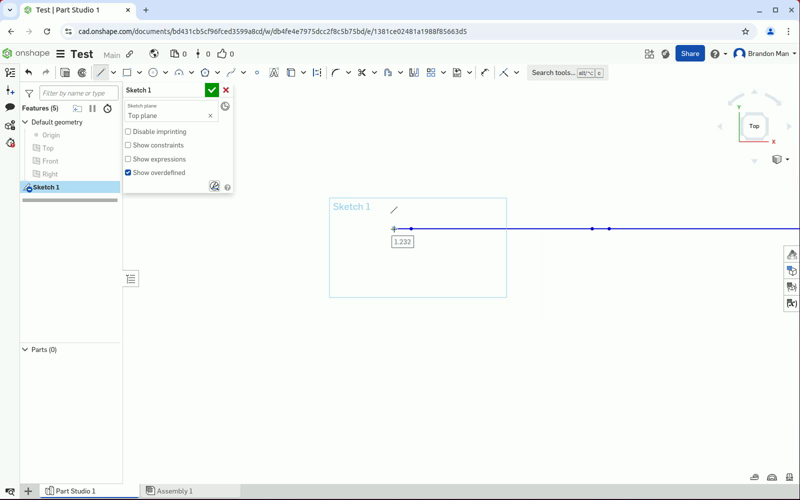
scroll(-6)
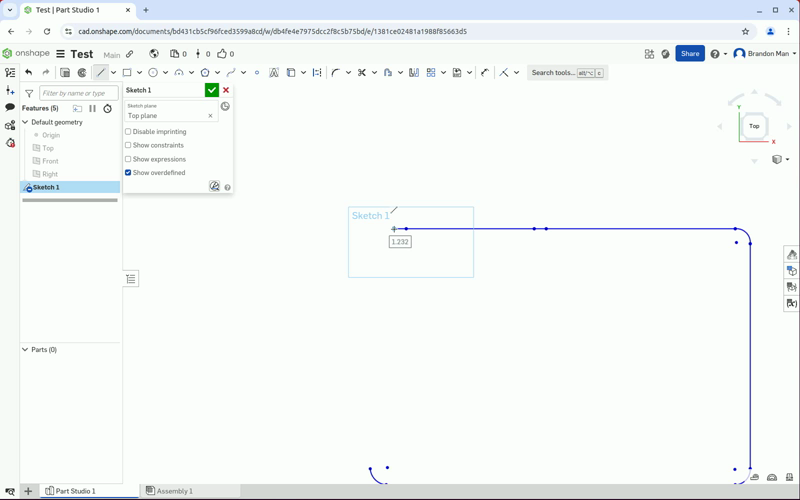
scroll(-6)
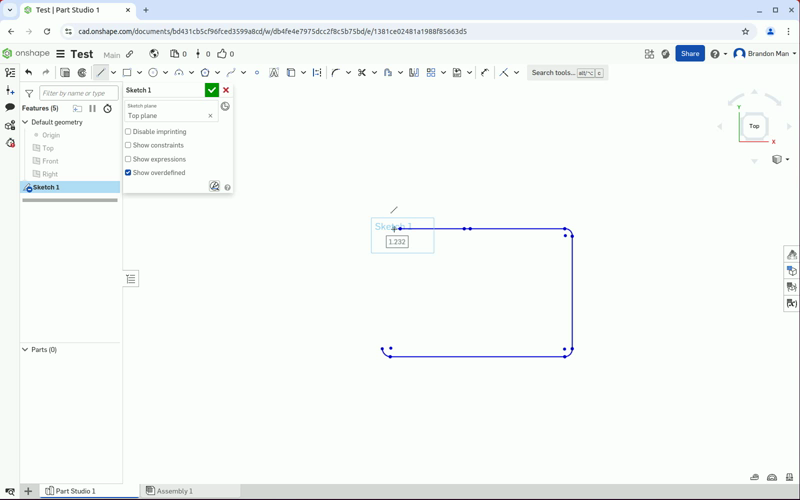
key_up(shift)
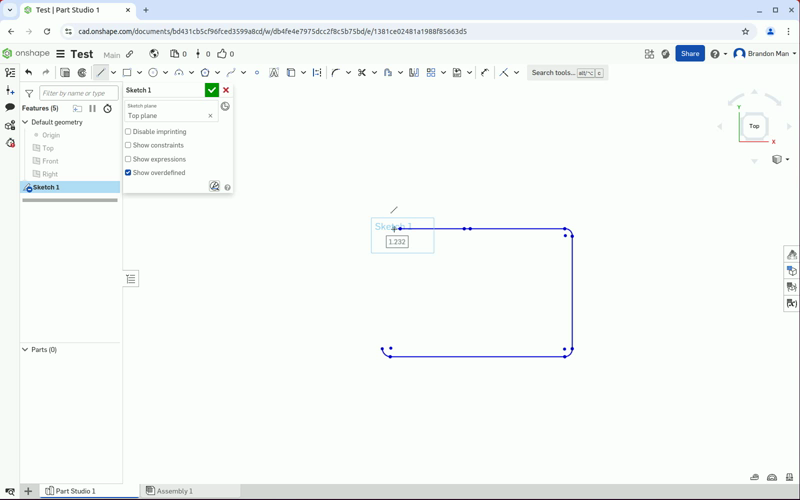
key_down(shift)
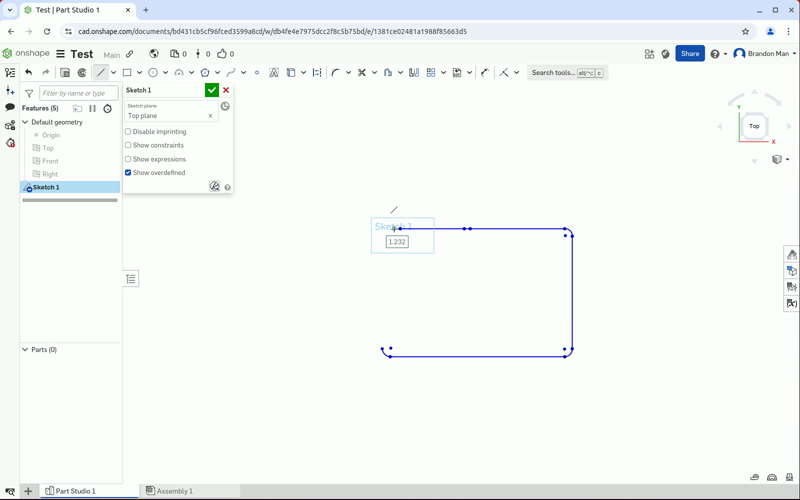
mouse_move(424, 228)
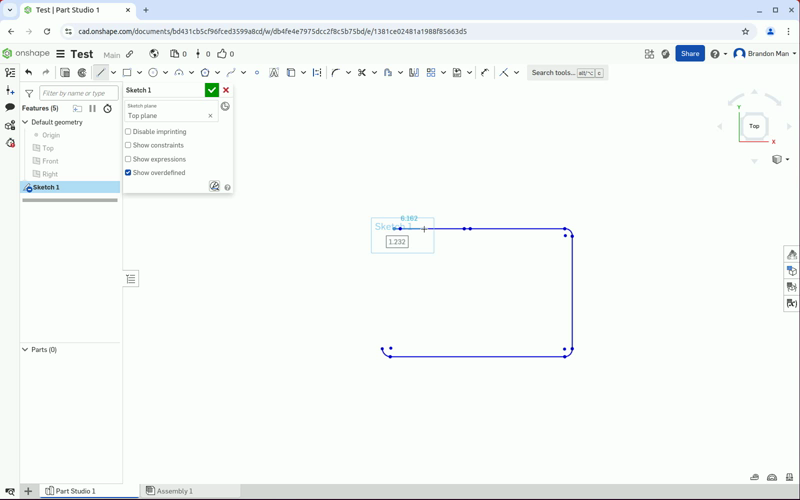
mouse_move(390, 228)
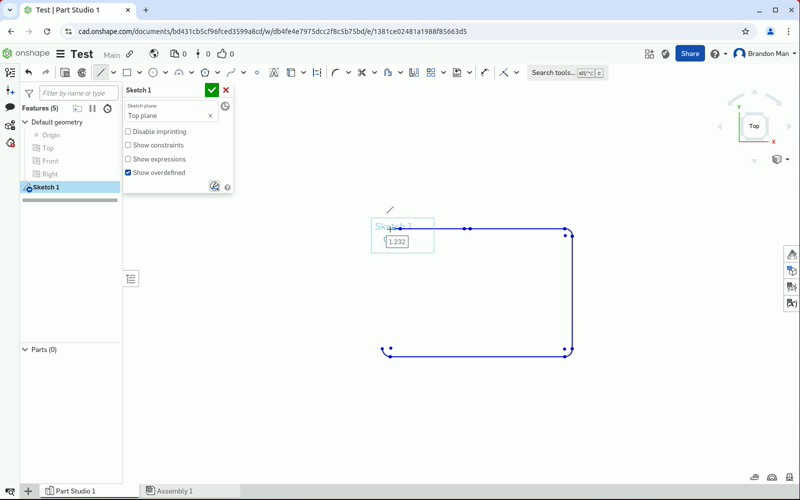
scroll(6)
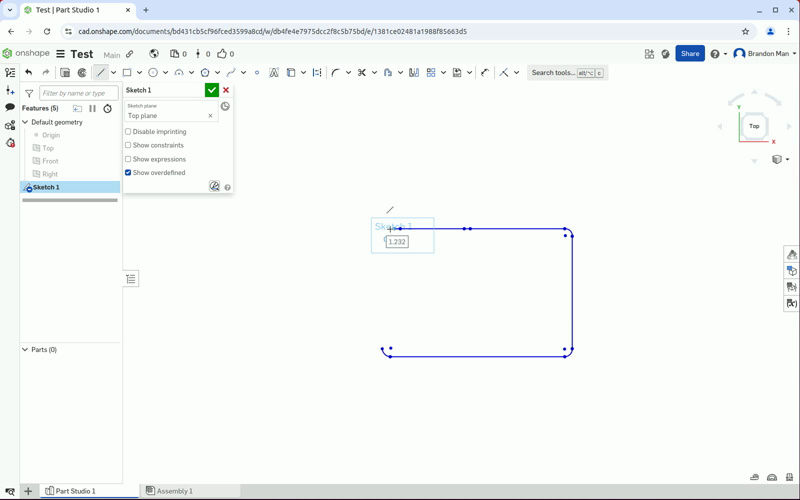
scroll(6)
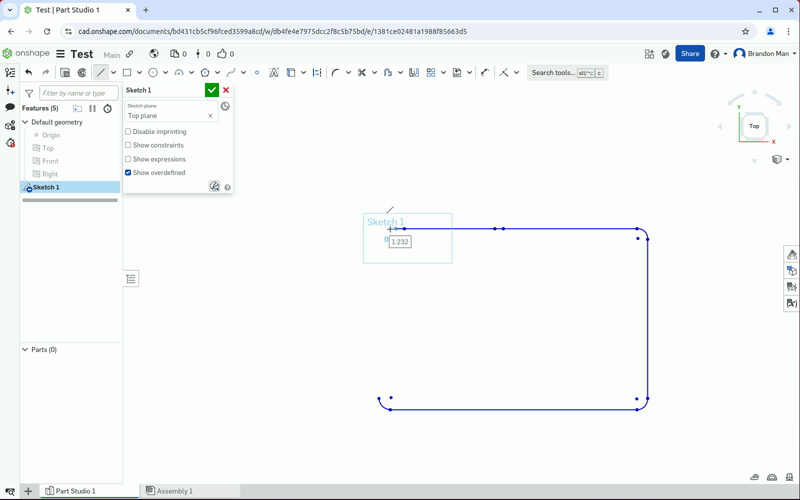
scroll(6)
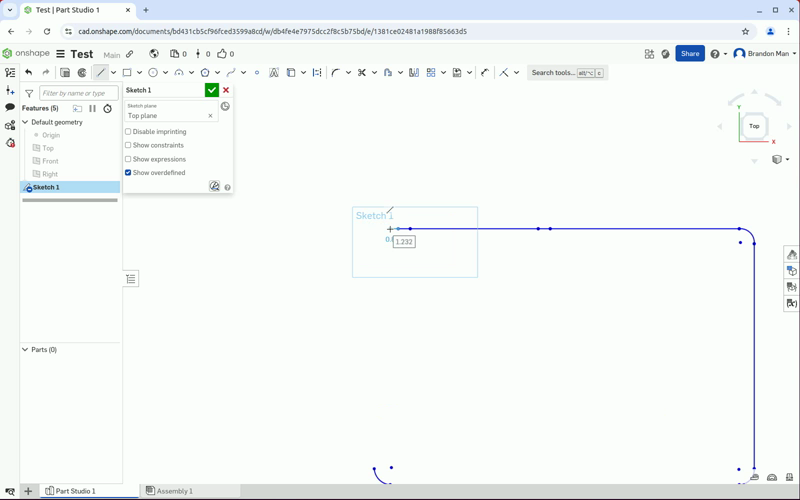
scroll(6)
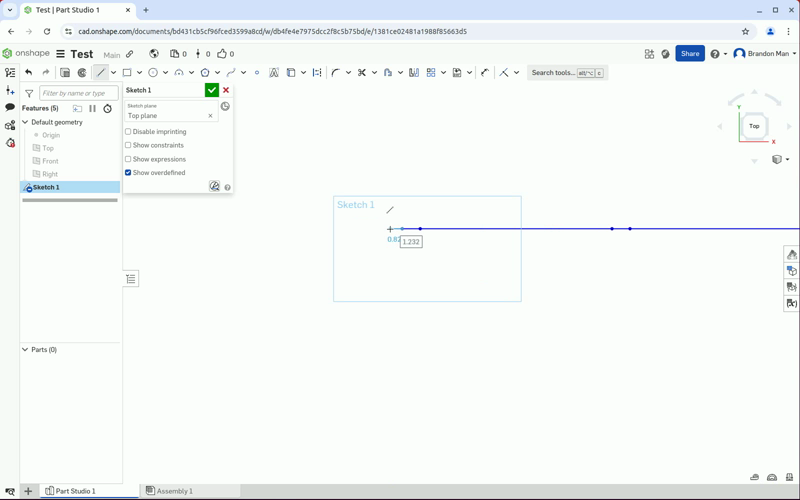
scroll(6)
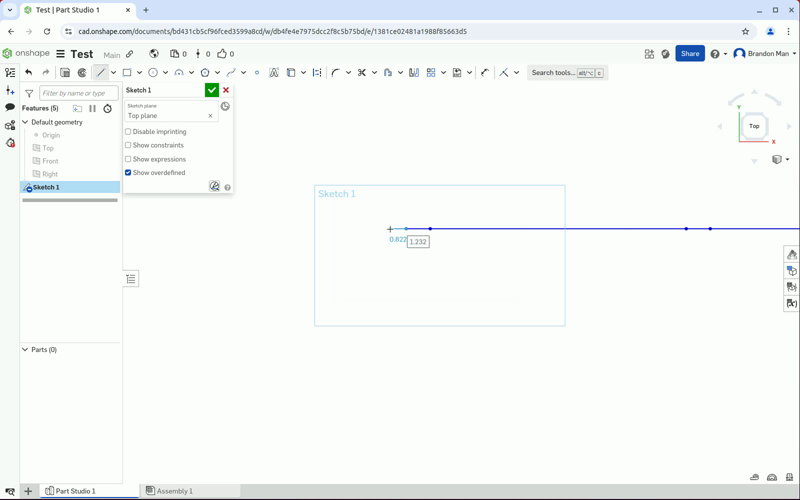
scroll(6)
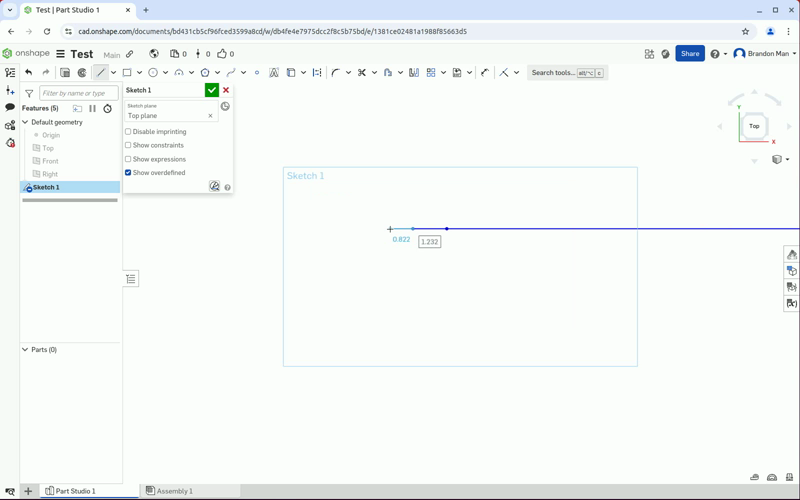
scroll(6)
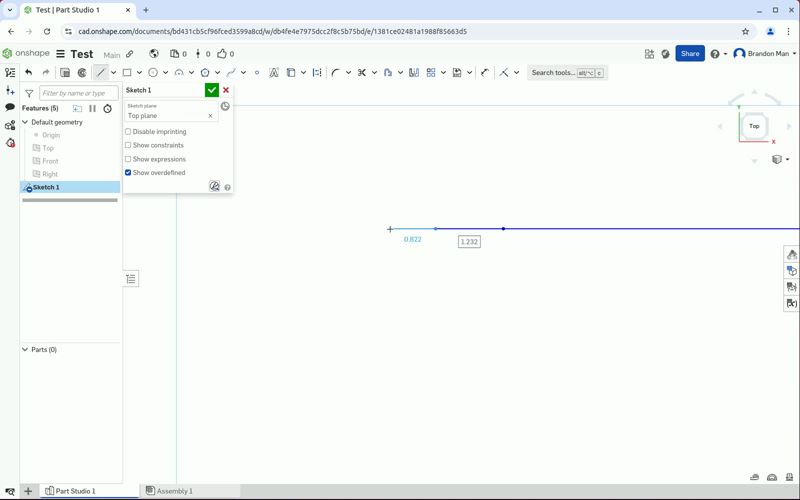
click(390, 228)
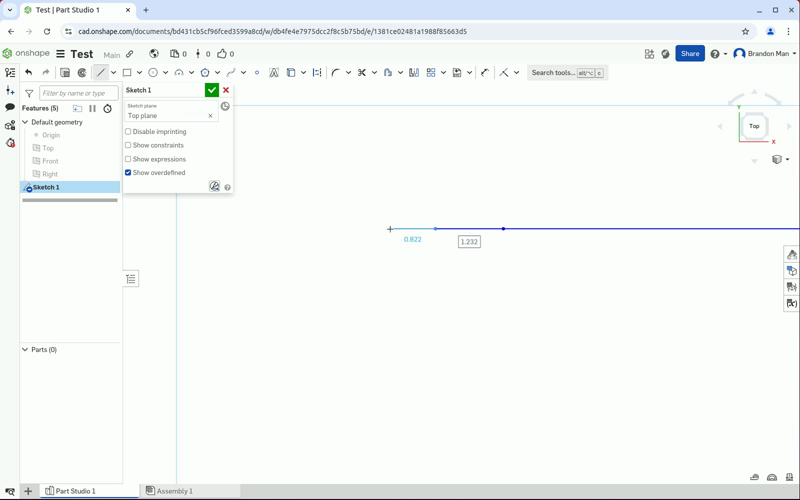
scroll(-6)
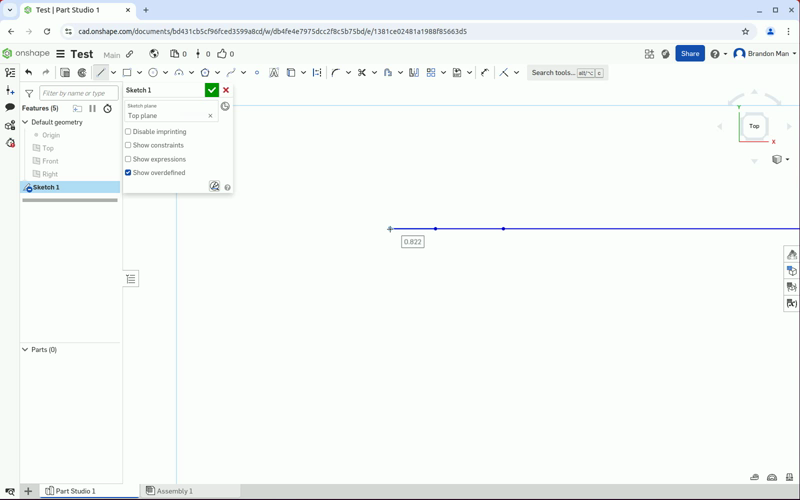
scroll(-6)
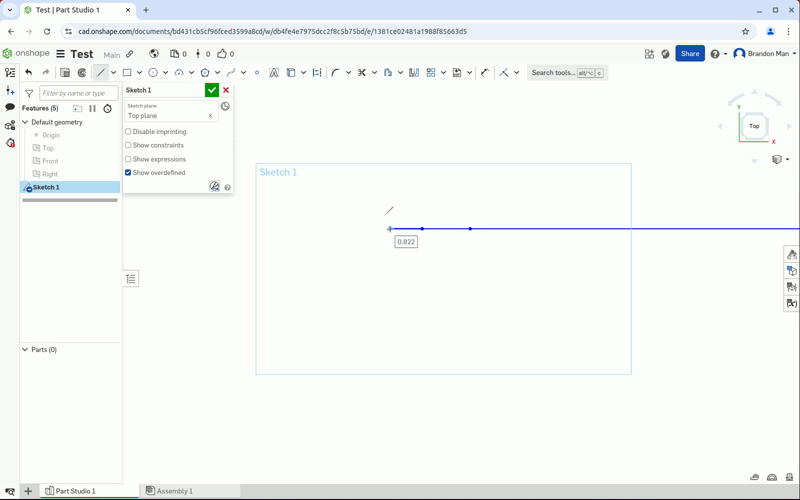
scroll(-6)
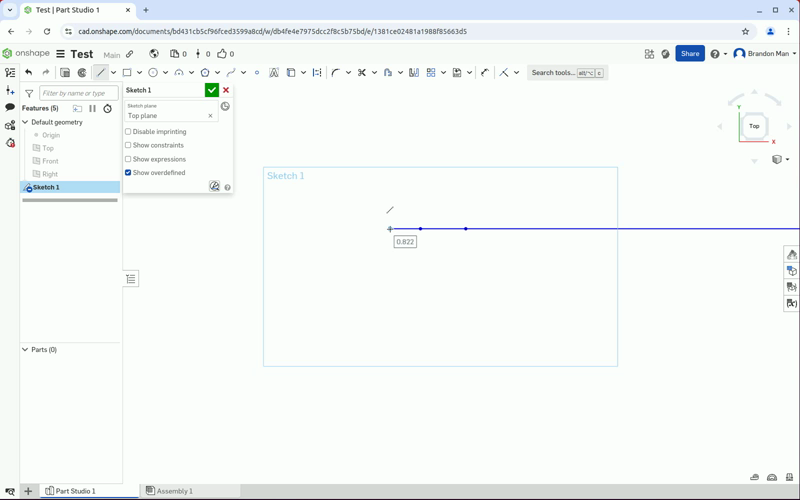
scroll(-6)
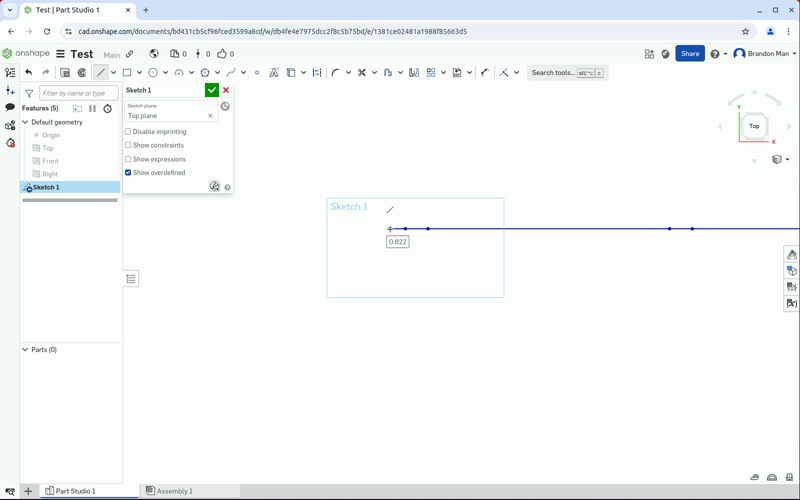
scroll(-6)
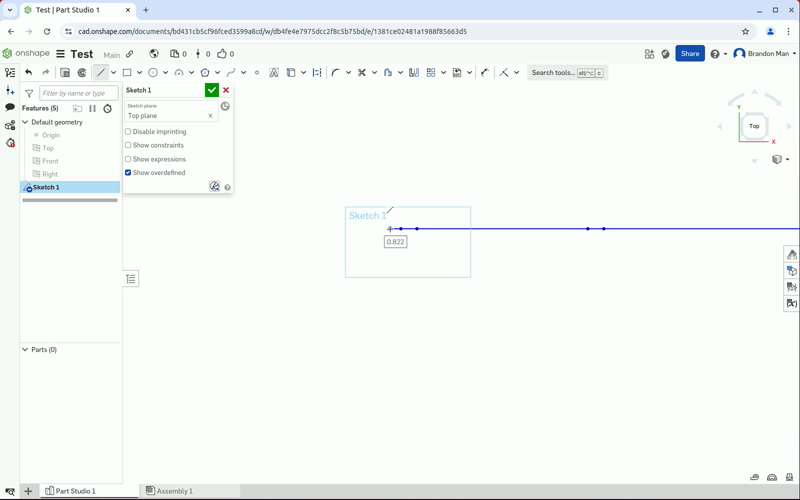
scroll(-6)
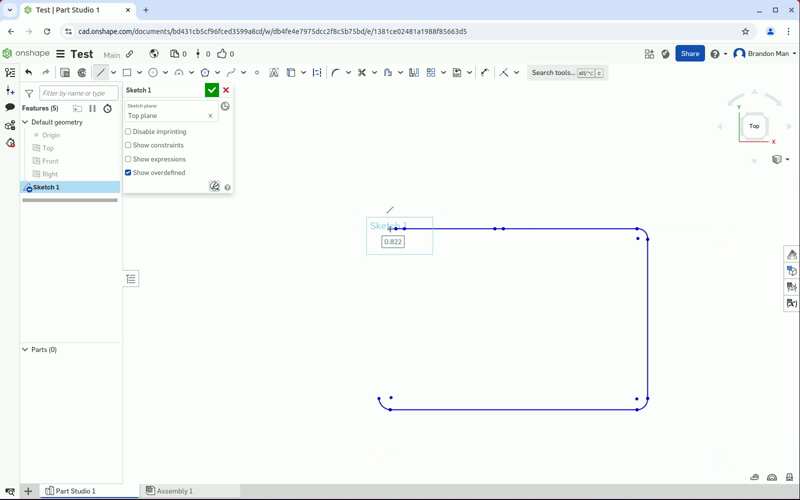
scroll(-6)
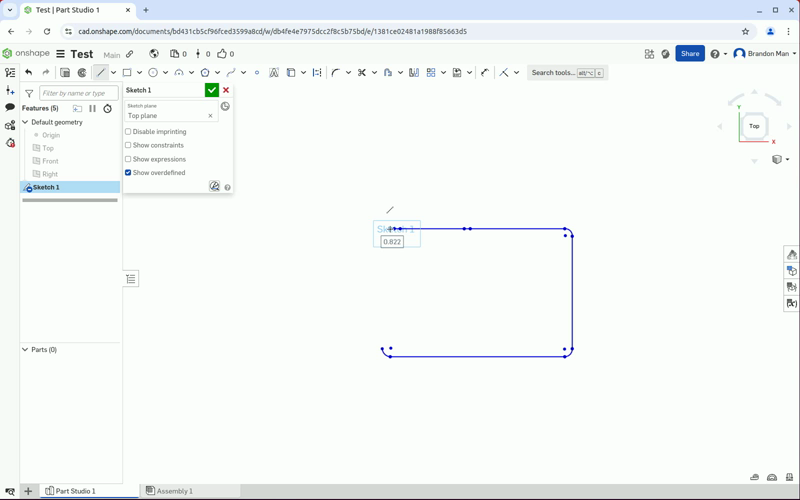
key_up(shift)
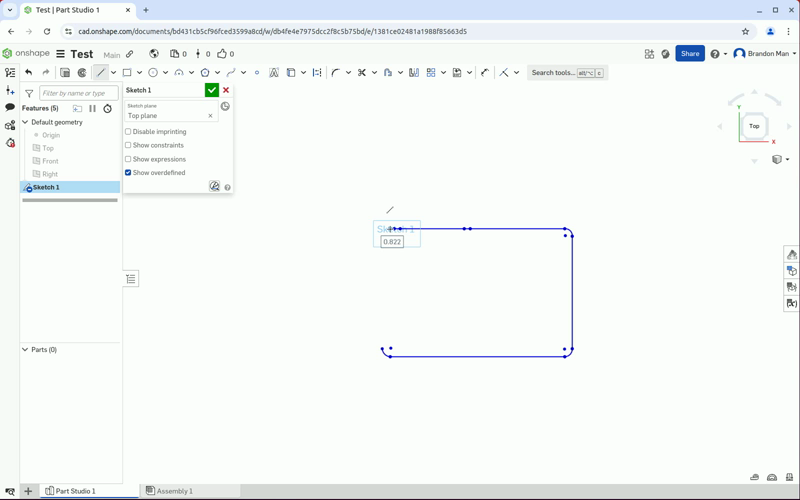
key(esc)
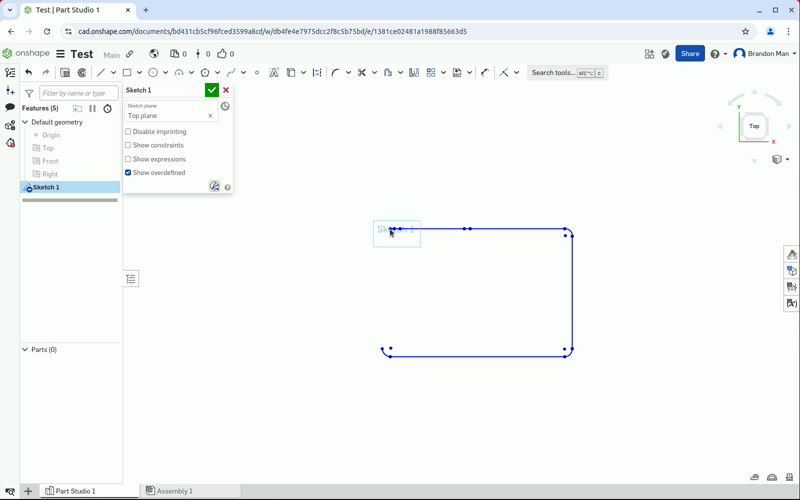
key(a)
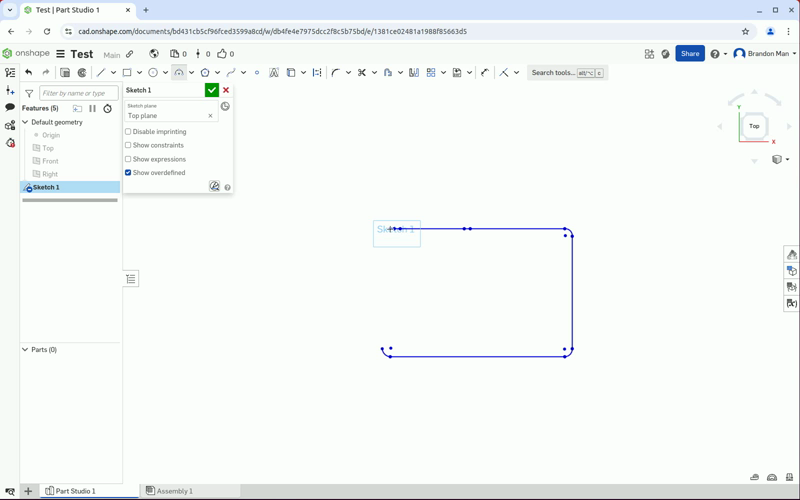
mouse_move(390, 228)
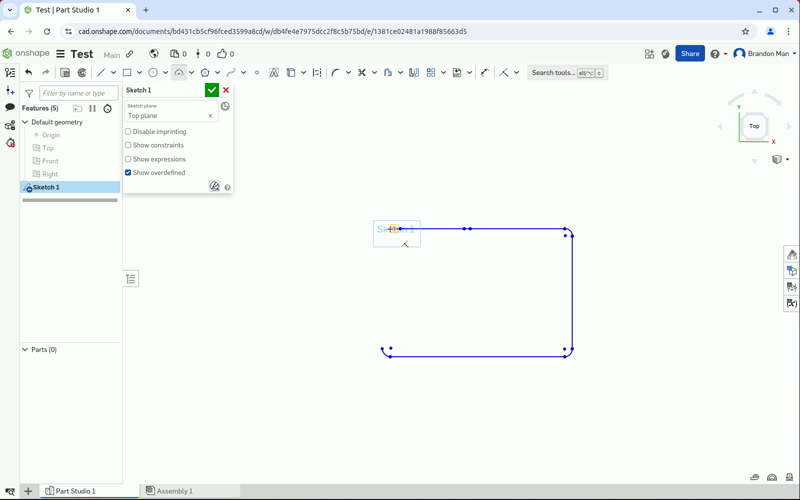
scroll(6)
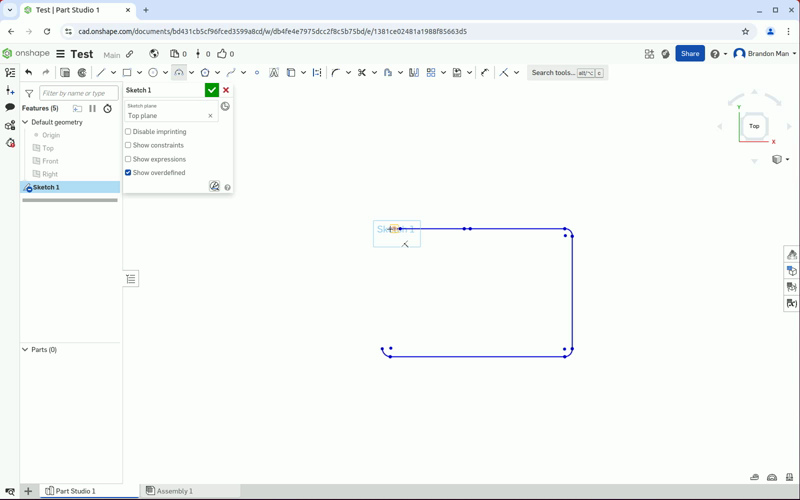
scroll(6)
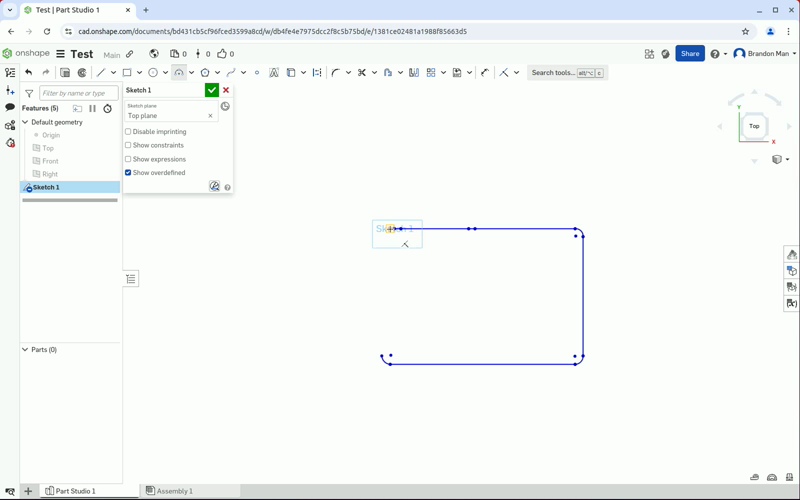
scroll(6)
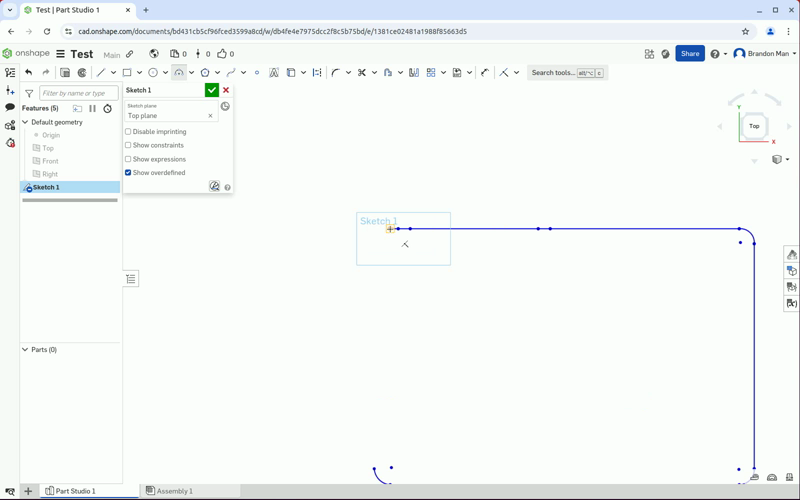
scroll(6)
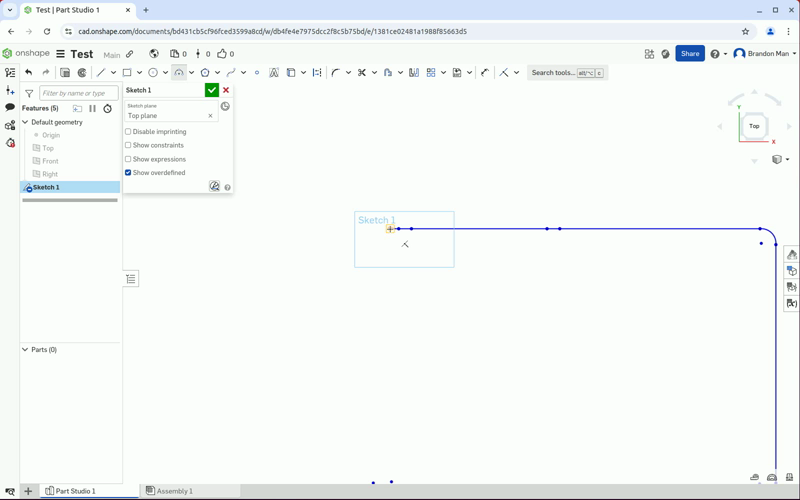
scroll(6)
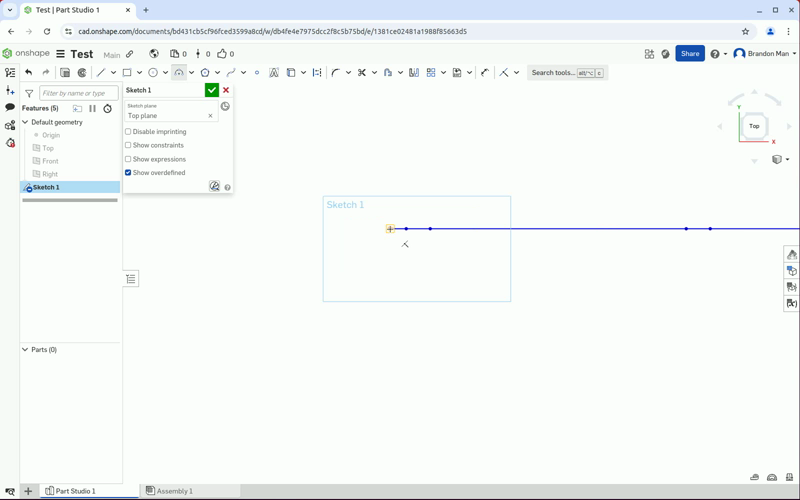
scroll(6)
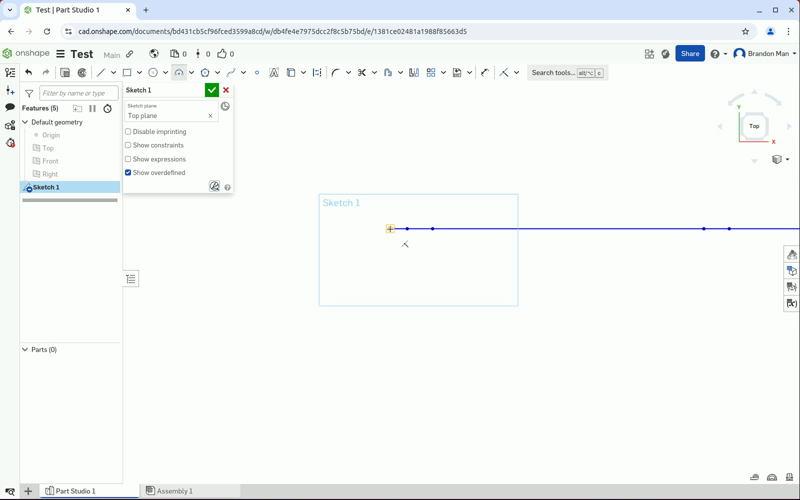
scroll(6)
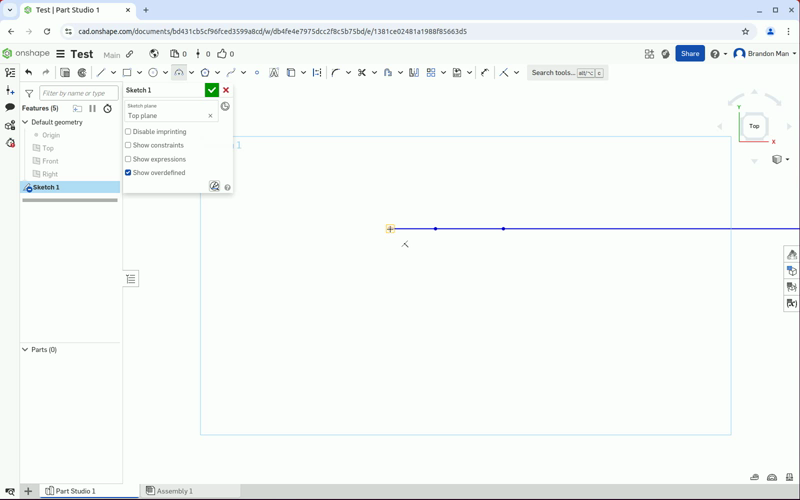
click(390, 228)
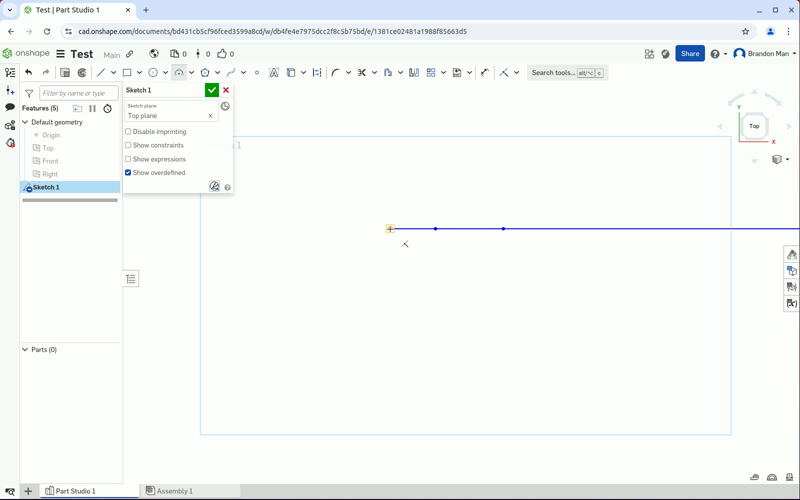
scroll(-6)
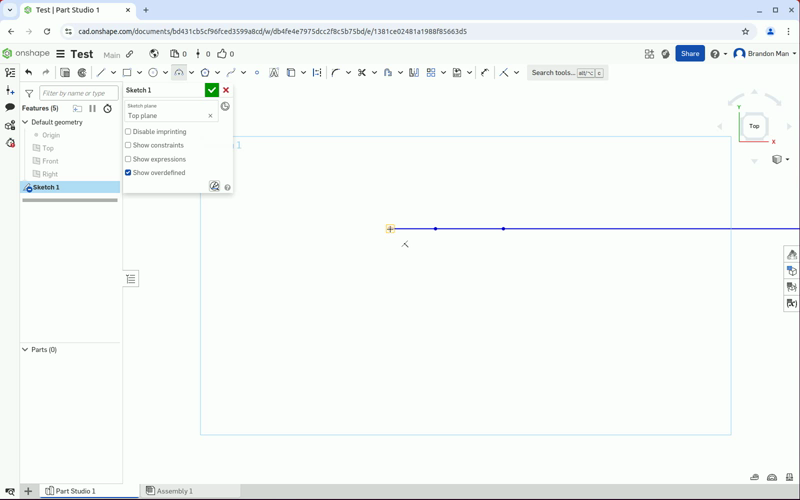
scroll(-6)
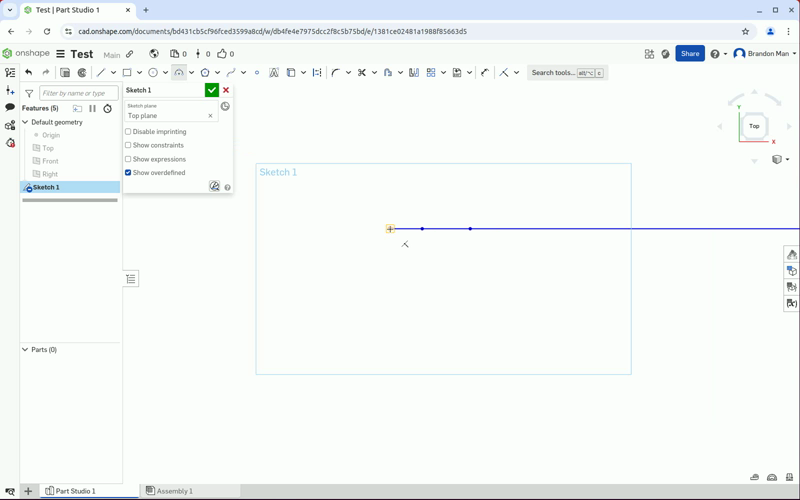
scroll(-6)
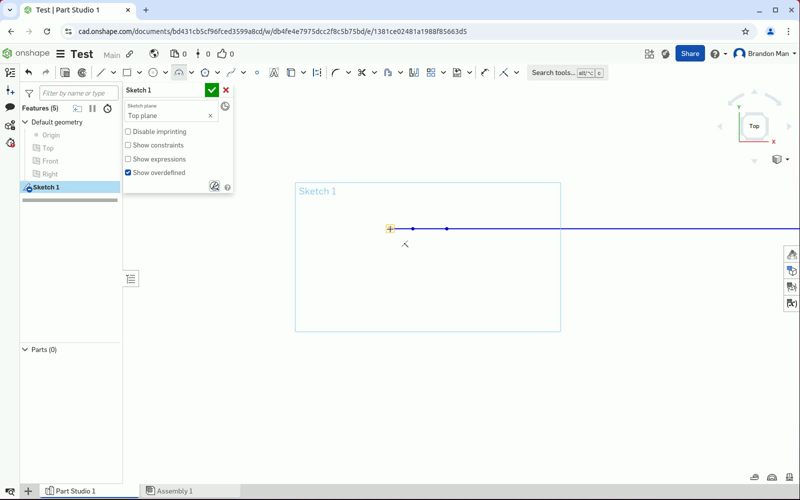
scroll(-6)
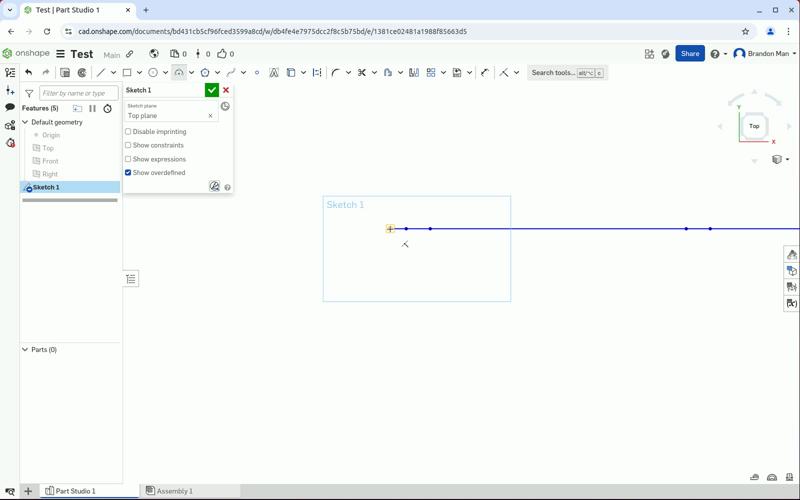
scroll(-6)
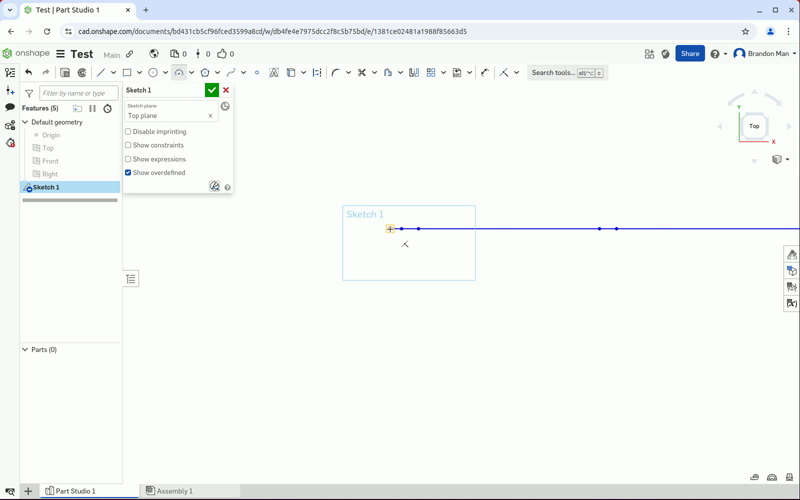
scroll(-6)
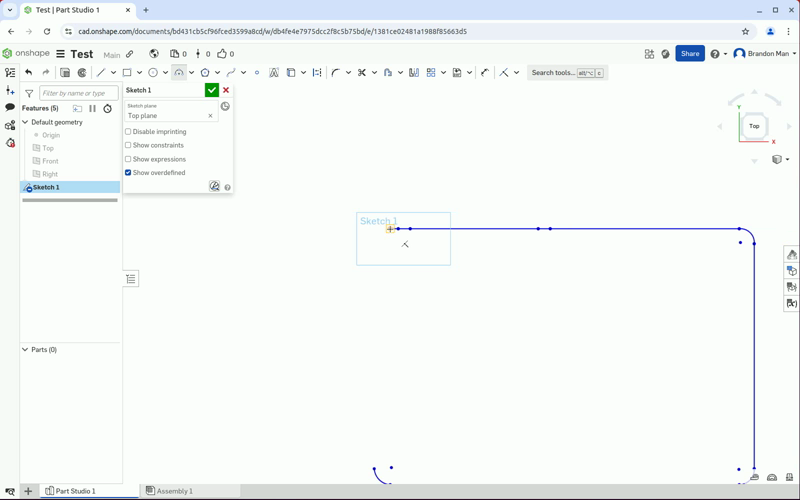
scroll(-6)
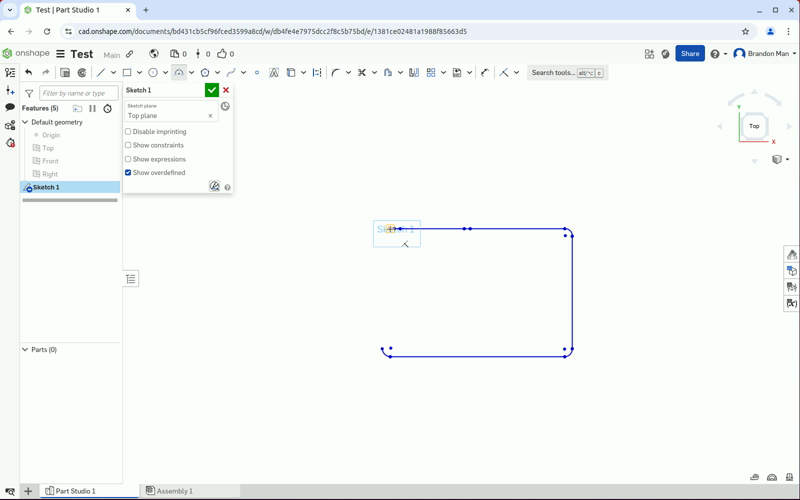
key_down(shift)
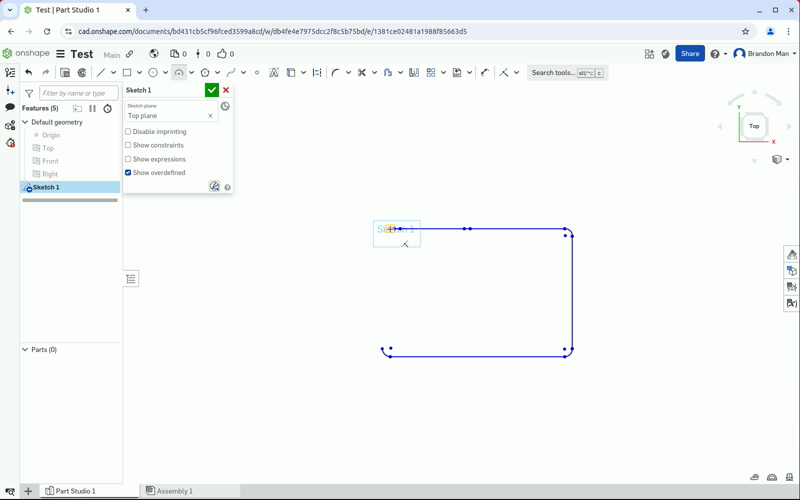
mouse_move(382, 236)
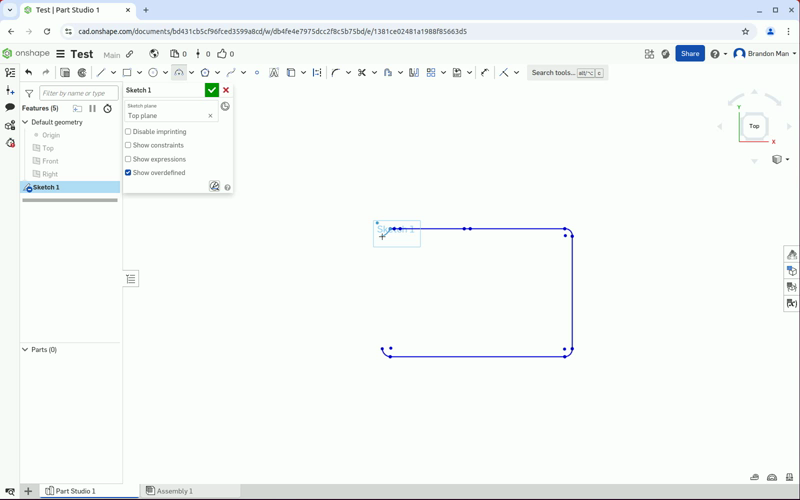
click(382, 236)
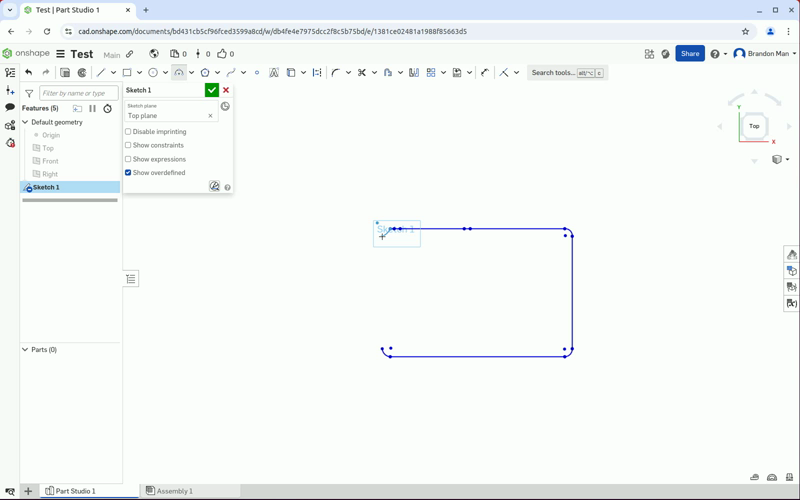
mouse_move(384, 230)
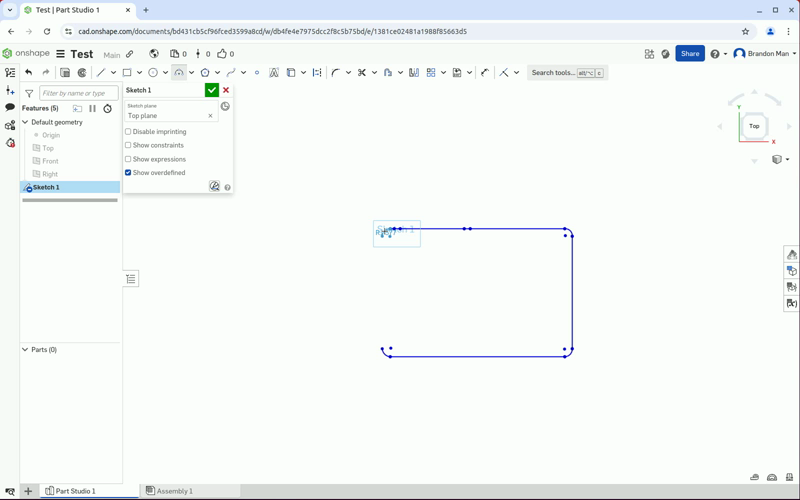
click(384, 230)
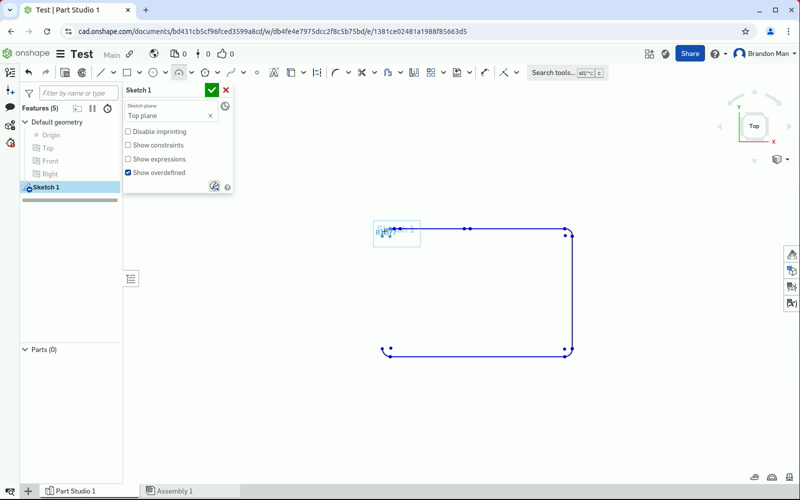
key_up(shift)
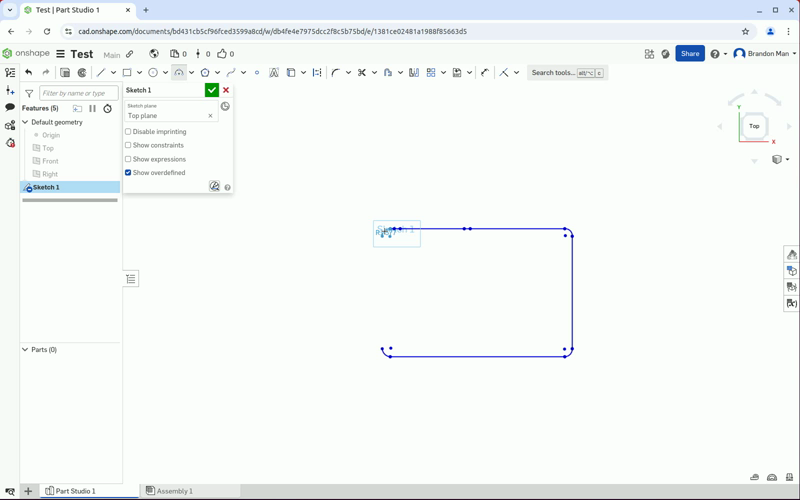
key(esc)
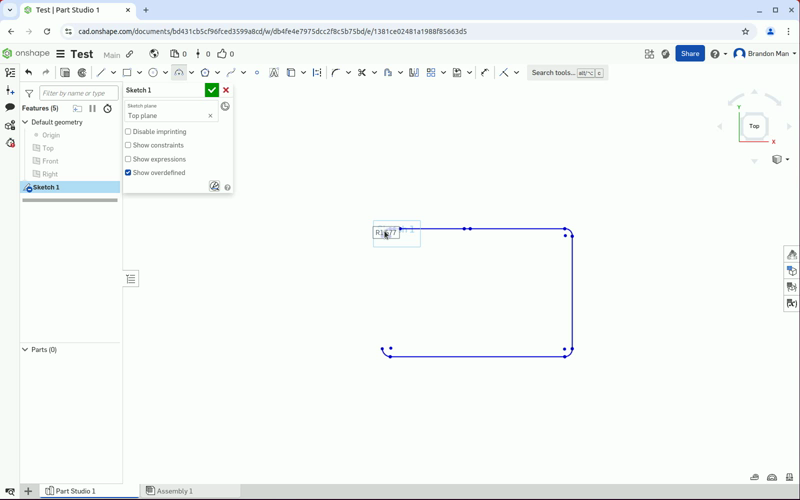
key(l)
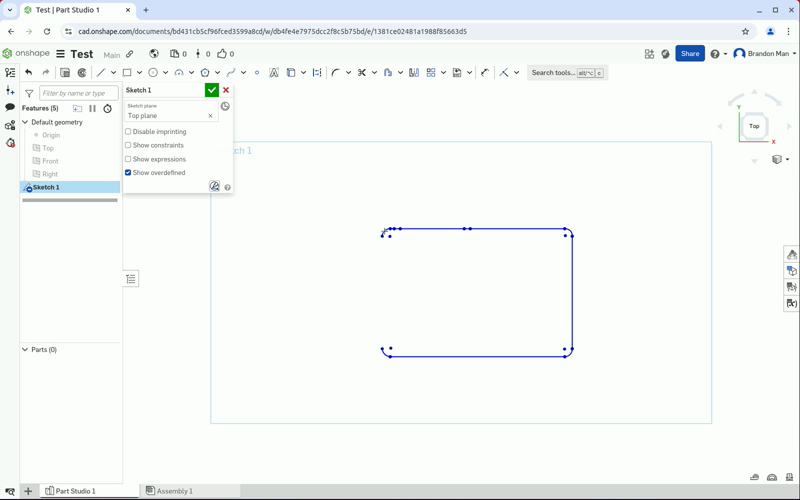
mouse_move(382, 236)
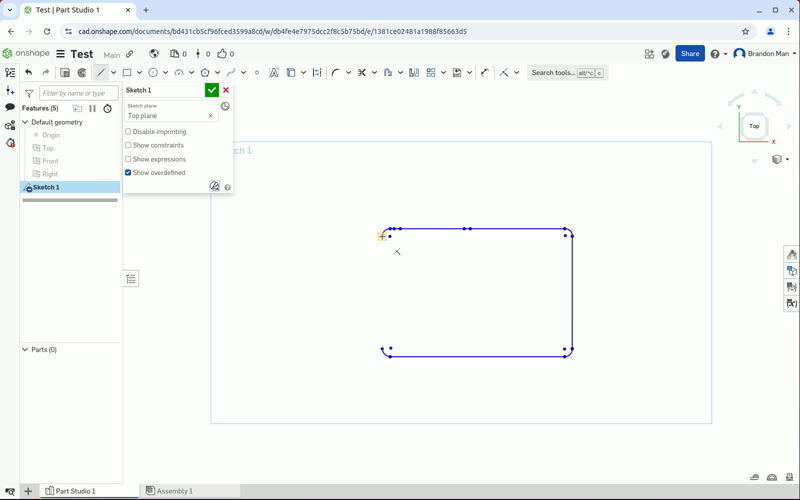
click(382, 236)
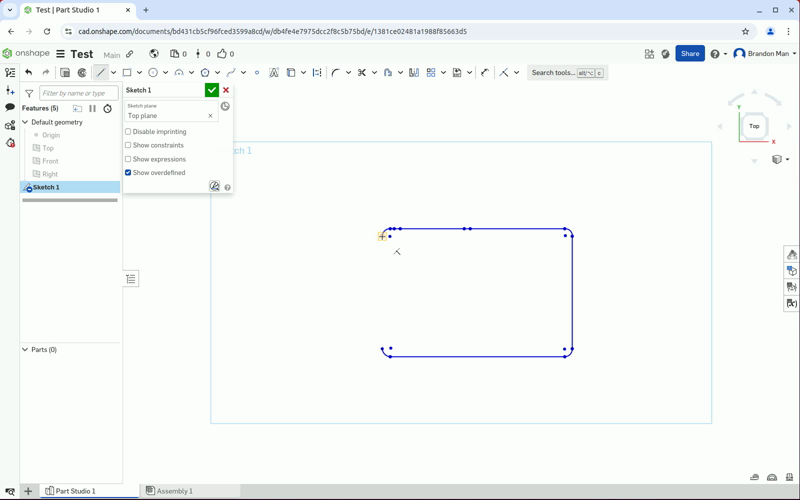
key_down(shift)
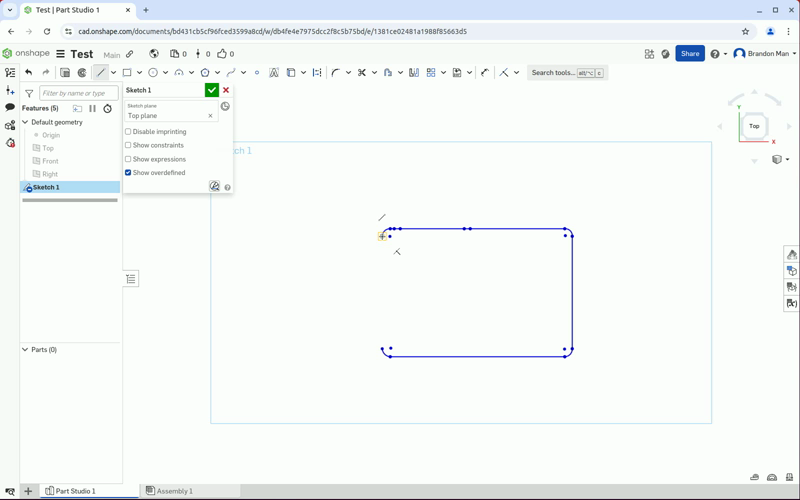
mouse_move(382, 348)
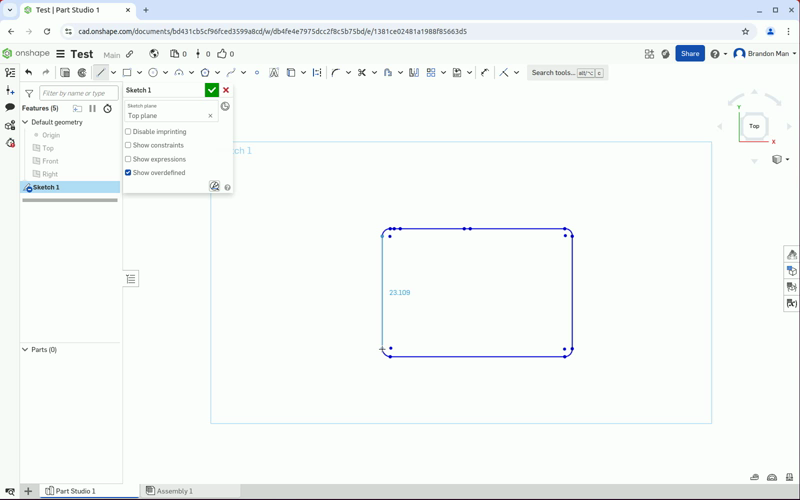
key_up(shift)
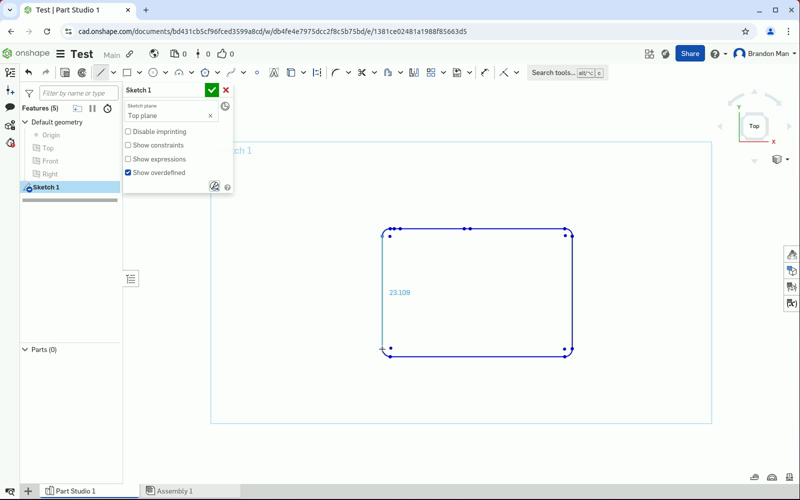
click(382, 348)
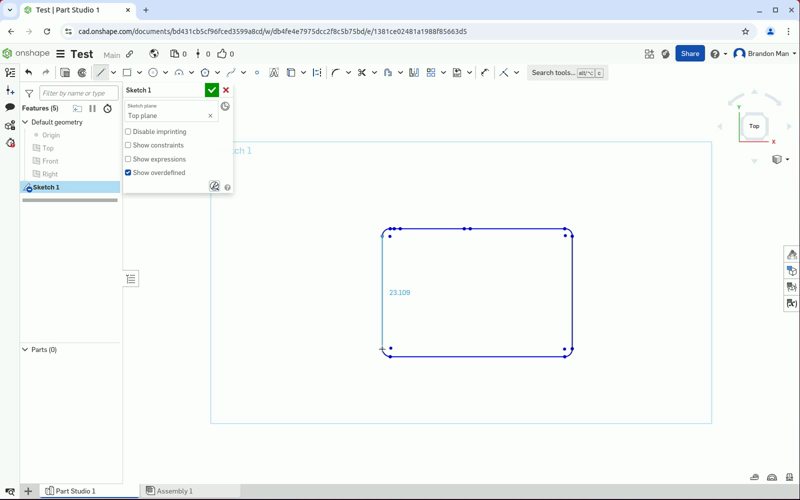
key(esc)
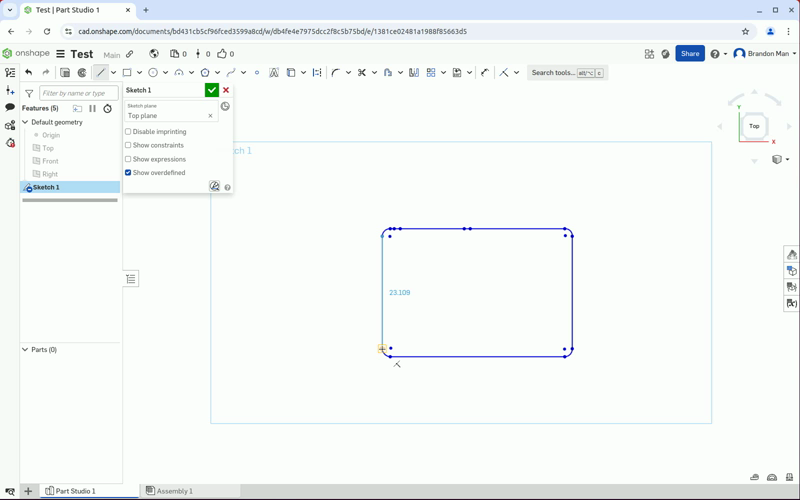
mouse_move(409, 333)
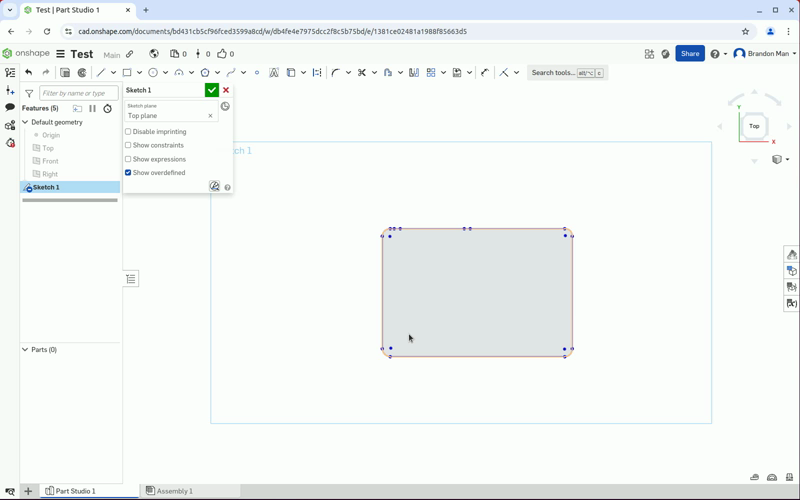
click(409, 333)
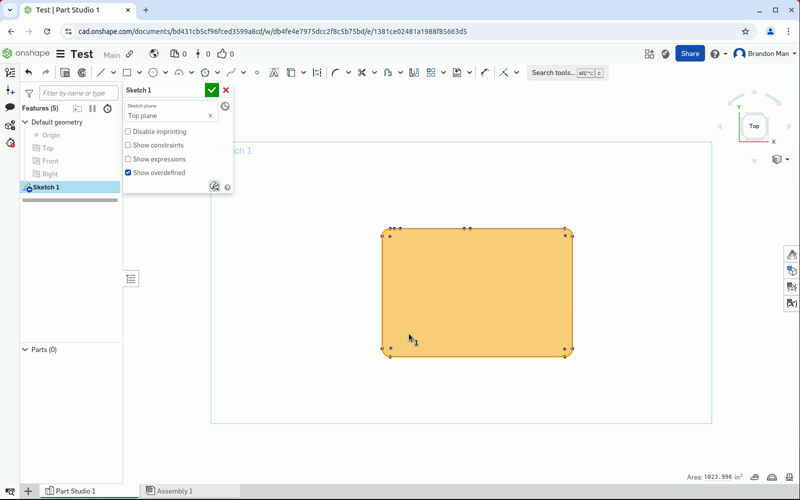
mouse_move(73, 352)
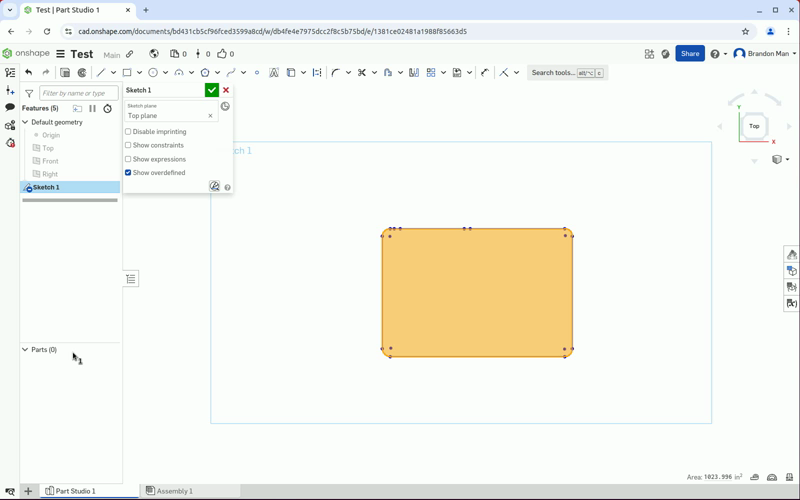
key(shift+y)
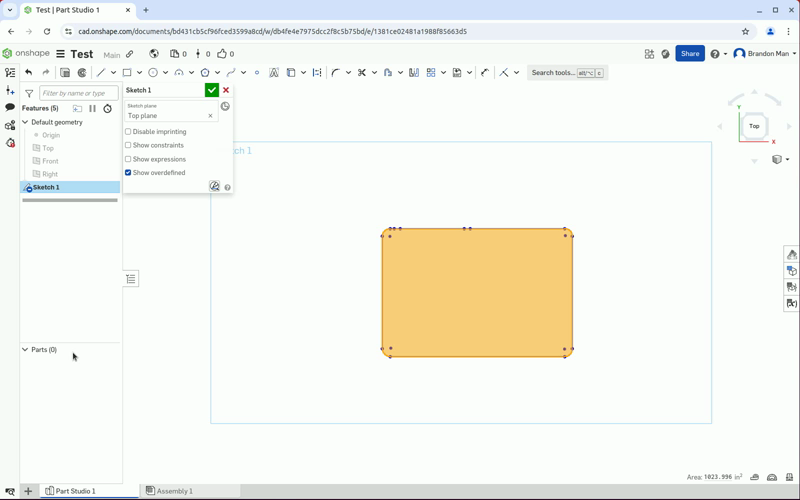
key(shift+e)
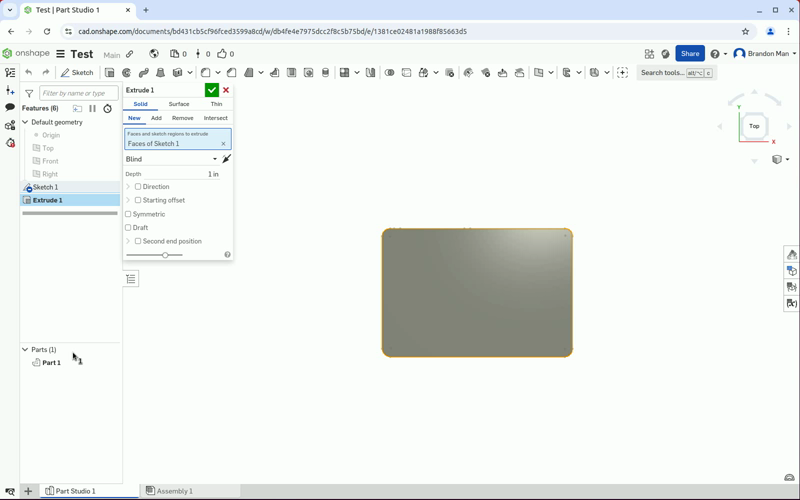
mouse_move(143, 106)
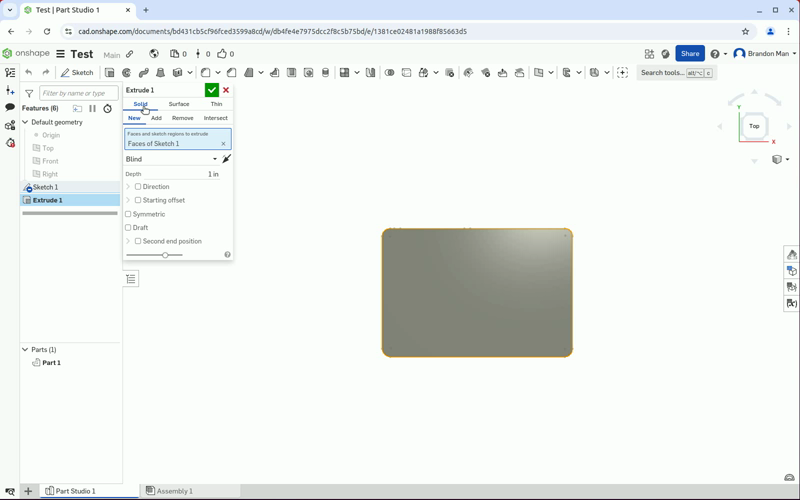
click(143, 106)
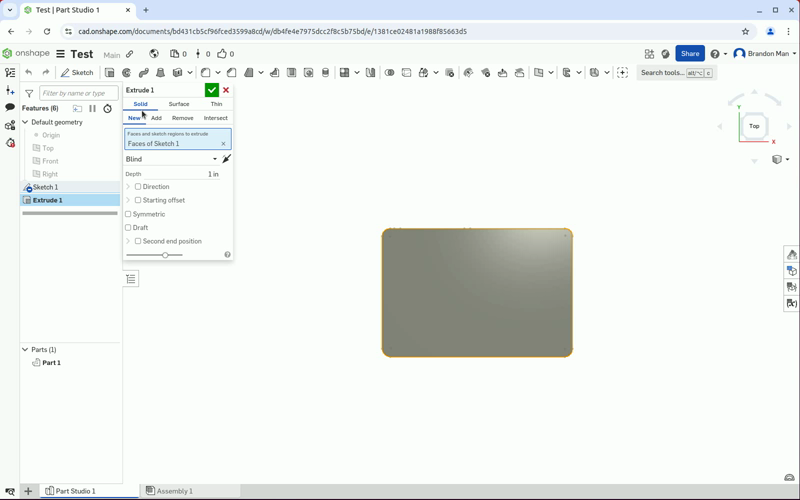
mouse_move(137, 120)
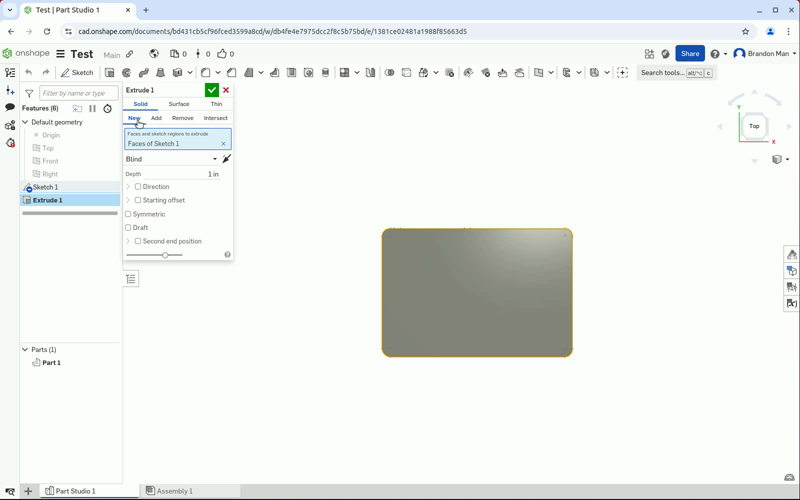
click(137, 120)
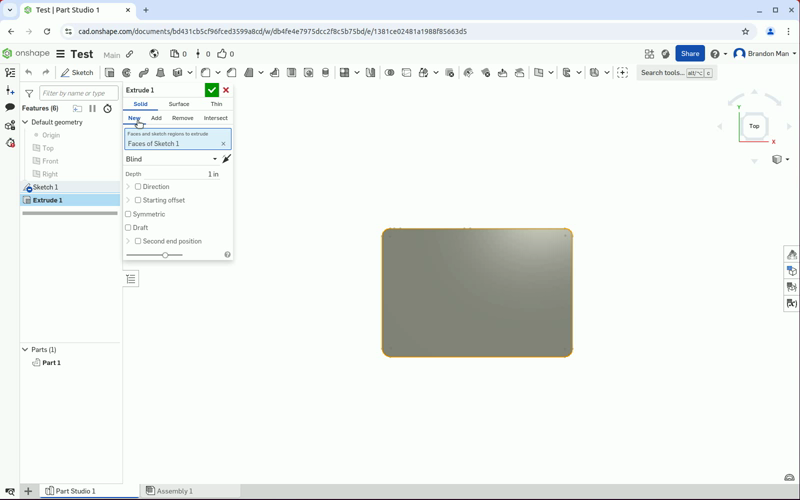
key(tab, 4)
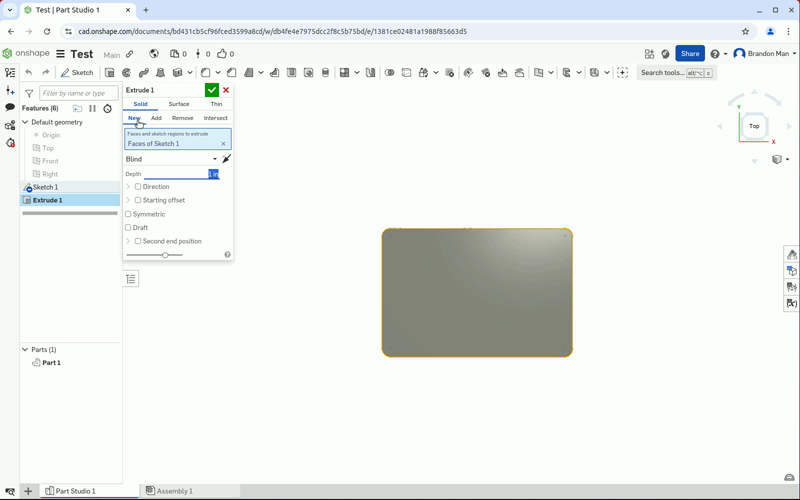
text(0.241)
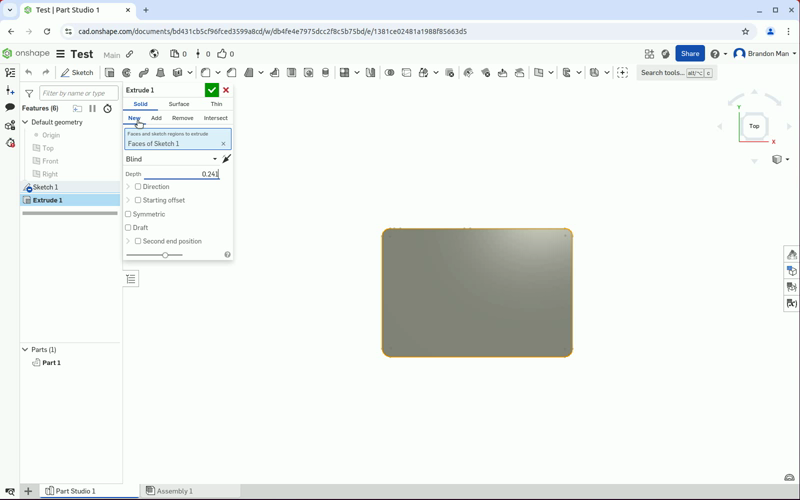
key(enter)
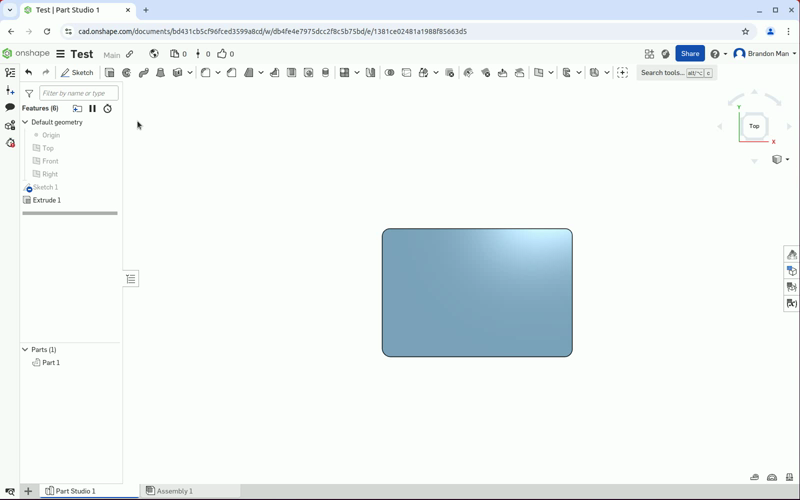
key(shift+h)
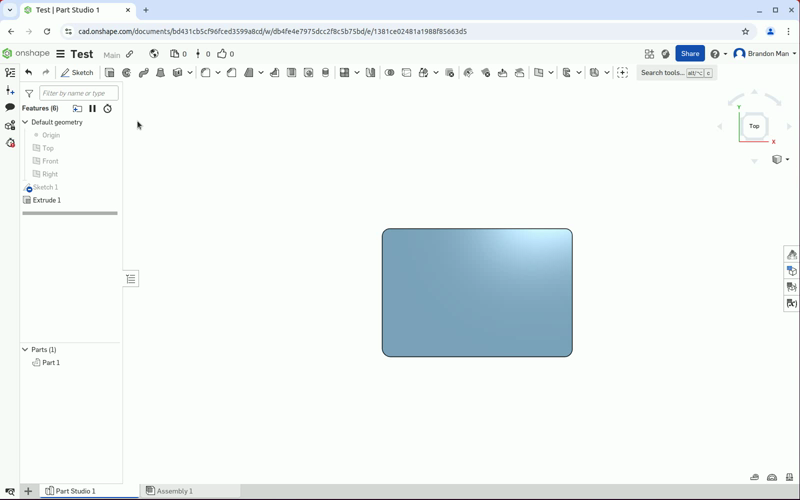
key(shift+h)
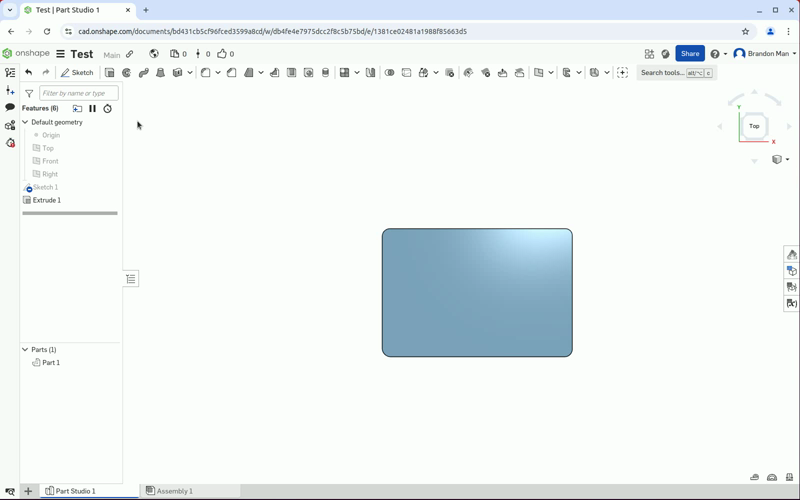
mouse_move(73, 189)
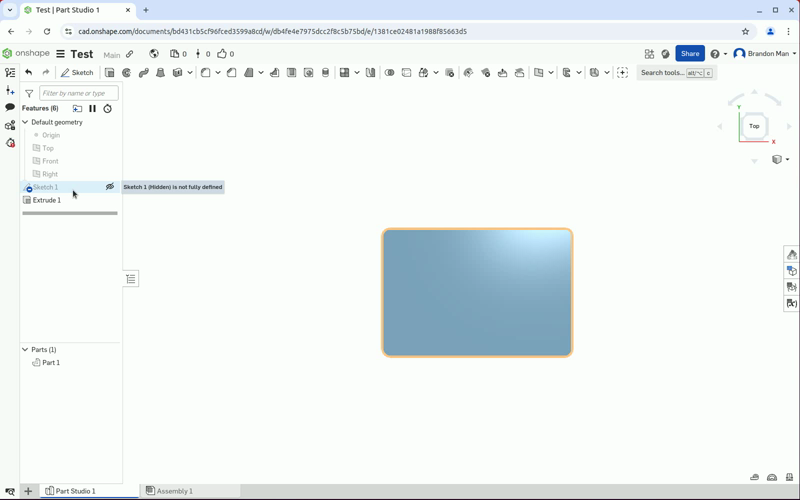
click(73, 189)
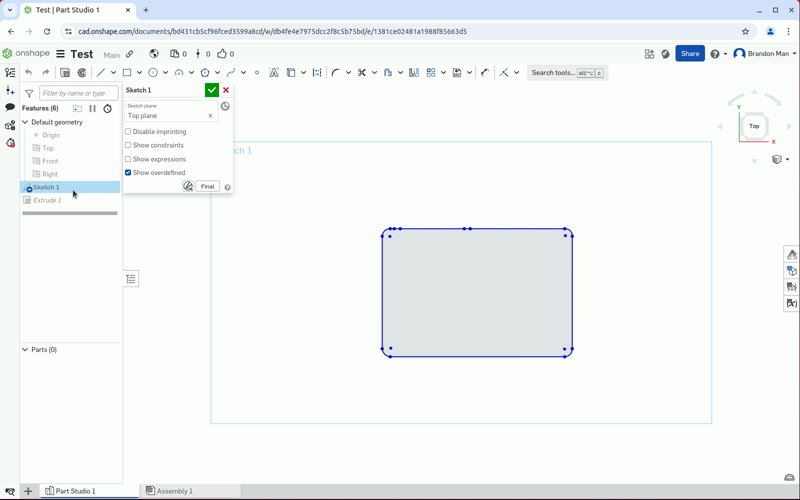
mouse_move(229, 92)
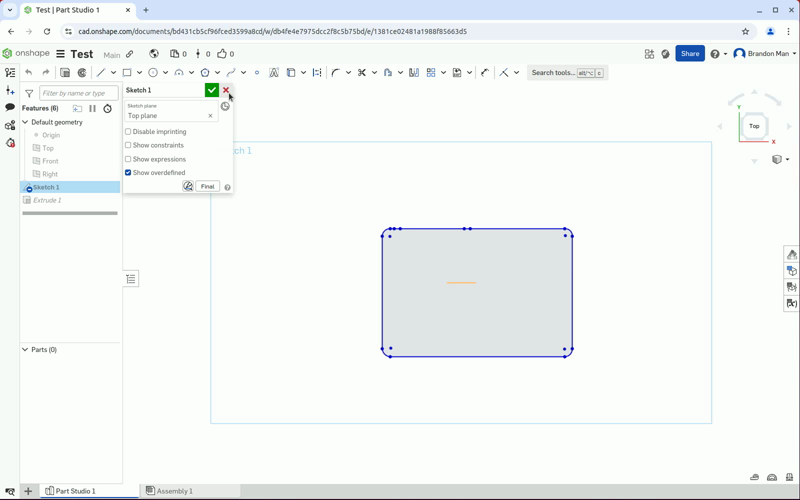
click(229, 92)
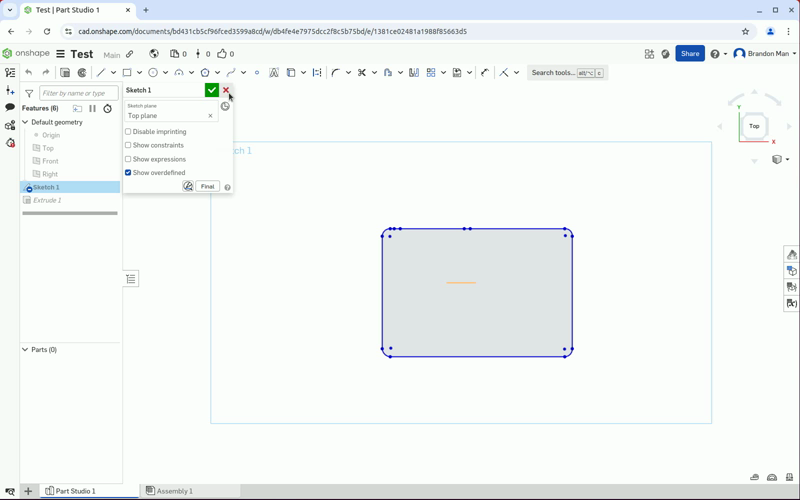
key(shift+s)
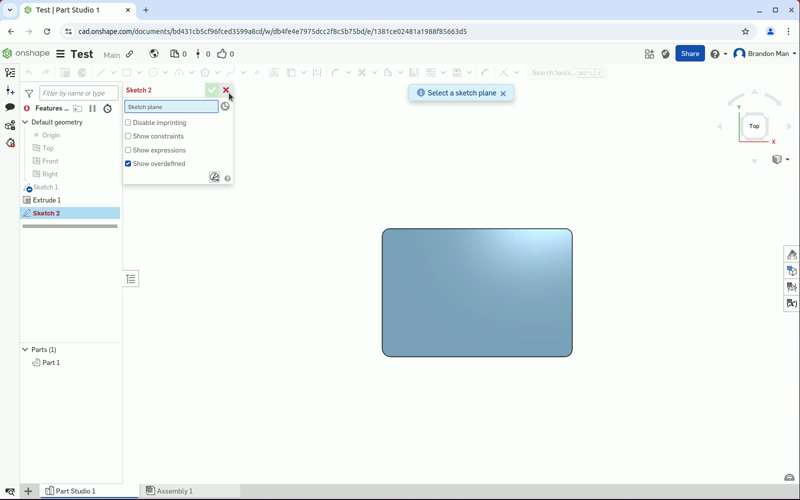
mouse_move(73, 150)
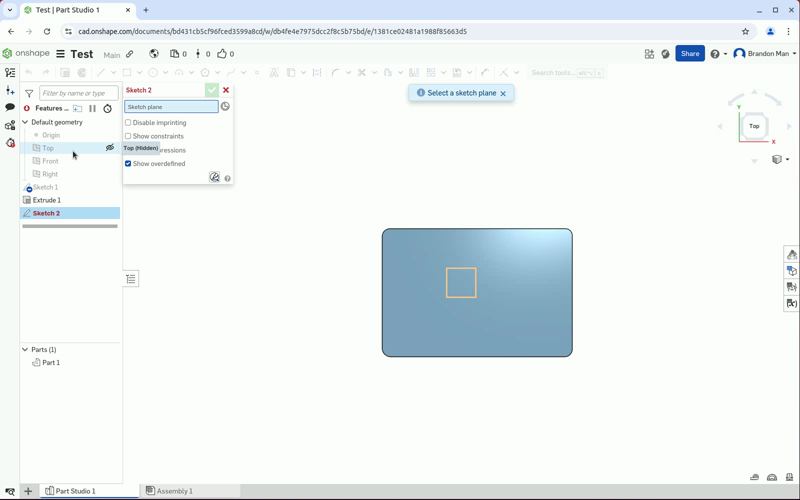
click(73, 150)
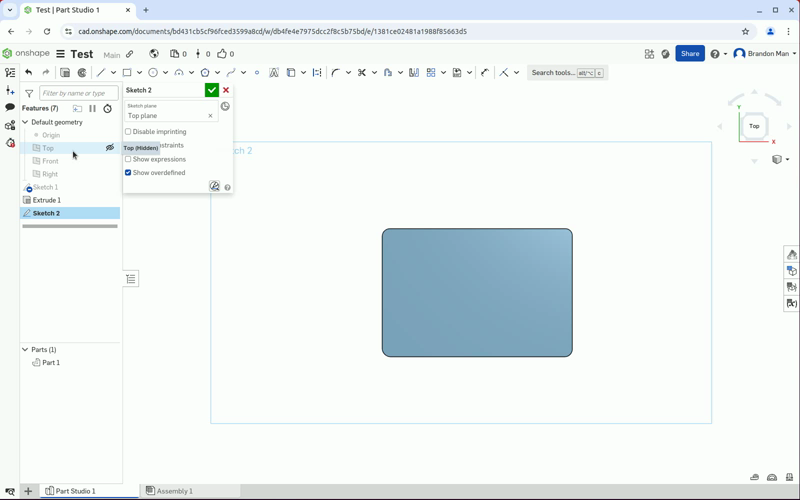
mouse_move(73, 352)
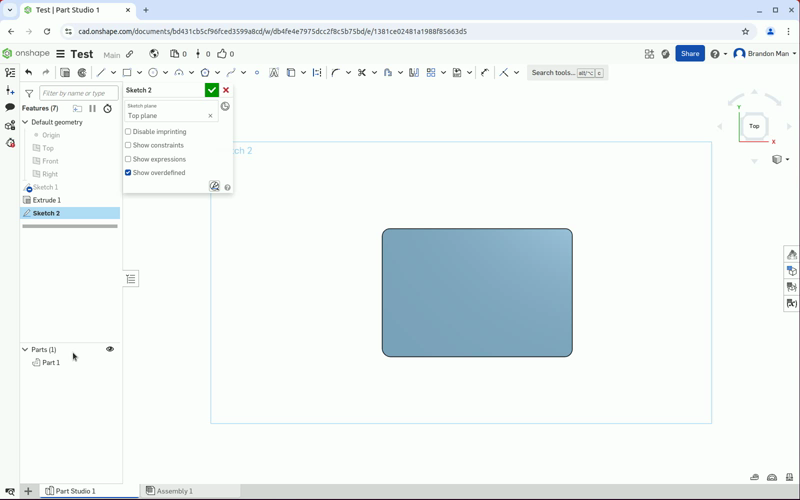
key(y)
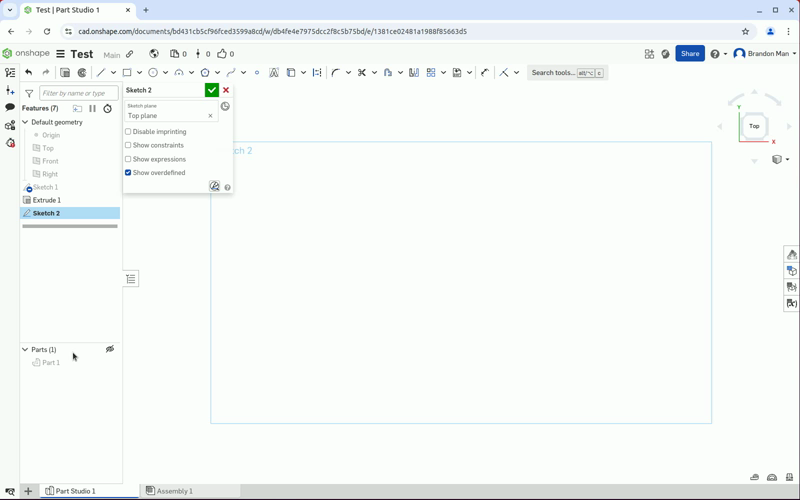
key(l)
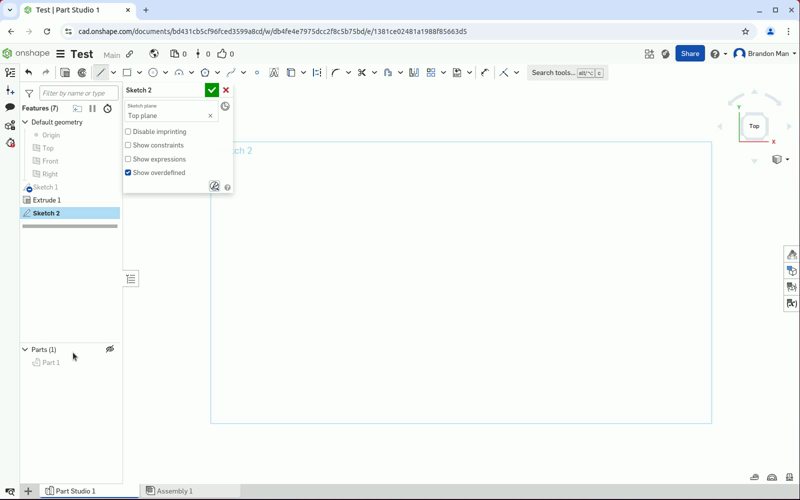
key_down(shift)
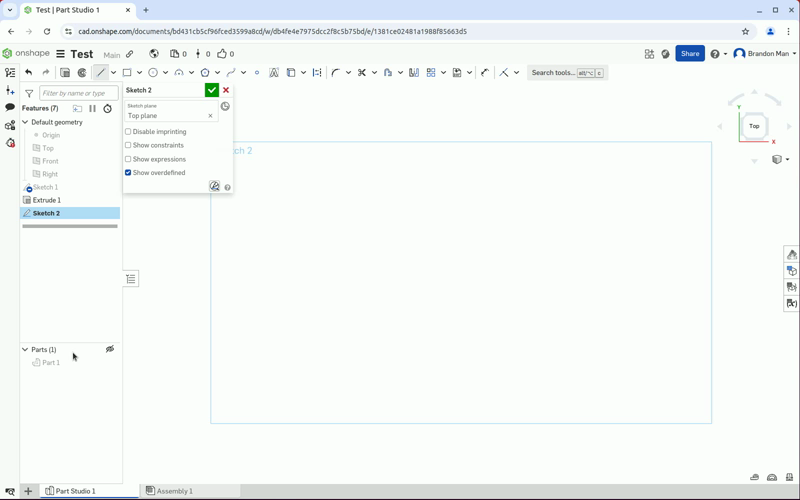
mouse_move(401, 228)
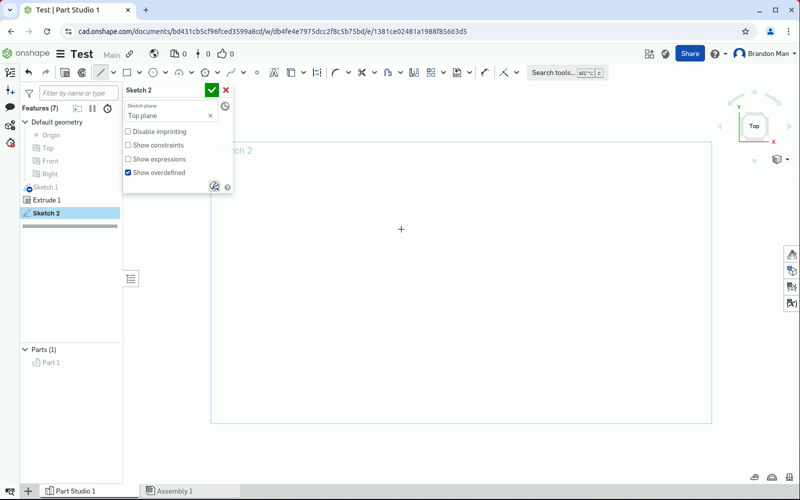
click(401, 228)
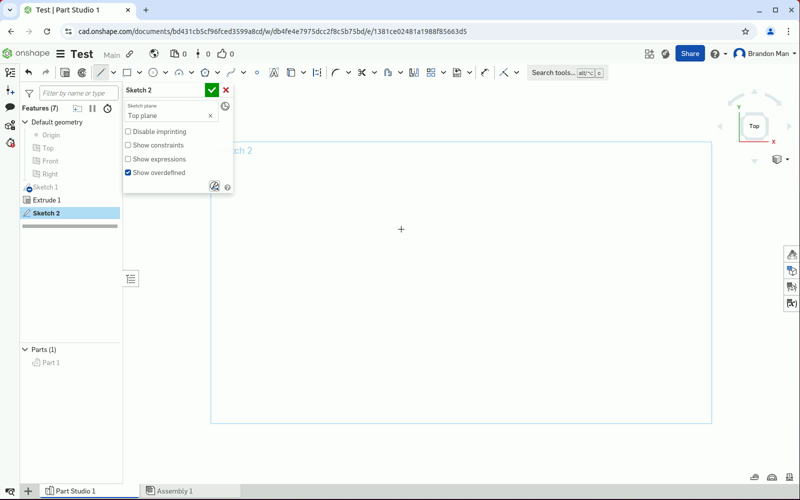
key_up(shift)
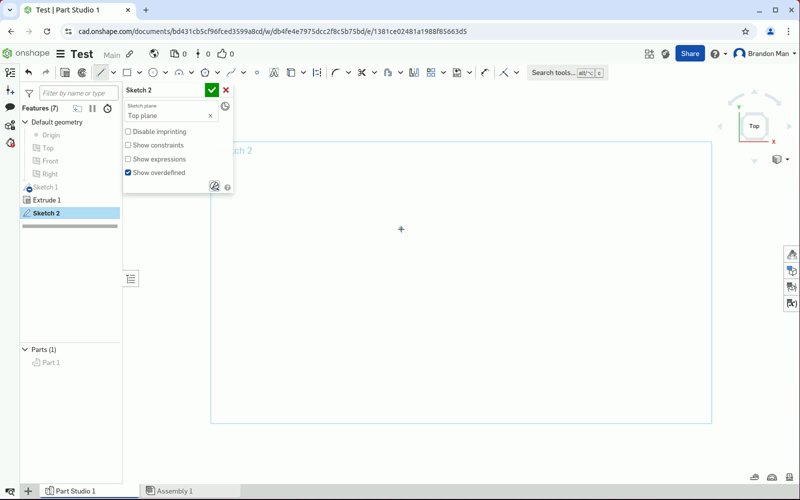
key_down(shift)
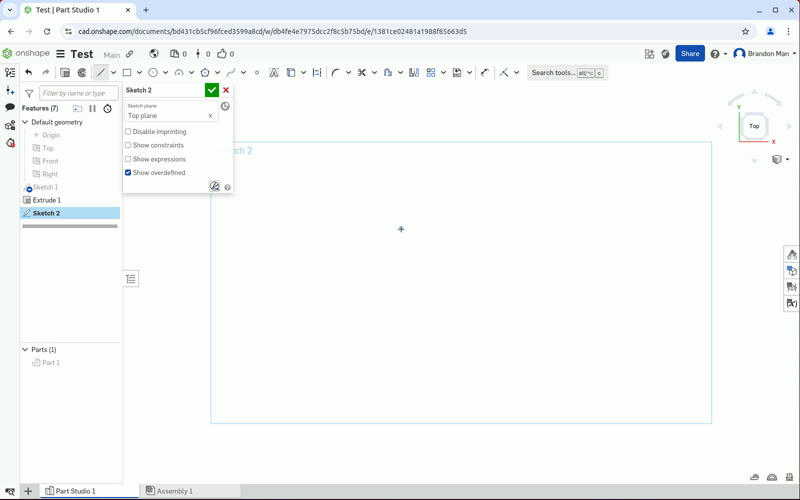
mouse_move(464, 228)
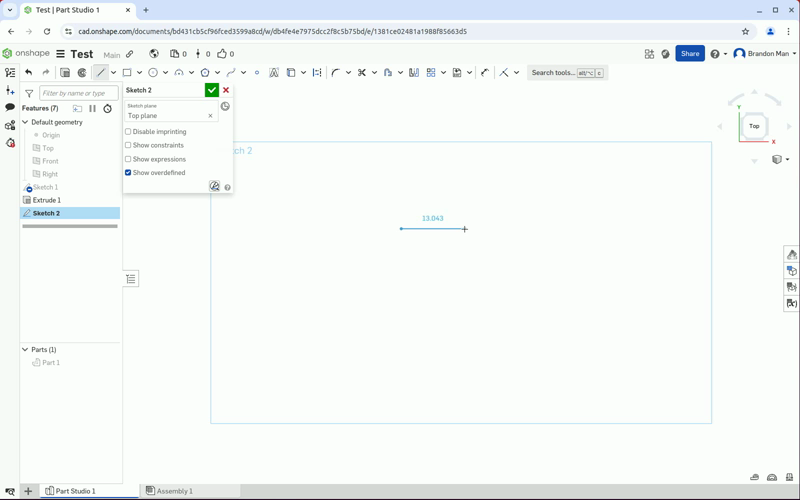
click(464, 228)
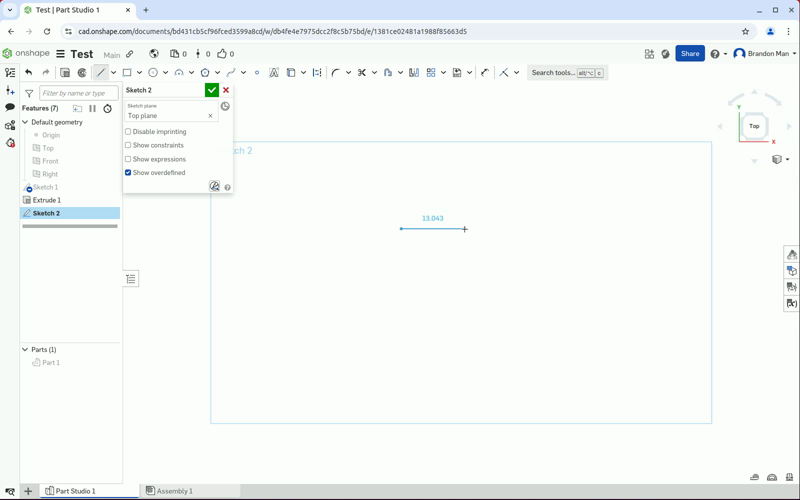
key_up(shift)
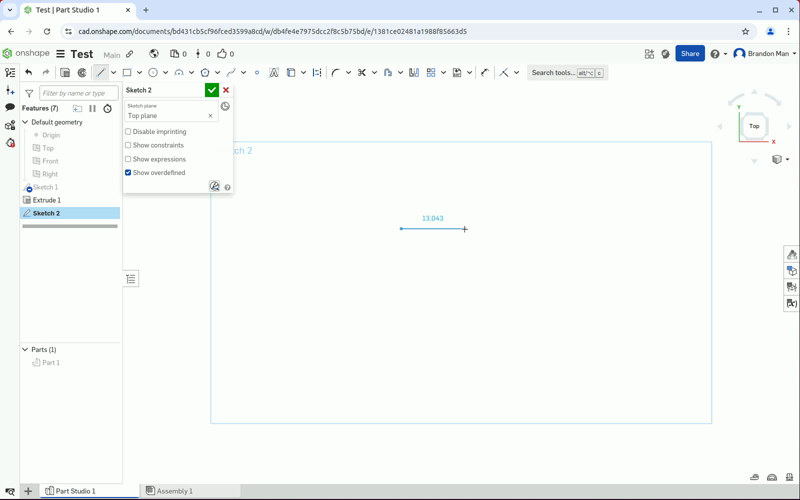
key_down(shift)
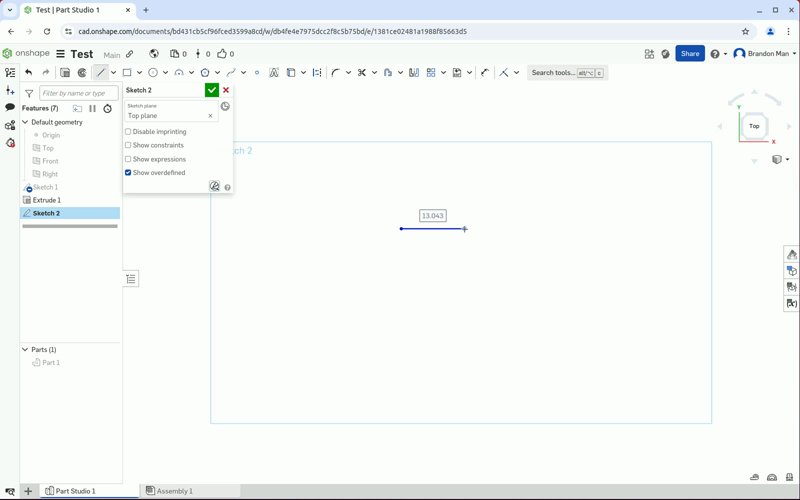
mouse_move(495, 228)
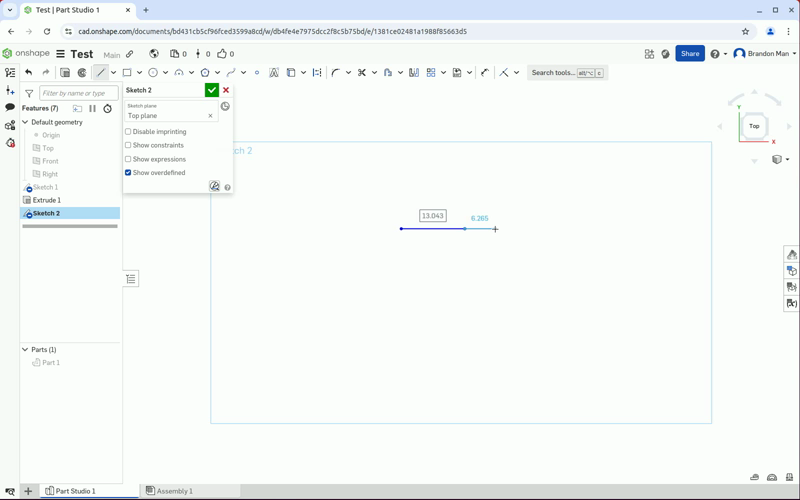
mouse_move(464, 222)
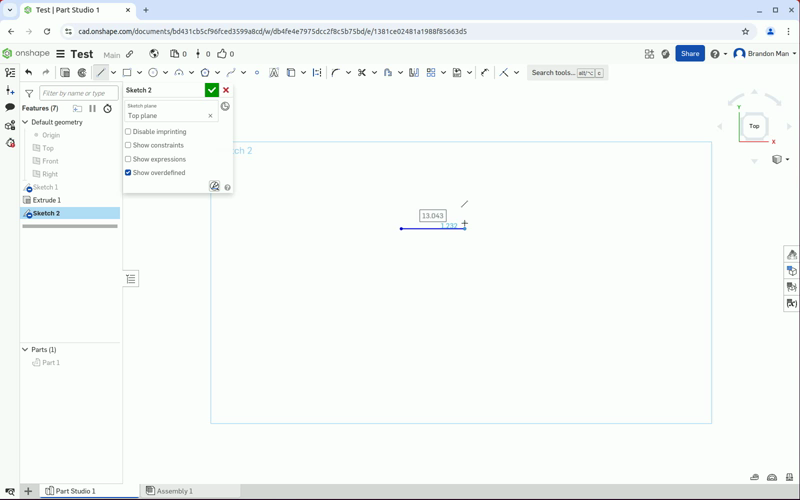
scroll(6)
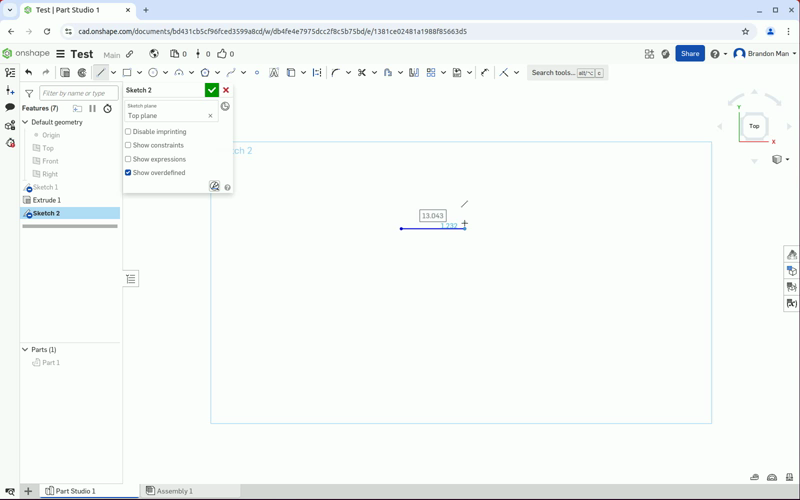
scroll(6)
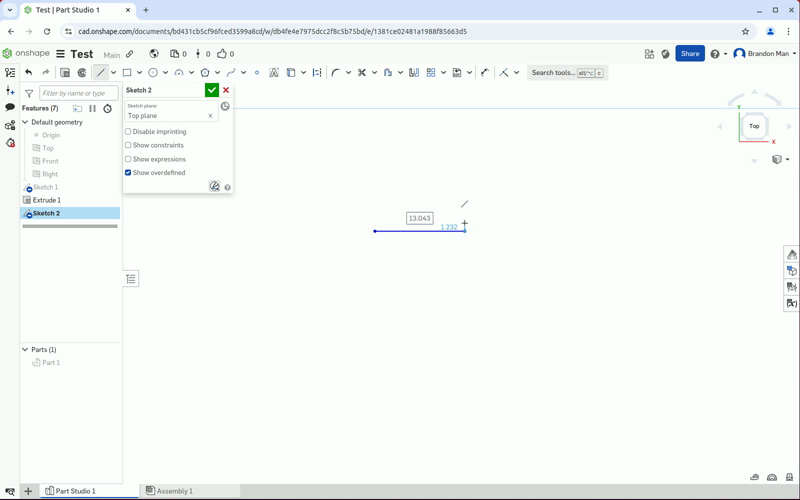
scroll(6)
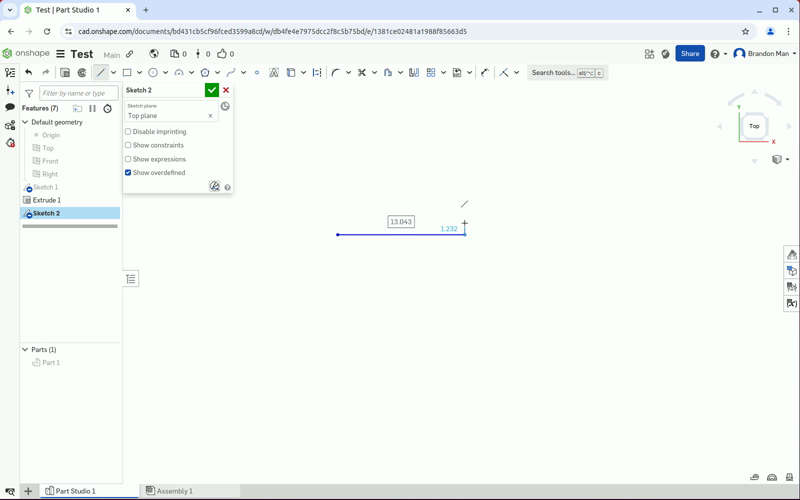
scroll(6)
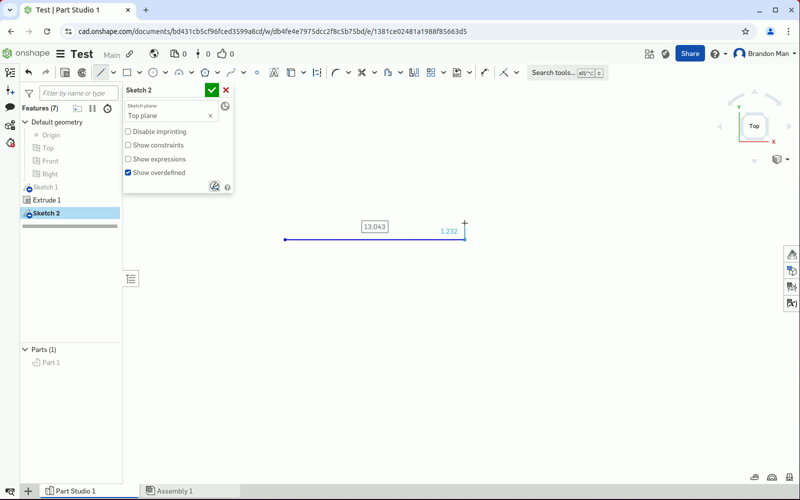
scroll(6)
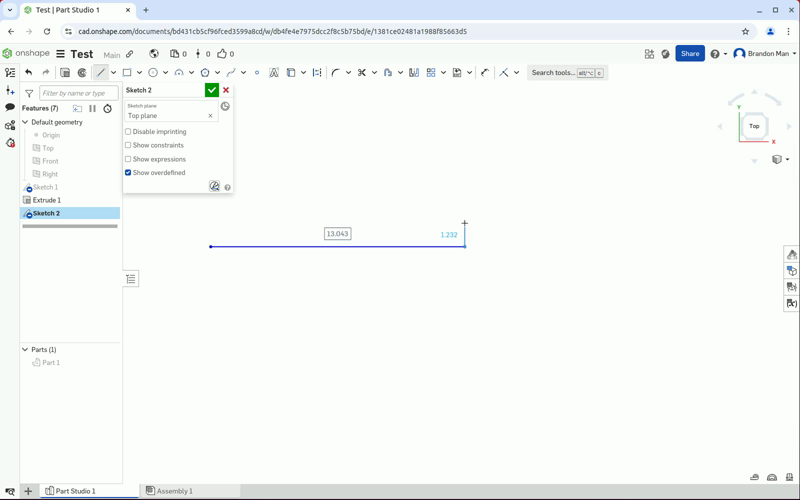
scroll(6)
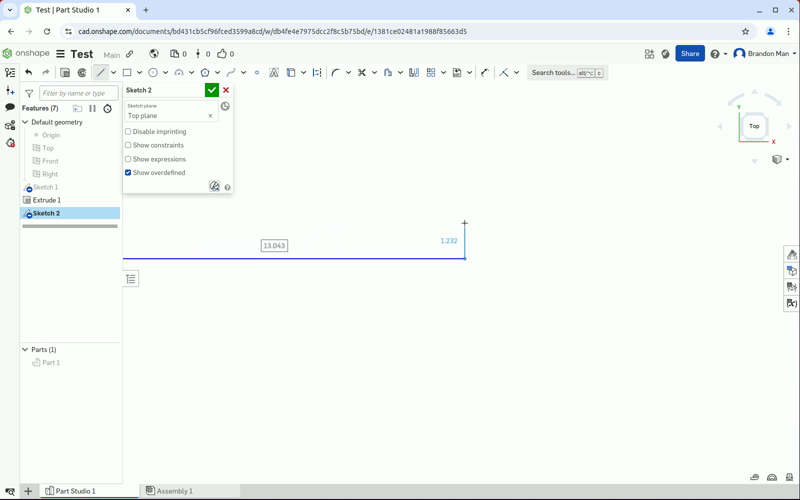
scroll(6)
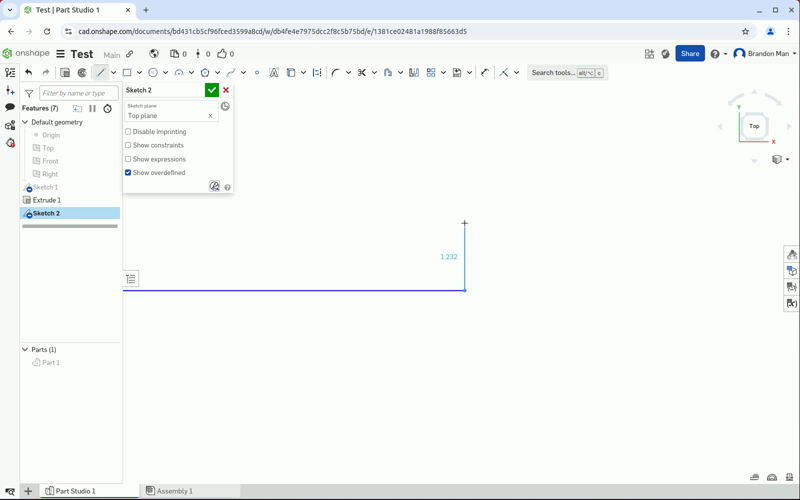
click(464, 222)
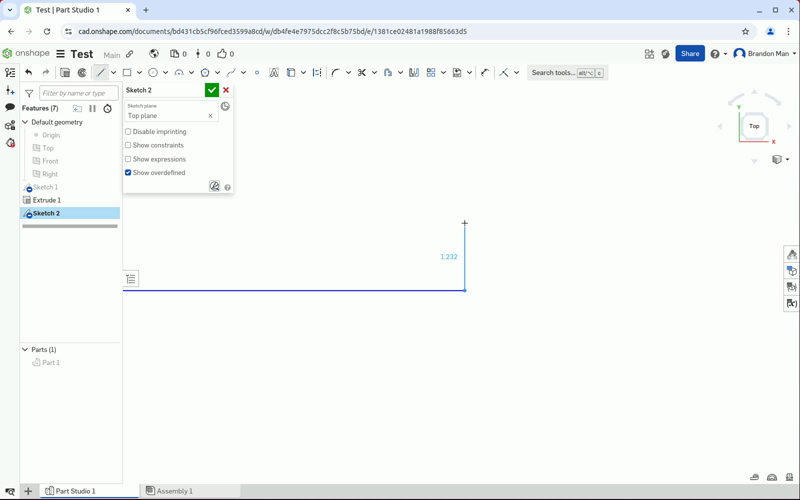
scroll(-6)
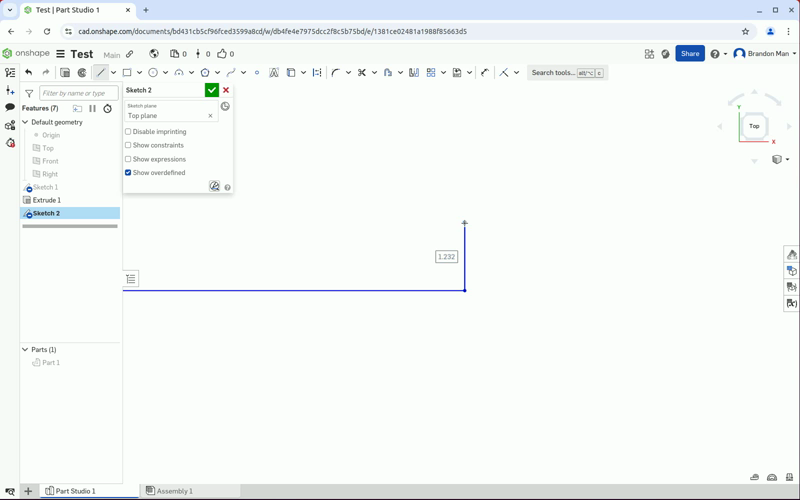
scroll(-6)
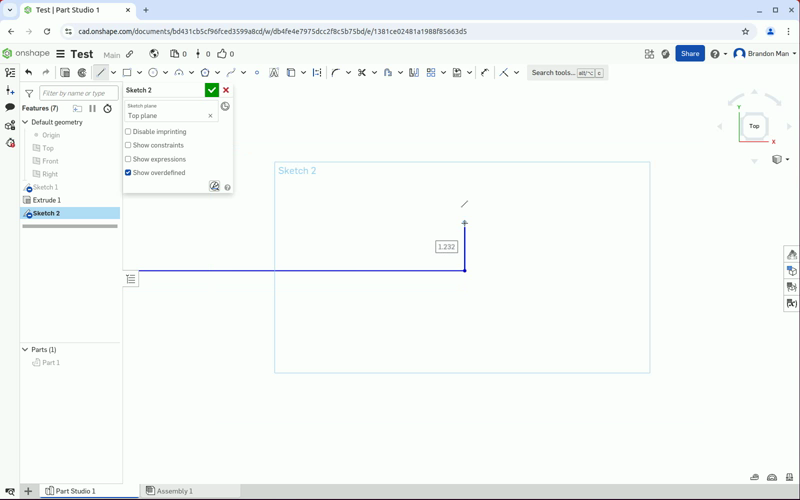
scroll(-6)
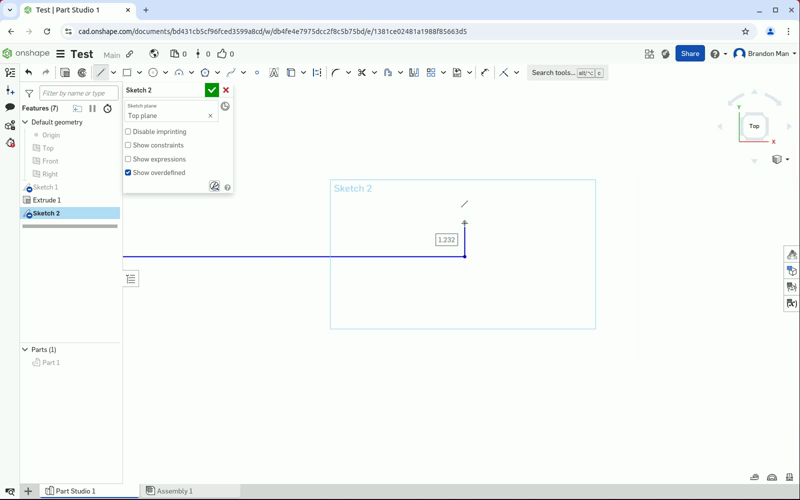
scroll(-6)
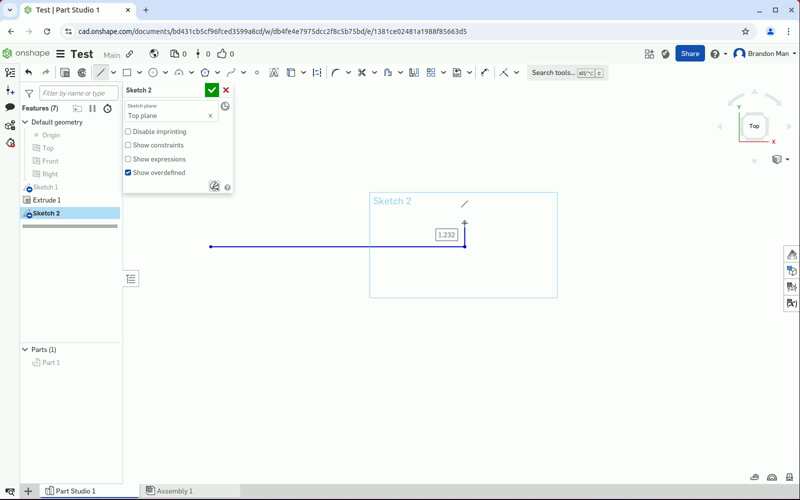
scroll(-6)
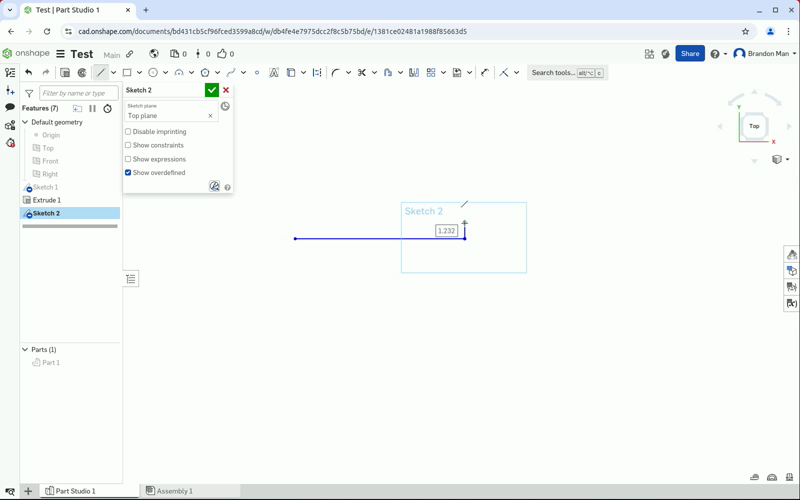
scroll(-6)
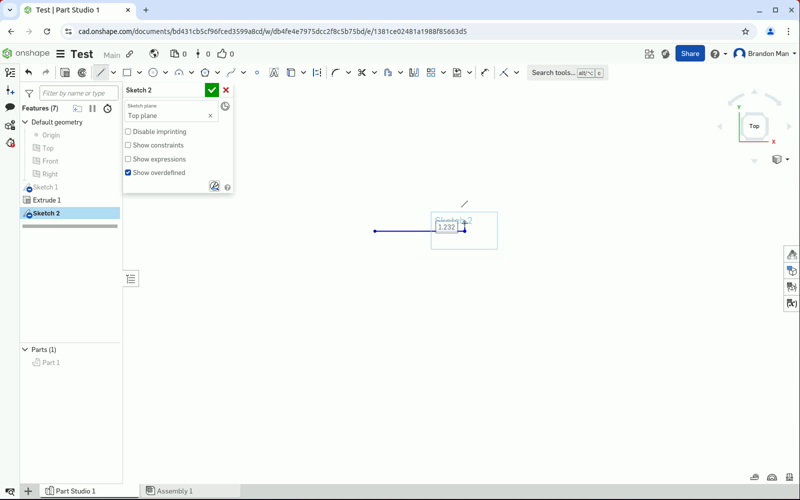
scroll(-6)
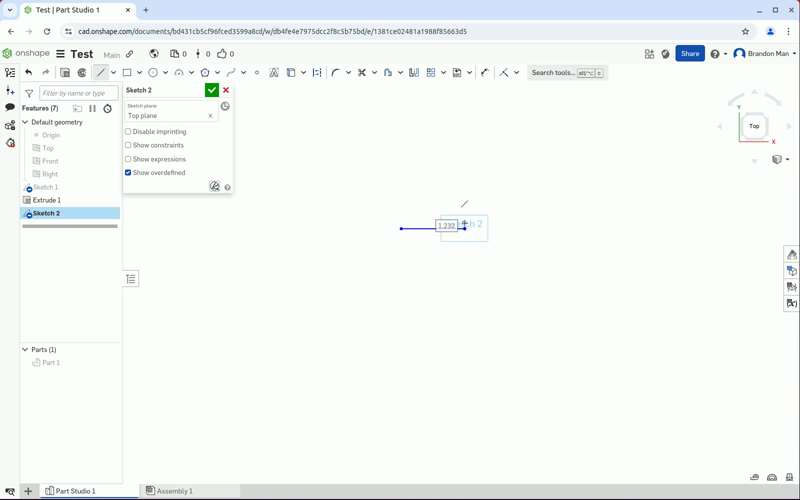
key_up(shift)
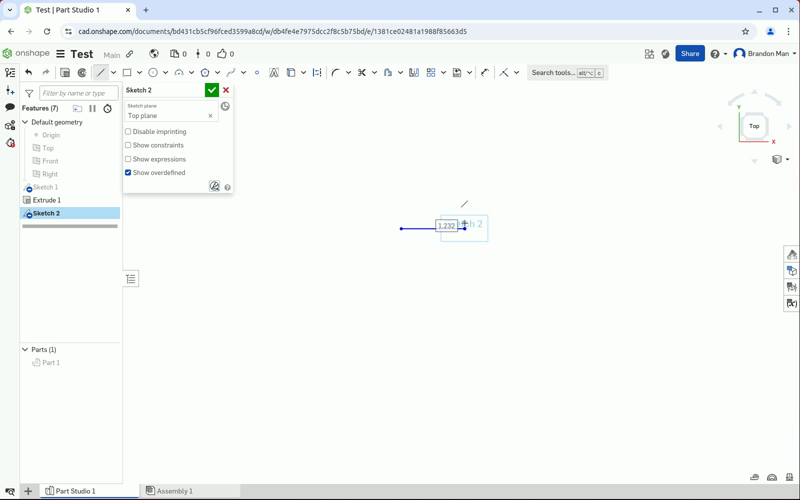
key_down(shift)
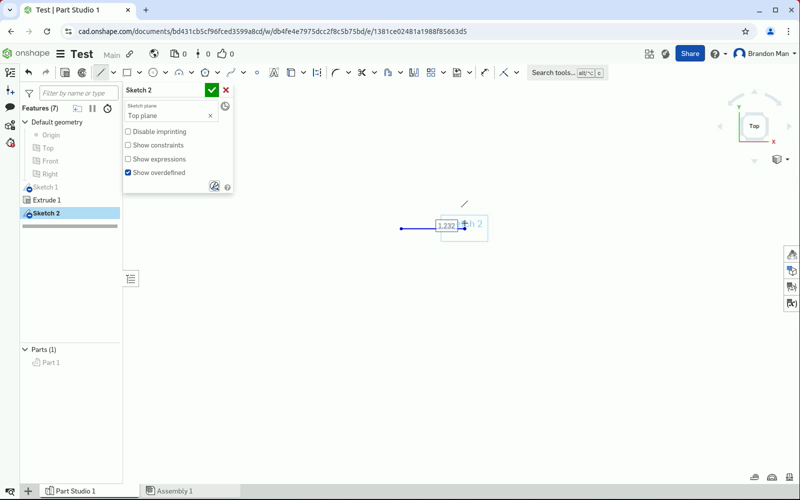
mouse_move(495, 222)
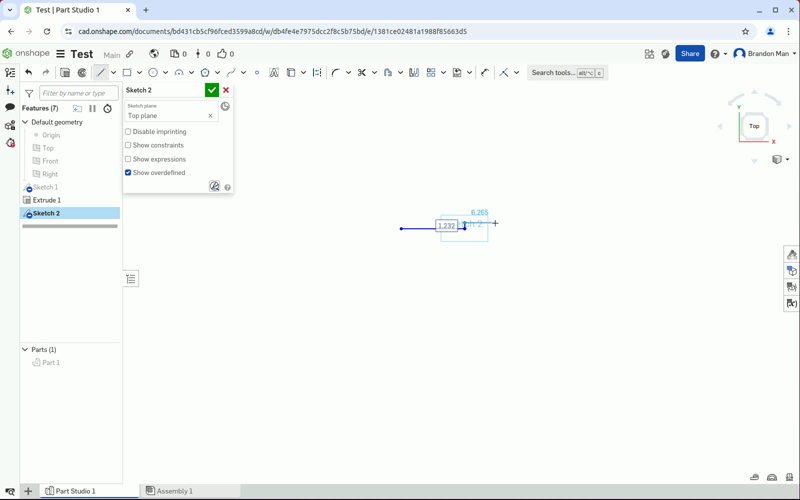
mouse_move(464, 219)
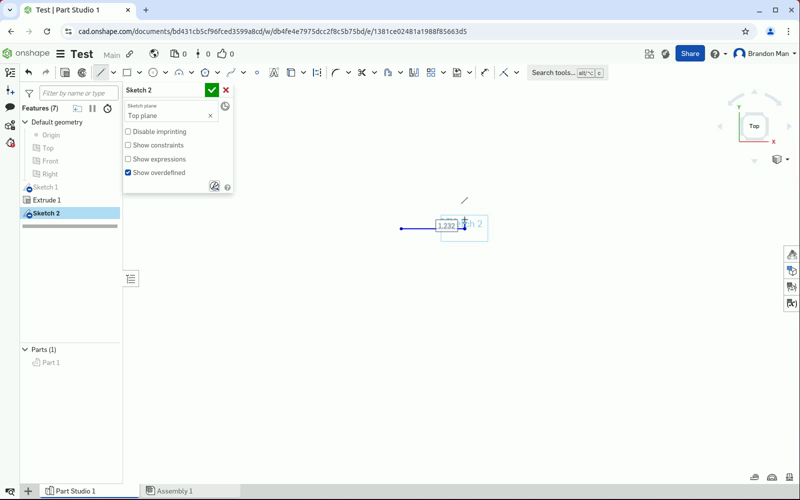
scroll(6)
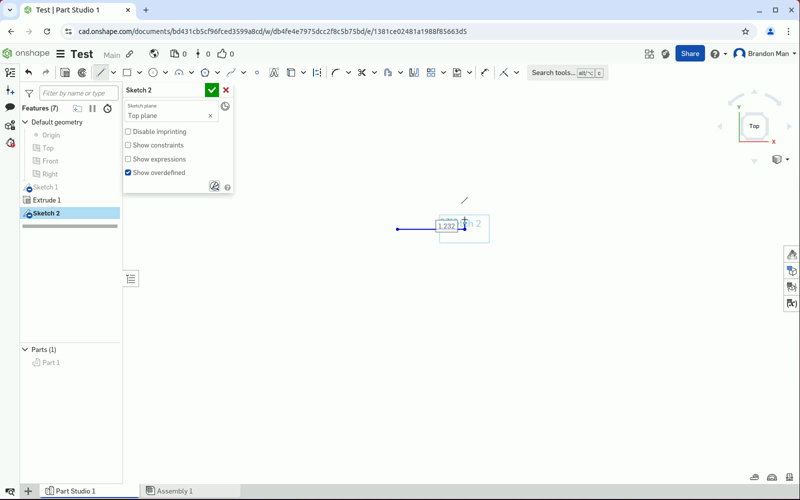
scroll(6)
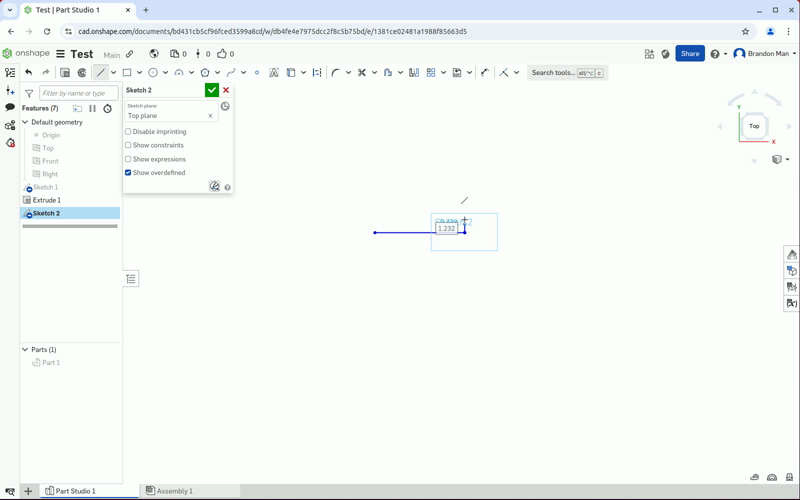
scroll(6)
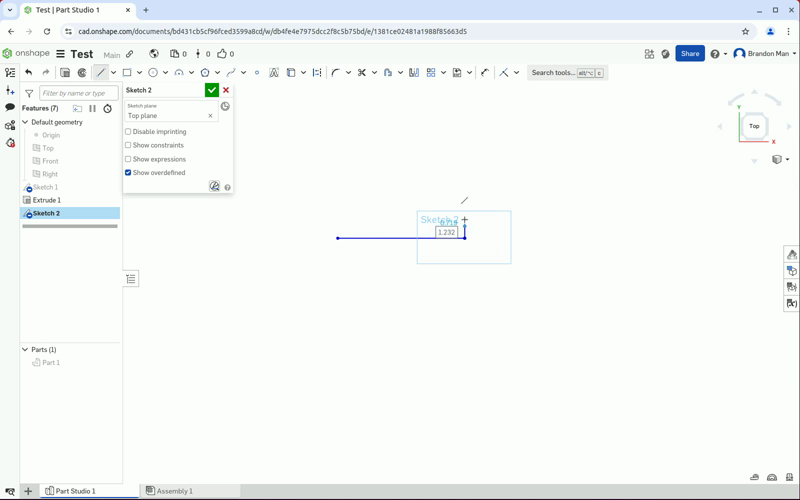
scroll(6)
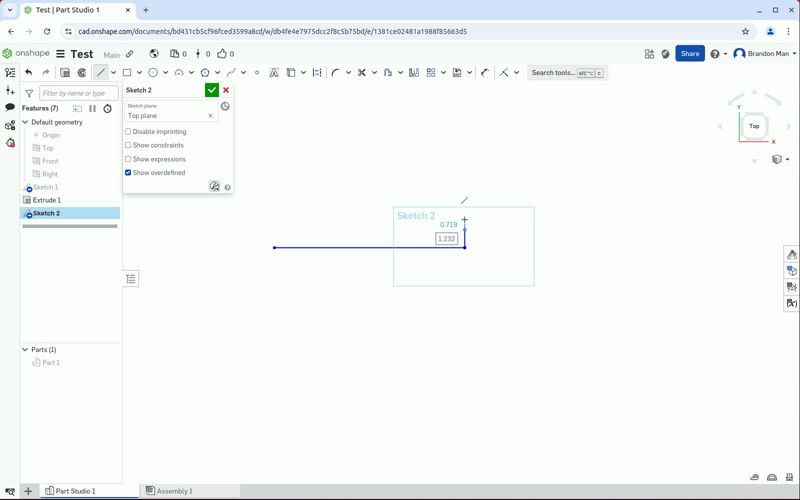
scroll(6)
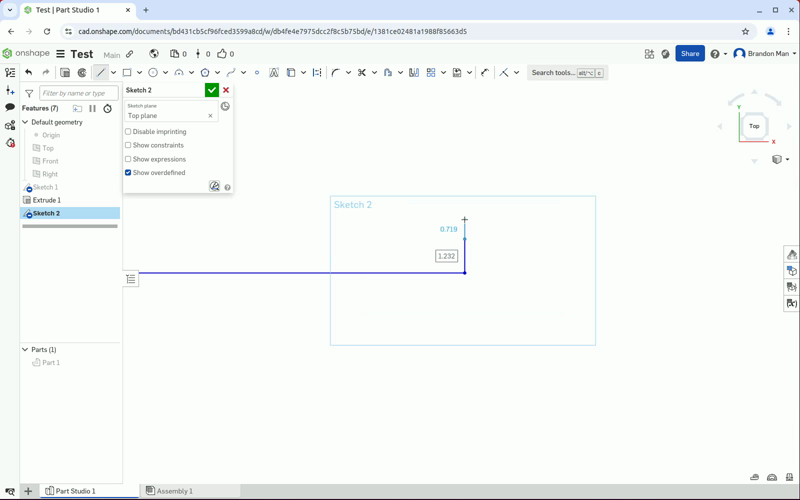
scroll(6)
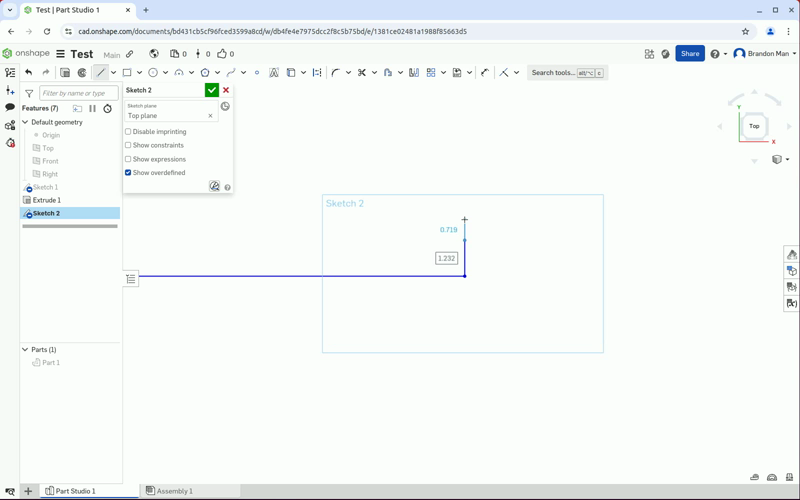
scroll(6)
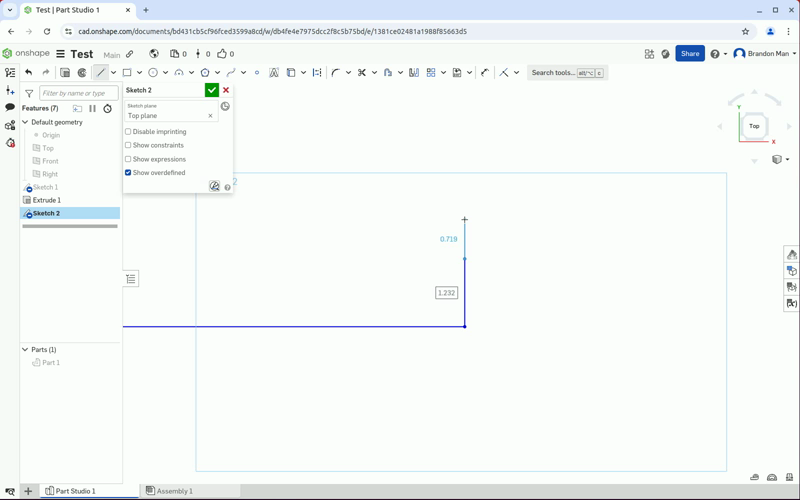
click(464, 219)
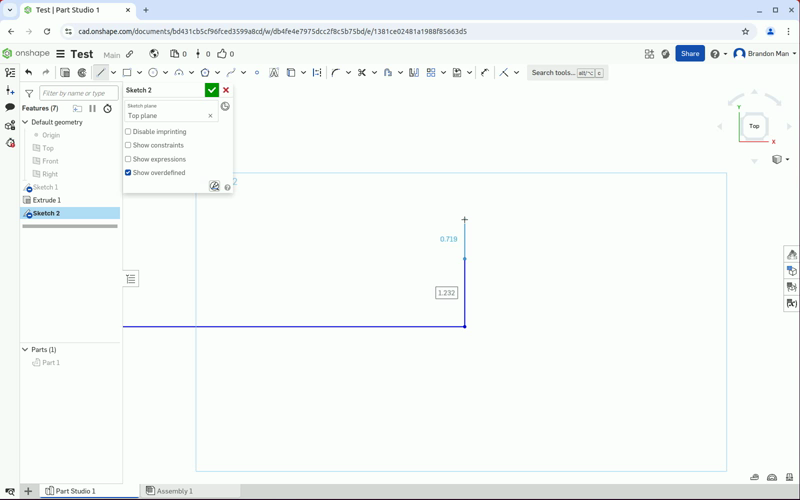
scroll(-6)
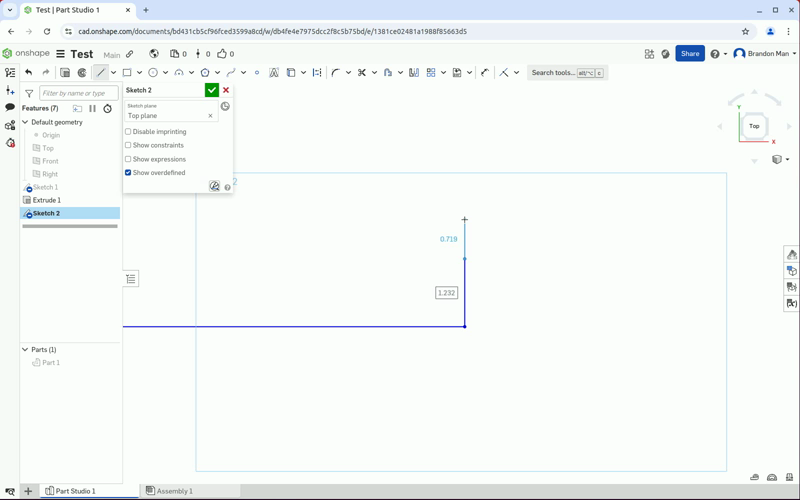
scroll(-6)
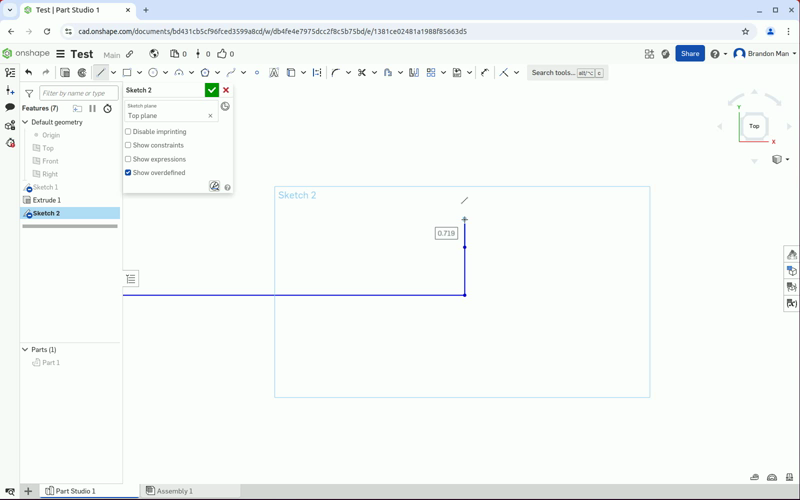
scroll(-6)
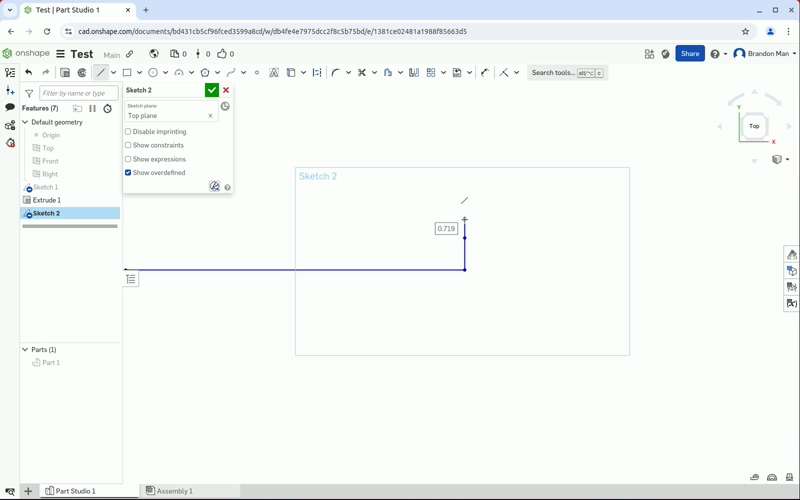
scroll(-6)
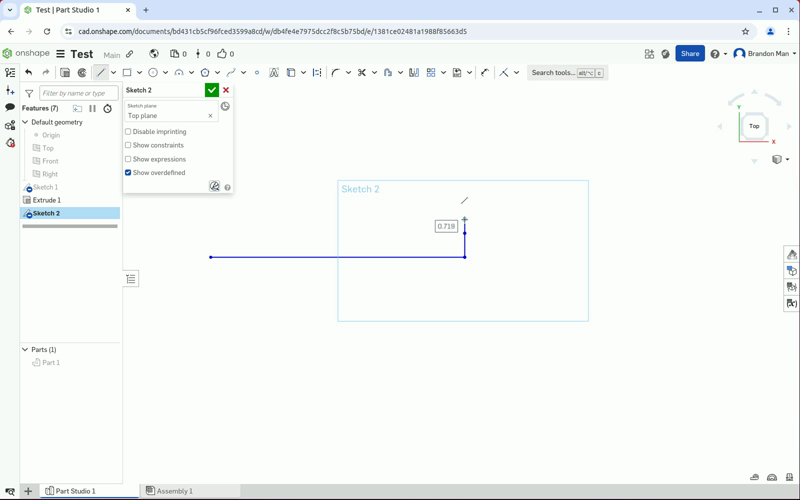
scroll(-6)
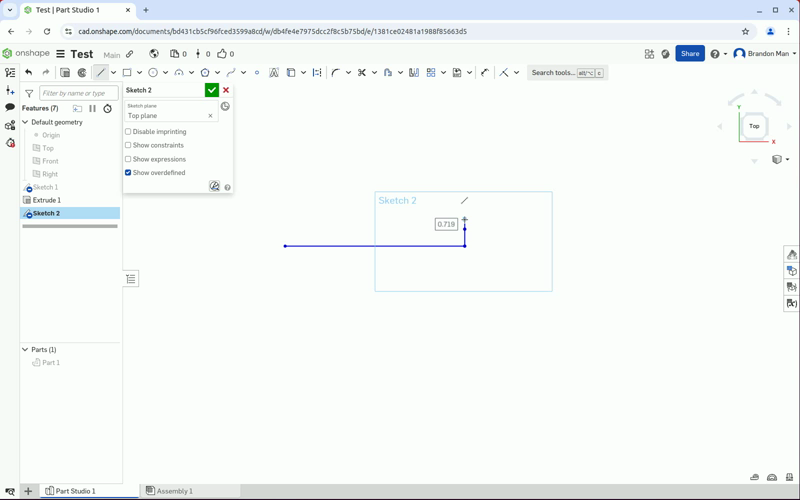
scroll(-6)
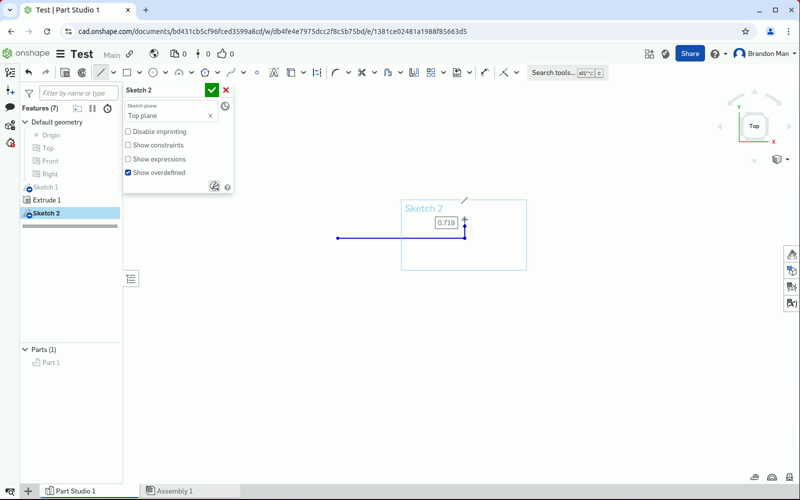
scroll(-6)
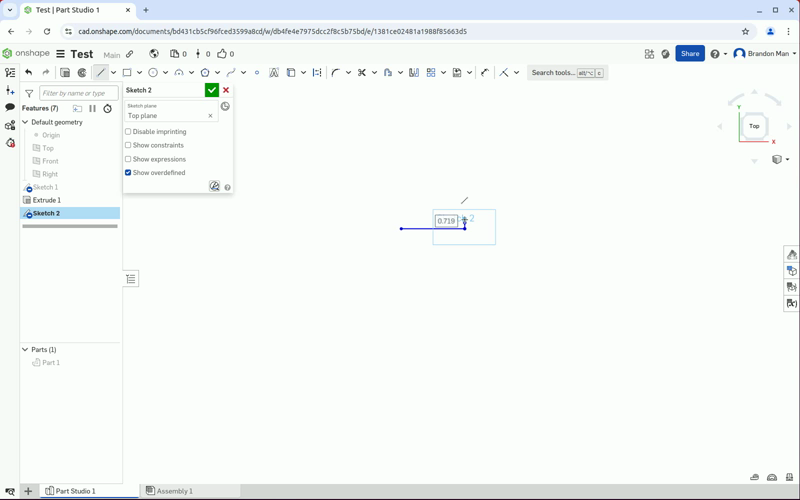
key_up(shift)
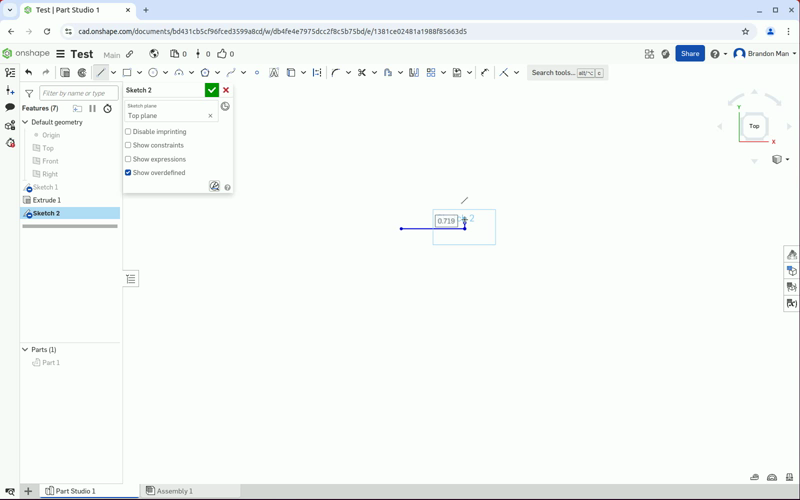
key(esc)
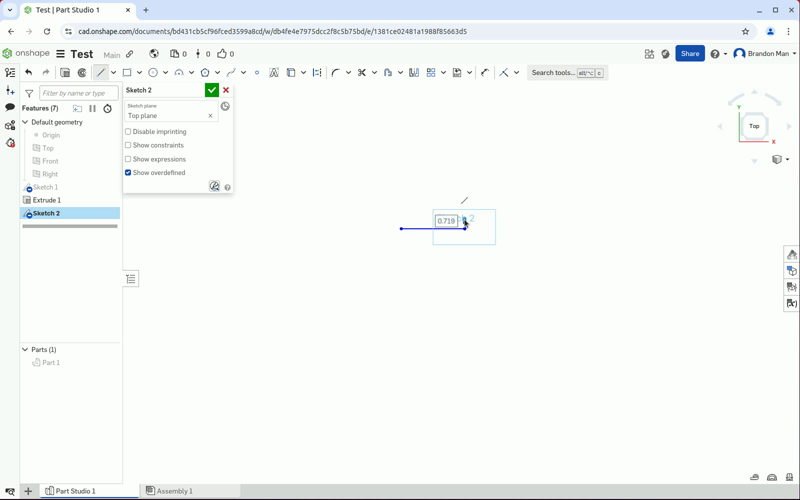
key(a)
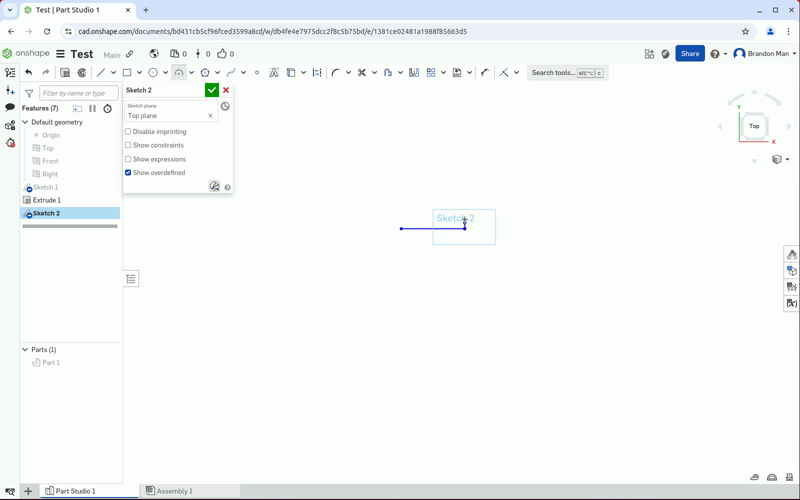
mouse_move(464, 219)
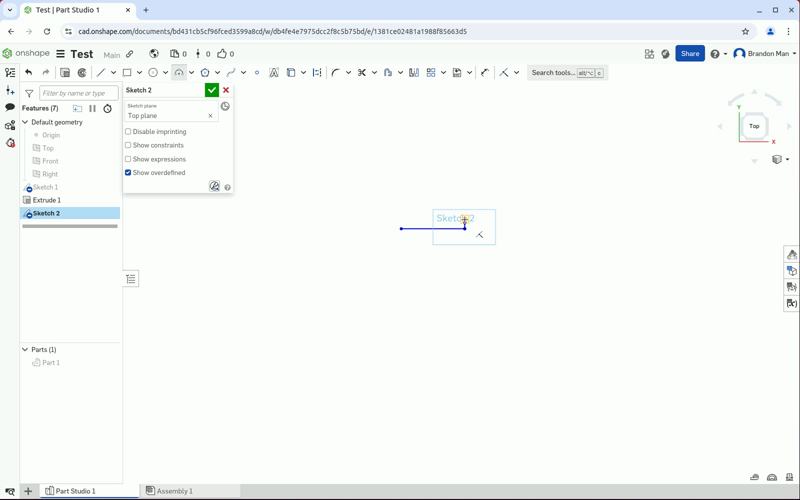
scroll(6)
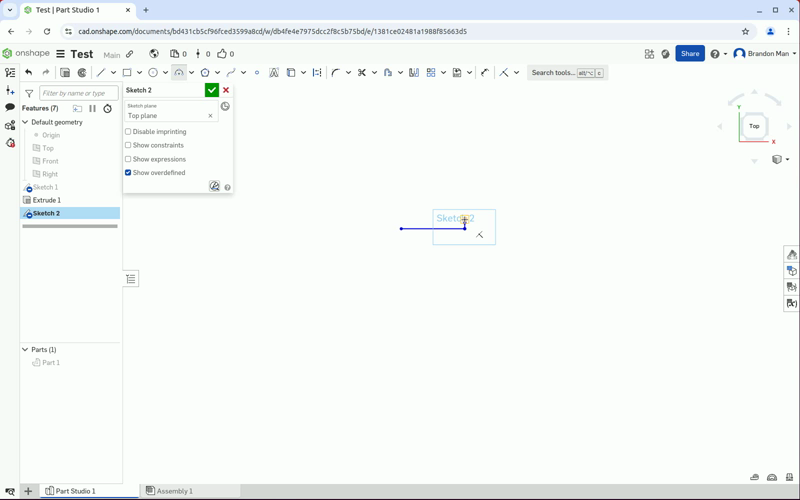
scroll(6)
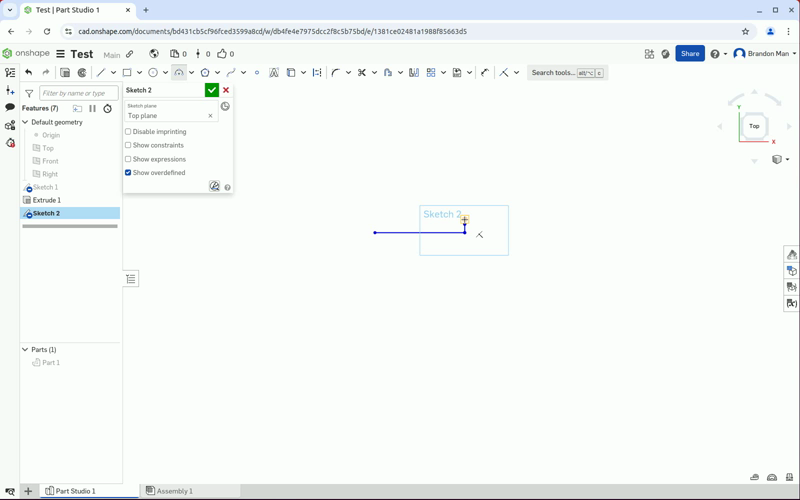
scroll(6)
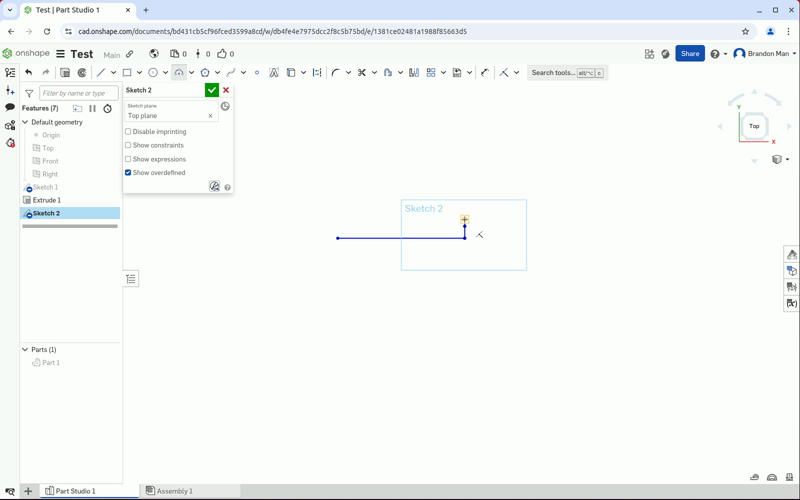
scroll(6)
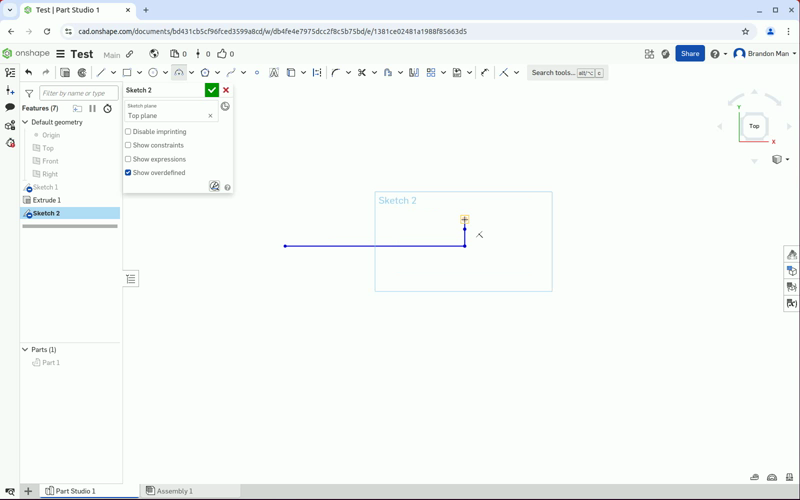
scroll(6)
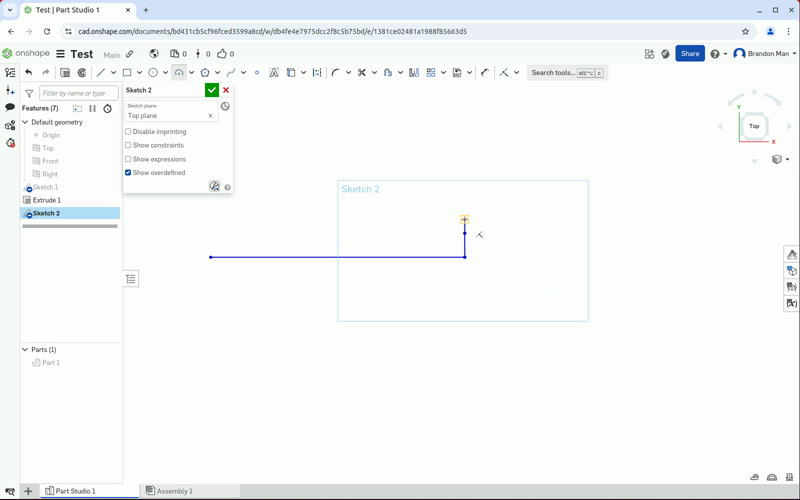
scroll(6)
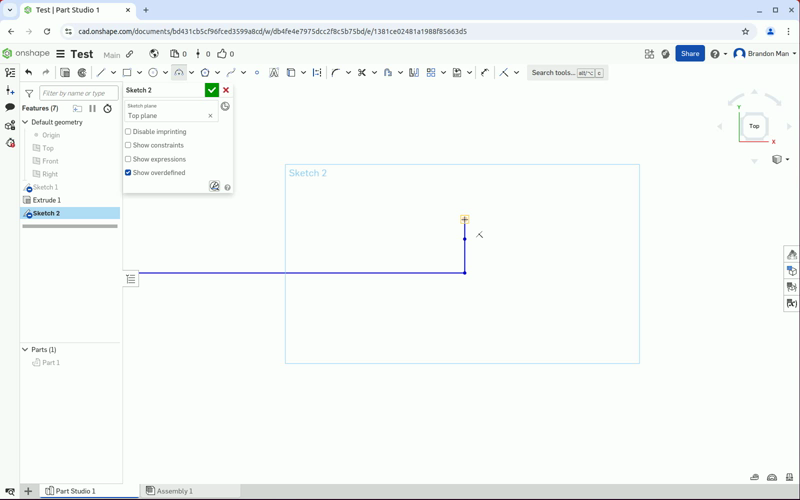
scroll(6)
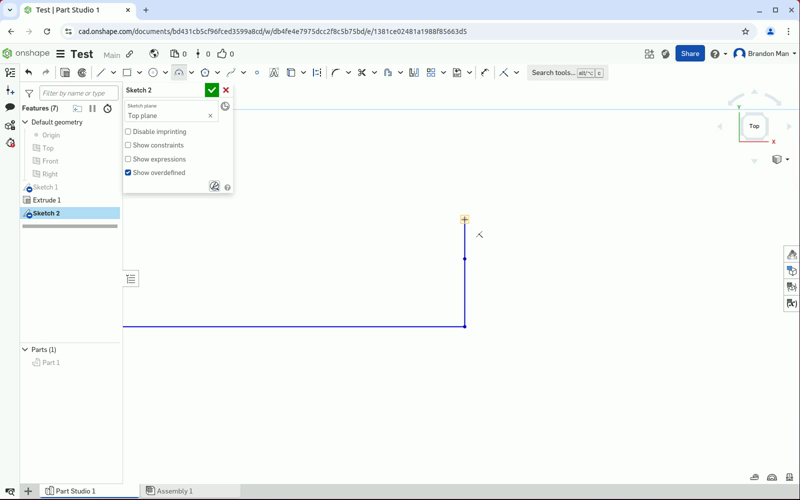
click(464, 219)
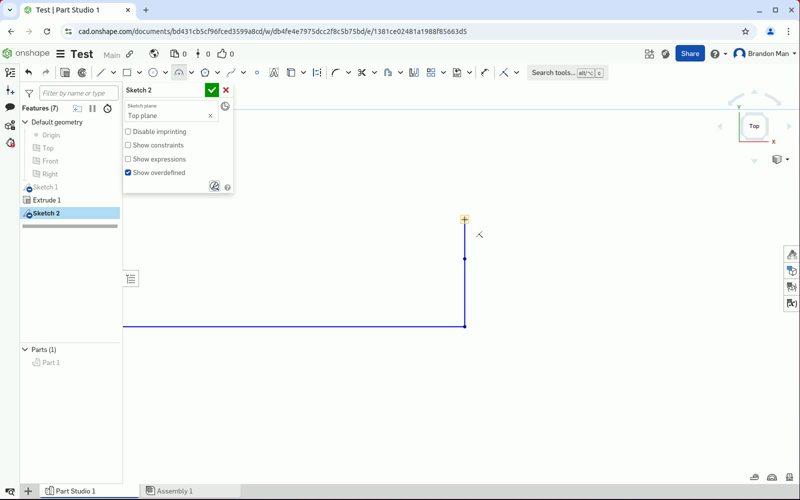
scroll(-6)
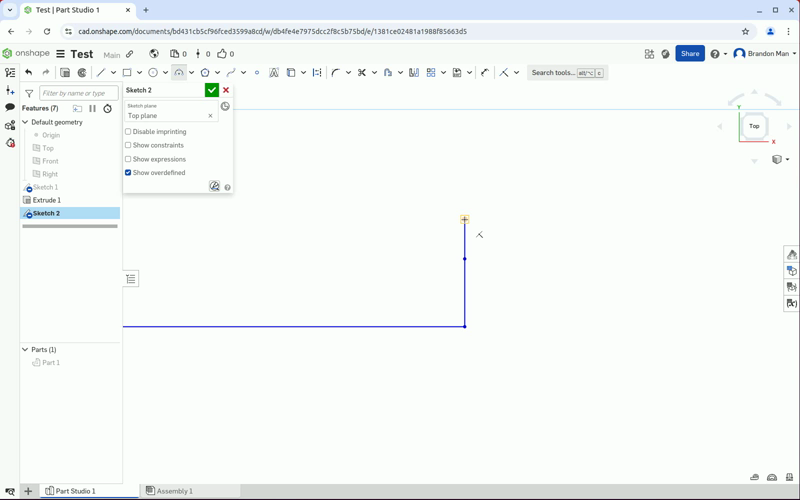
scroll(-6)
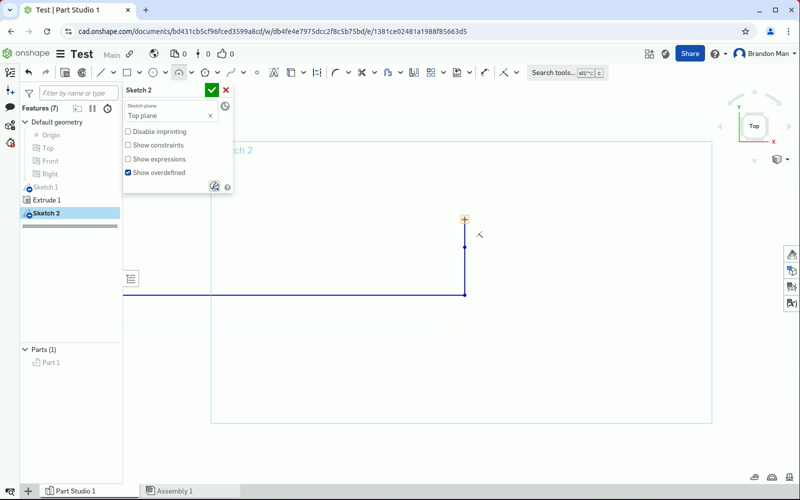
scroll(-6)
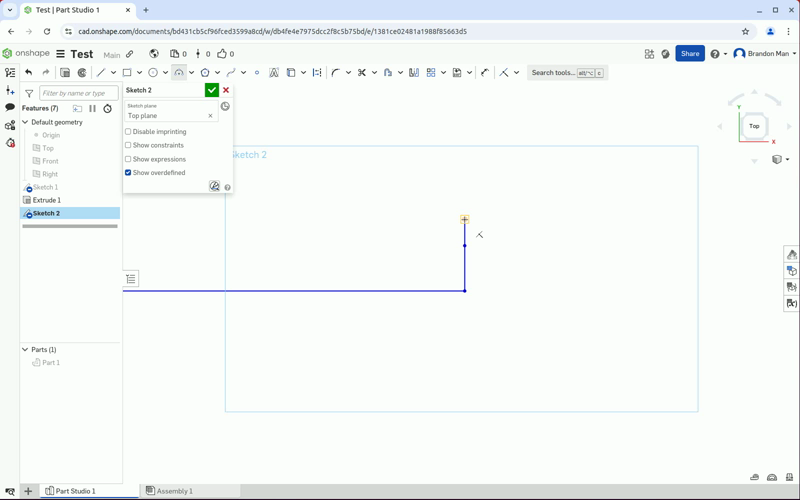
scroll(-6)
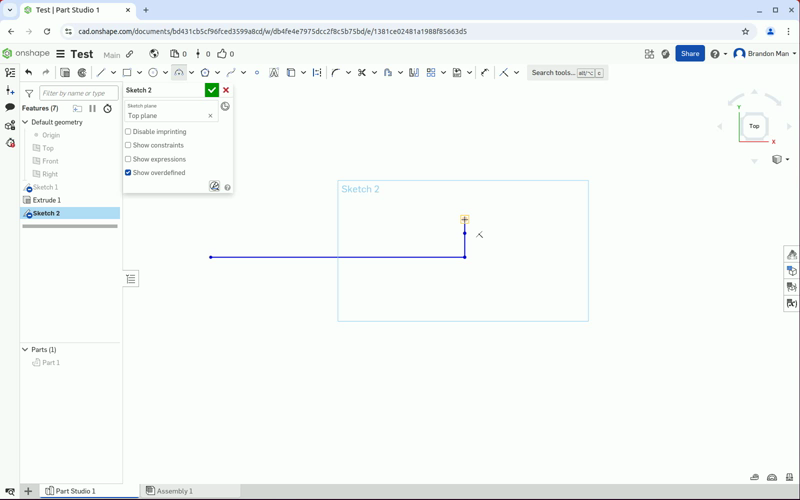
scroll(-6)
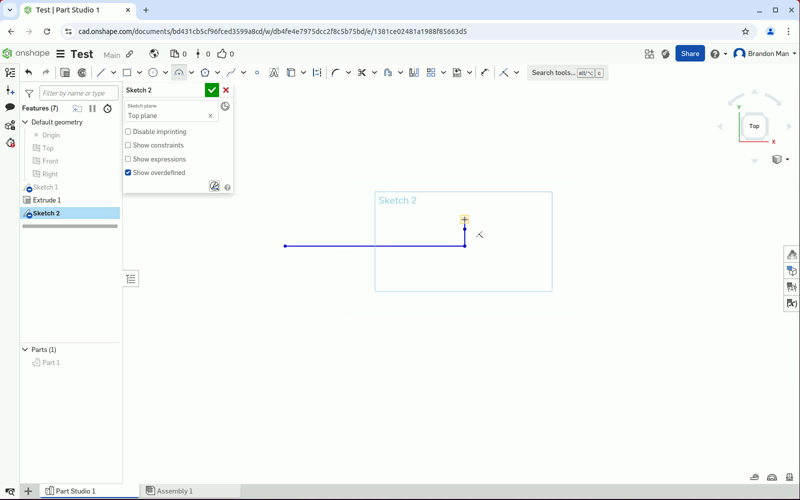
scroll(-6)
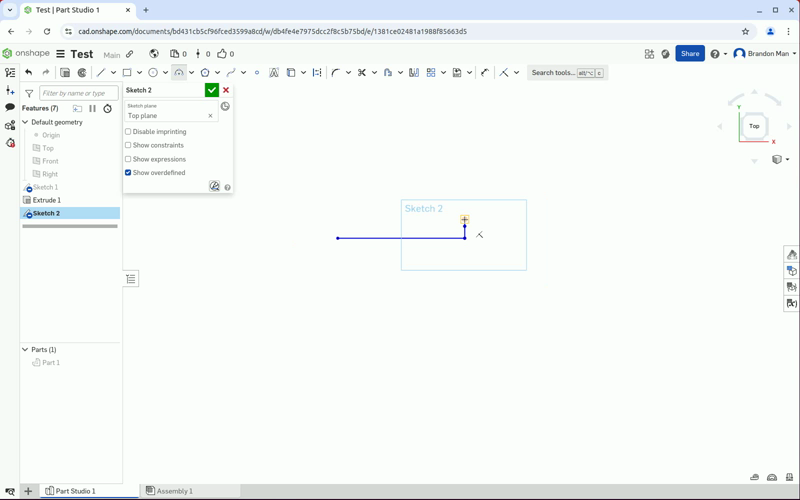
scroll(-6)
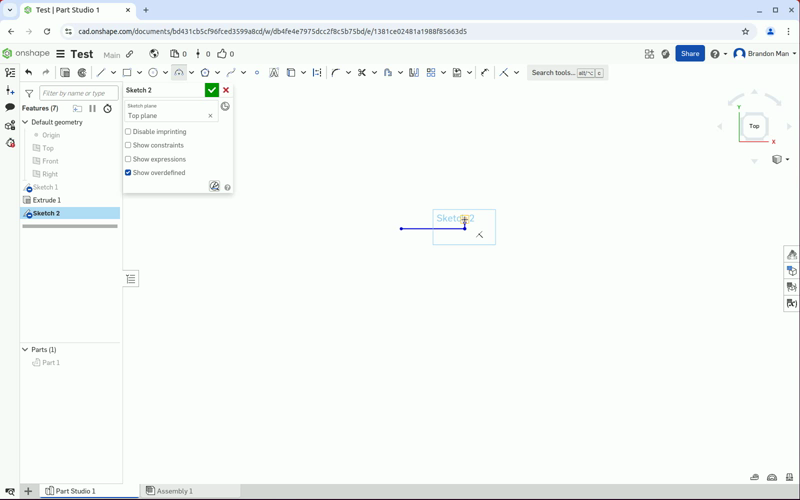
key_down(shift)
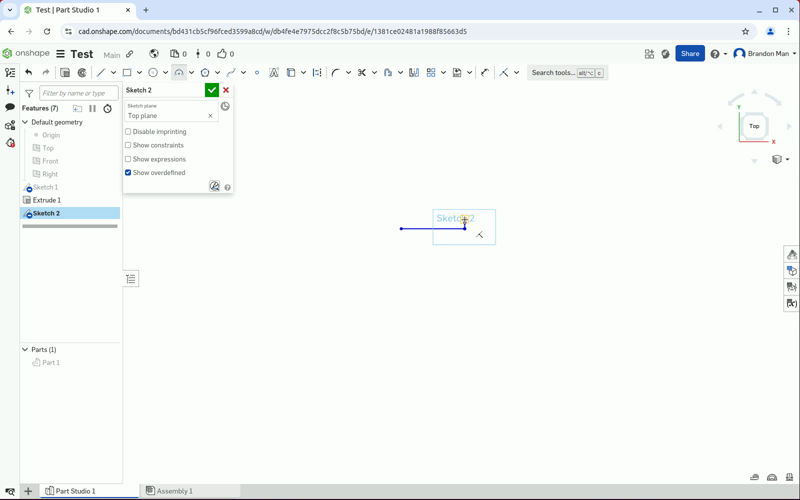
mouse_move(456, 210)
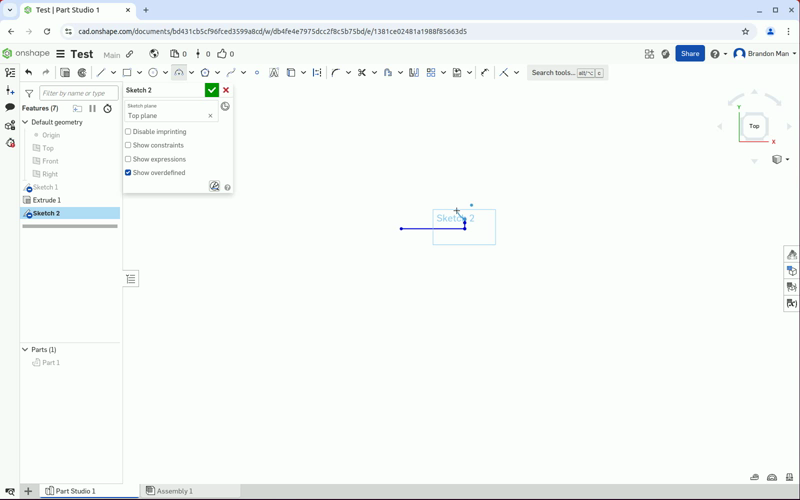
click(456, 210)
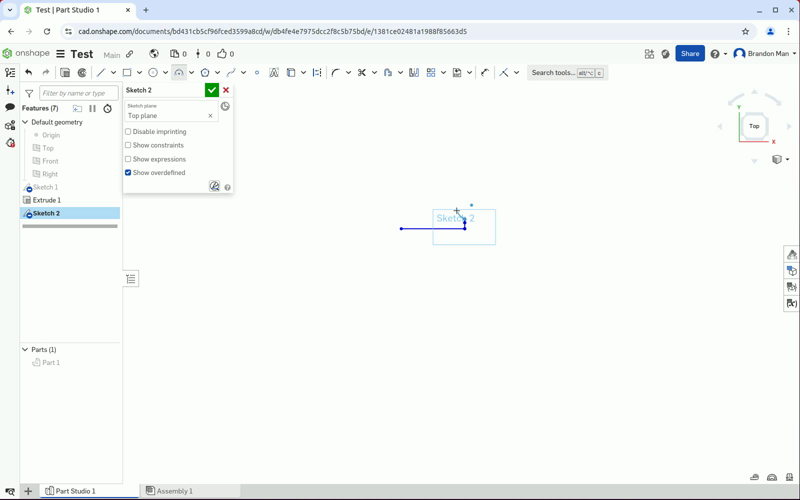
mouse_move(462, 213)
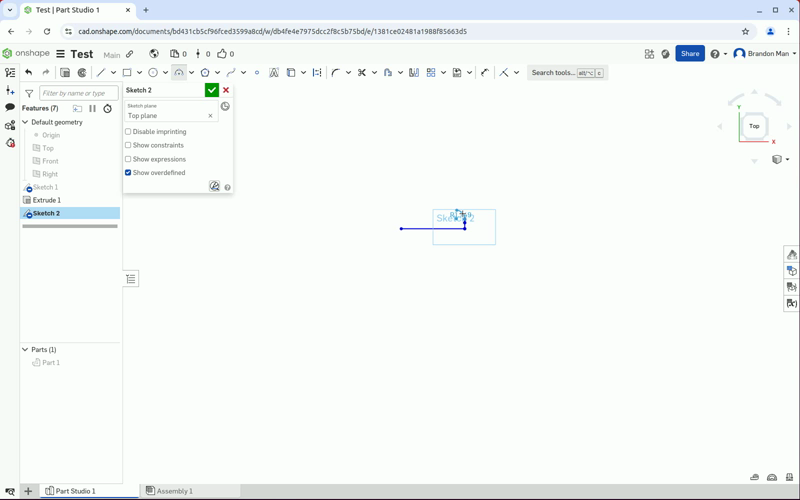
click(462, 213)
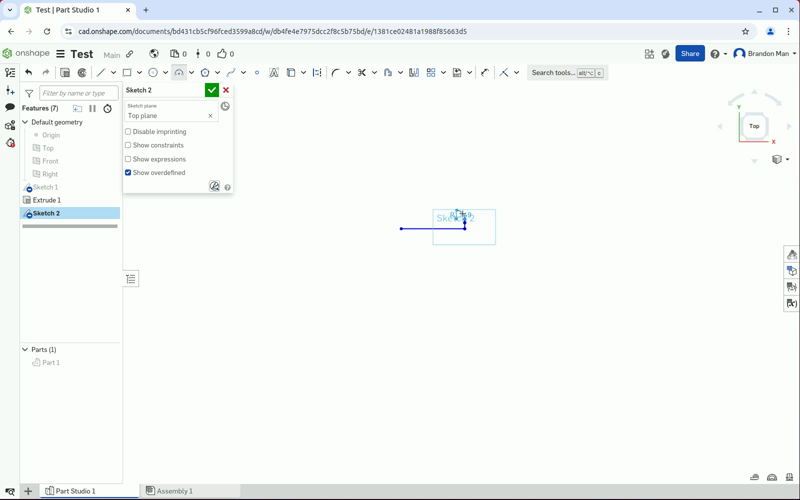
key_up(shift)
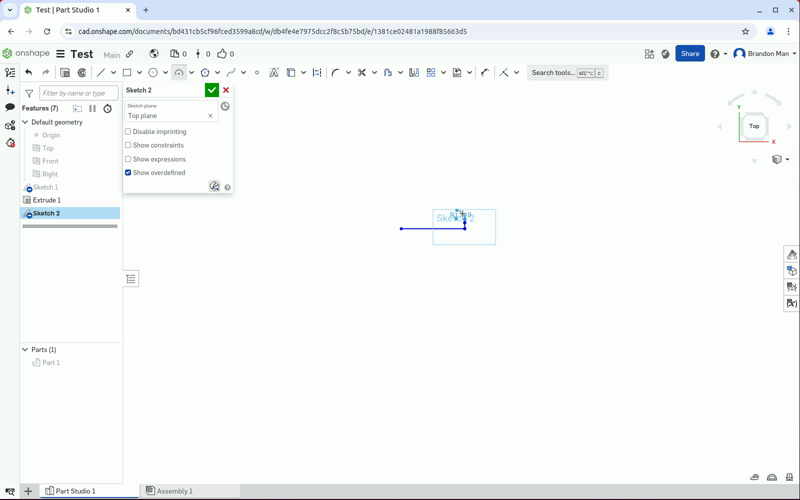
key(esc)
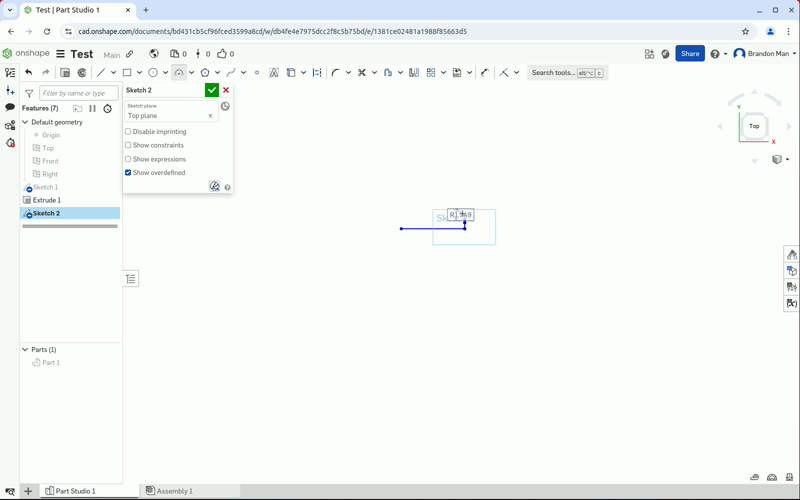
key(l)
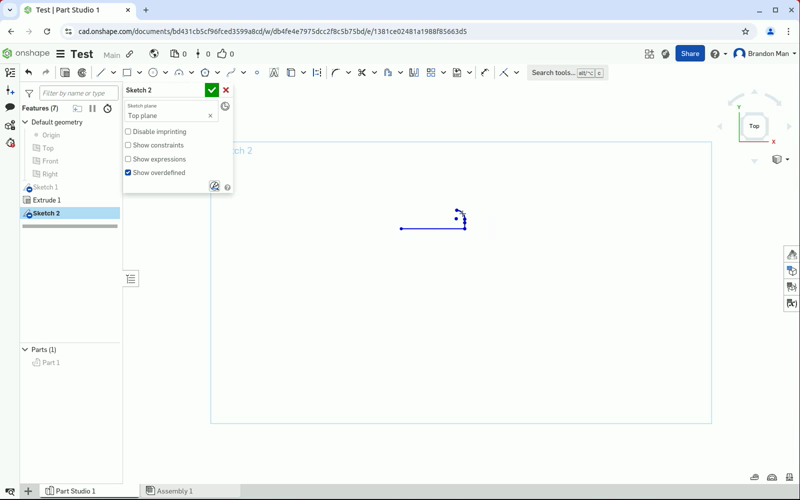
mouse_move(456, 210)
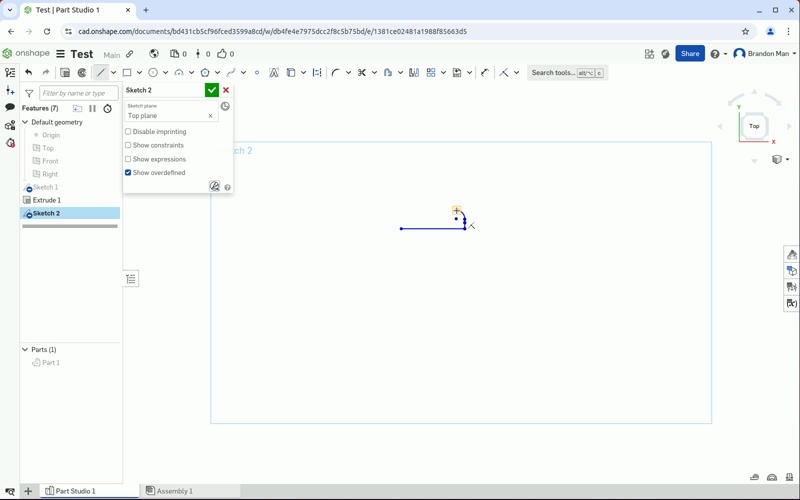
click(456, 210)
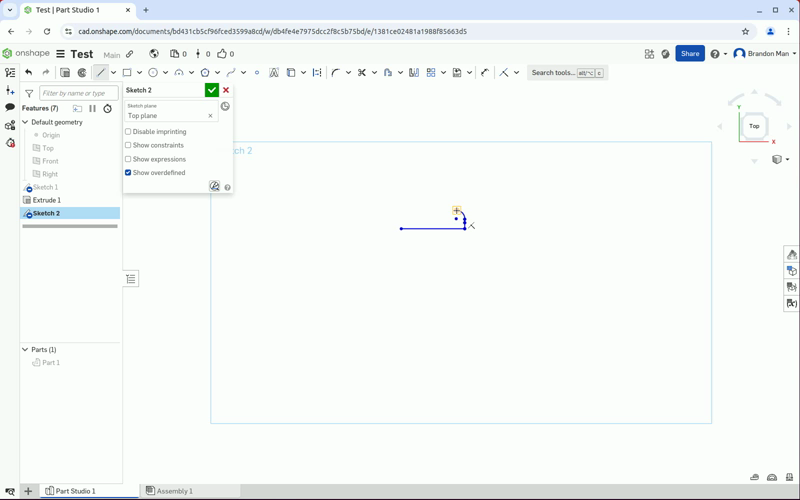
key_down(shift)
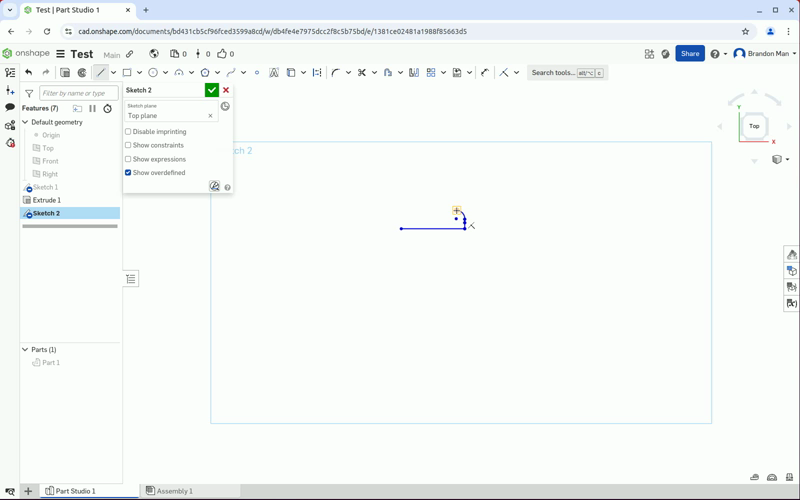
mouse_move(486, 210)
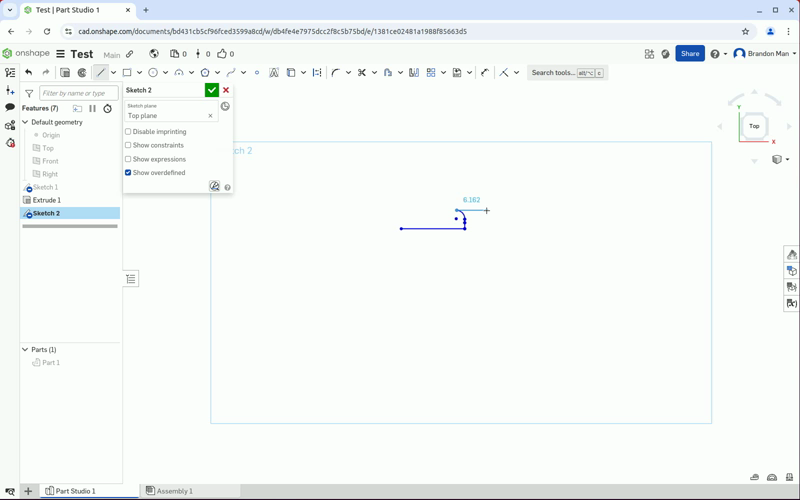
mouse_move(409, 210)
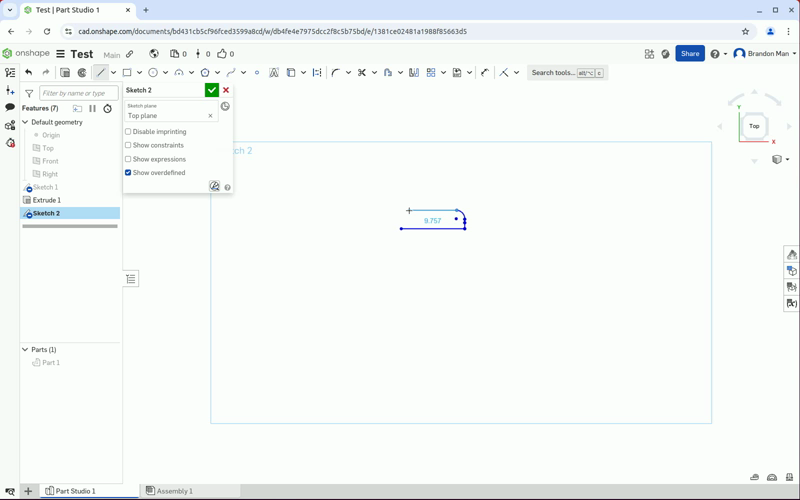
click(409, 210)
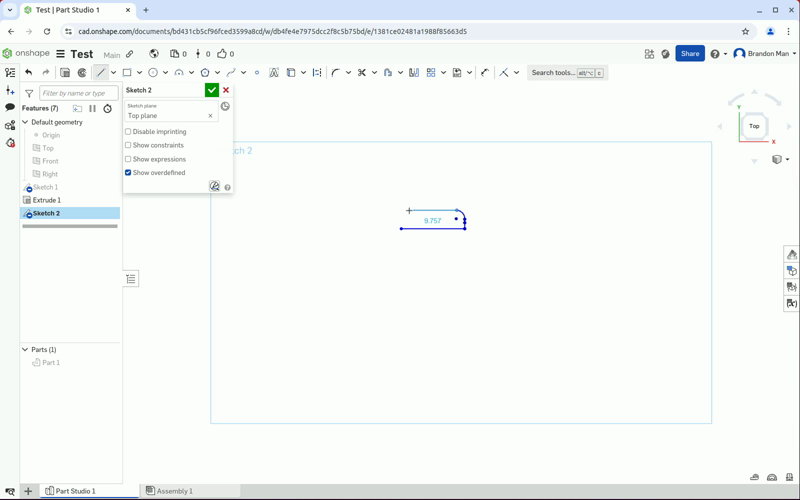
key_up(shift)
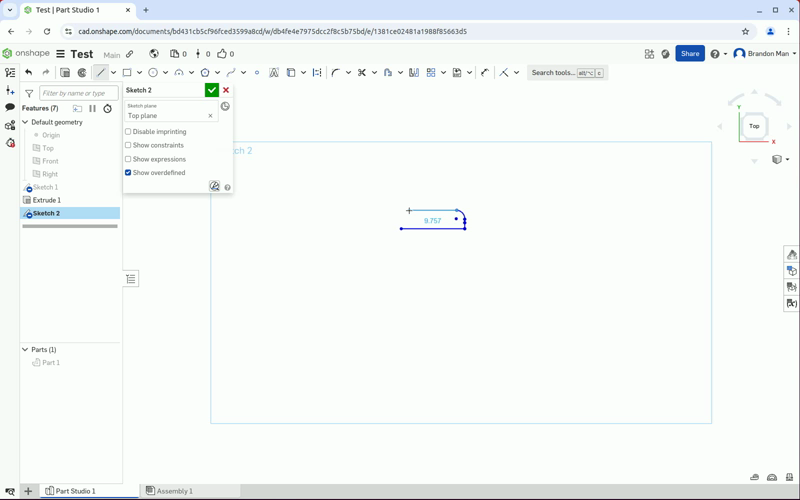
key(esc)
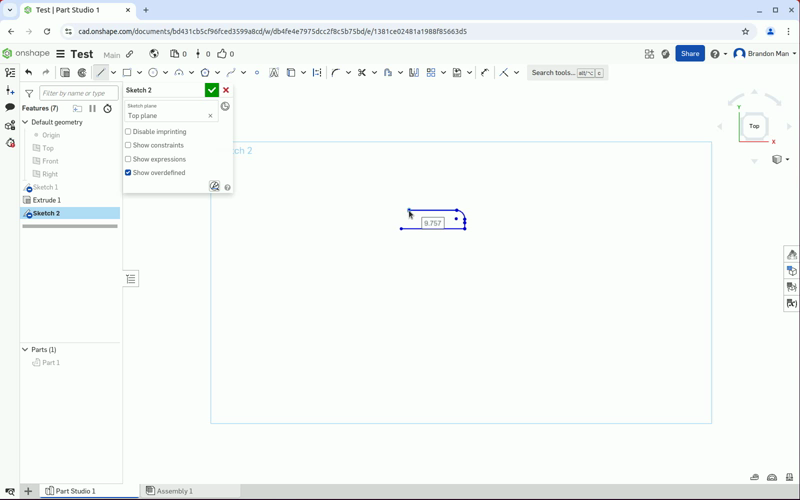
key(a)
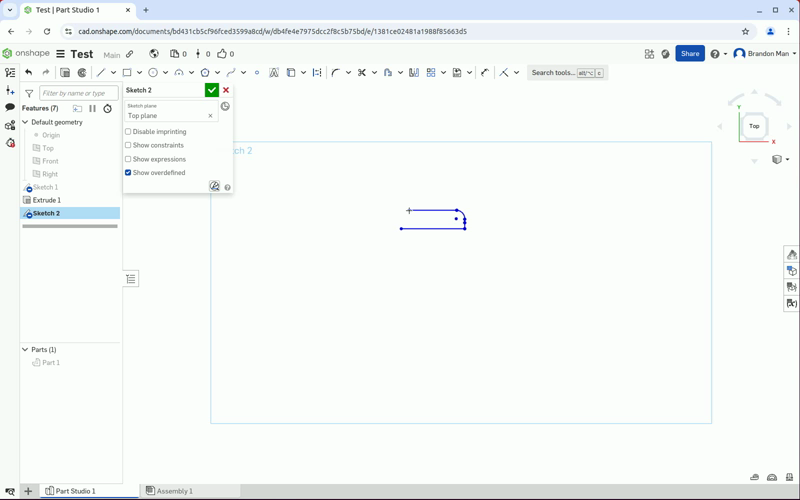
mouse_move(409, 210)
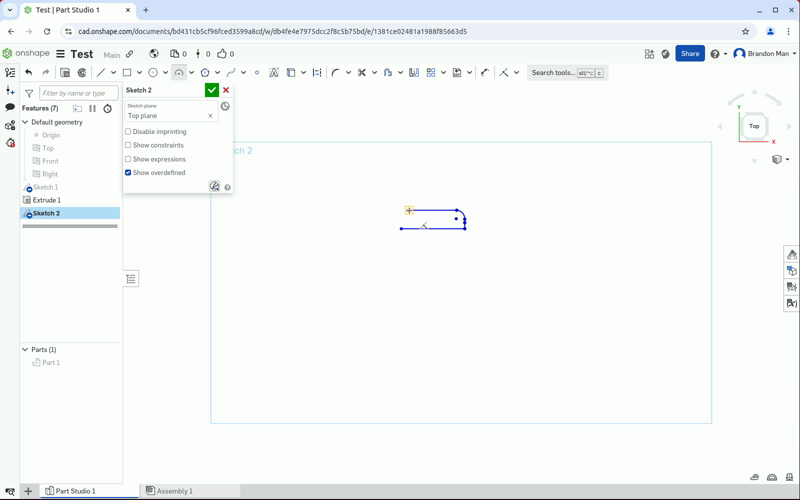
click(409, 210)
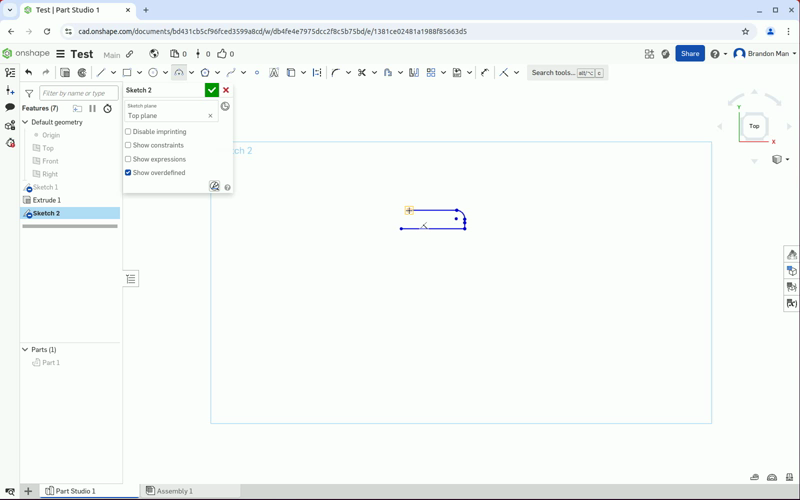
key_down(shift)
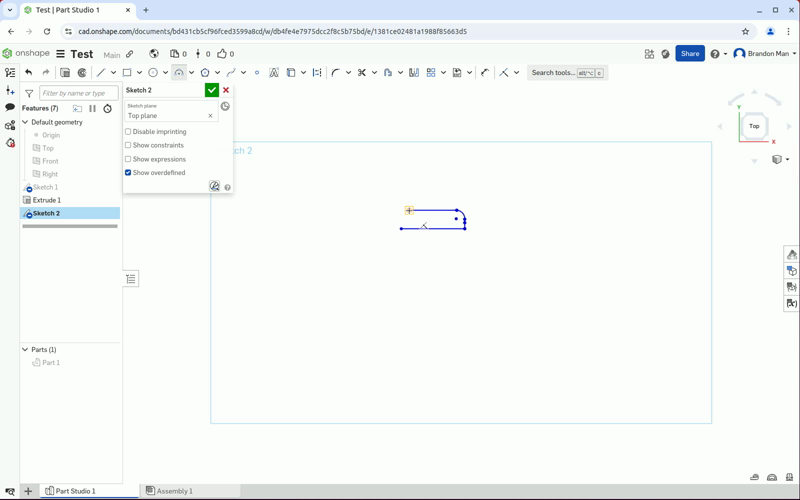
mouse_move(401, 219)
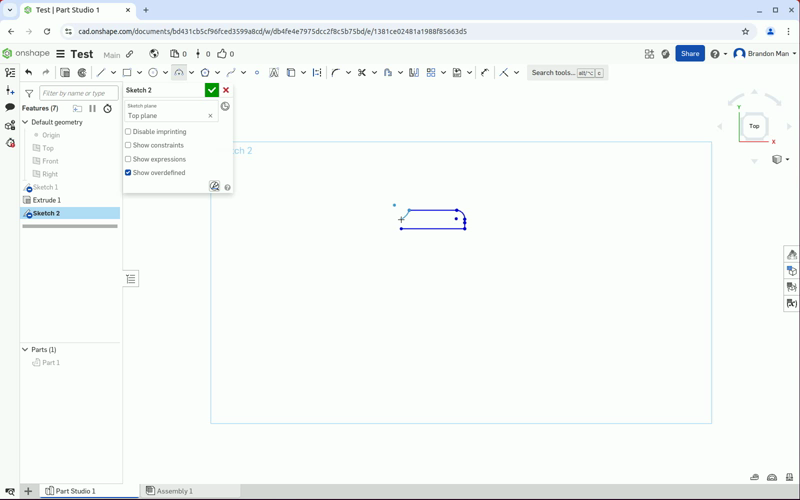
click(401, 219)
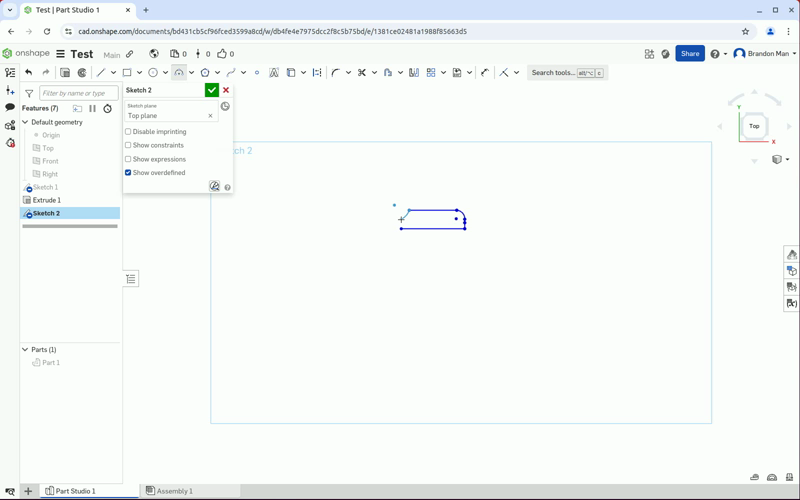
mouse_move(403, 213)
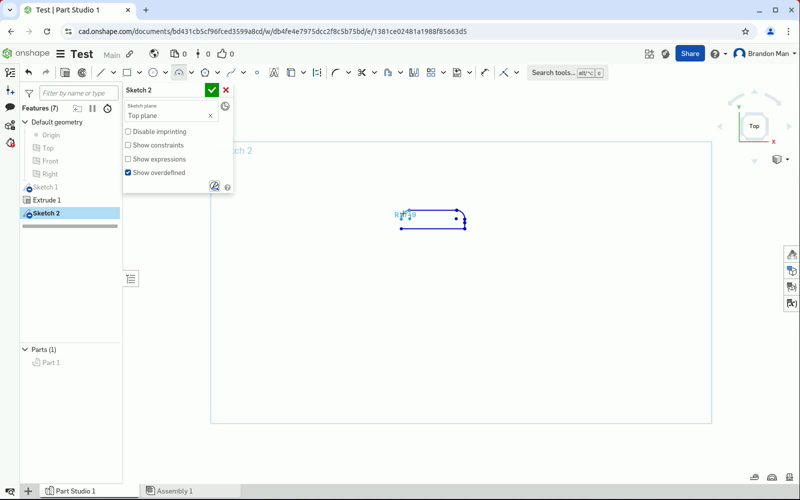
click(403, 213)
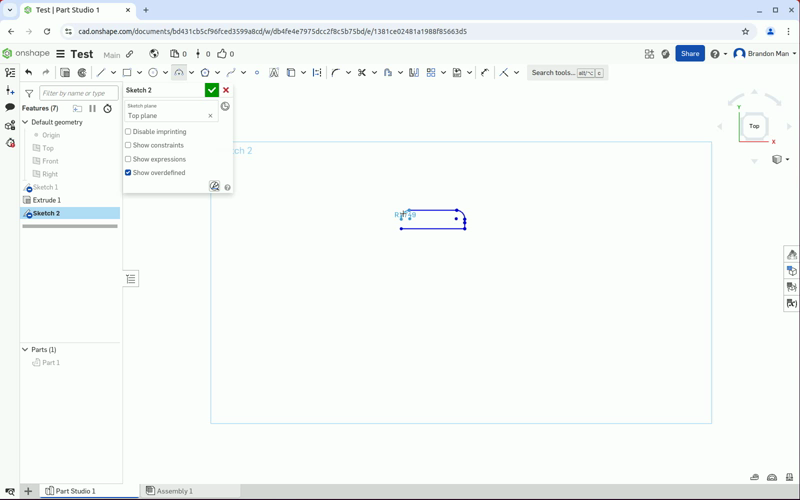
key_up(shift)
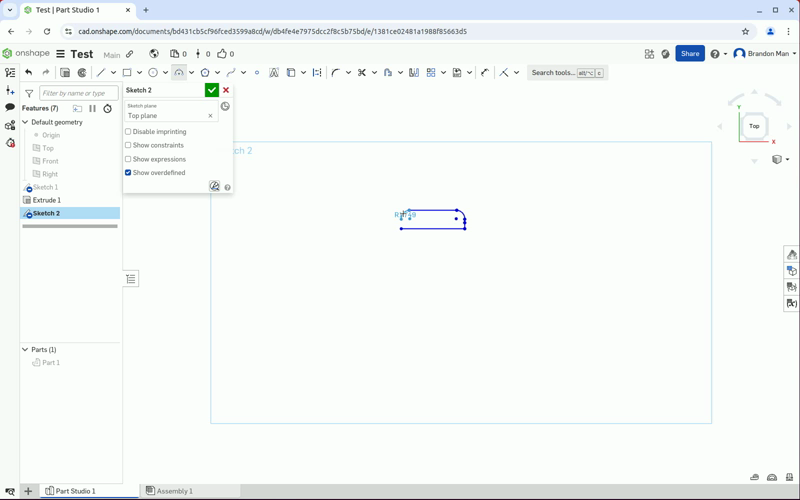
key(esc)
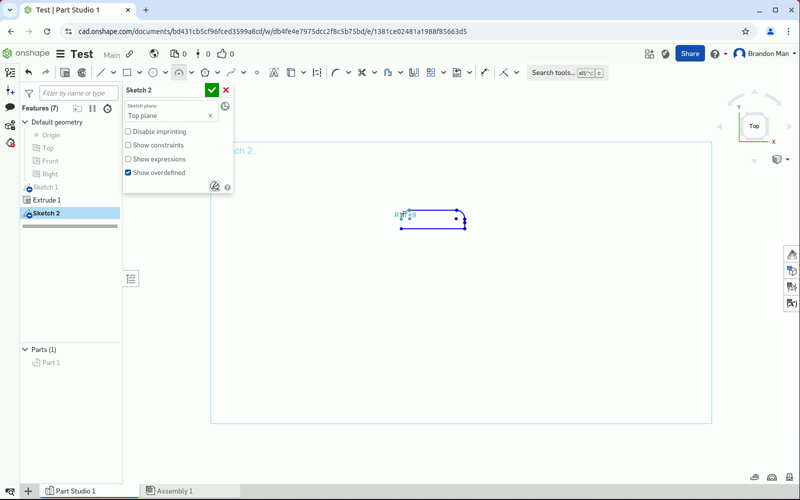
key(l)
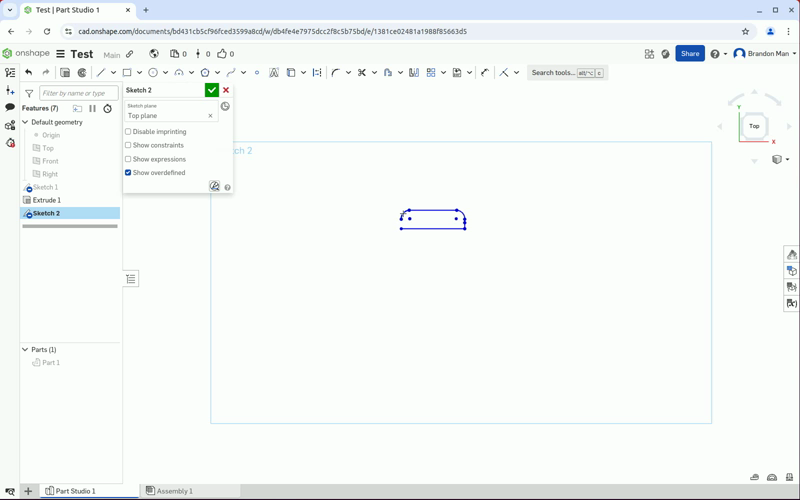
mouse_move(401, 219)
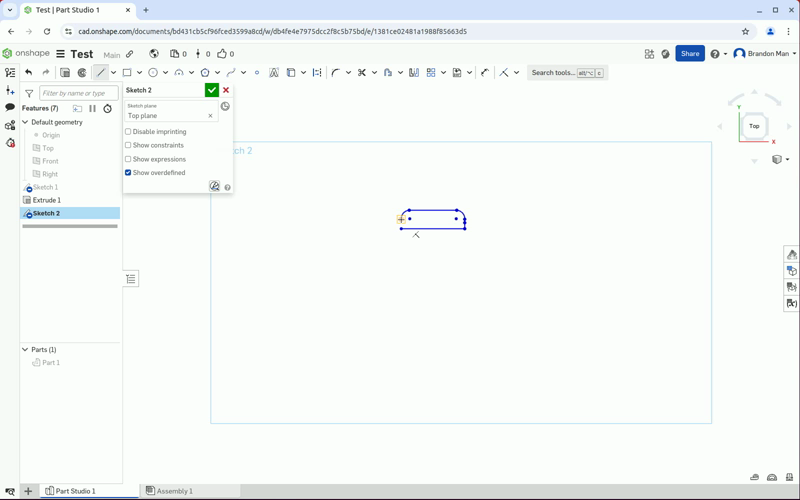
click(401, 219)
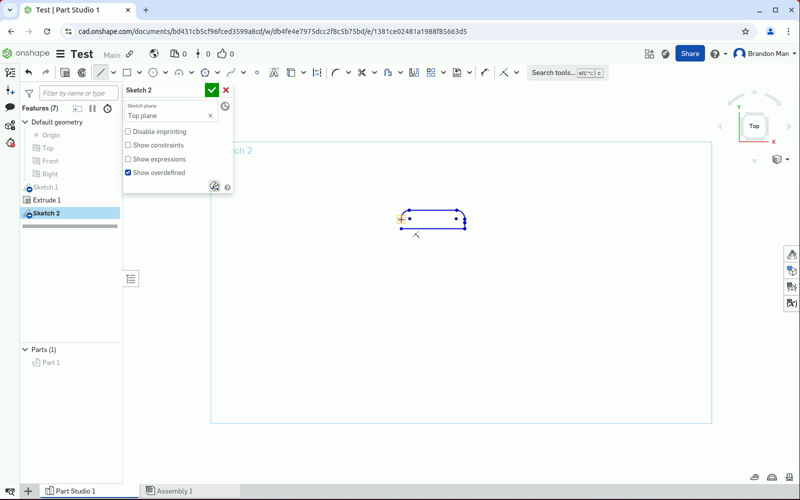
key_down(shift)
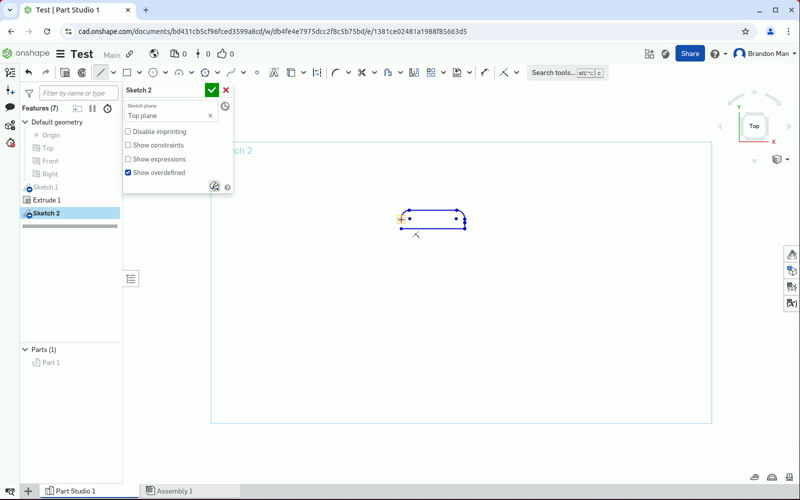
mouse_move(431, 219)
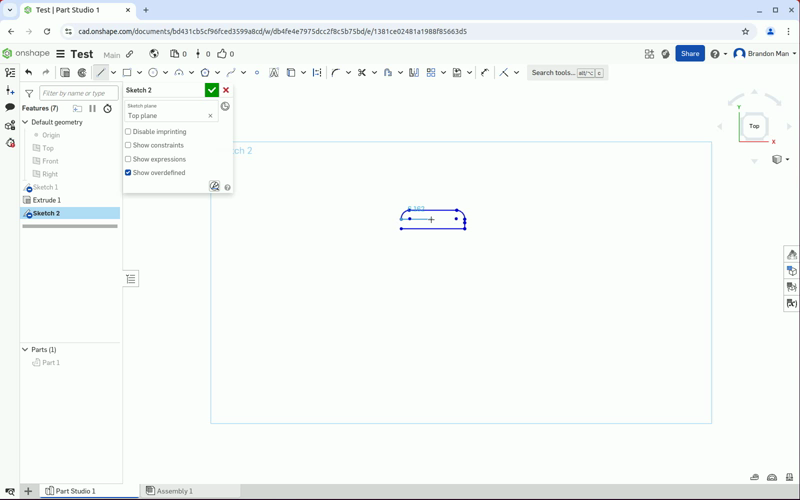
mouse_move(401, 222)
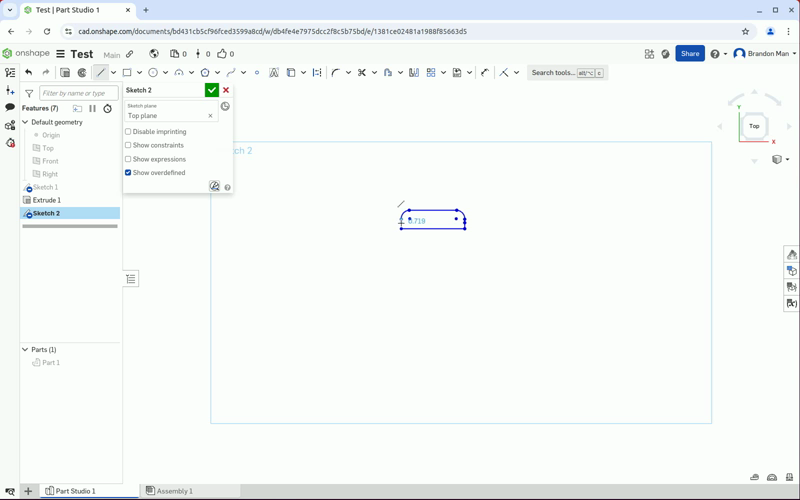
scroll(6)
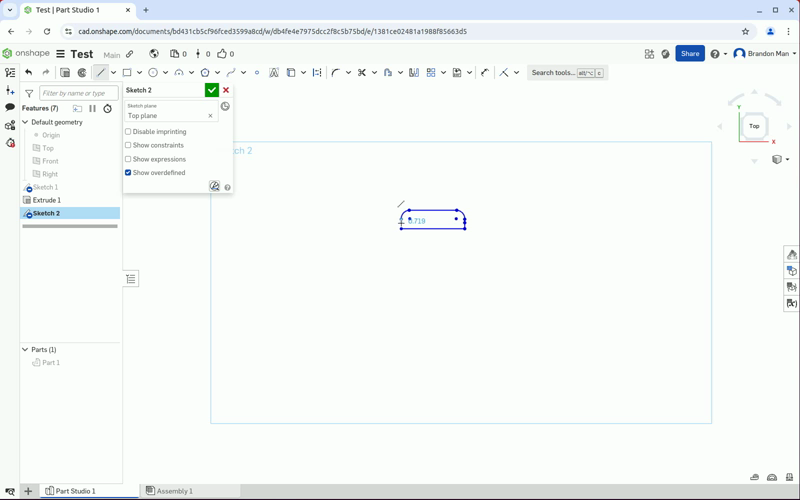
scroll(6)
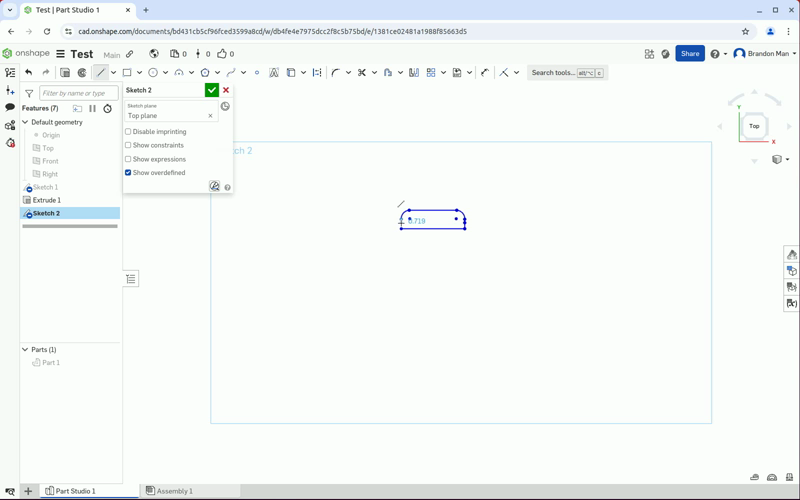
scroll(6)
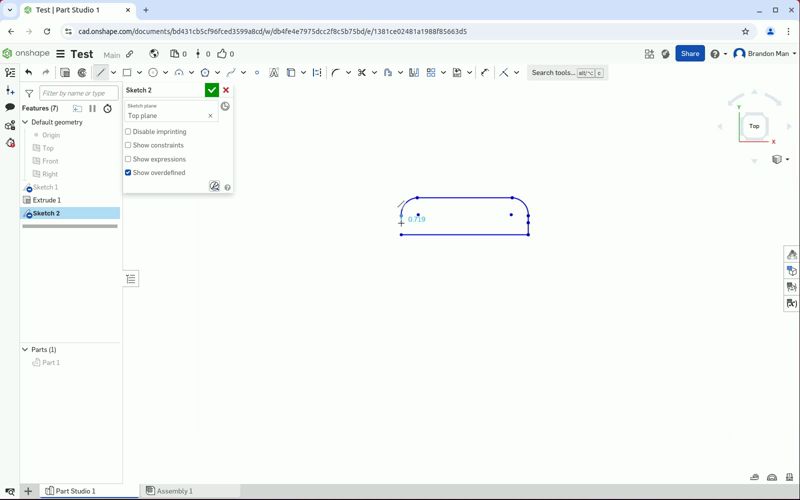
scroll(6)
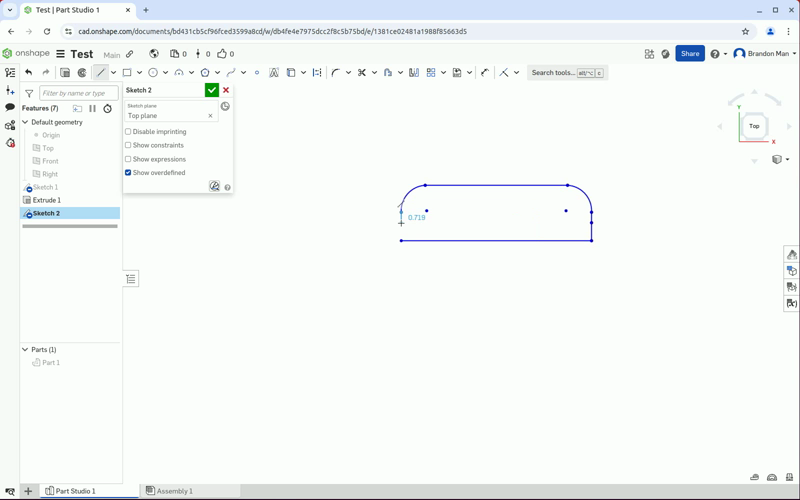
scroll(6)
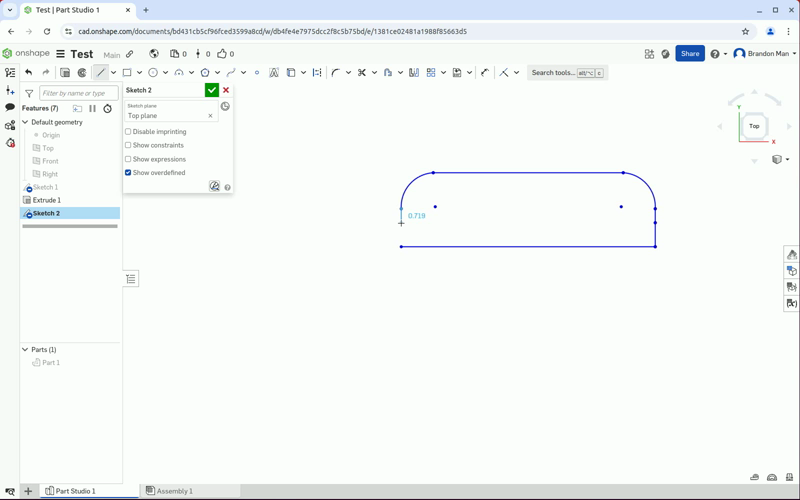
scroll(6)
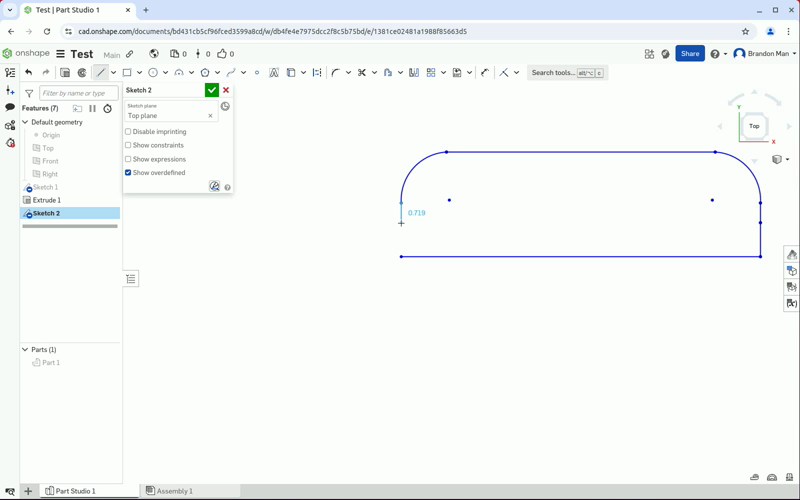
scroll(6)
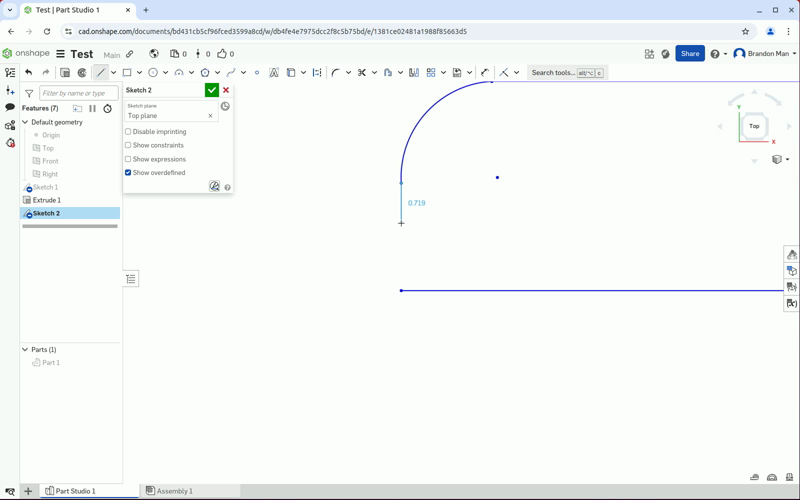
click(401, 222)
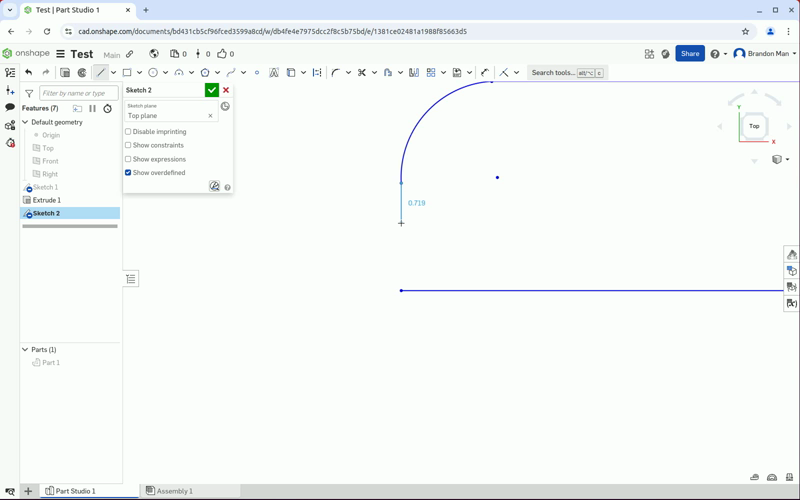
scroll(-6)
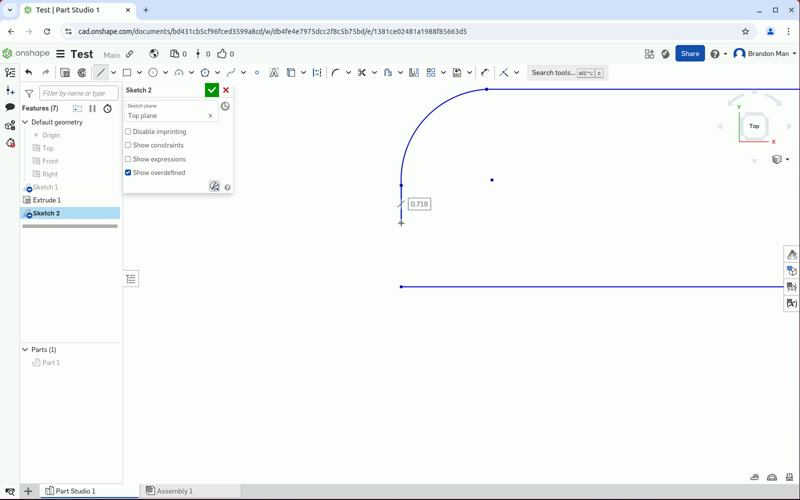
scroll(-6)
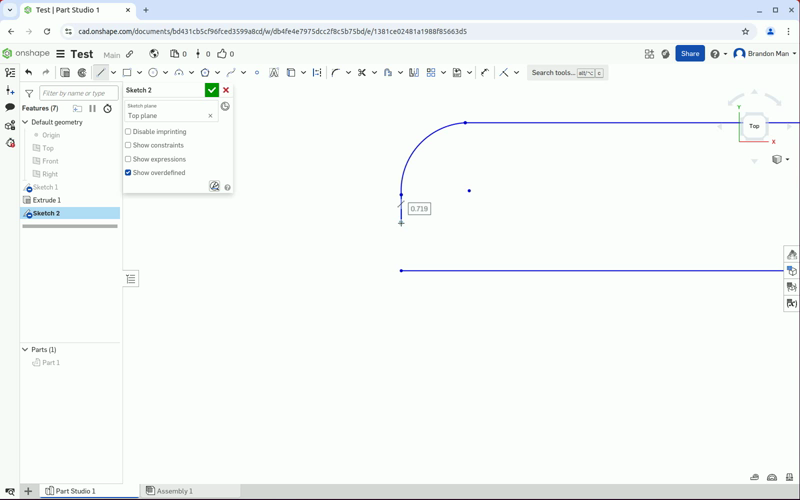
scroll(-6)
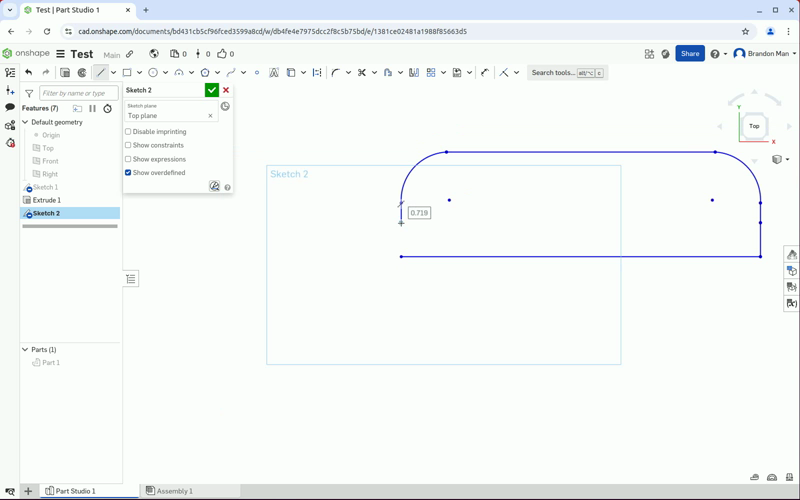
scroll(-6)
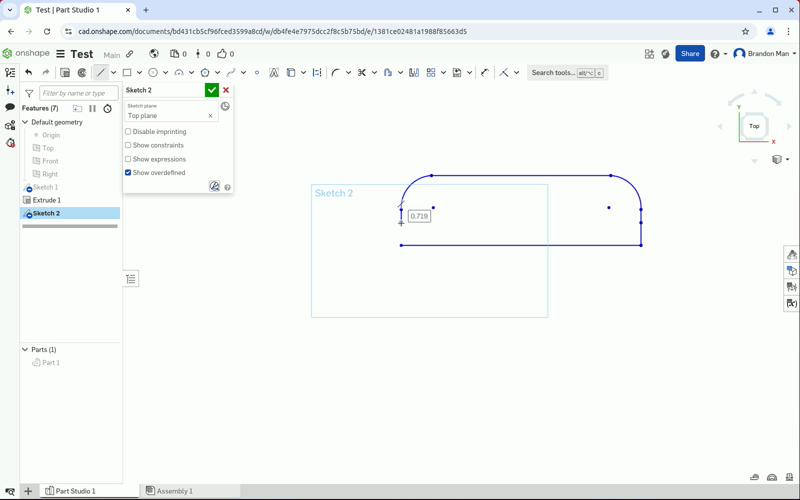
scroll(-6)
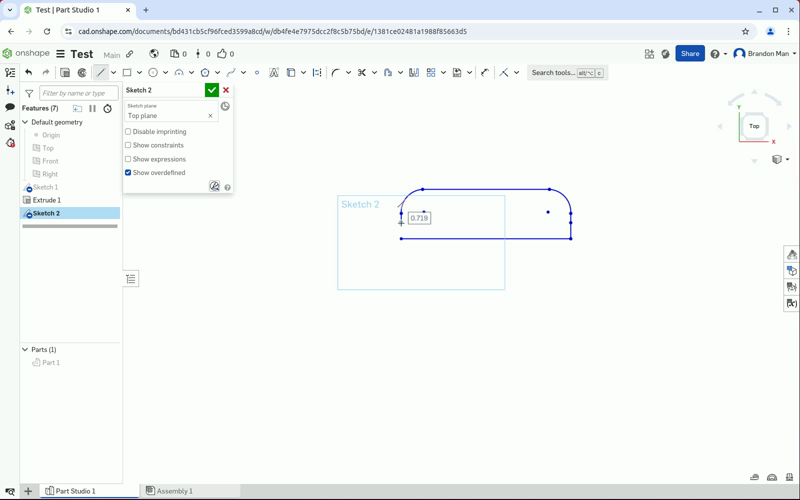
scroll(-6)
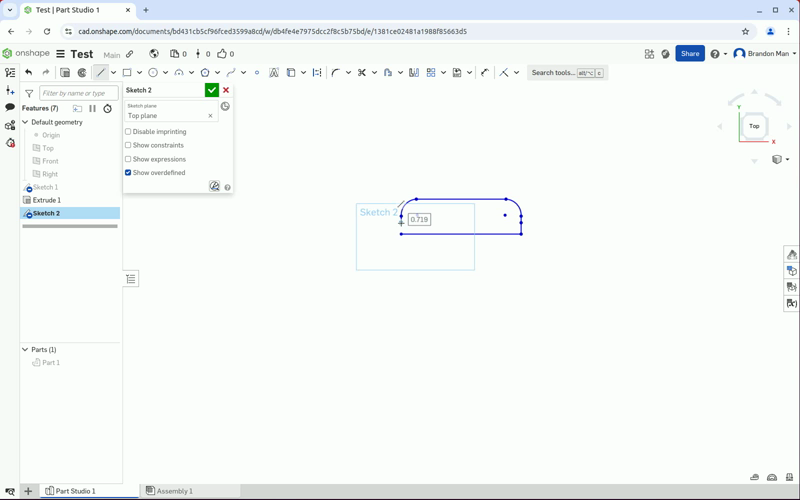
scroll(-6)
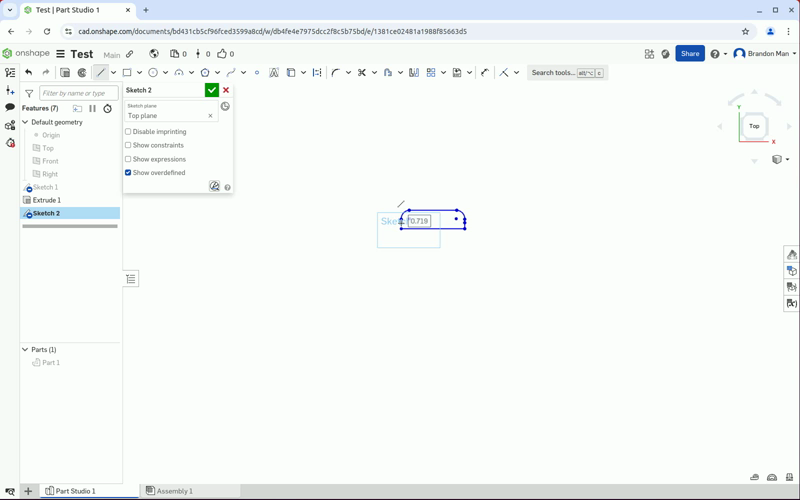
key_up(shift)
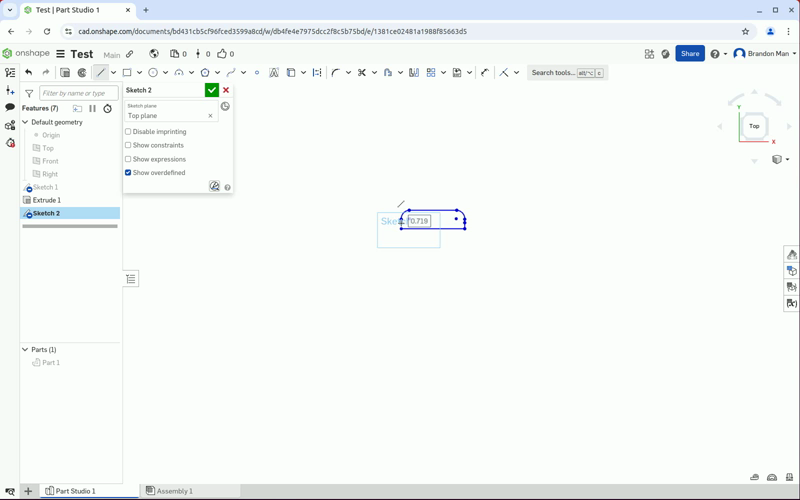
mouse_move(431, 222)
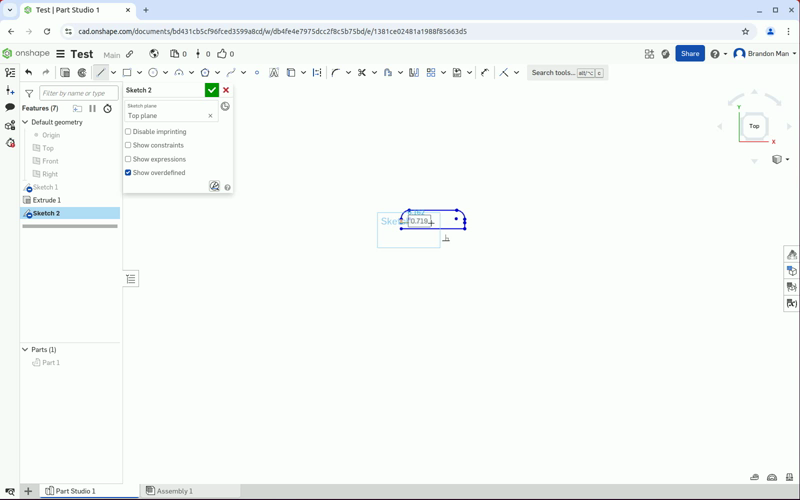
key_down(shift)
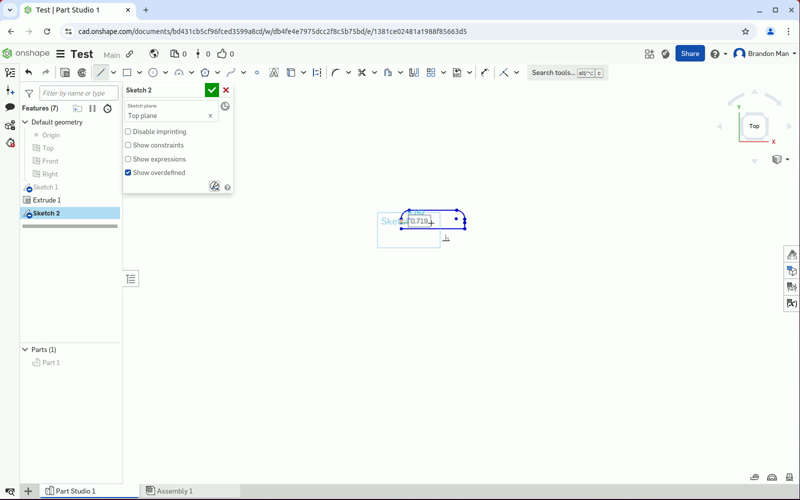
mouse_move(401, 228)
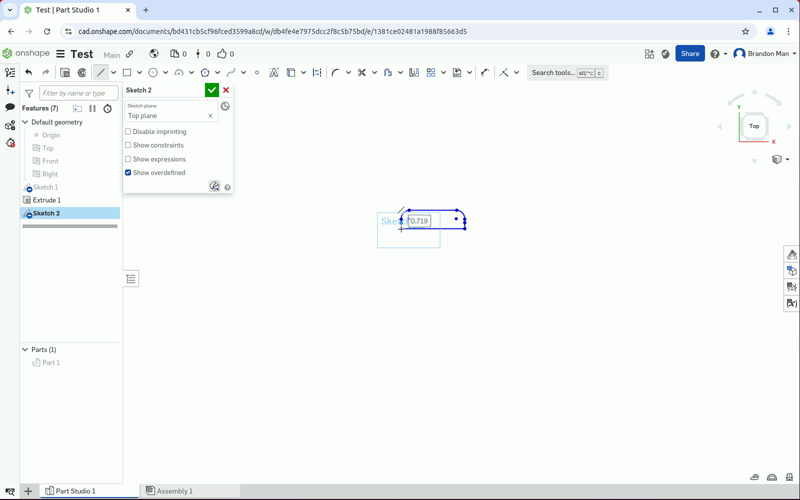
scroll(6)
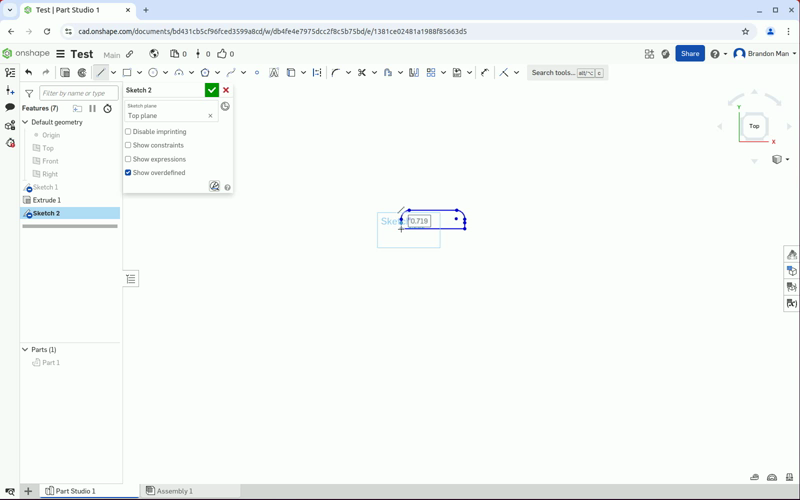
scroll(6)
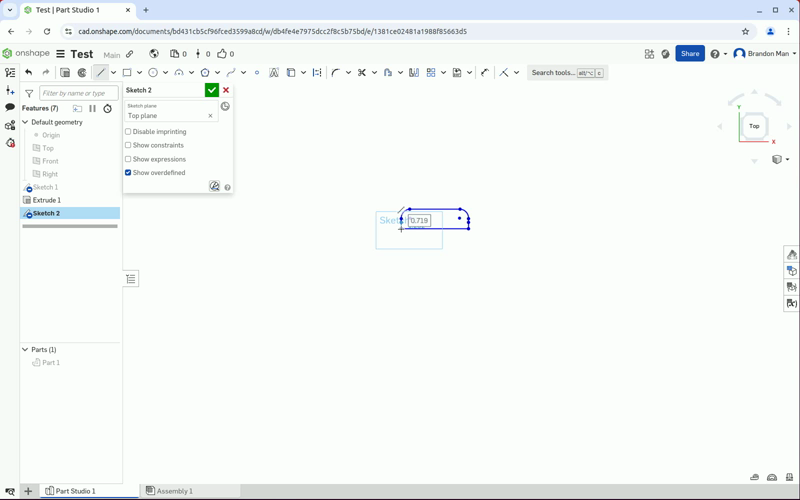
scroll(6)
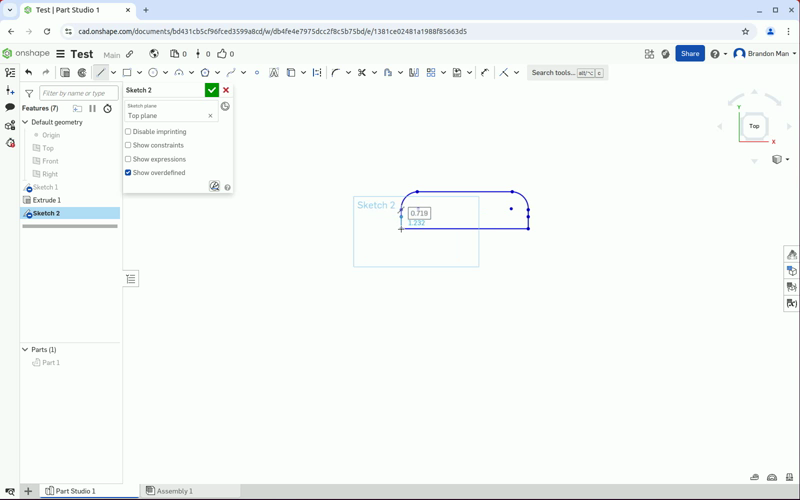
scroll(6)
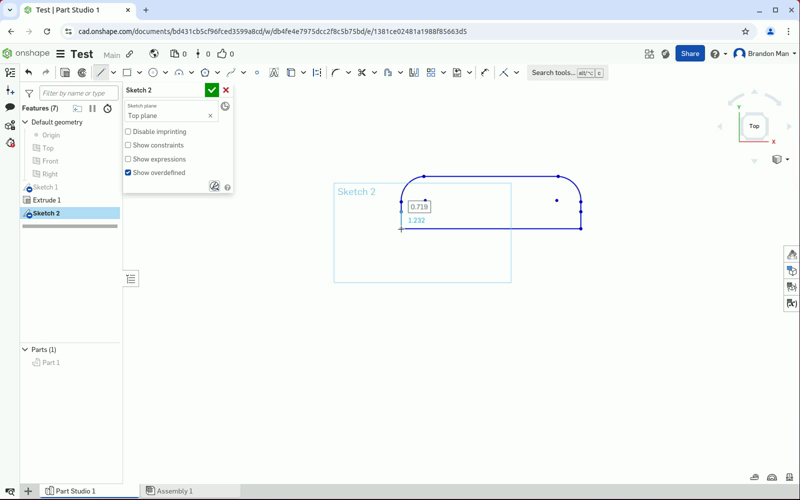
scroll(6)
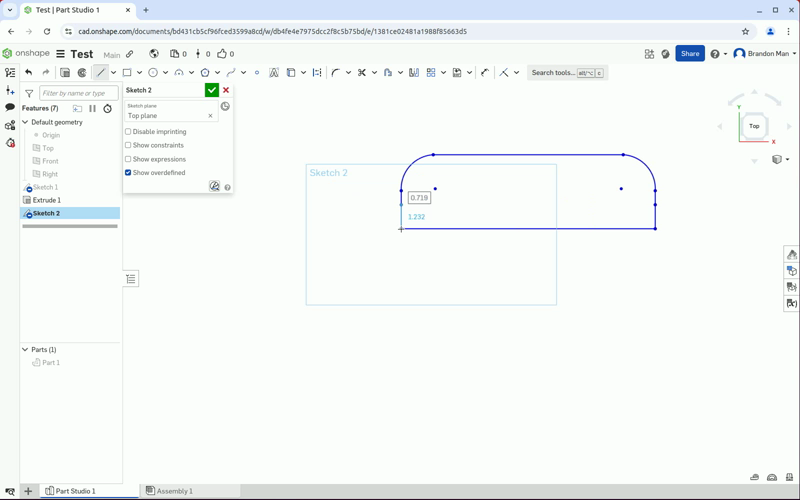
scroll(6)
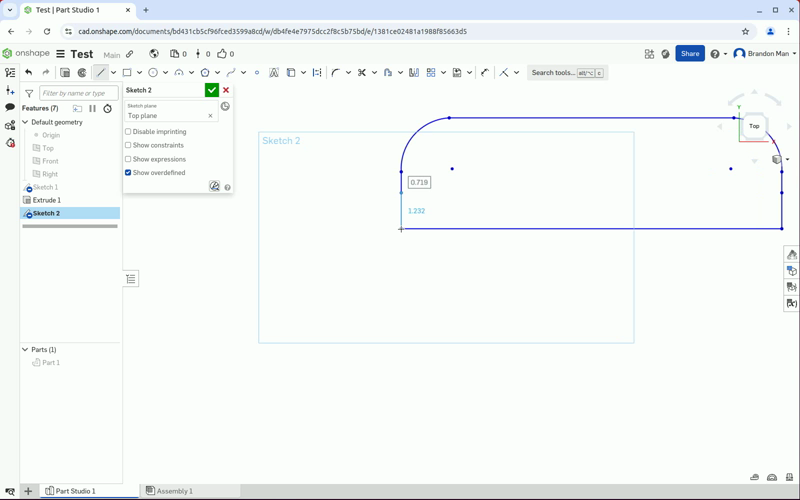
scroll(6)
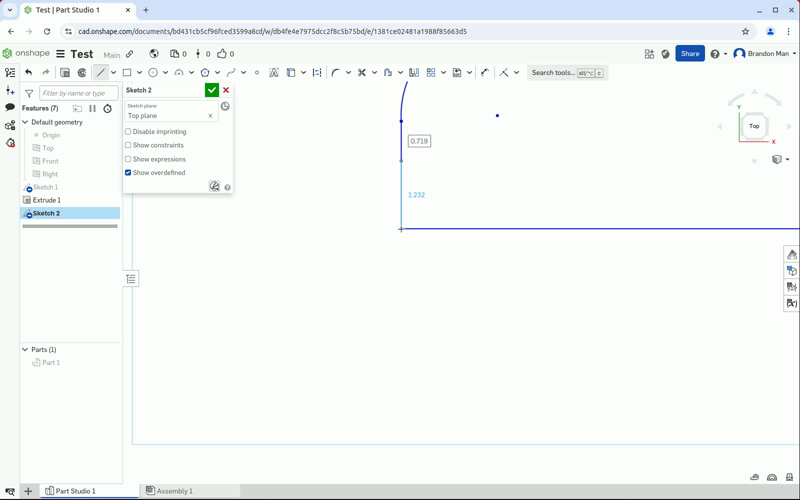
key_up(shift)
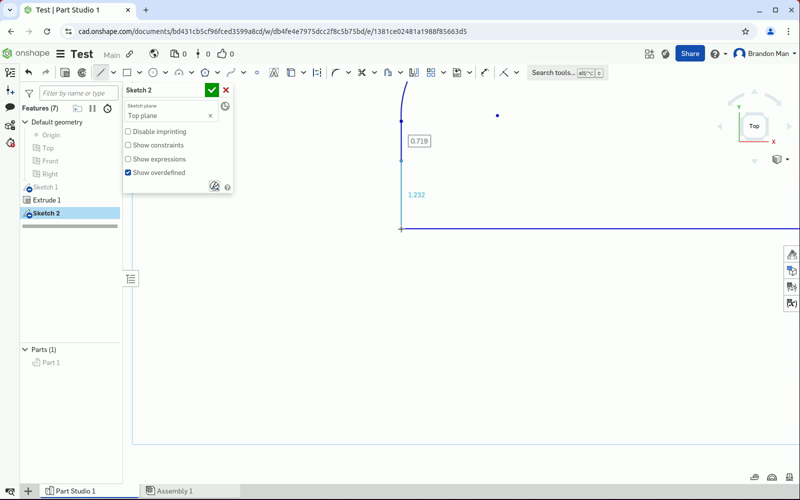
click(401, 228)
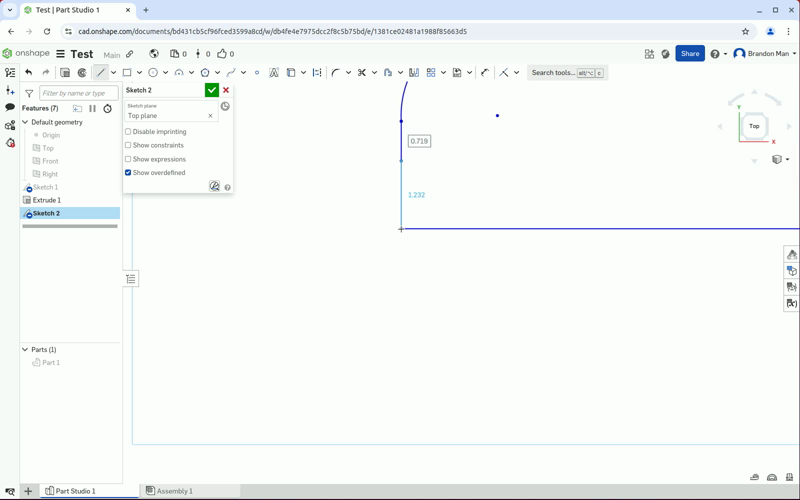
scroll(-6)
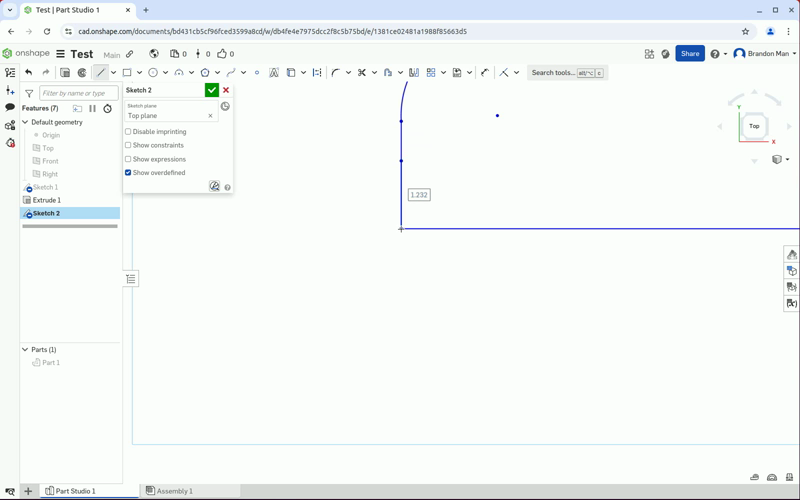
scroll(-6)
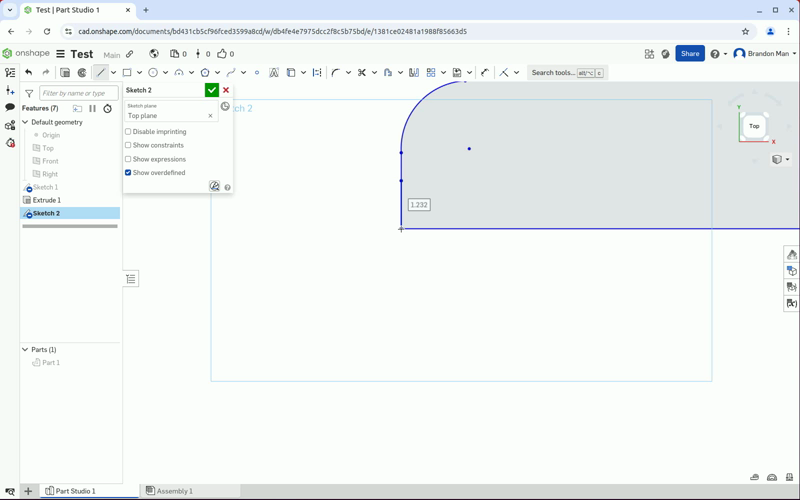
scroll(-6)
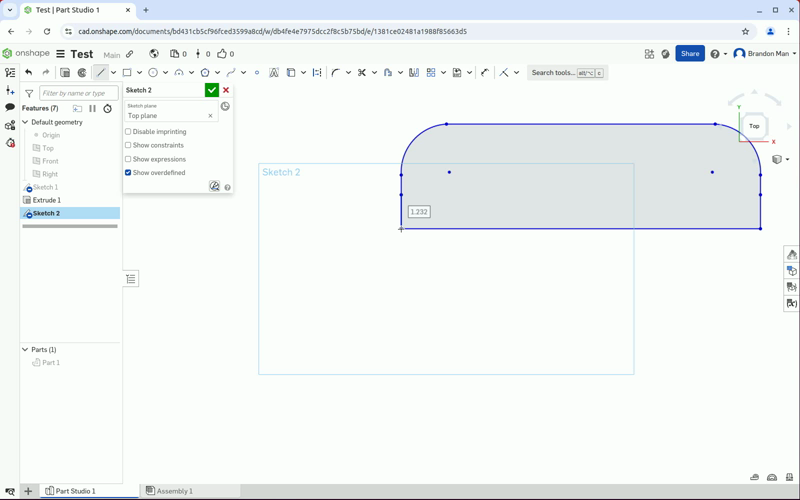
scroll(-6)
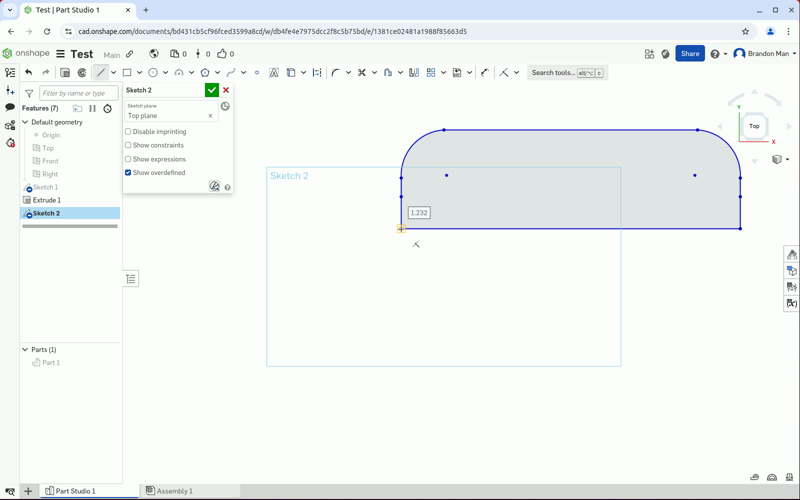
scroll(-6)
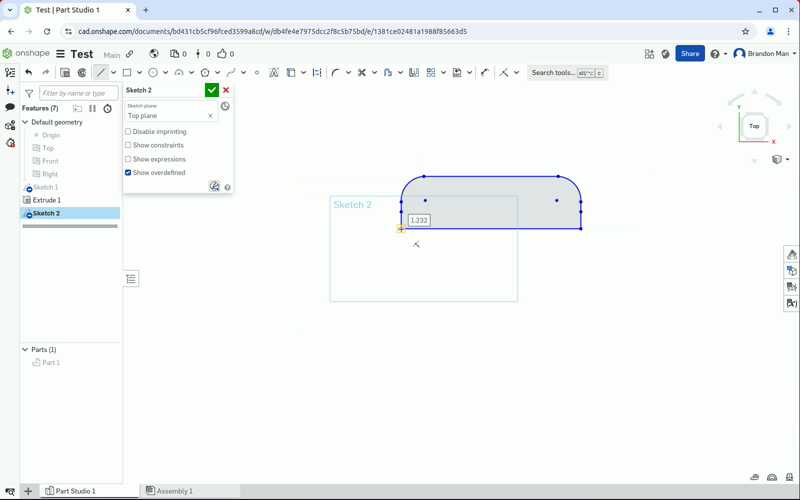
scroll(-6)
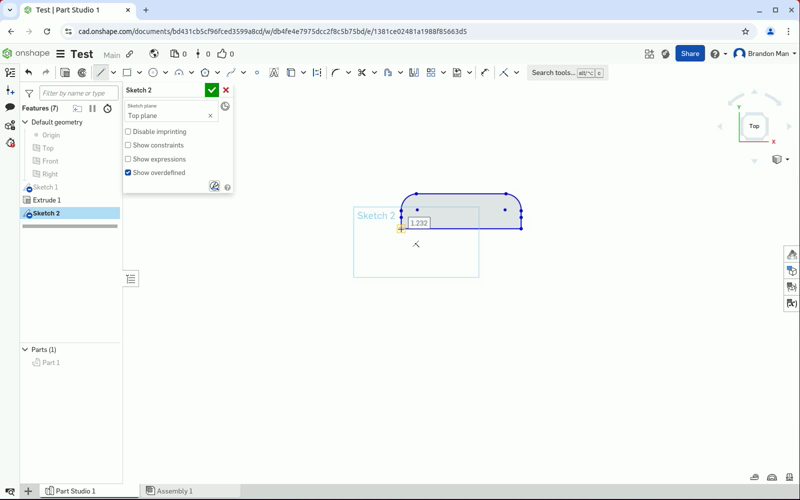
scroll(-6)
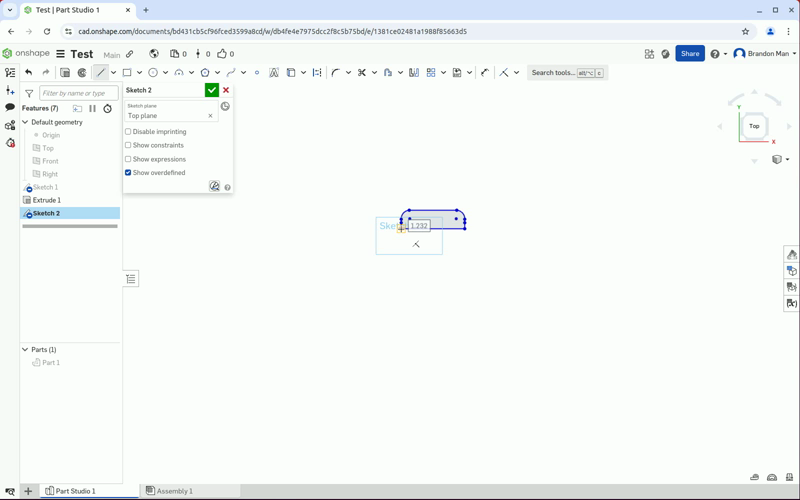
key(esc)
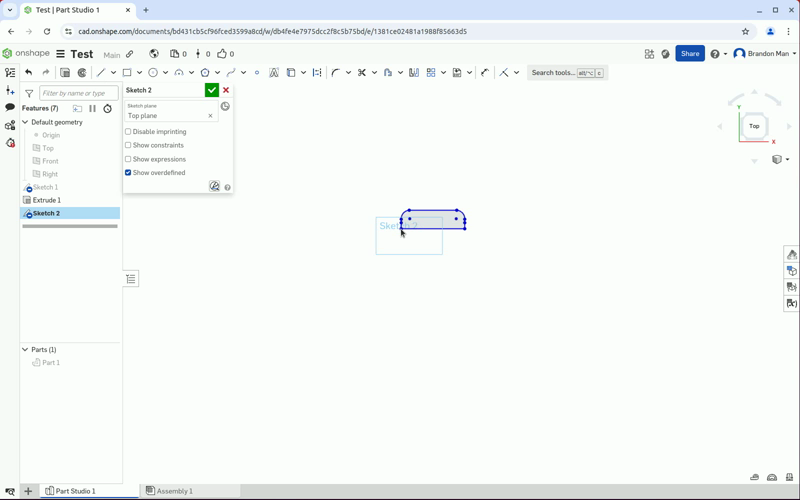
mouse_move(404, 223)
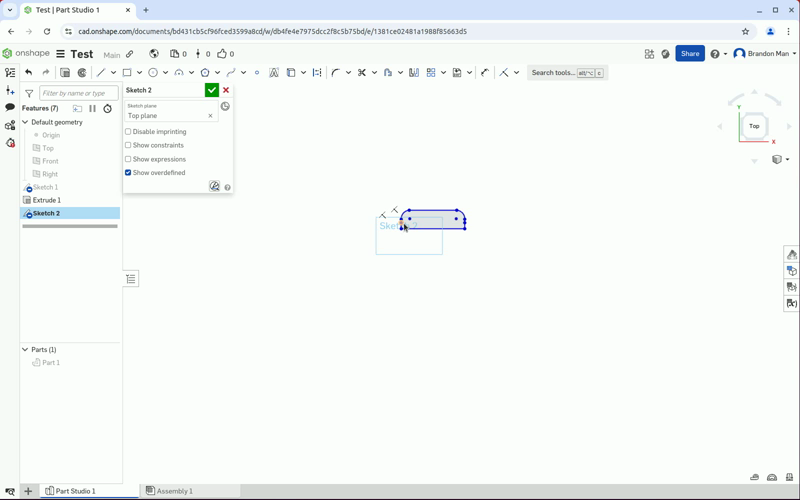
scroll(6)
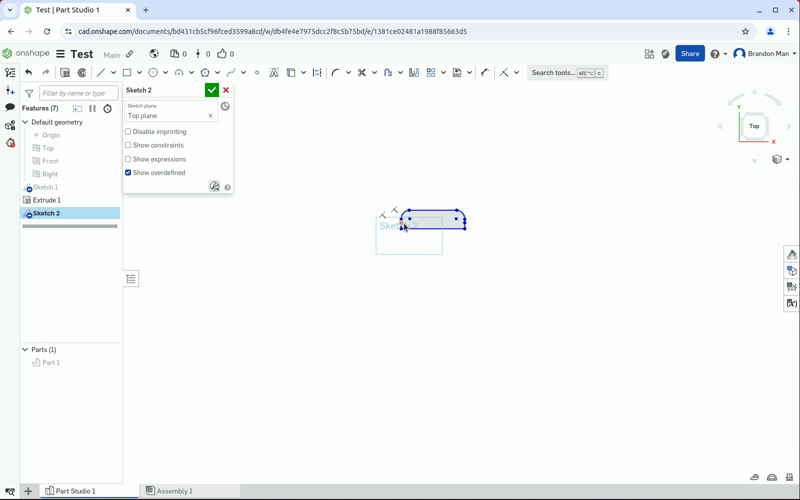
scroll(6)
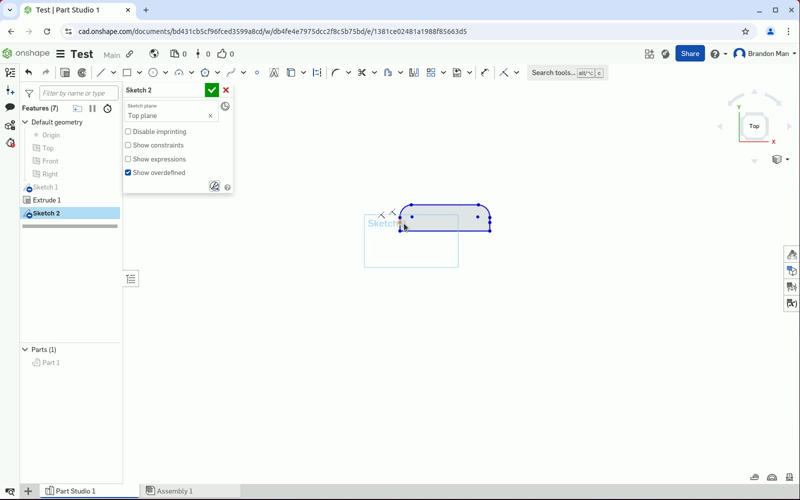
scroll(6)
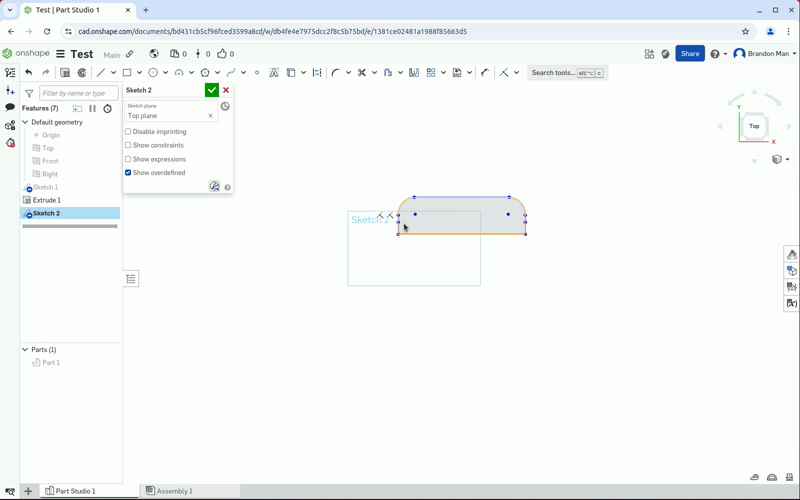
scroll(6)
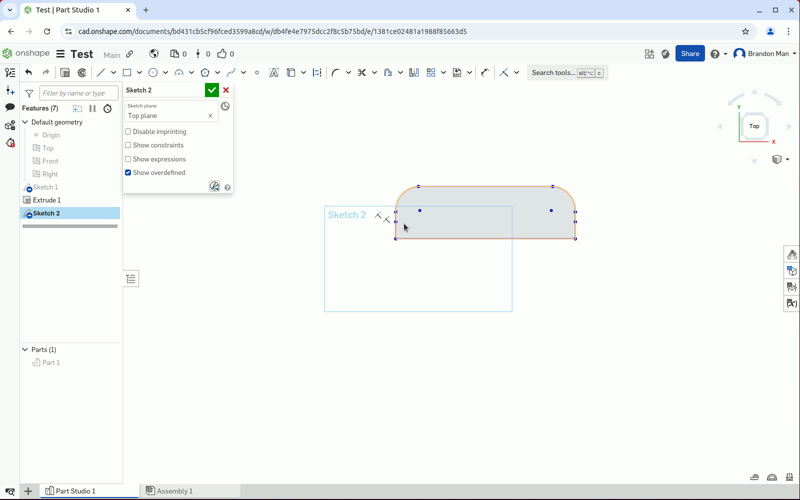
scroll(6)
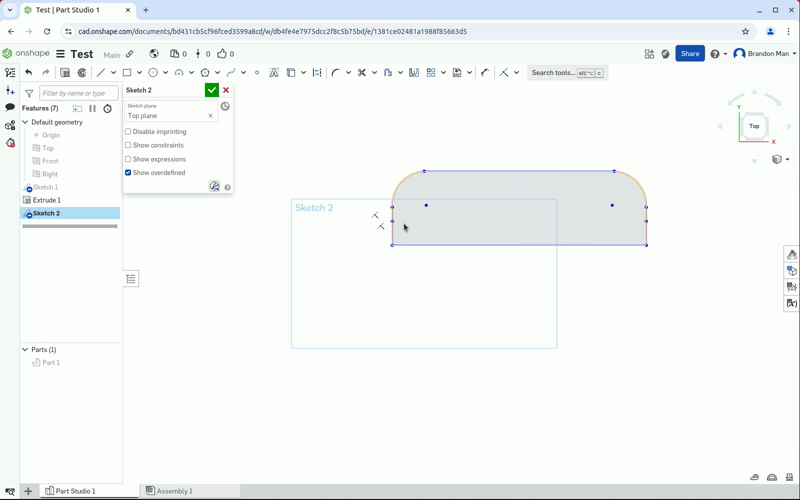
scroll(6)
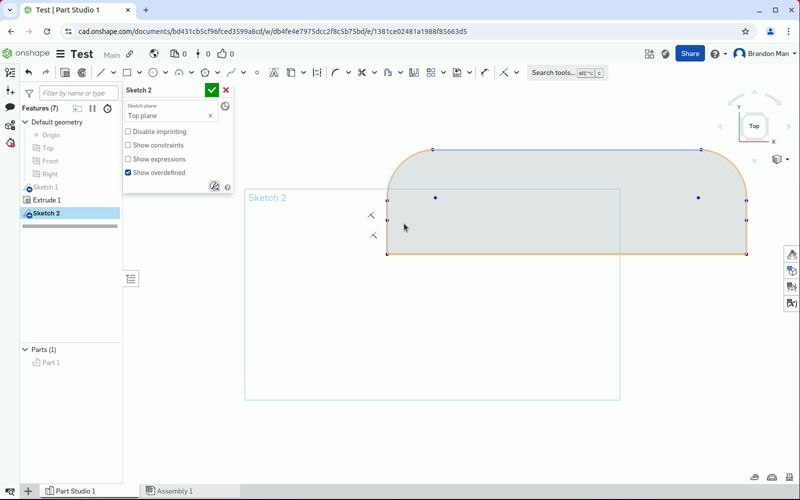
scroll(6)
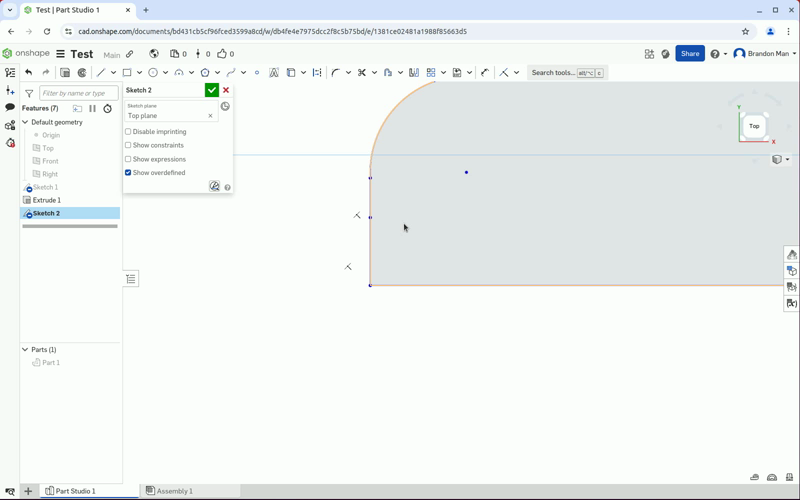
click(404, 223)
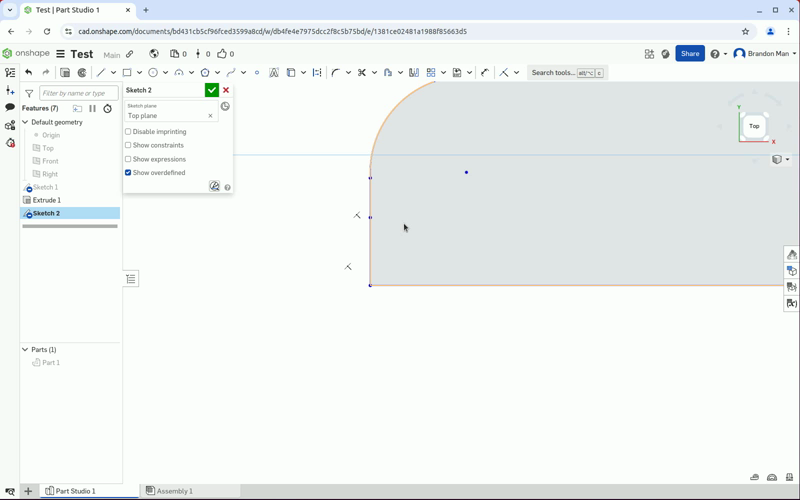
scroll(-6)
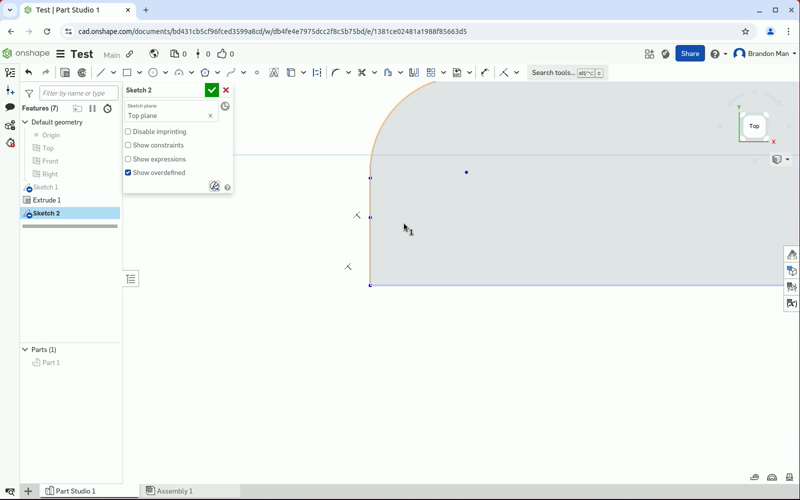
scroll(-6)
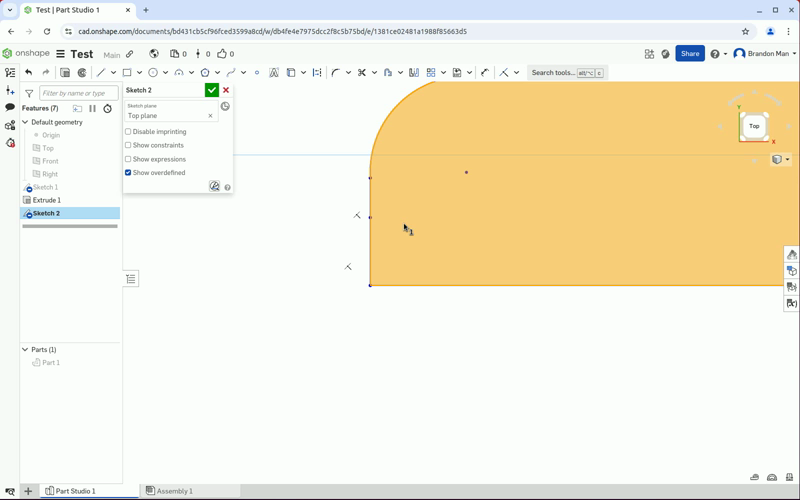
scroll(-6)
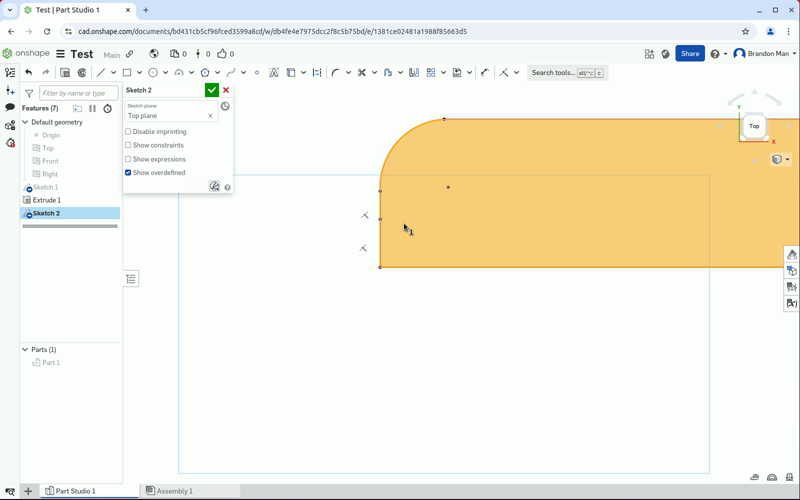
scroll(-6)
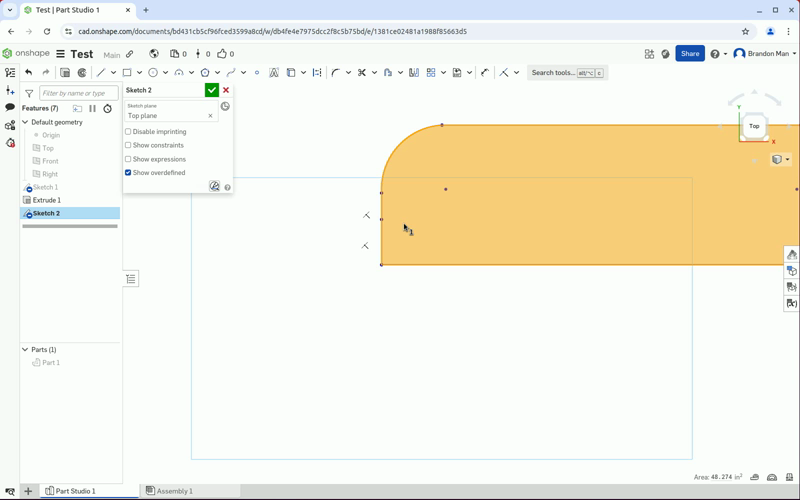
scroll(-6)
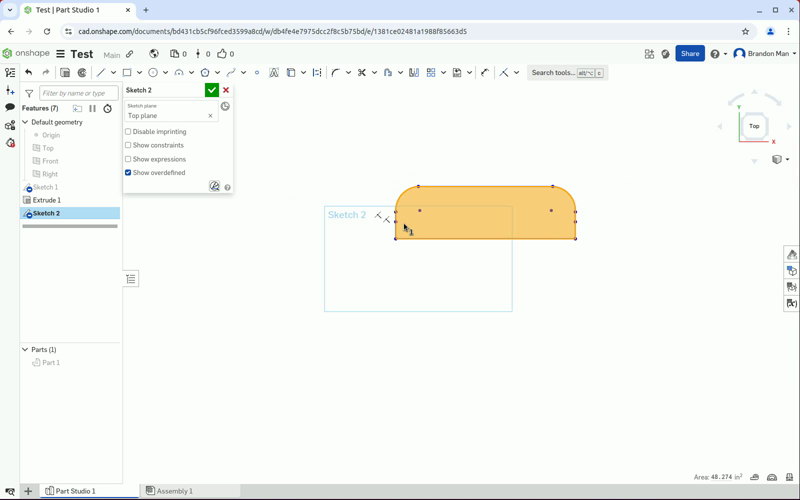
scroll(-6)
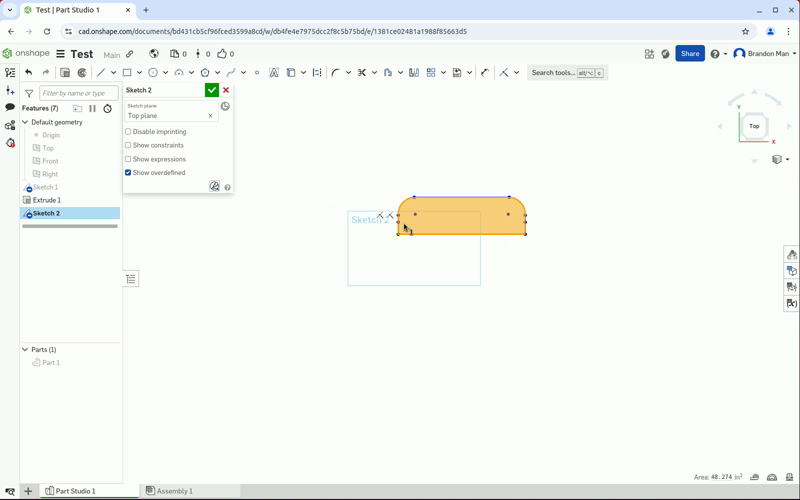
scroll(-6)
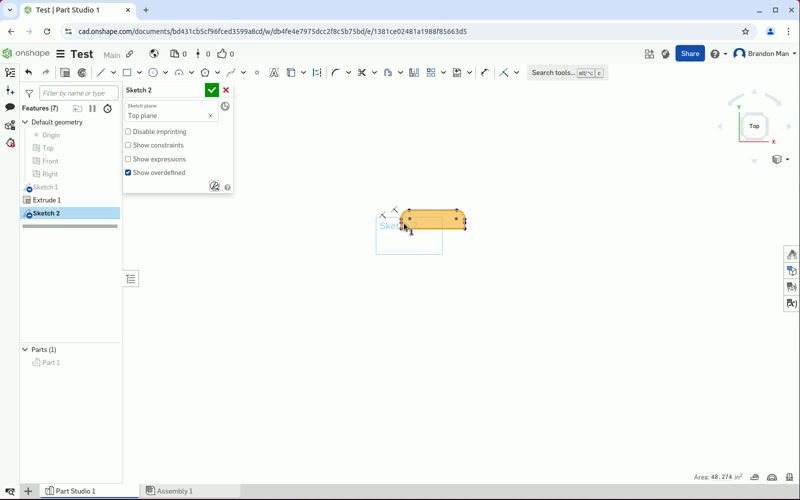
mouse_move(73, 352)
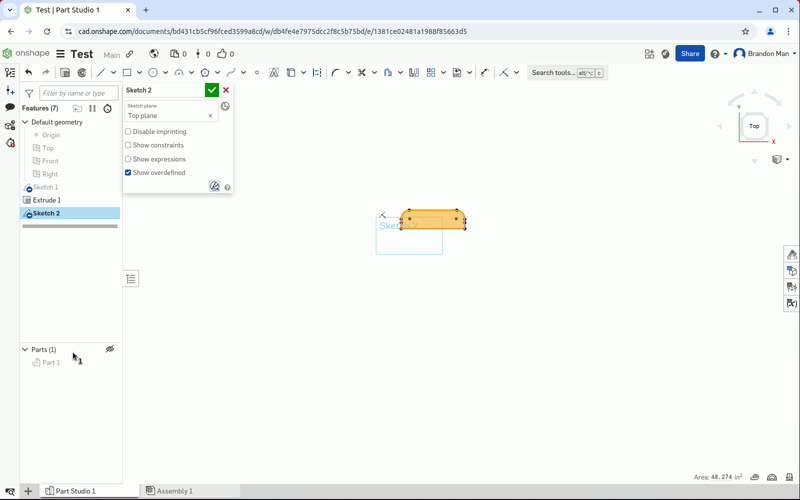
key(shift+y)
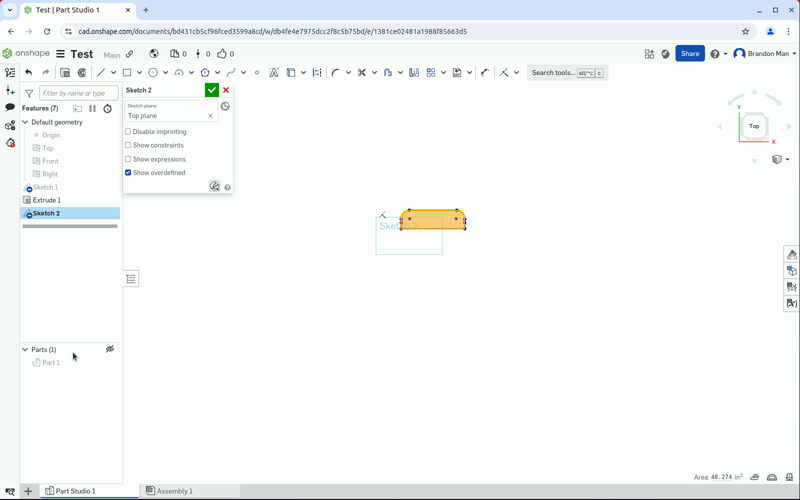
key(shift+e)
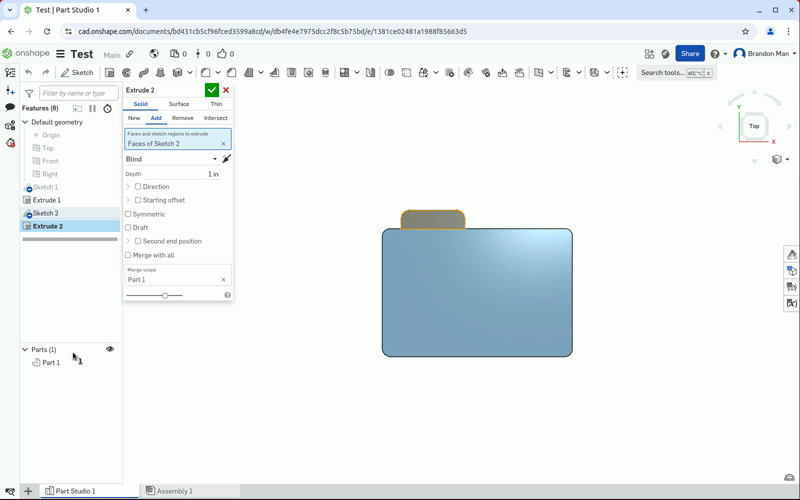
mouse_move(143, 106)
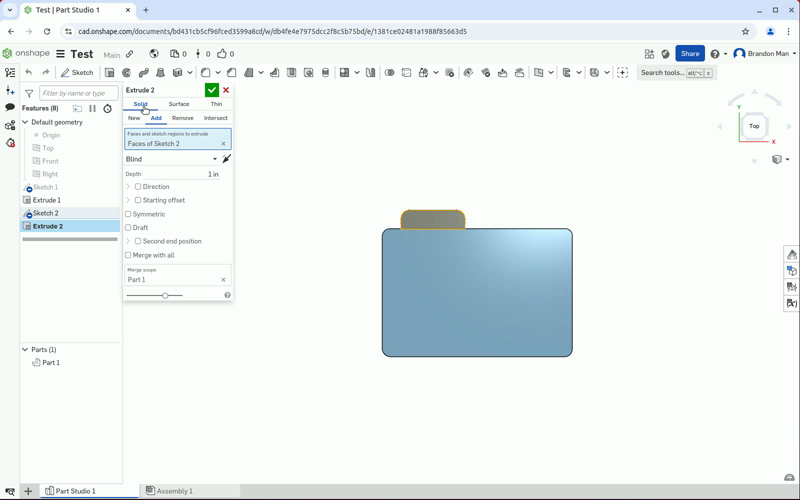
click(143, 106)
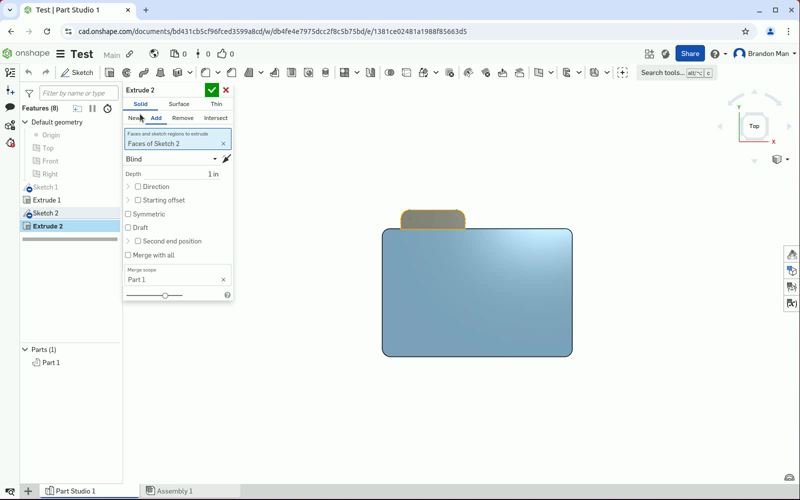
mouse_move(137, 120)
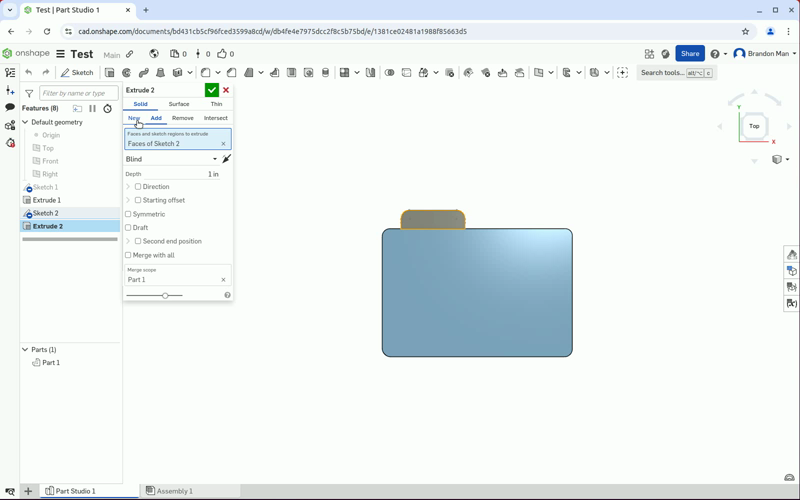
click(137, 120)
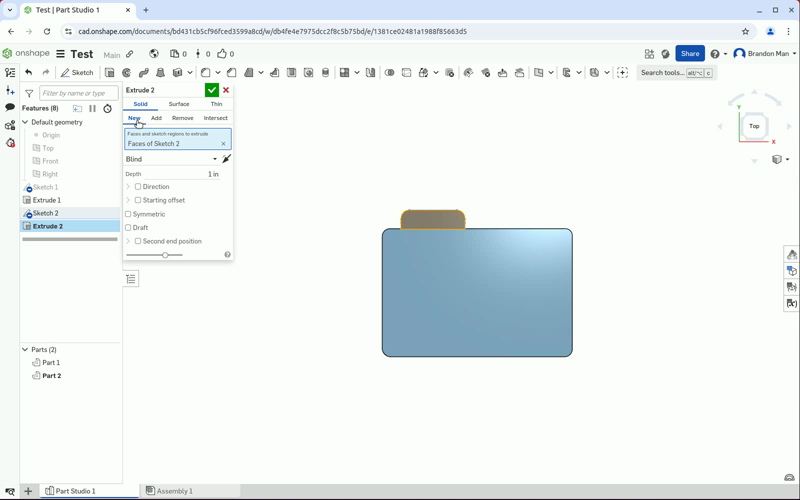
key(tab, 4)
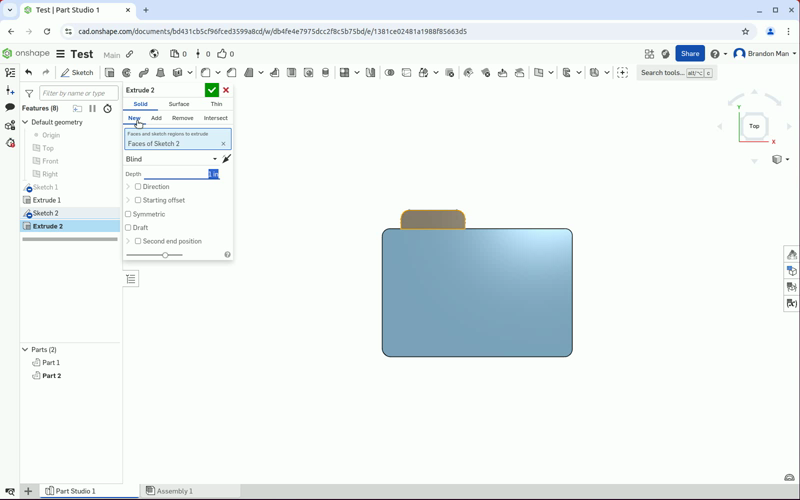
text(0.241)
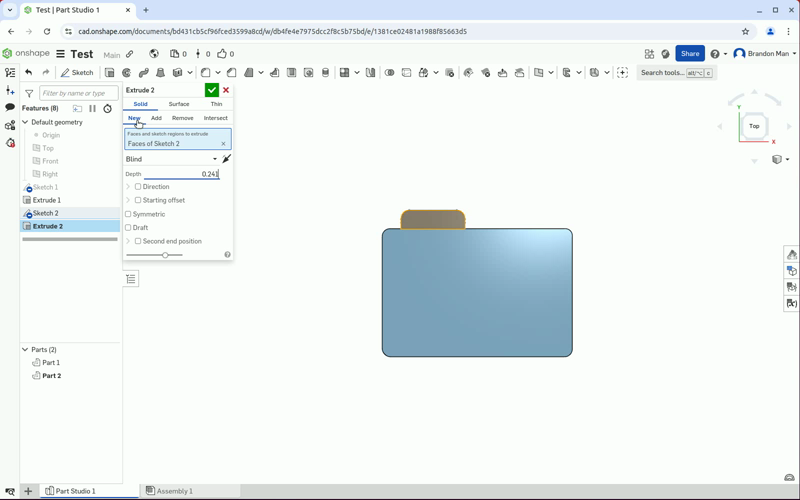
key(enter)
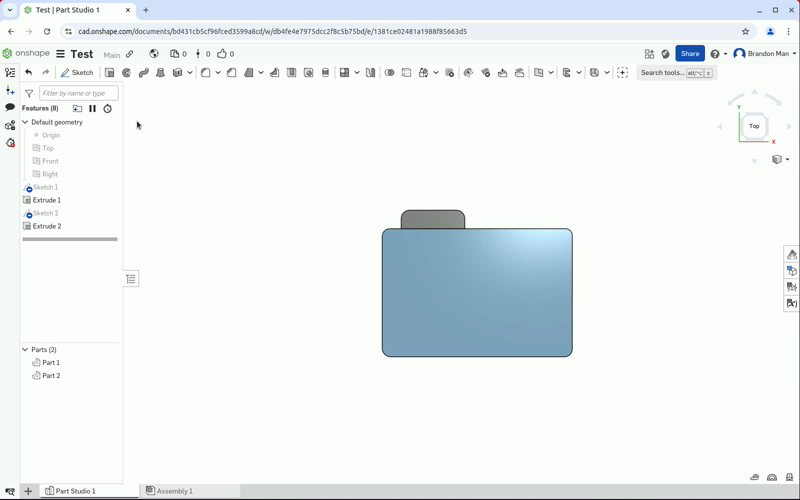
key(shift+h)
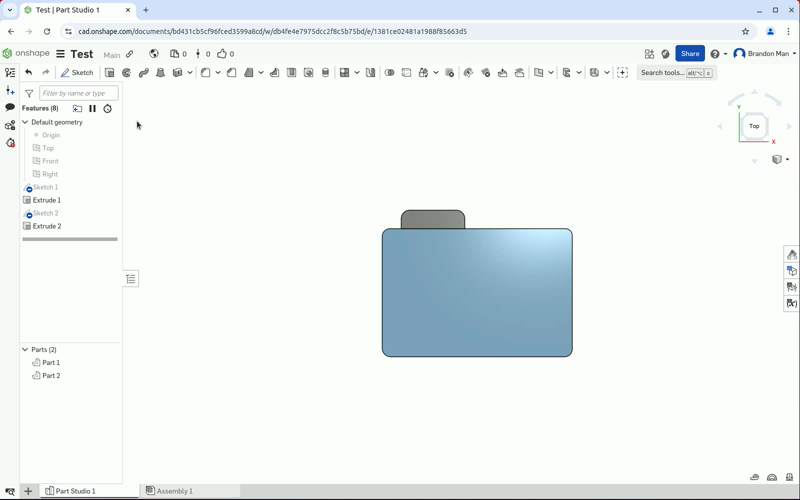
key(shift+h)
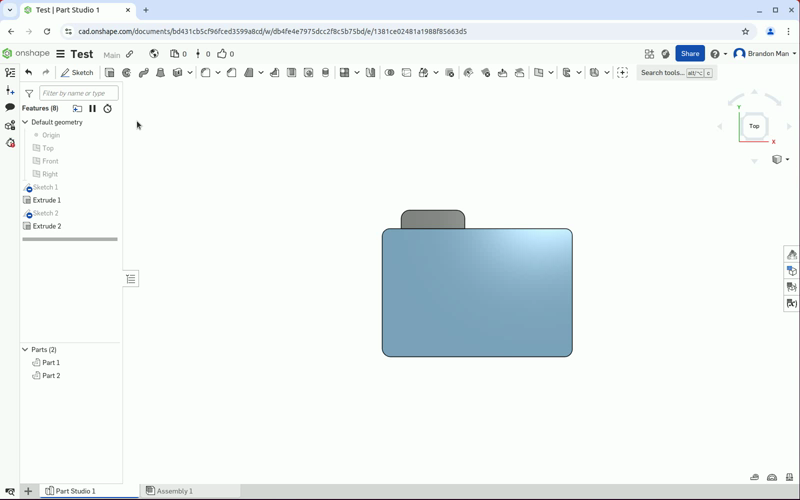
mouse_move(73, 189)
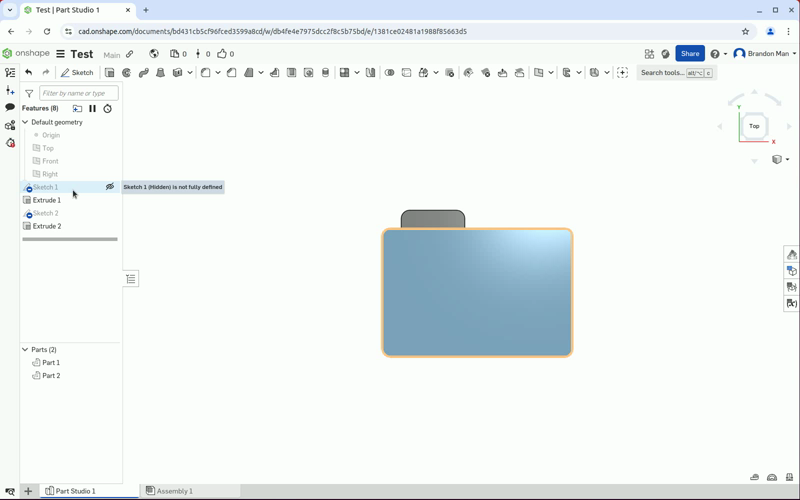
click(73, 189)
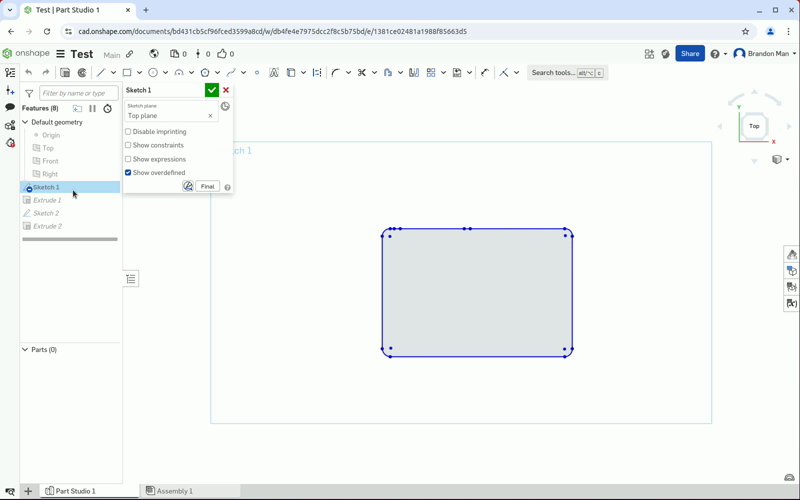
mouse_move(229, 92)
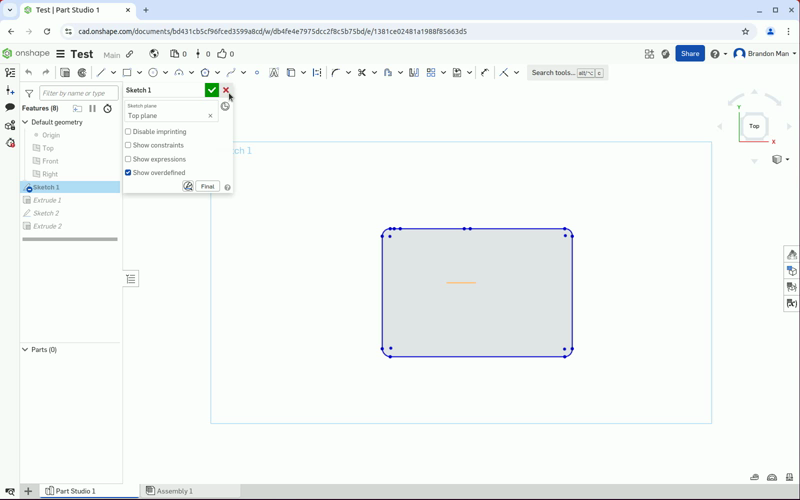
click(229, 92)
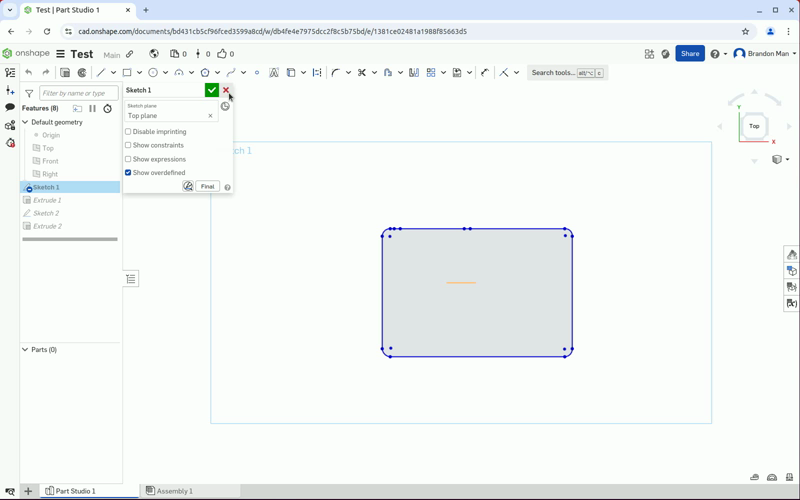
key(shift+s)
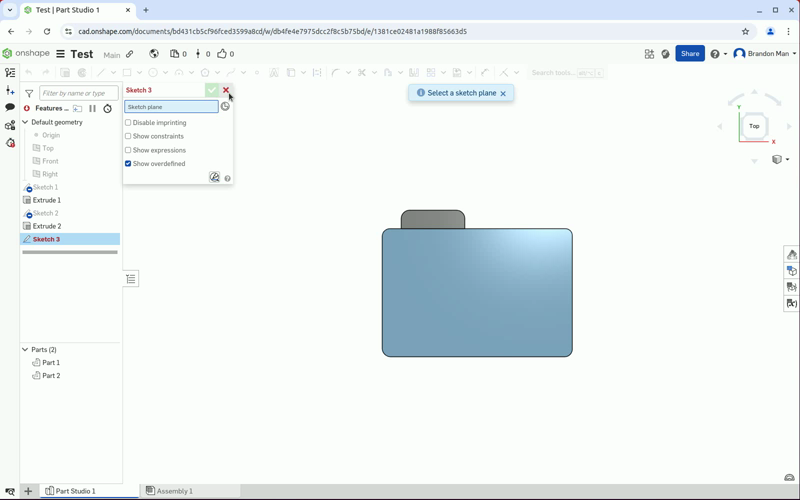
mouse_move(73, 150)
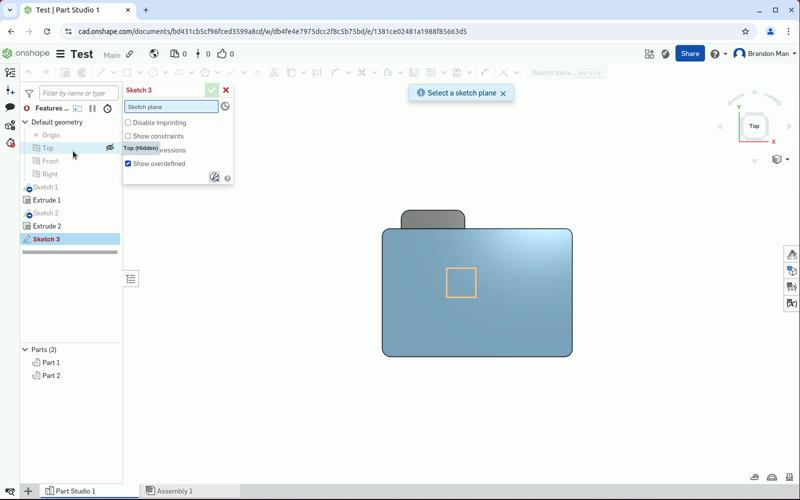
click(73, 150)
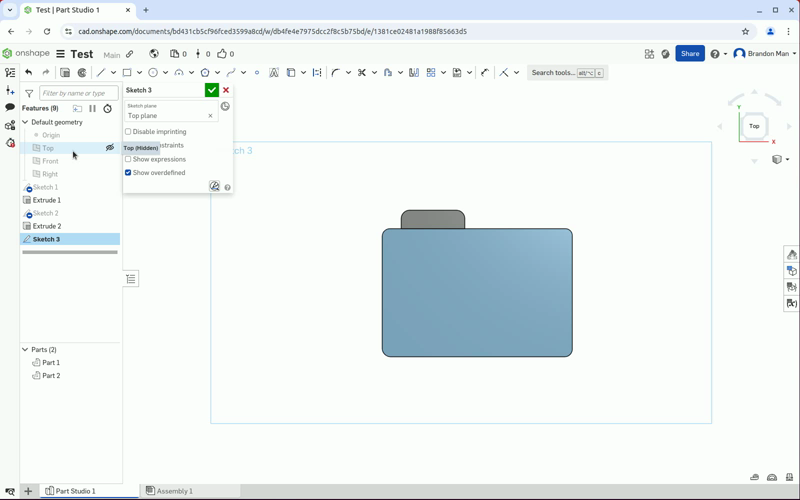
mouse_move(73, 352)
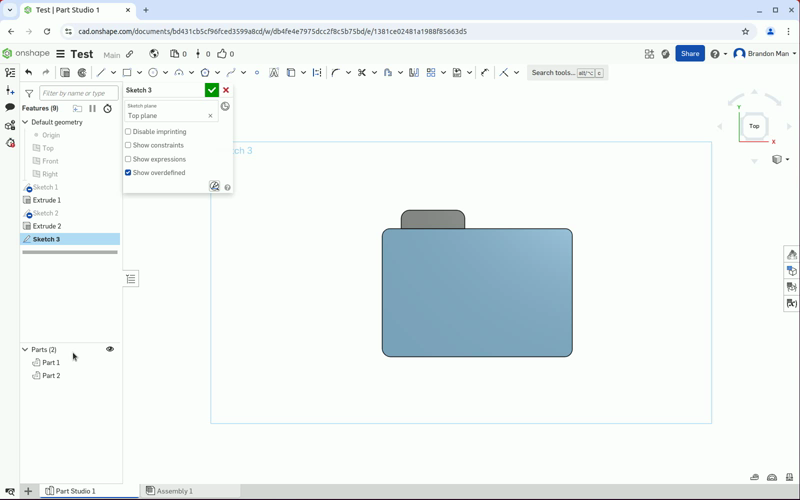
key(y)
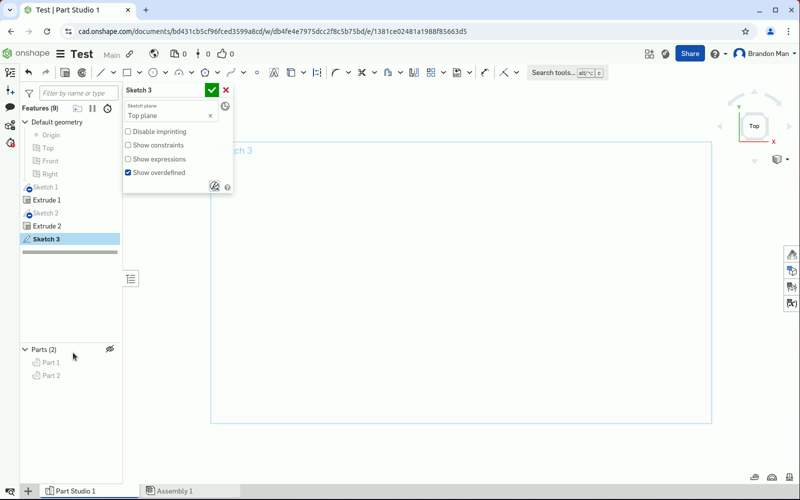
key(l)
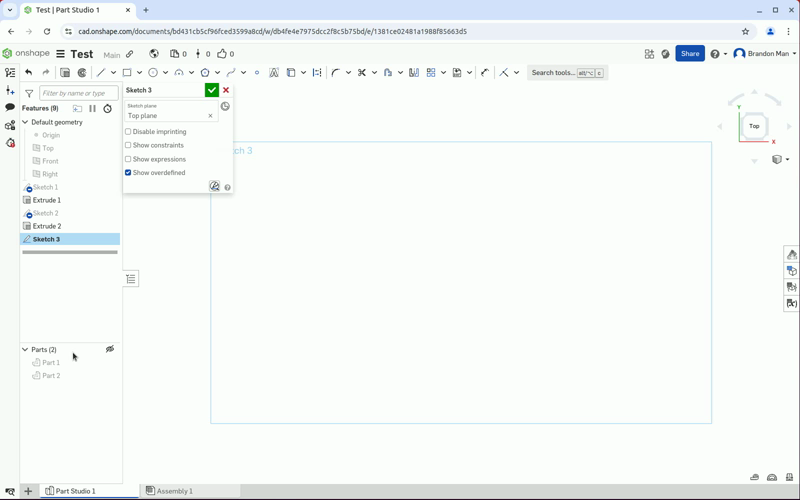
key_down(shift)
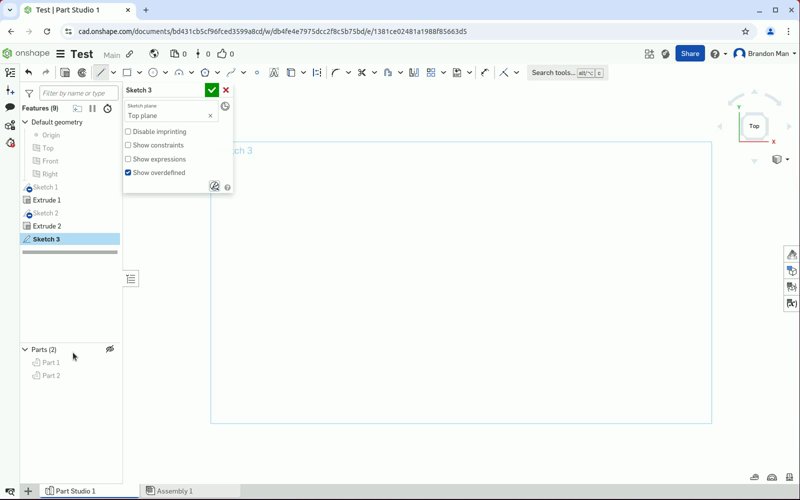
mouse_move(393, 228)
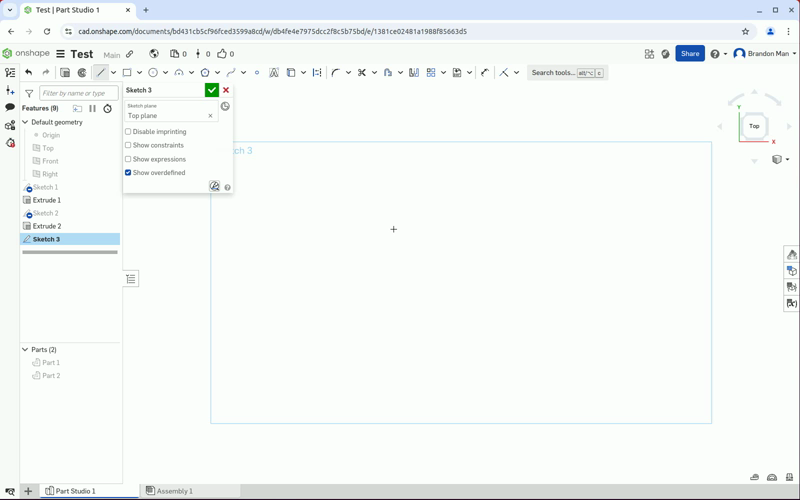
click(393, 228)
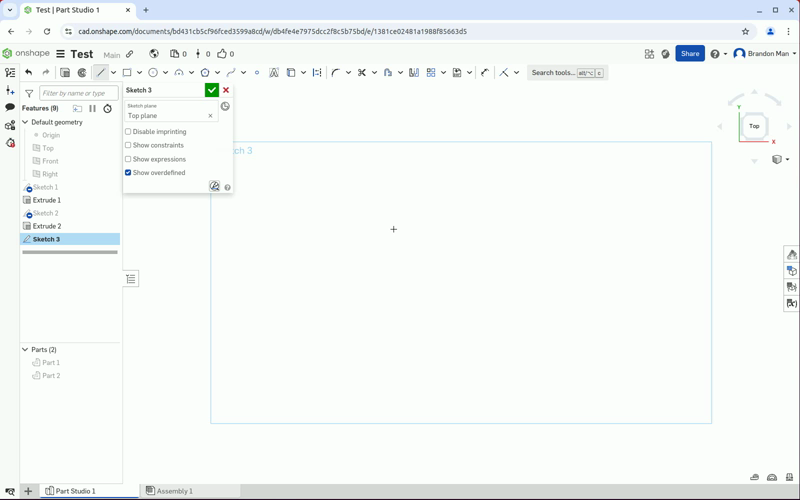
key_up(shift)
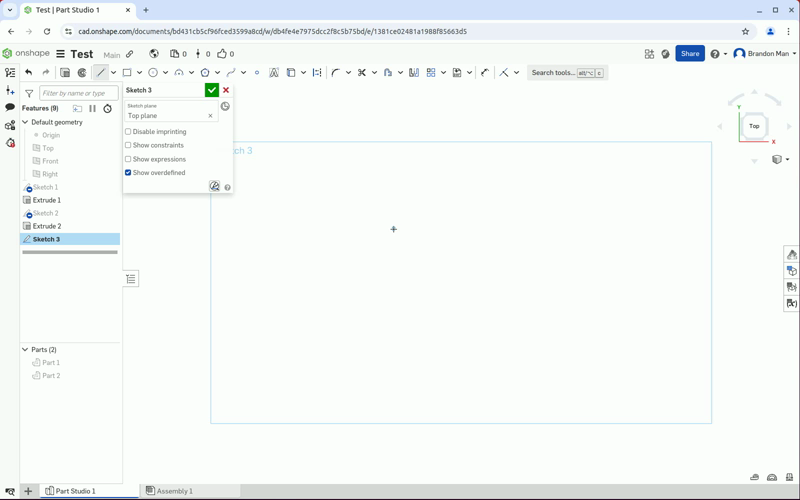
key_down(shift)
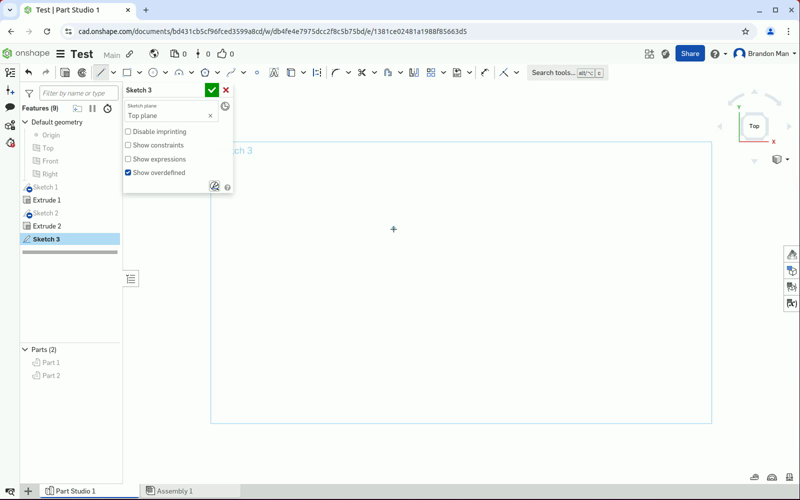
mouse_move(423, 228)
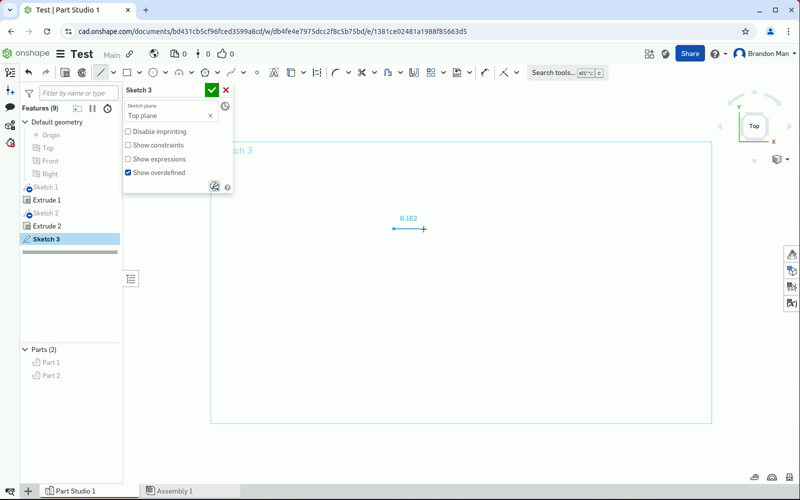
mouse_move(401, 228)
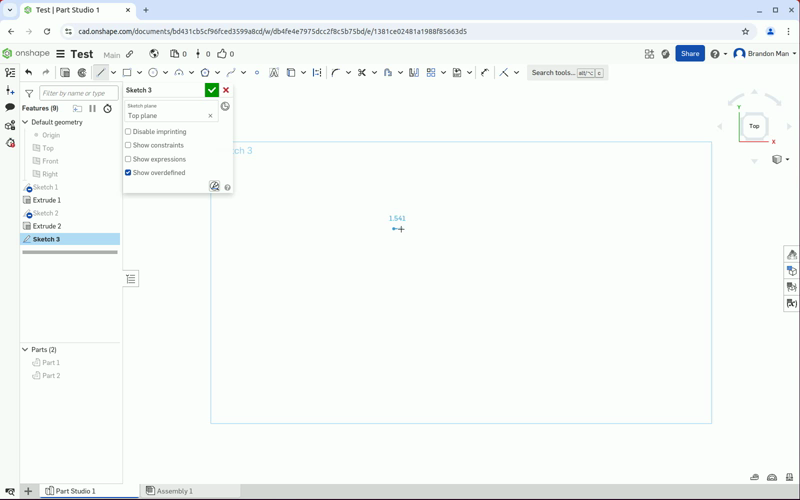
scroll(6)
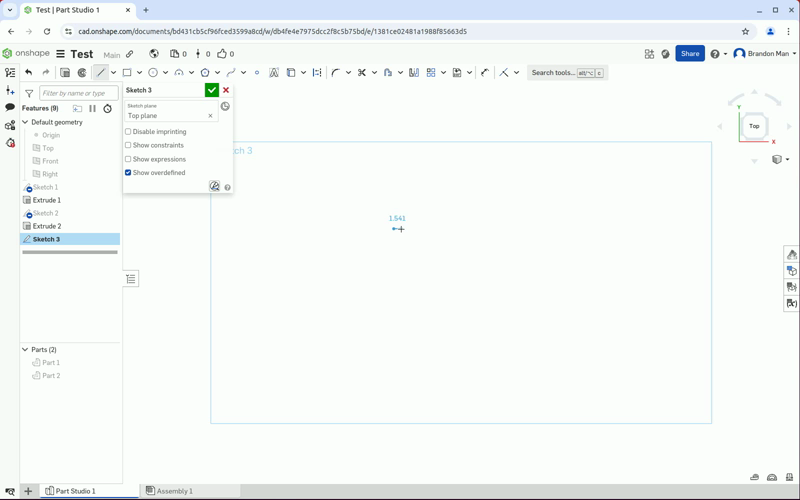
scroll(6)
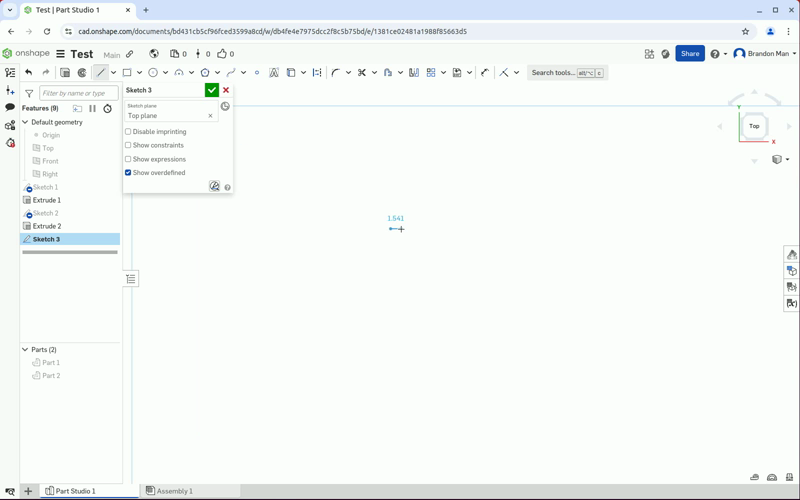
scroll(6)
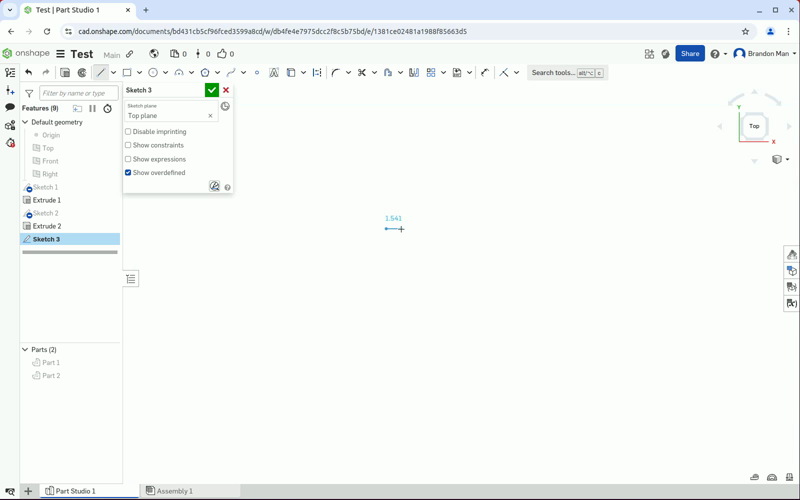
scroll(6)
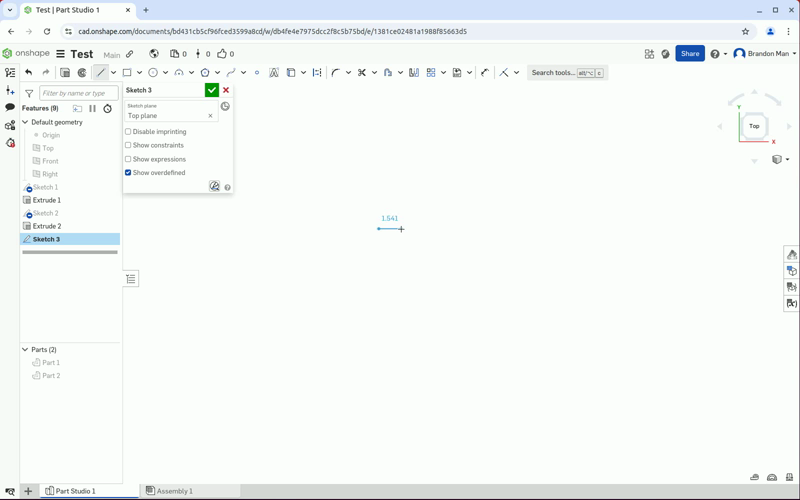
scroll(6)
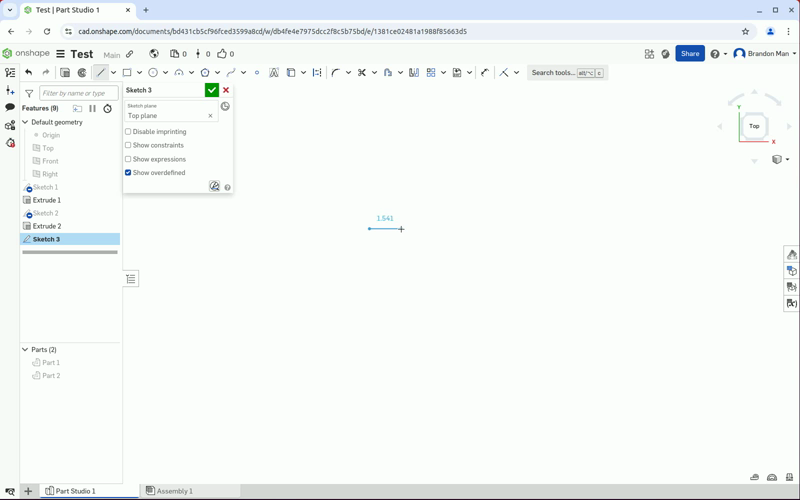
scroll(6)
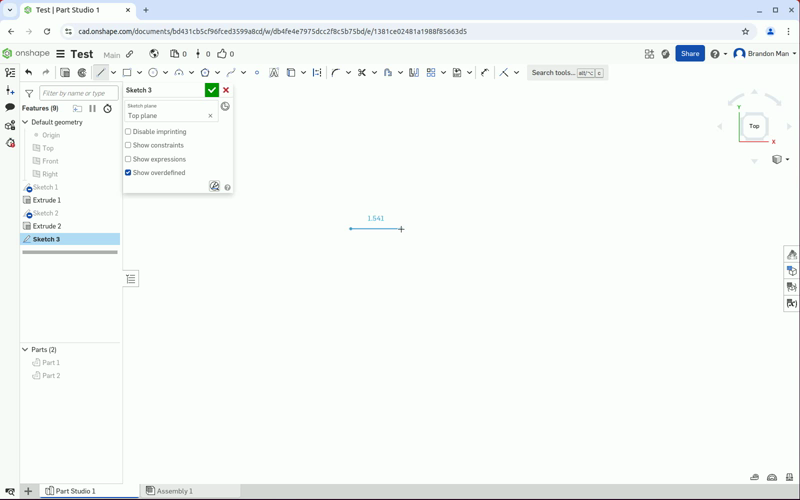
scroll(6)
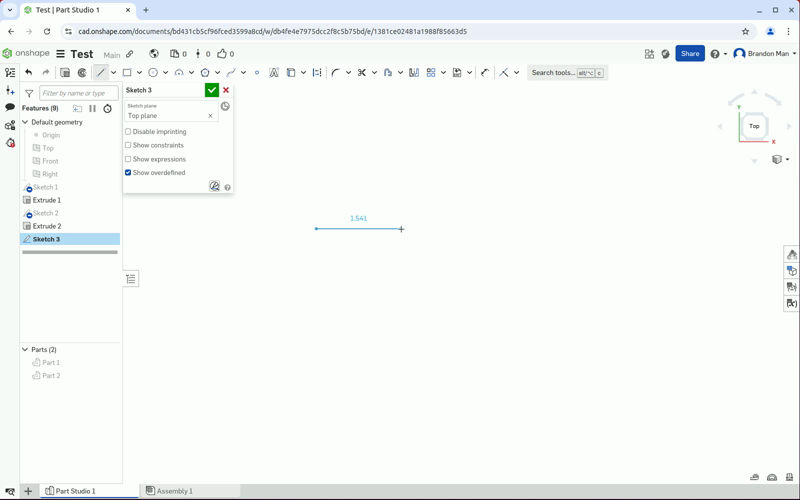
click(401, 228)
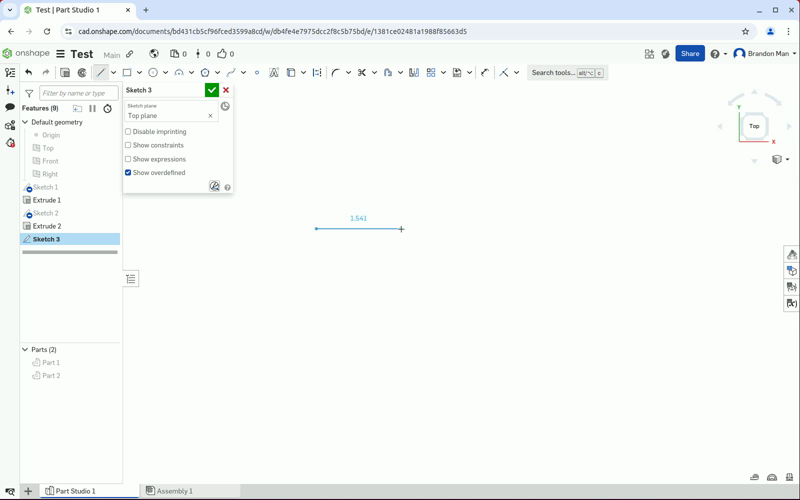
scroll(-6)
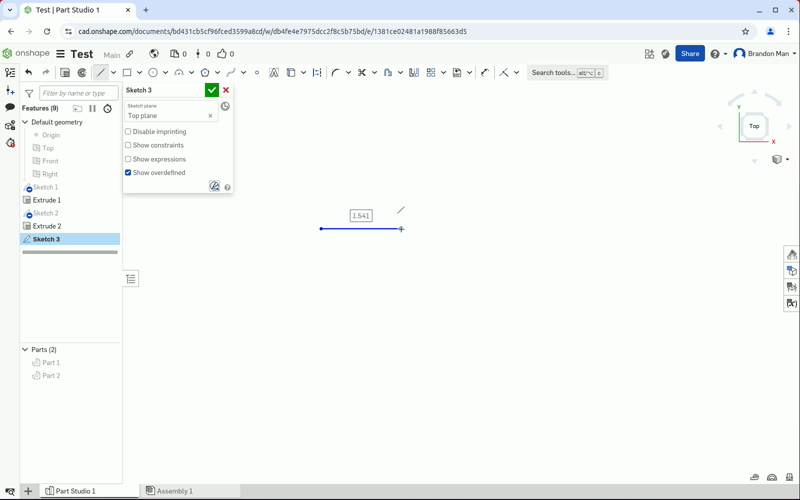
scroll(-6)
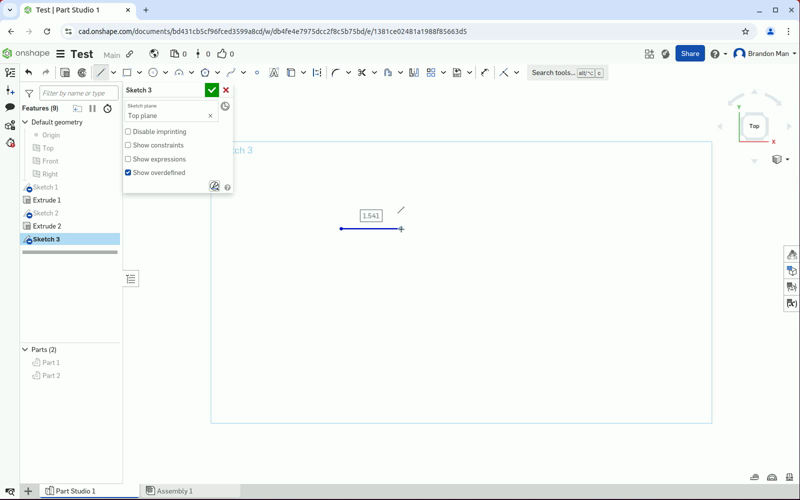
scroll(-6)
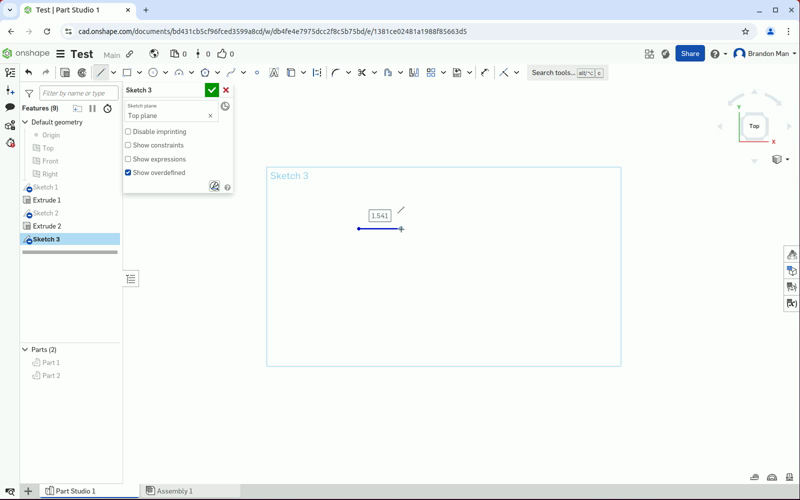
scroll(-6)
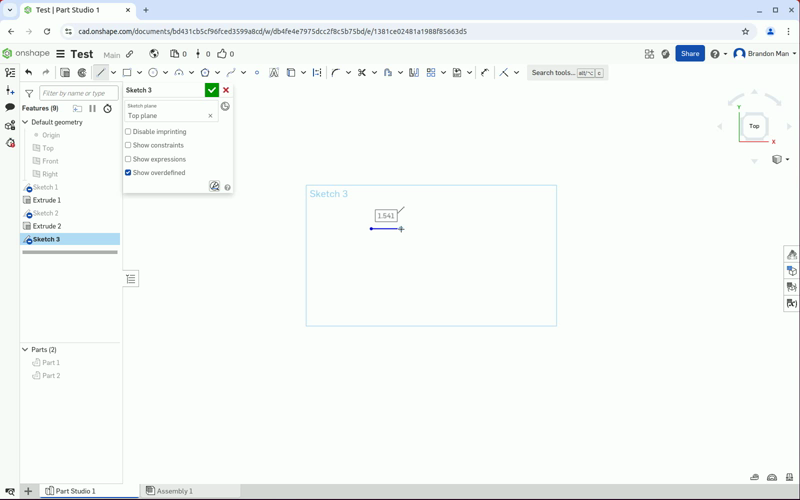
scroll(-6)
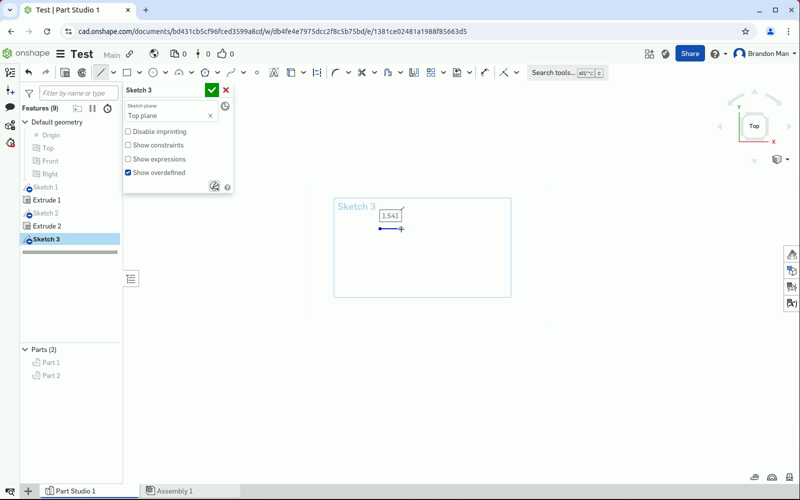
scroll(-6)
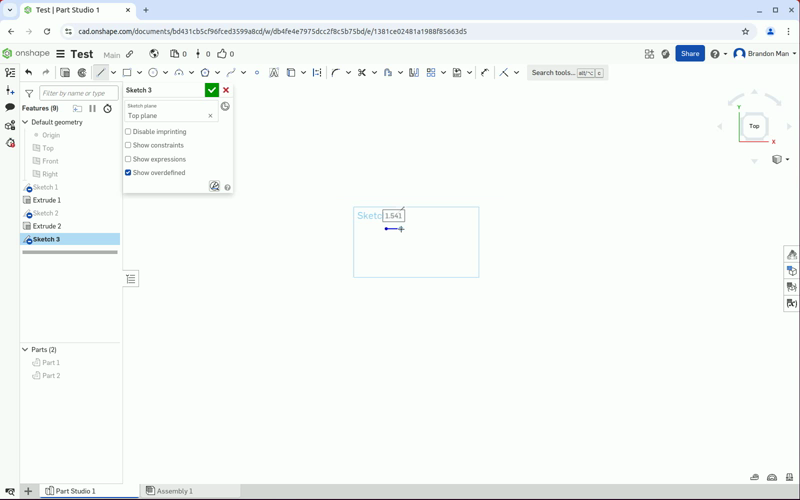
scroll(-6)
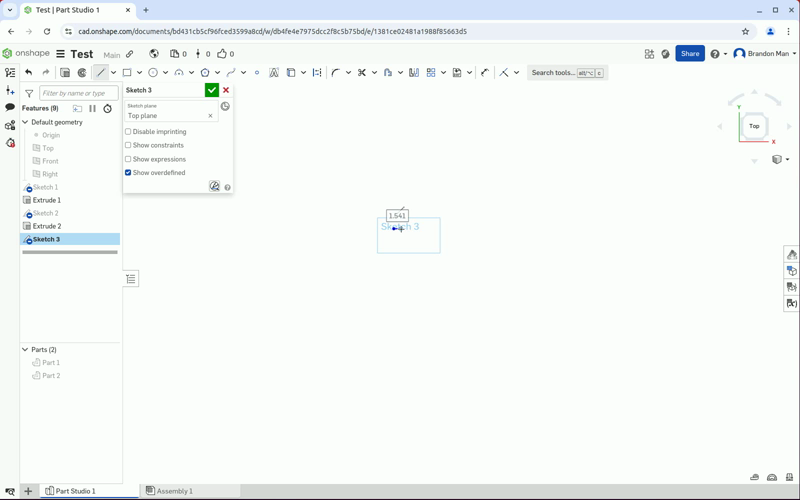
key_up(shift)
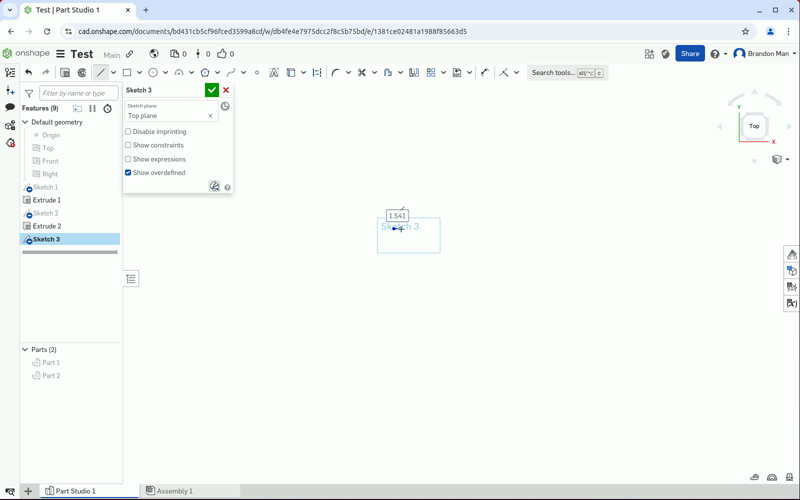
key_down(shift)
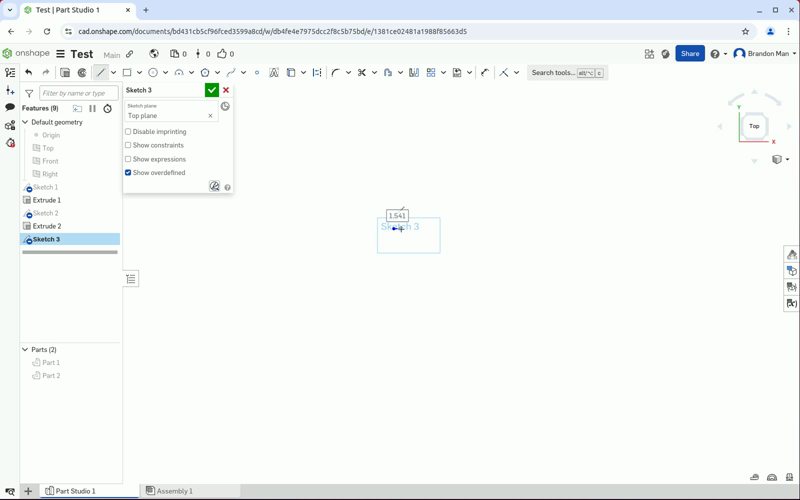
mouse_move(431, 228)
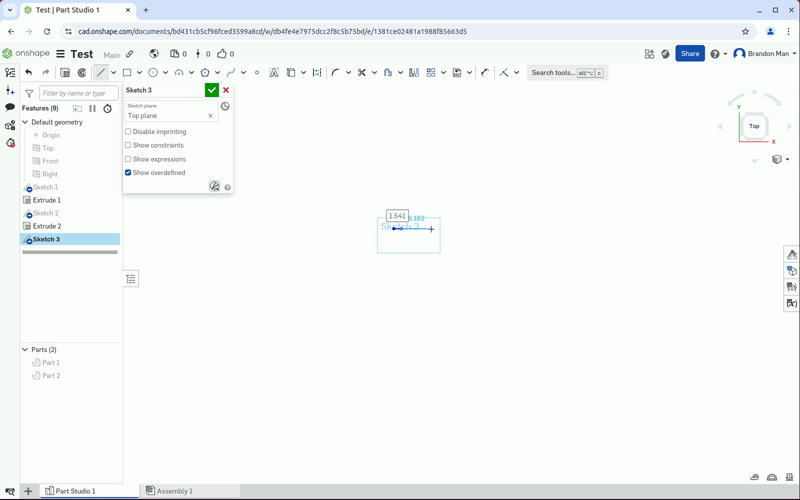
mouse_move(401, 222)
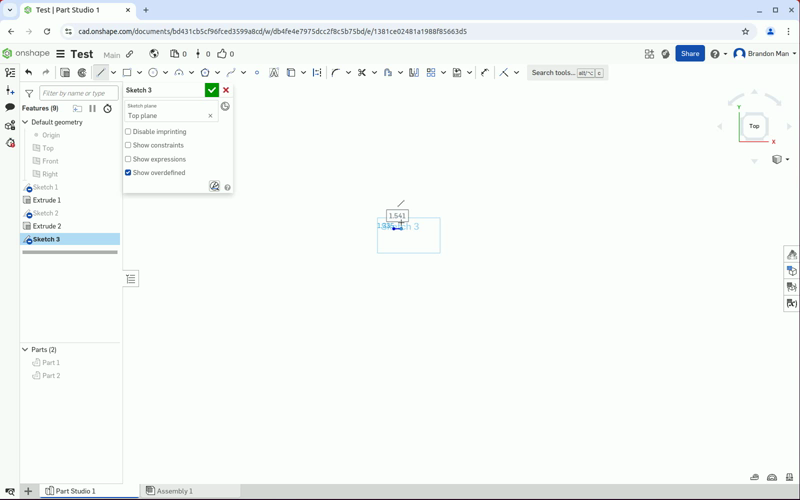
scroll(6)
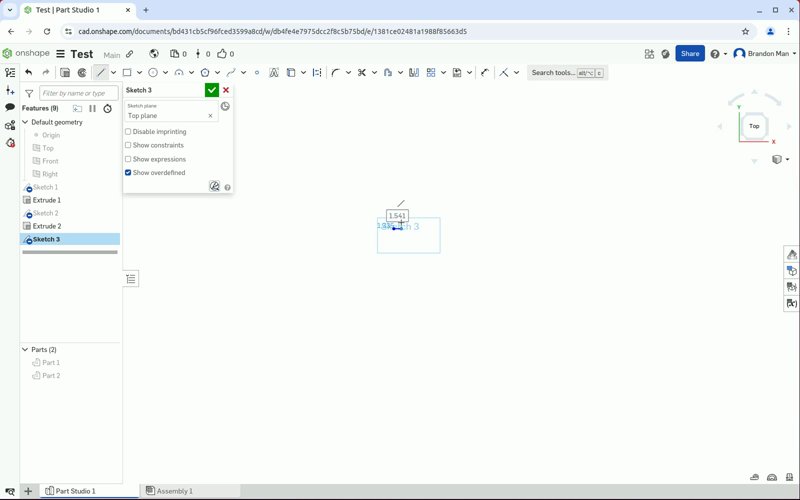
scroll(6)
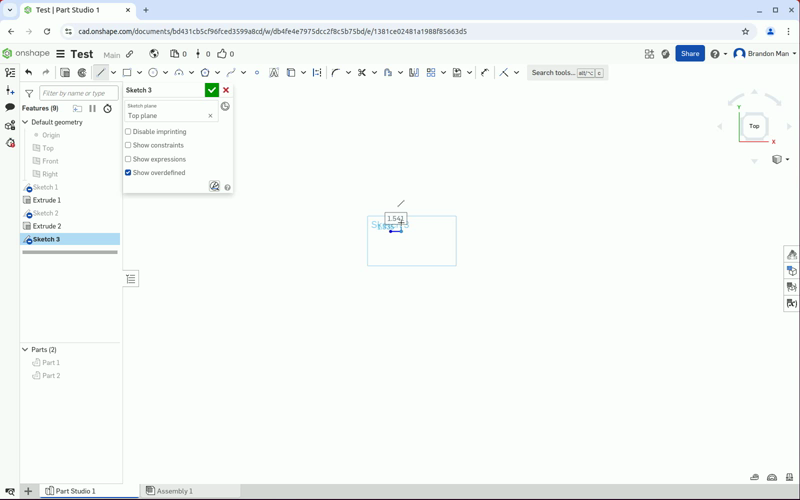
scroll(6)
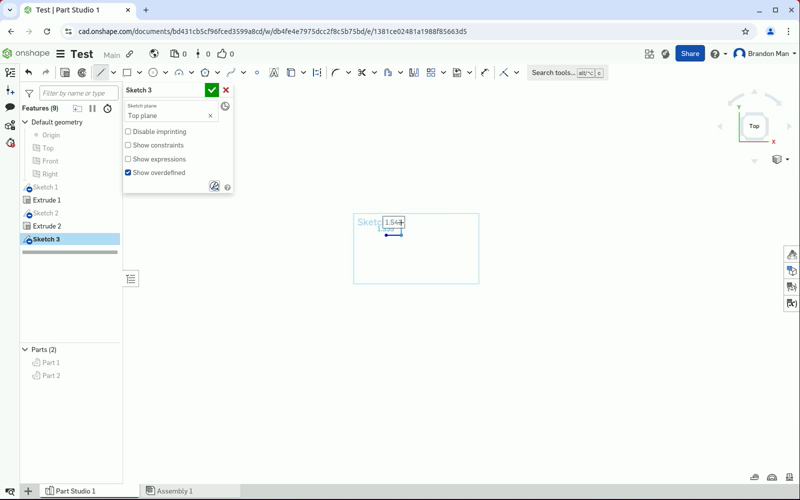
scroll(6)
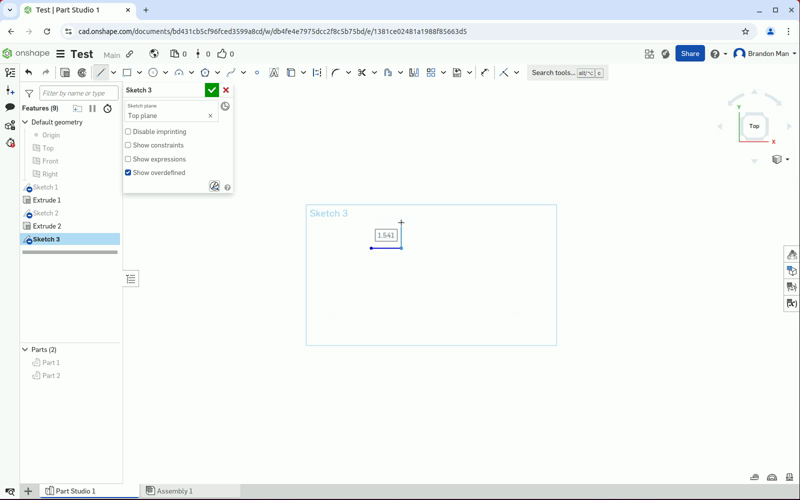
scroll(6)
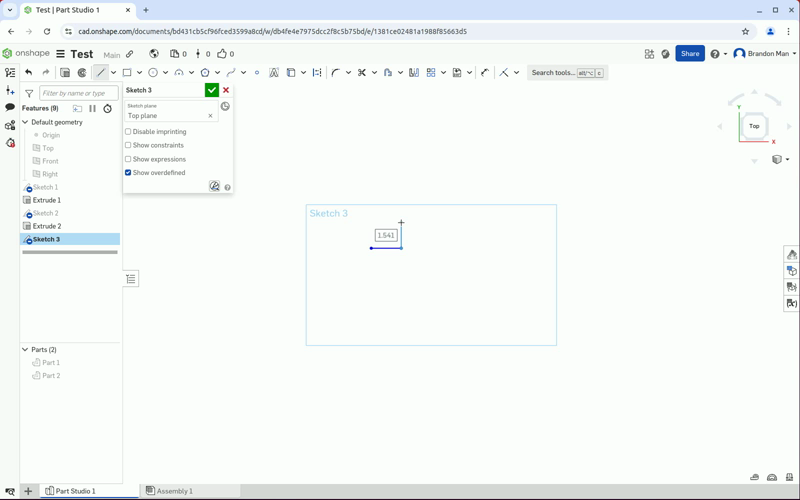
scroll(6)
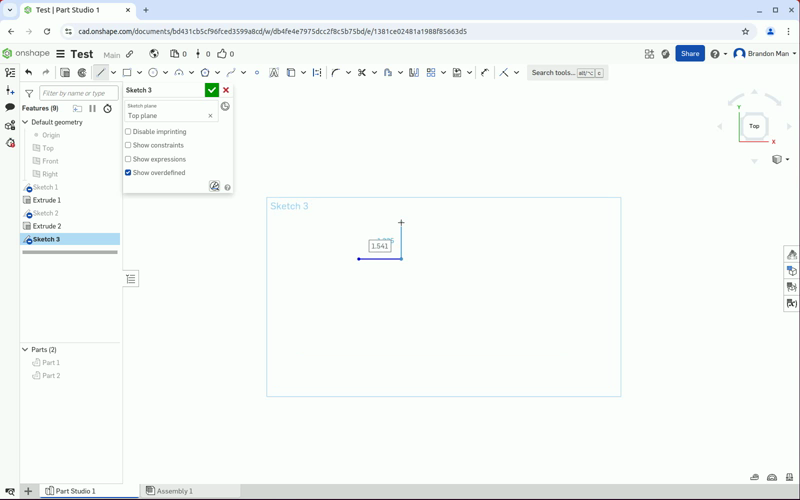
scroll(6)
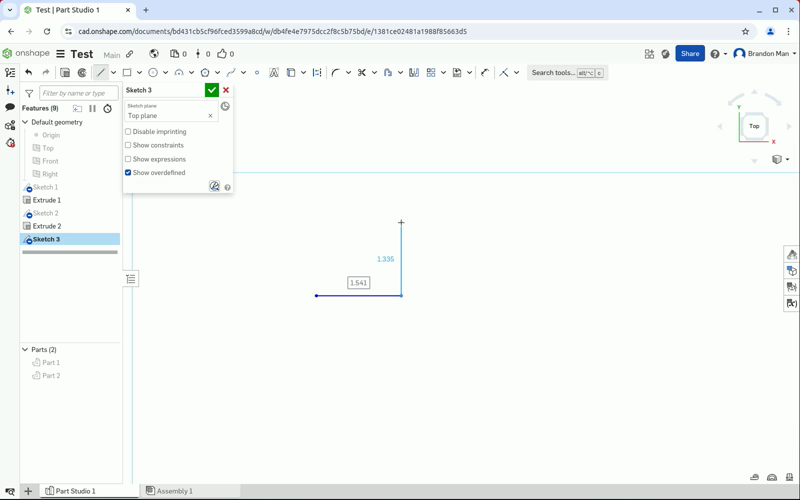
click(401, 222)
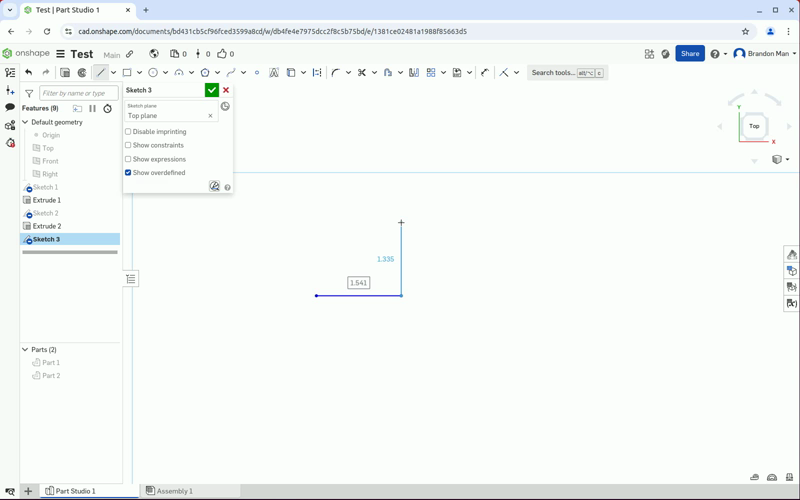
scroll(-6)
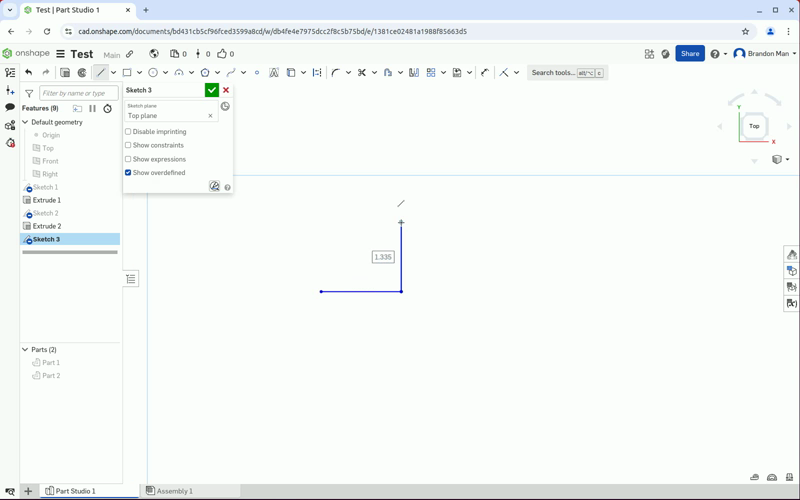
scroll(-6)
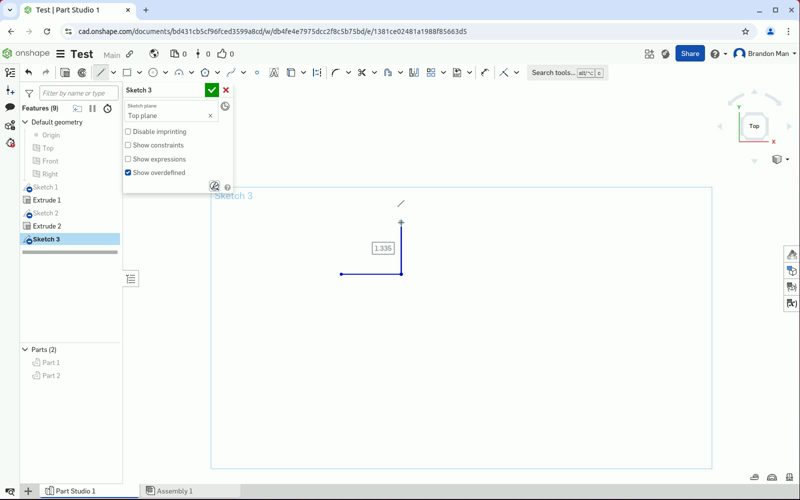
scroll(-6)
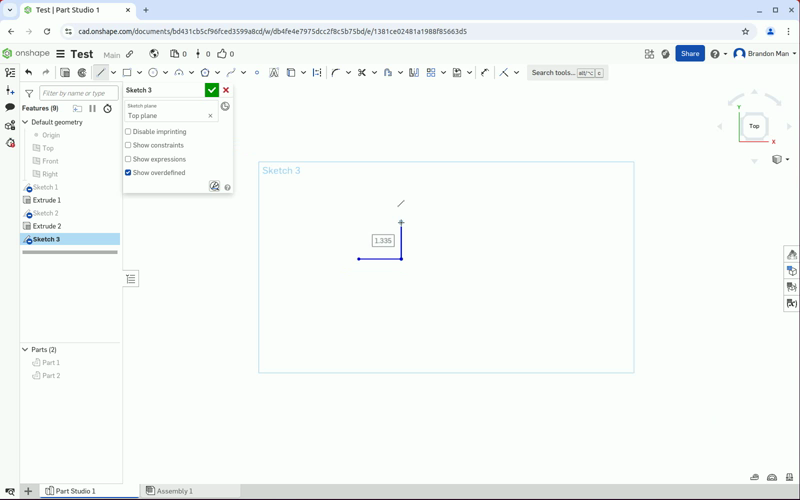
scroll(-6)
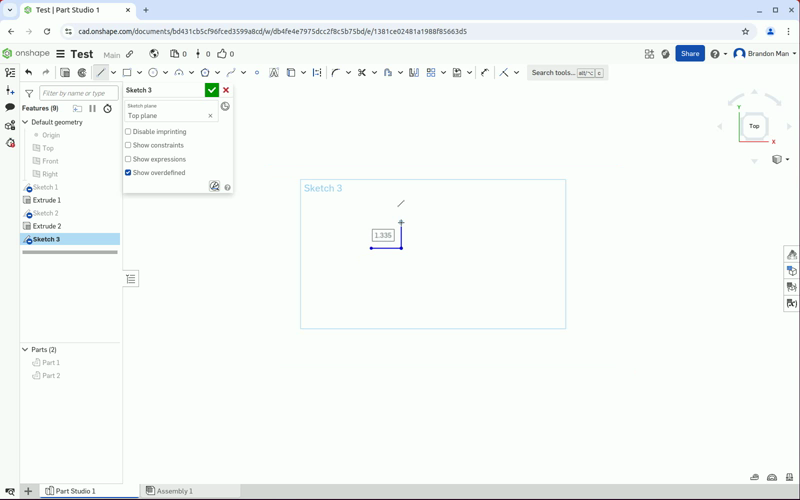
scroll(-6)
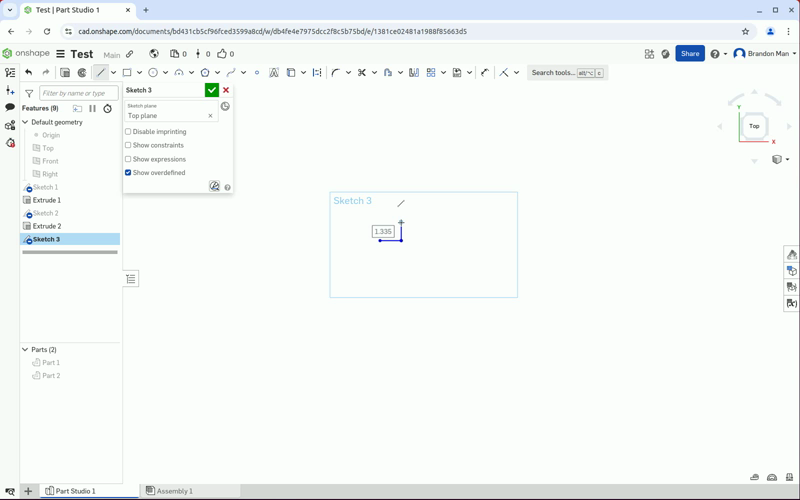
scroll(-6)
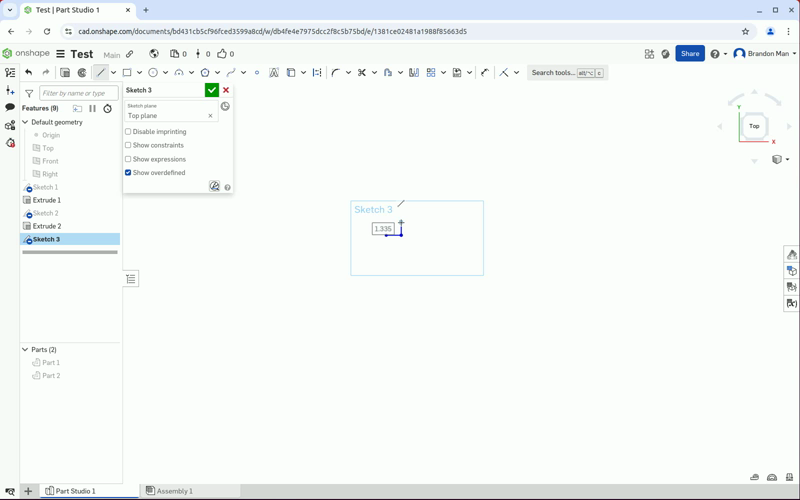
scroll(-6)
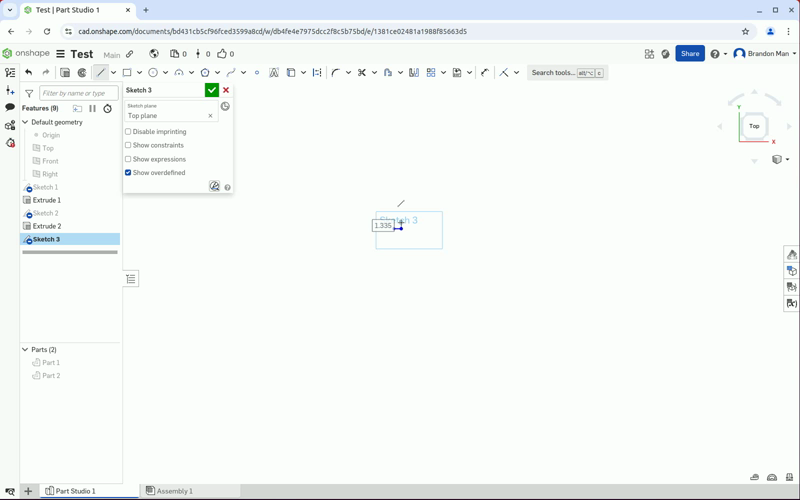
key_up(shift)
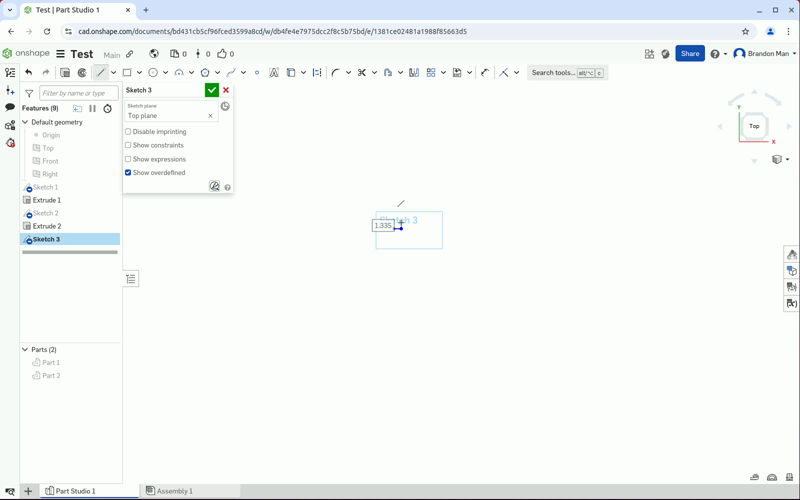
key(esc)
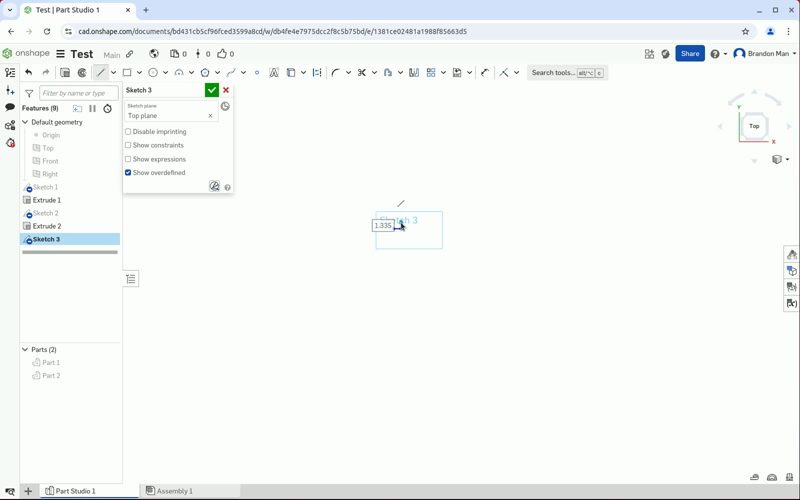
key(a)
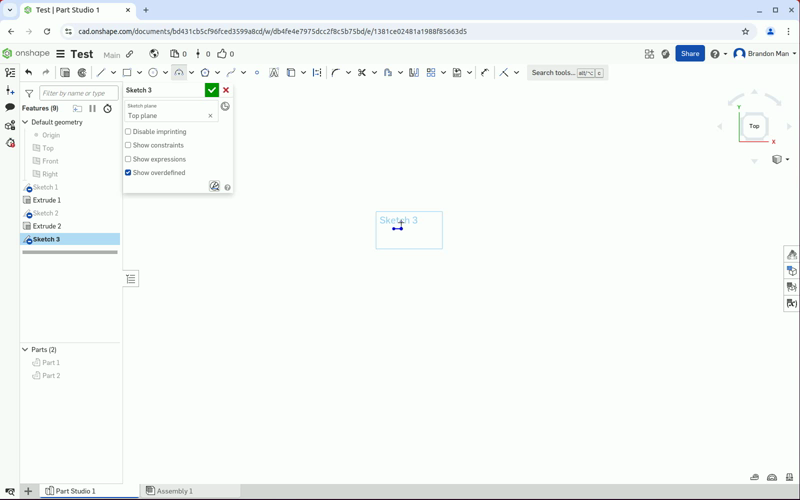
mouse_move(401, 222)
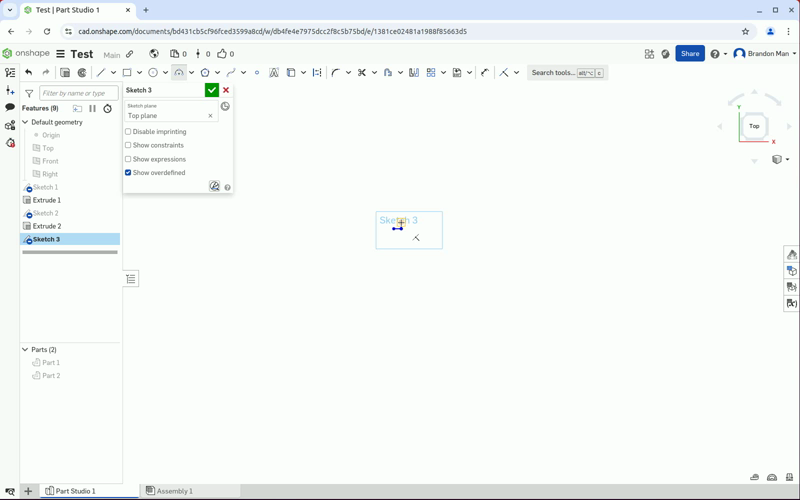
click(401, 222)
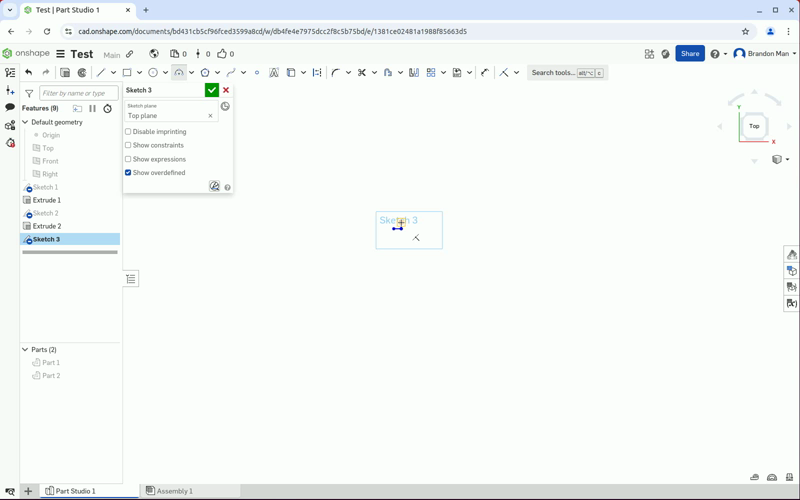
mouse_move(393, 228)
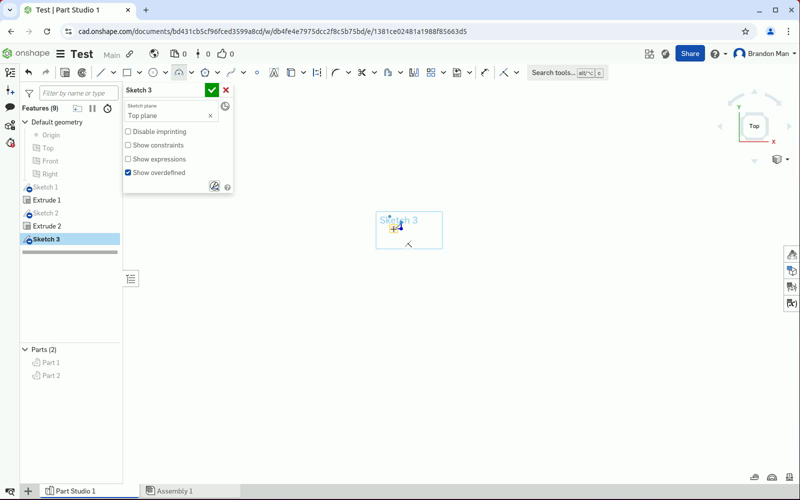
click(393, 228)
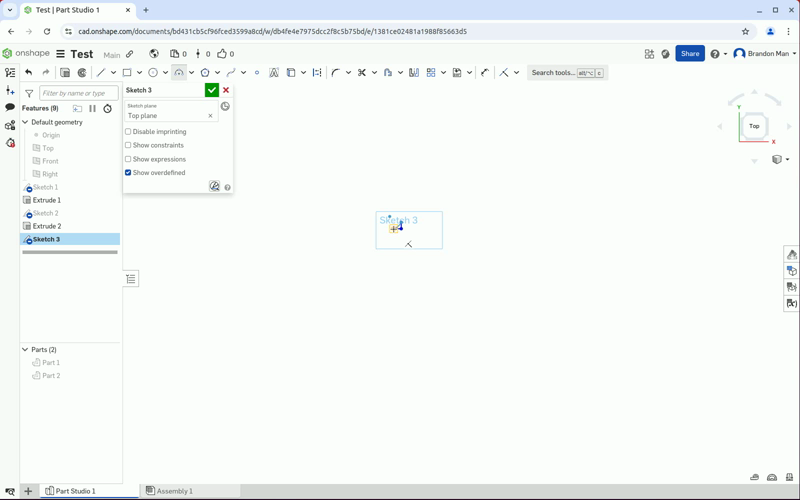
key_down(shift)
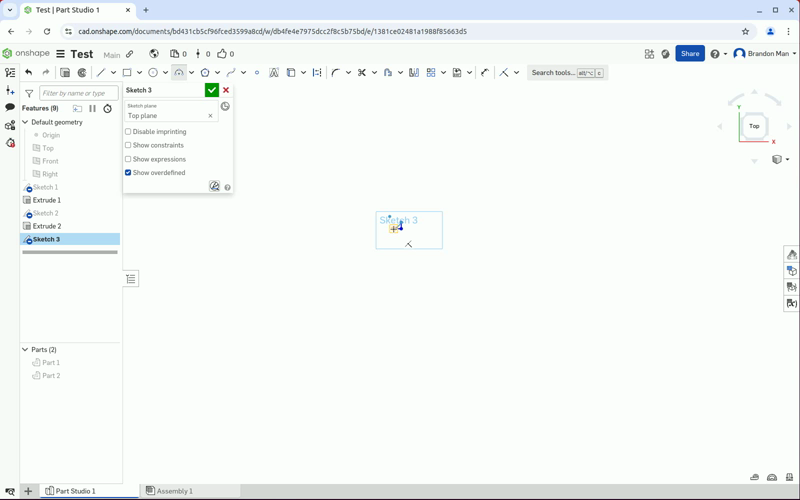
mouse_move(398, 226)
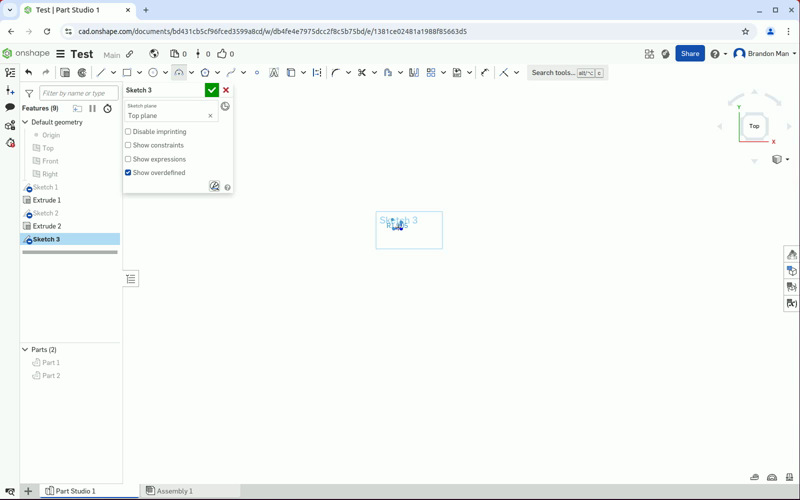
scroll(6)
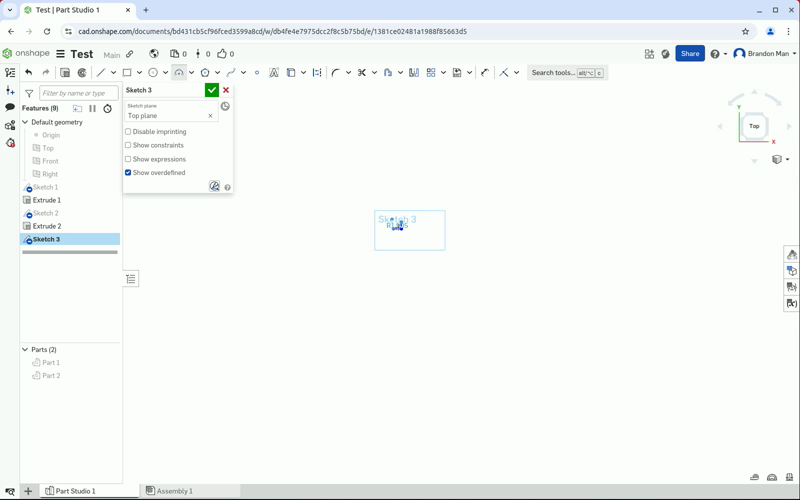
scroll(6)
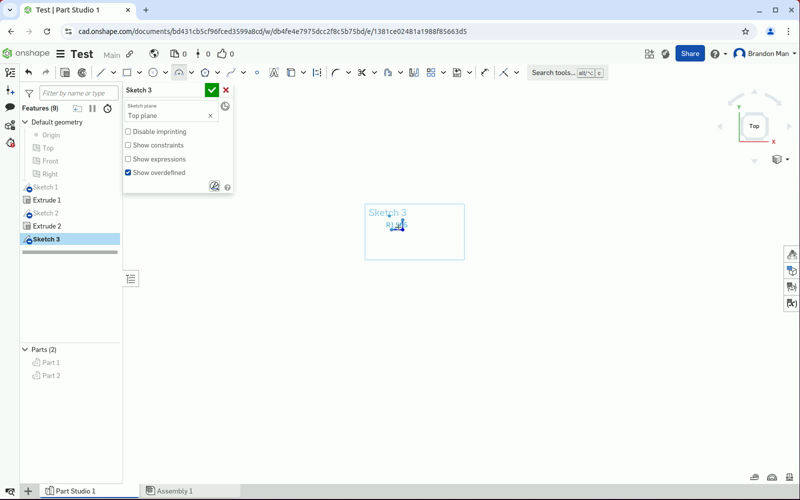
scroll(6)
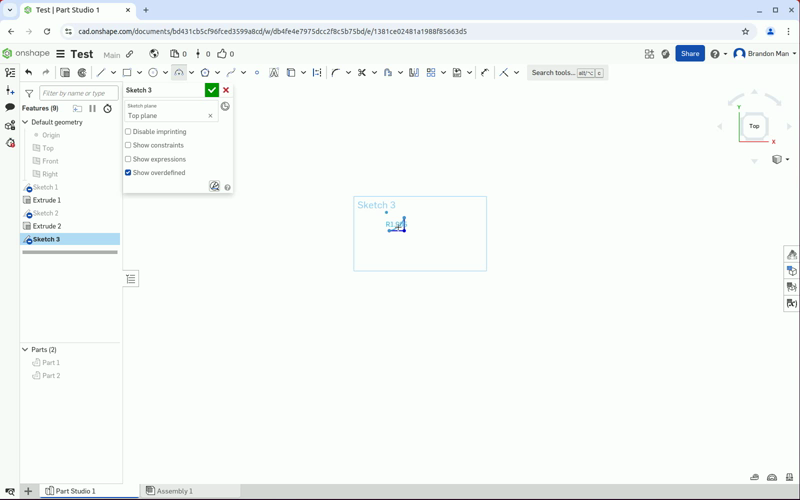
scroll(6)
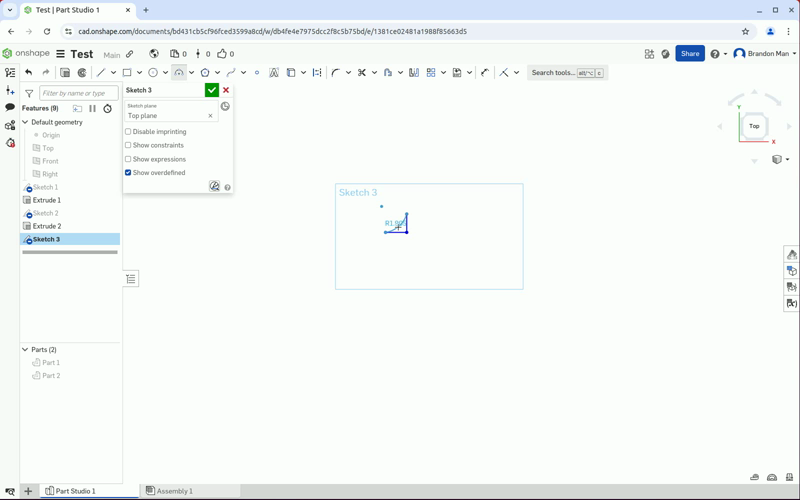
scroll(6)
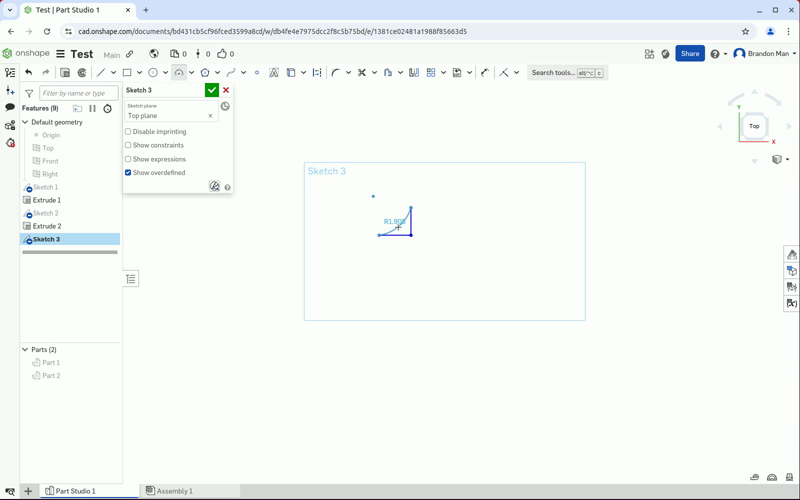
scroll(6)
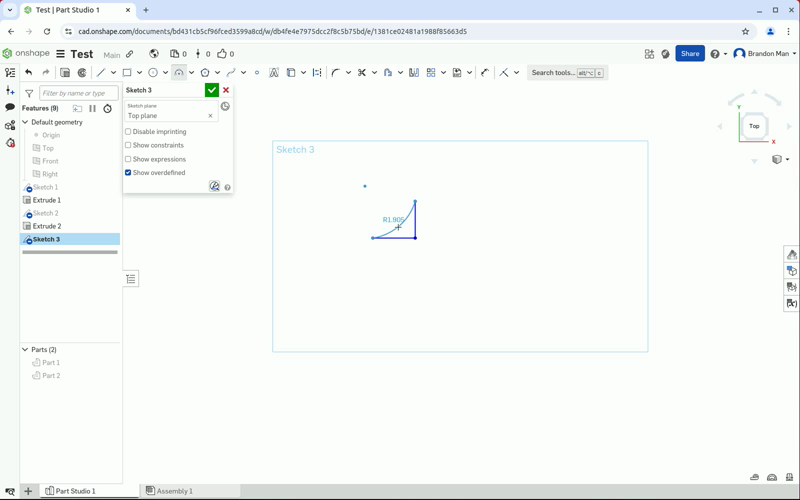
scroll(6)
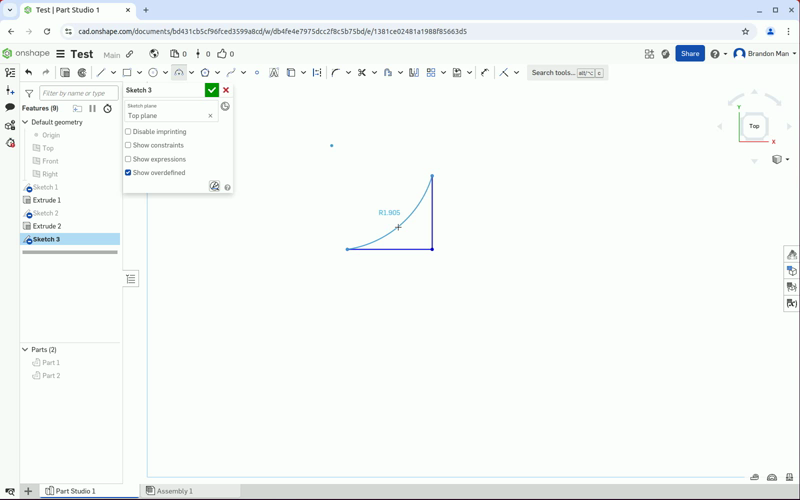
click(398, 226)
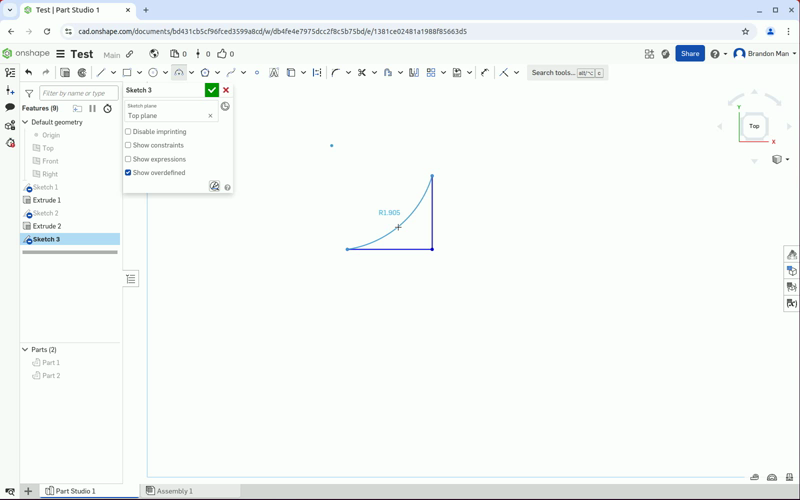
scroll(-6)
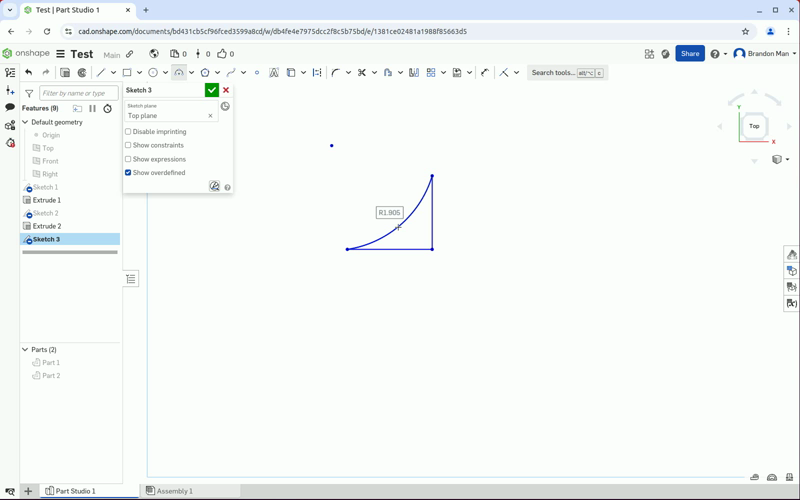
scroll(-6)
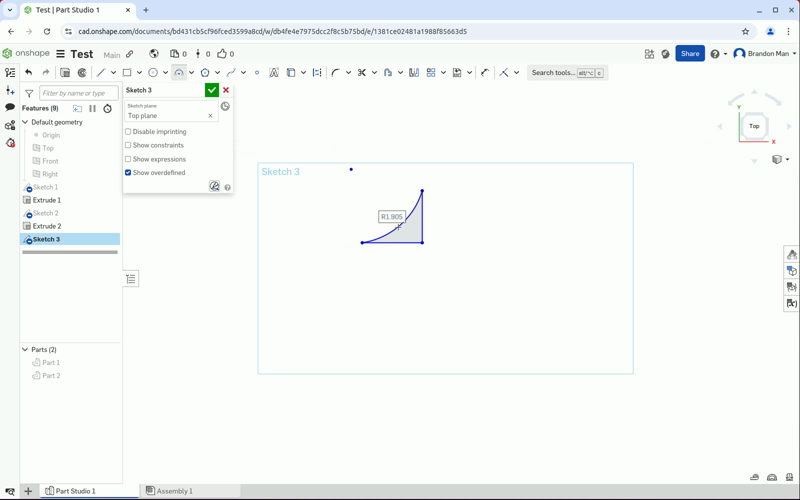
scroll(-6)
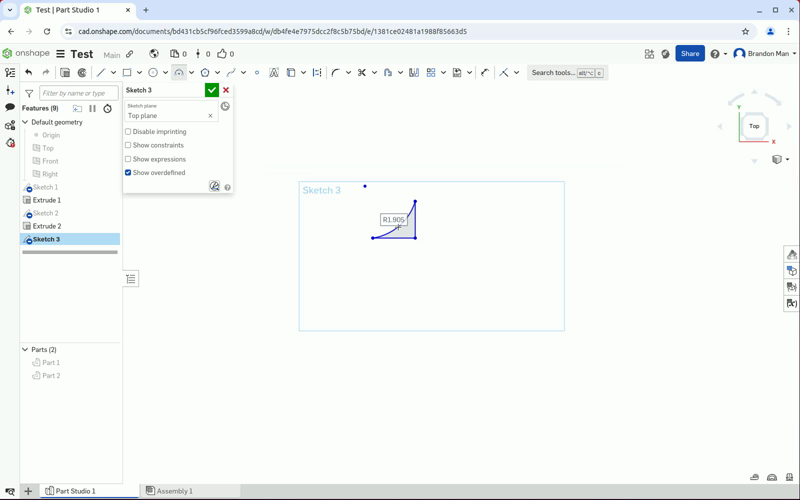
scroll(-6)
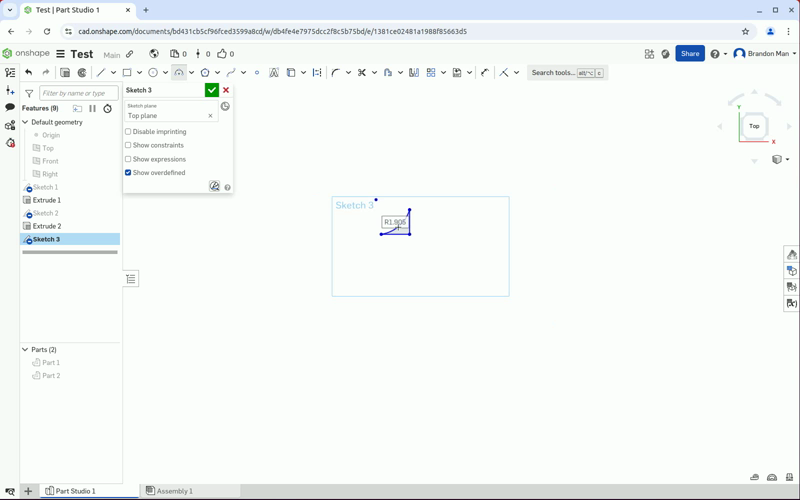
scroll(-6)
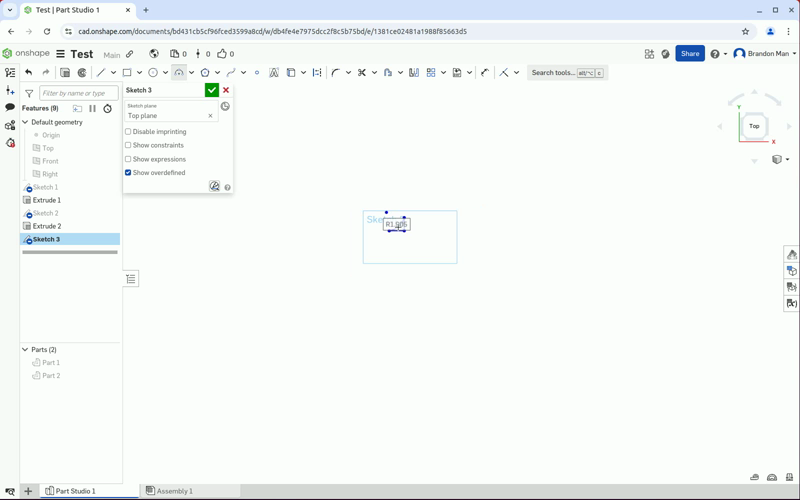
scroll(-6)
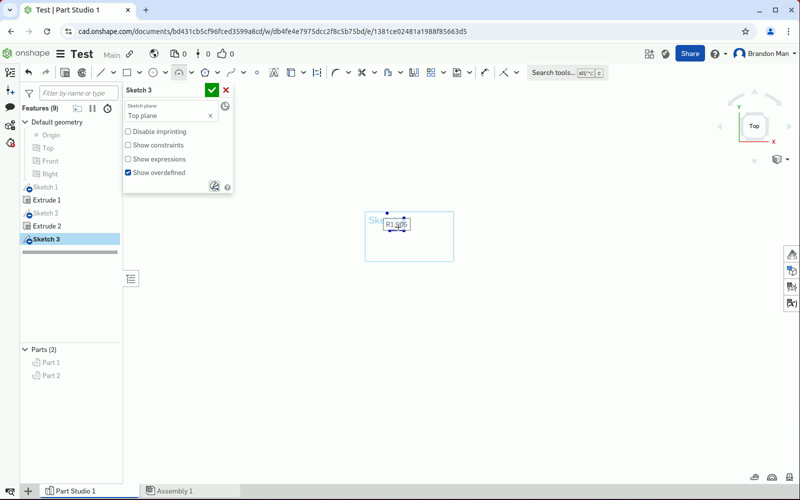
scroll(-6)
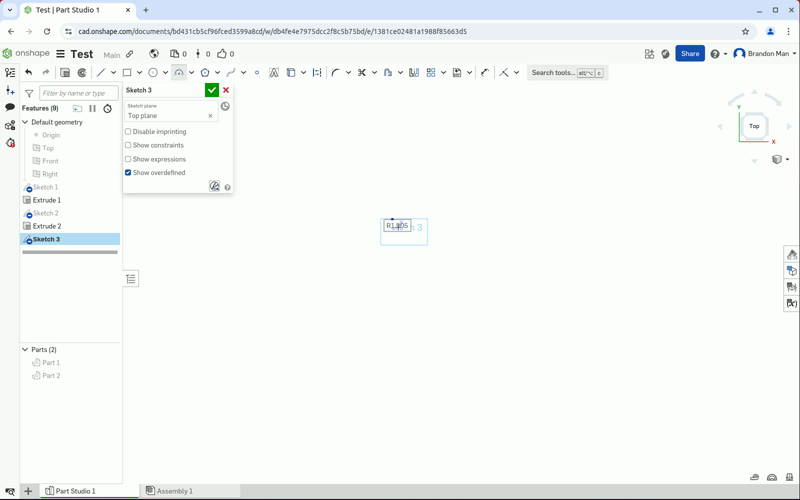
key_up(shift)
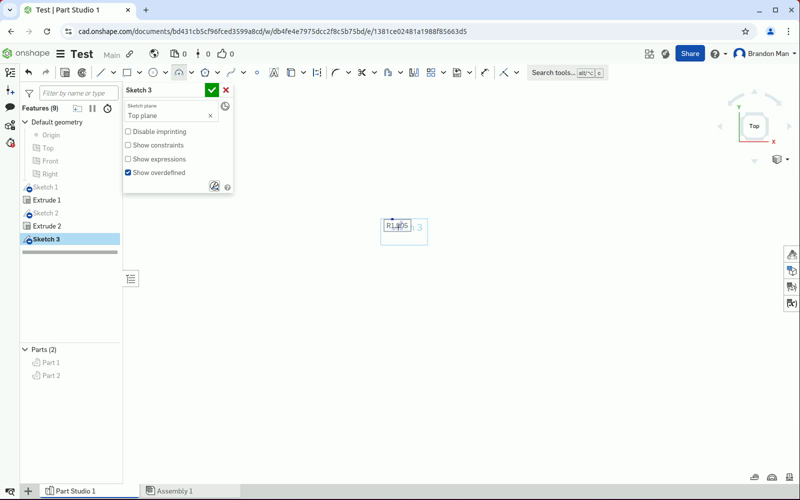
key(esc)
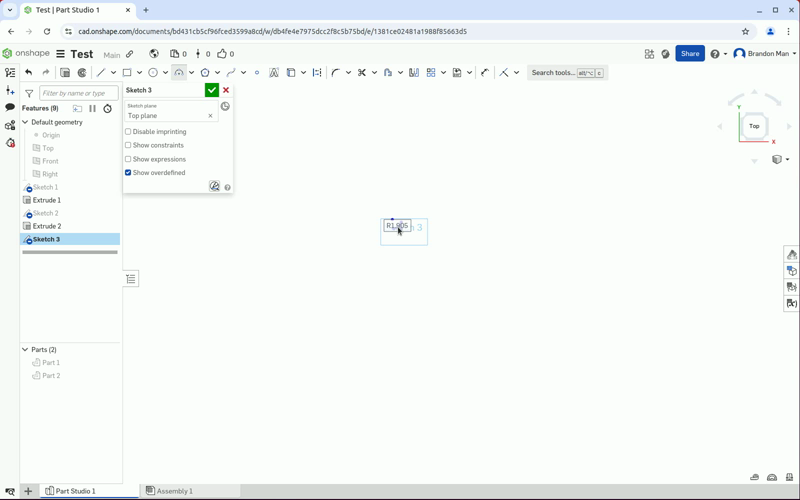
mouse_move(400, 226)
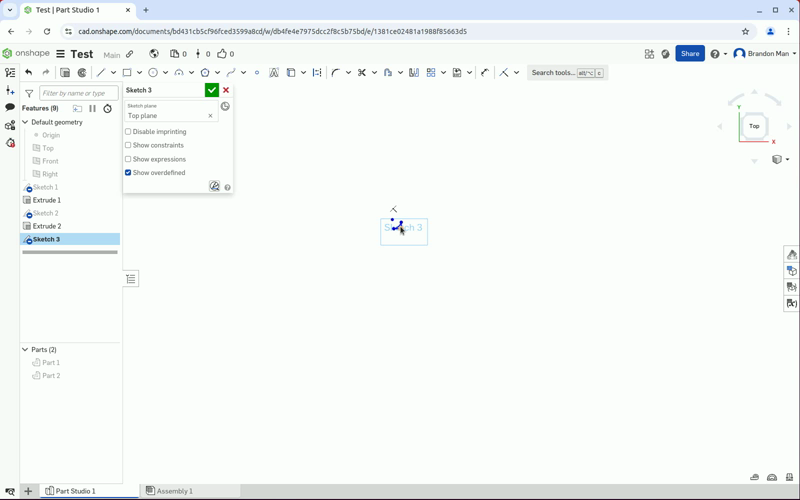
scroll(6)
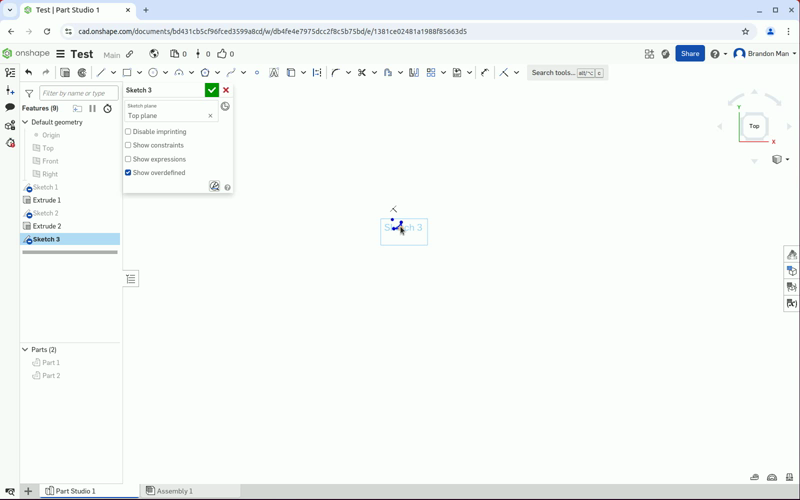
scroll(6)
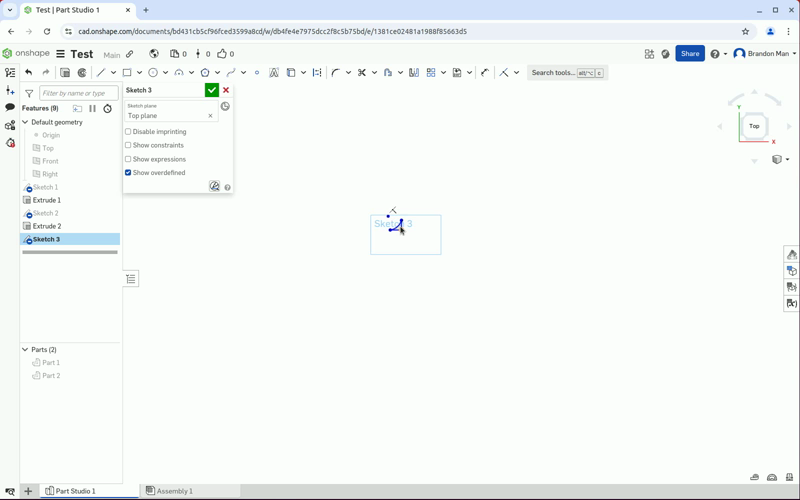
scroll(6)
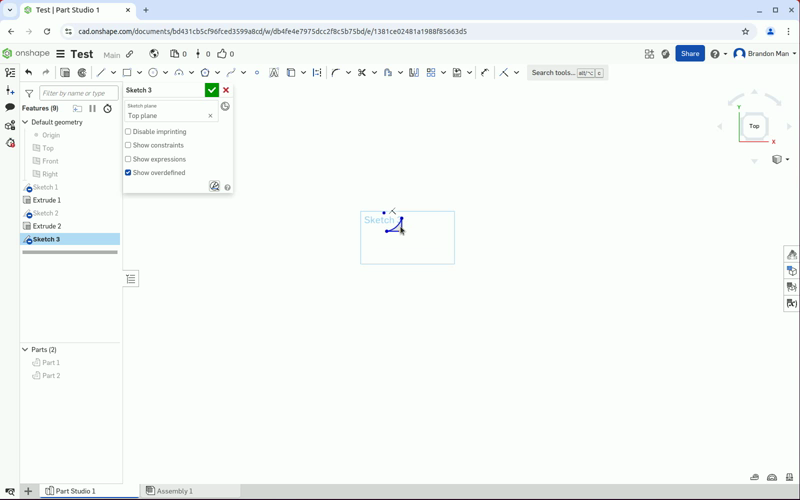
scroll(6)
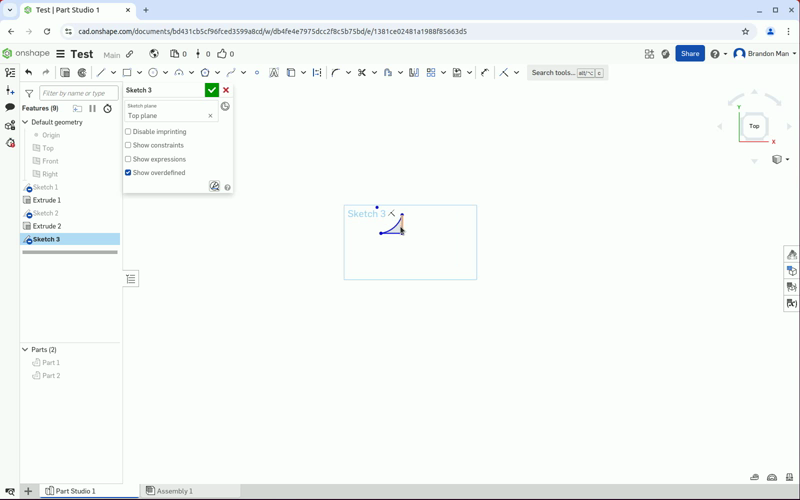
scroll(6)
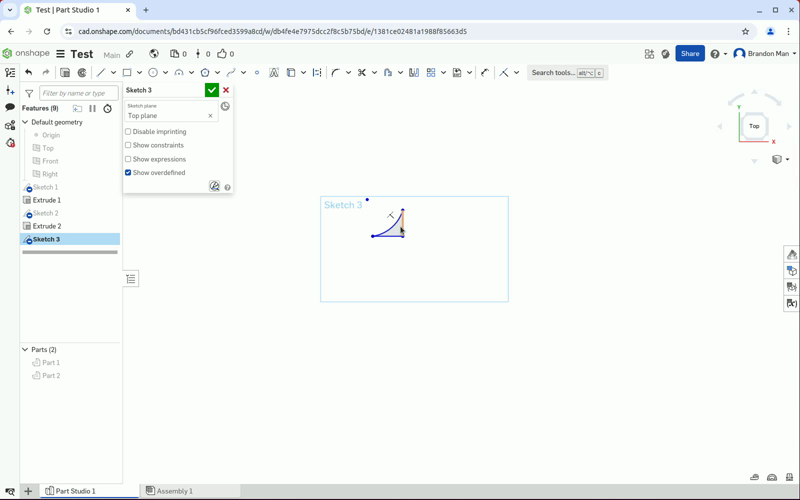
scroll(6)
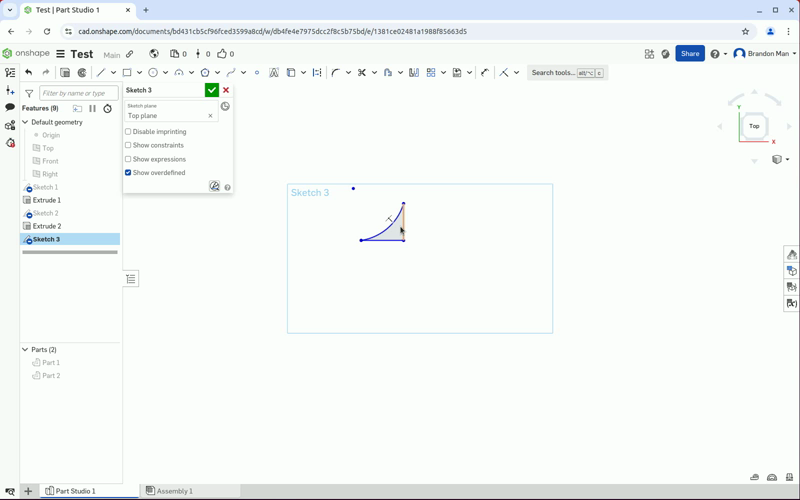
scroll(6)
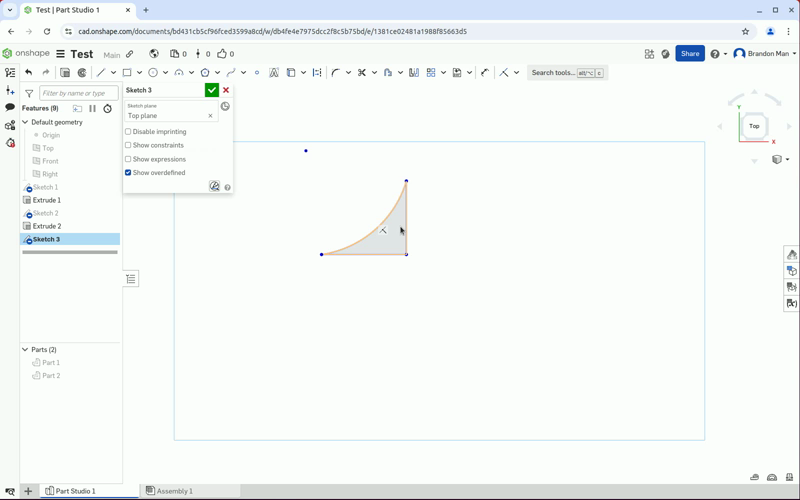
click(400, 226)
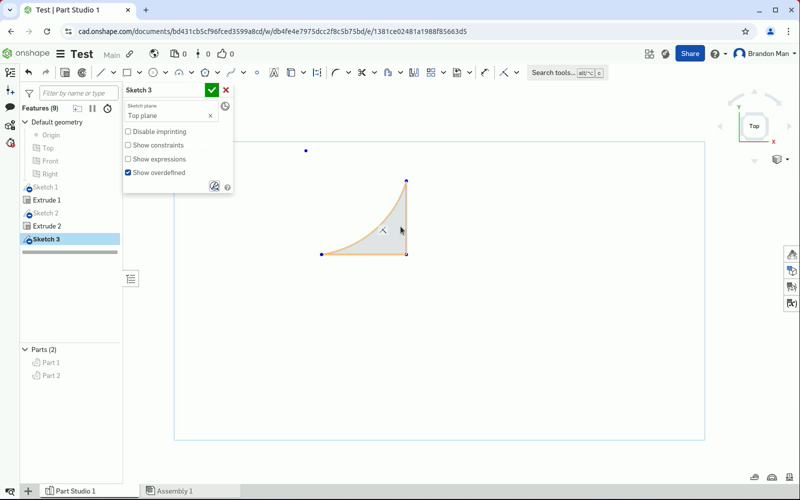
scroll(-6)
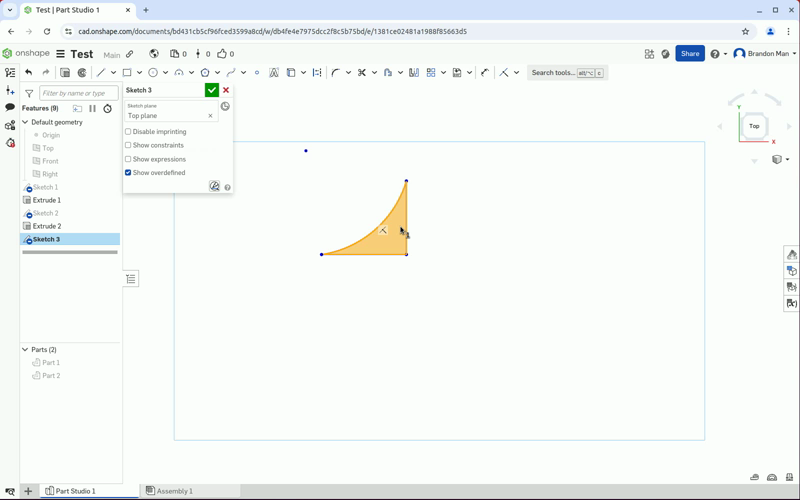
scroll(-6)
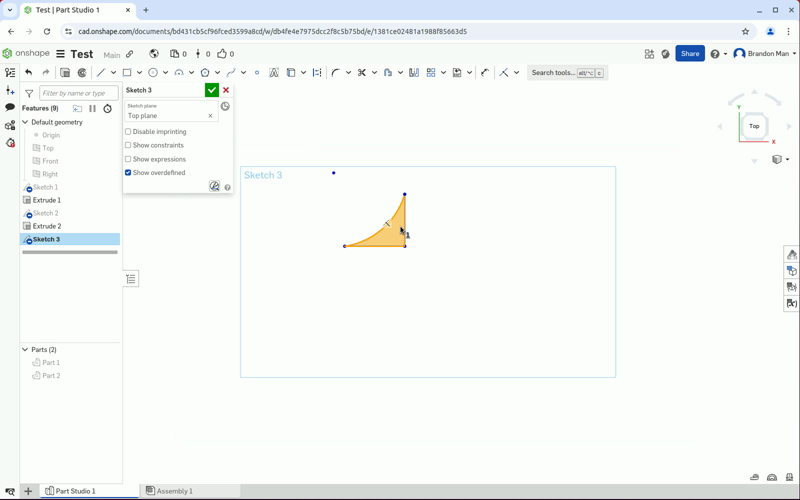
scroll(-6)
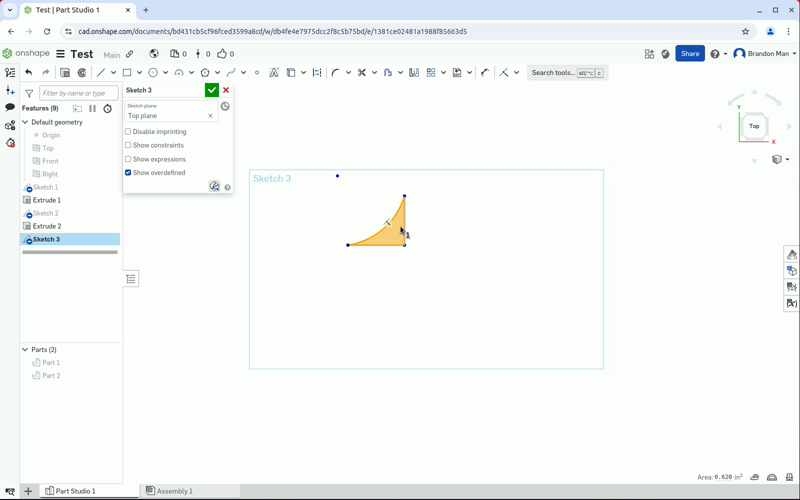
scroll(-6)
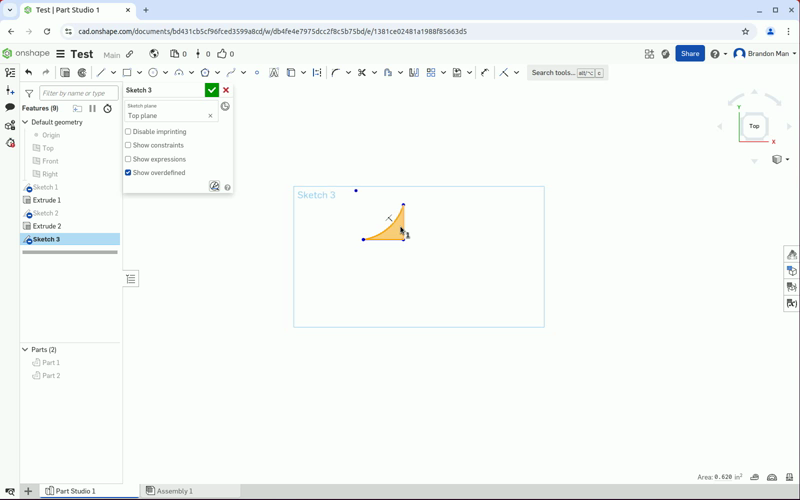
scroll(-6)
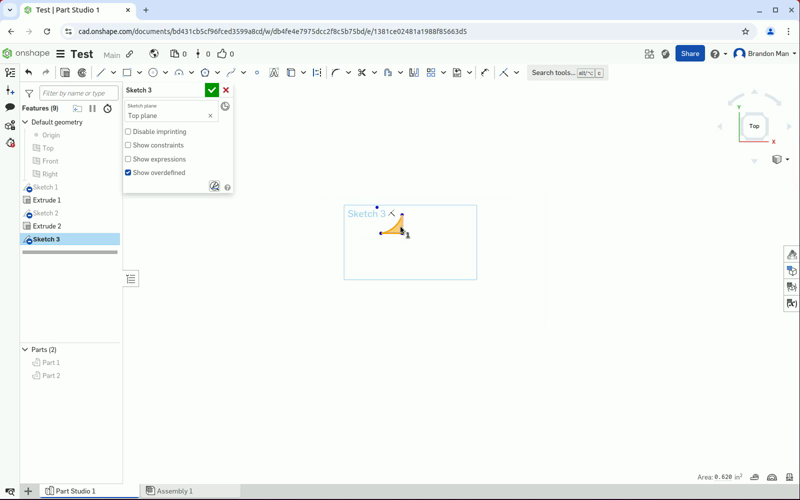
scroll(-6)
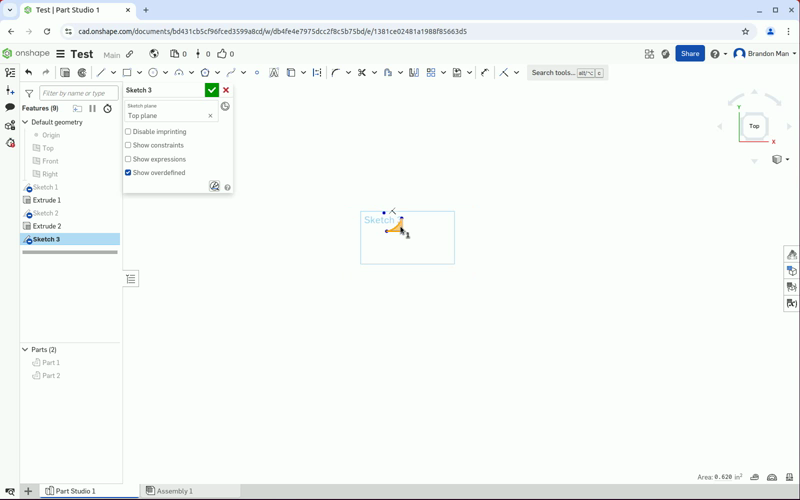
scroll(-6)
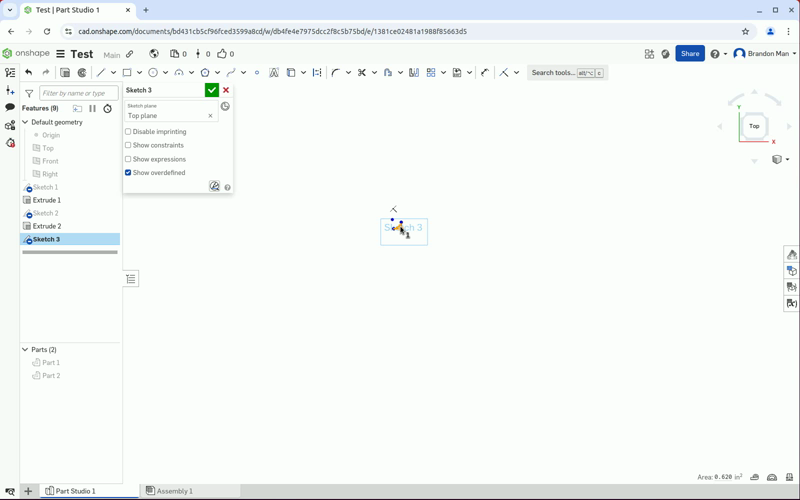
mouse_move(73, 352)
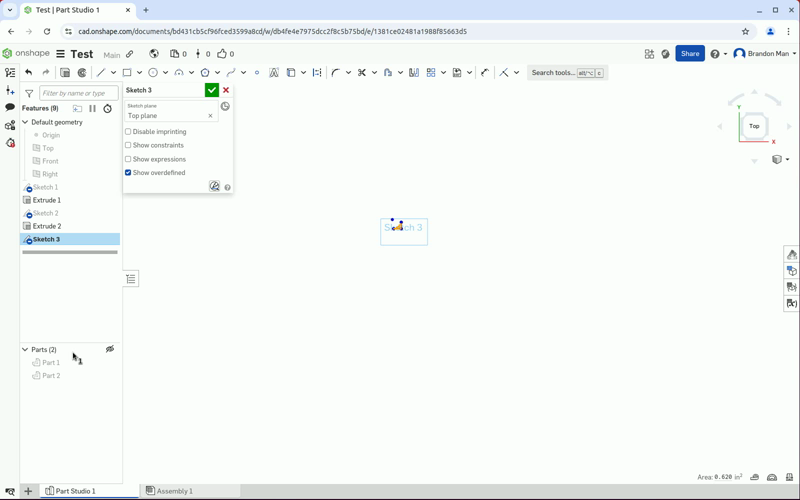
key(shift+y)
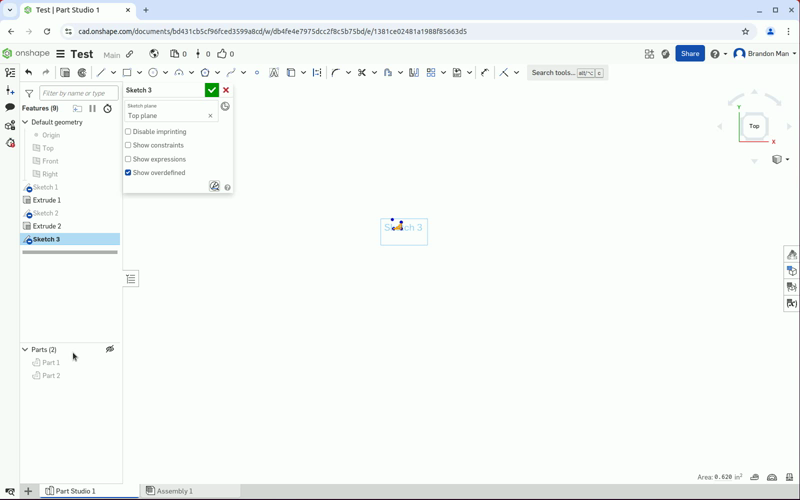
key(shift+e)
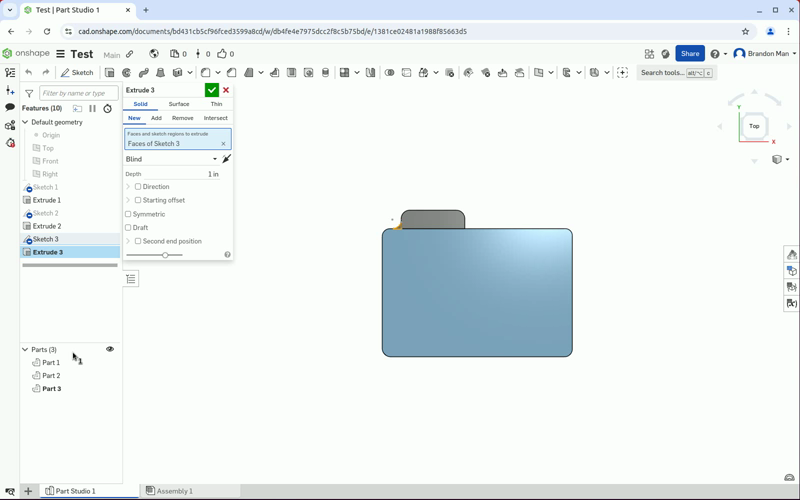
mouse_move(143, 106)
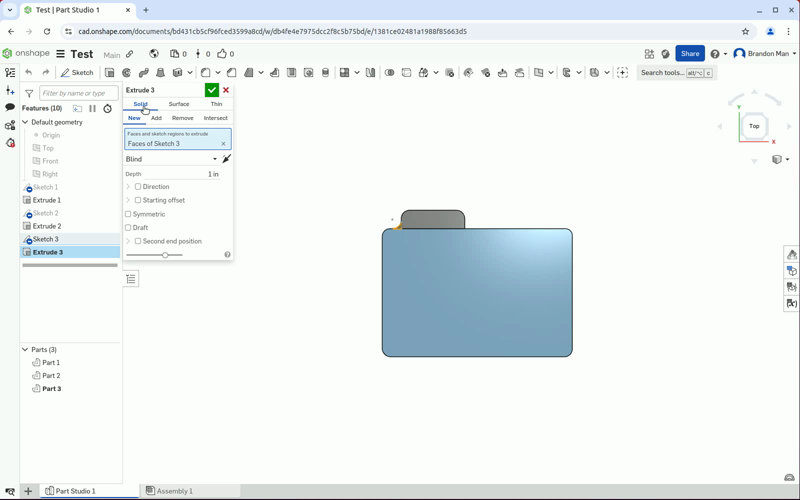
click(143, 106)
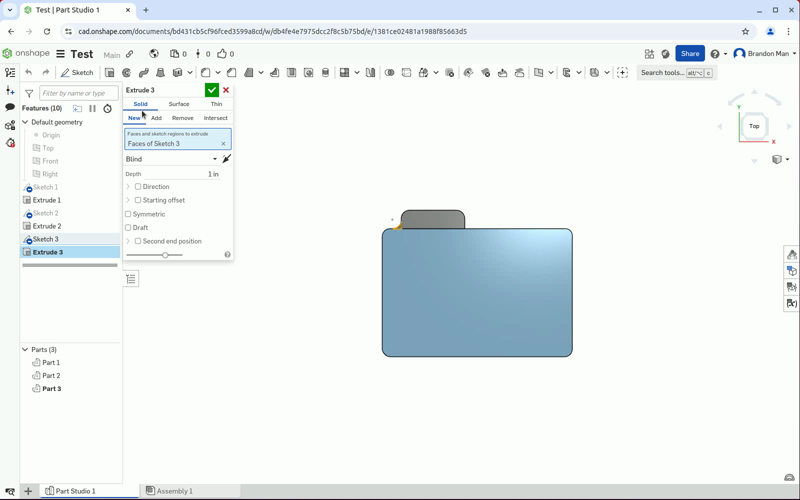
mouse_move(137, 120)
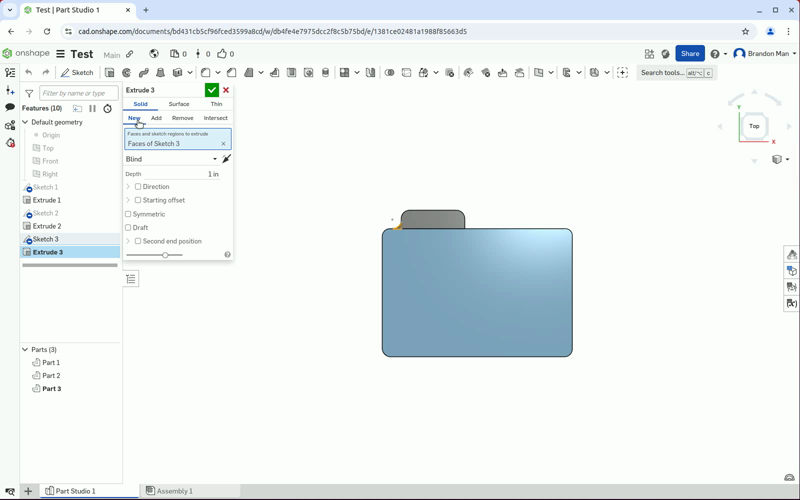
click(137, 120)
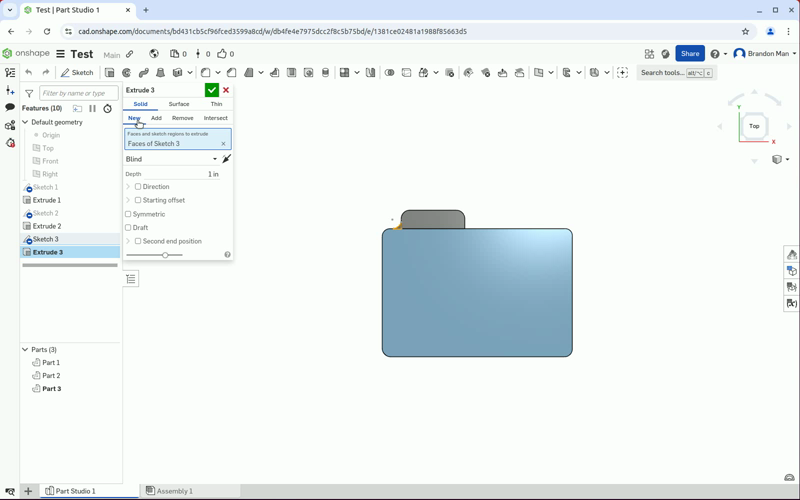
key(tab, 4)
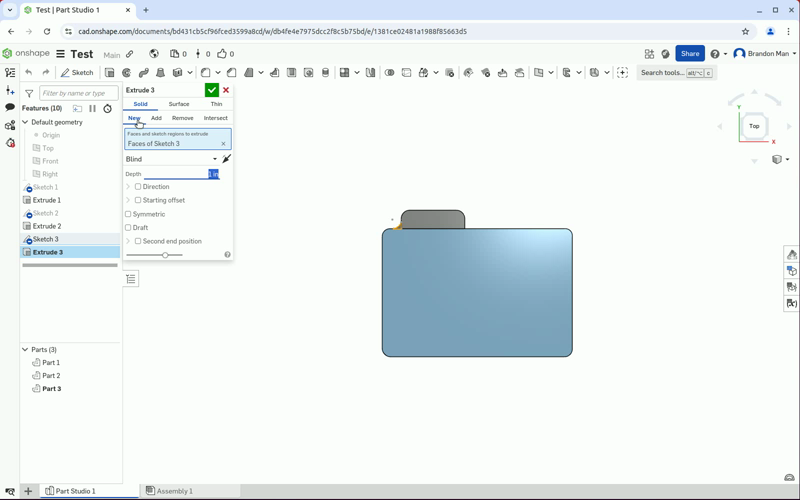
text(0.241)
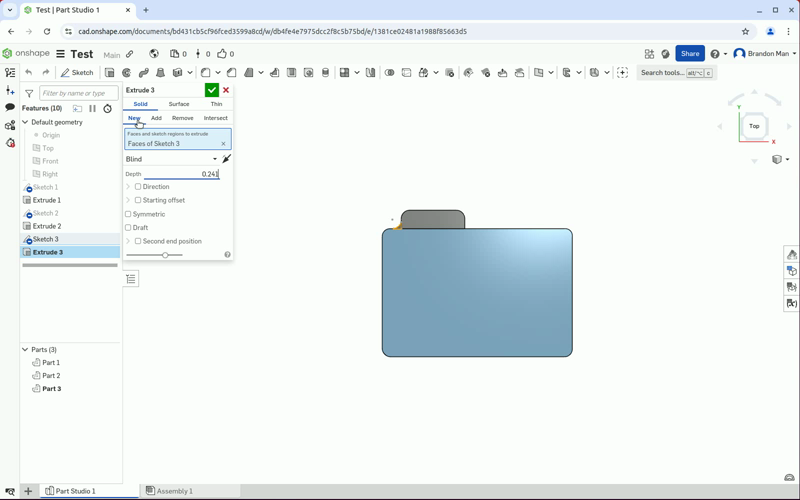
key(enter)
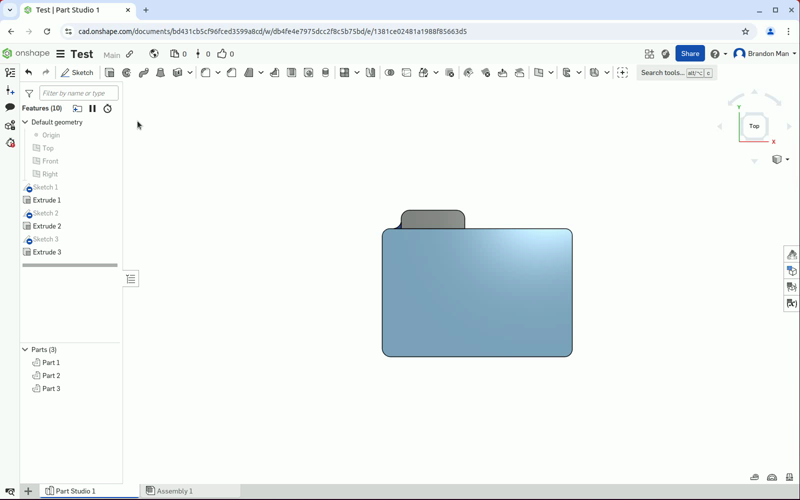
key(shift+h)
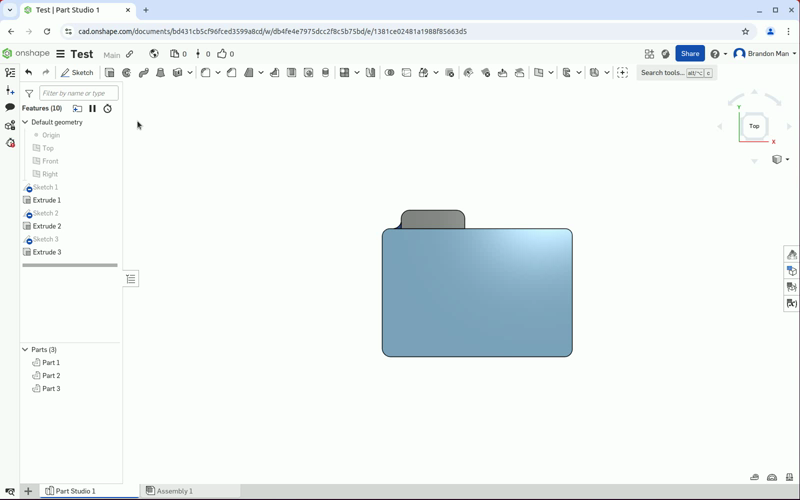
key(shift+h)
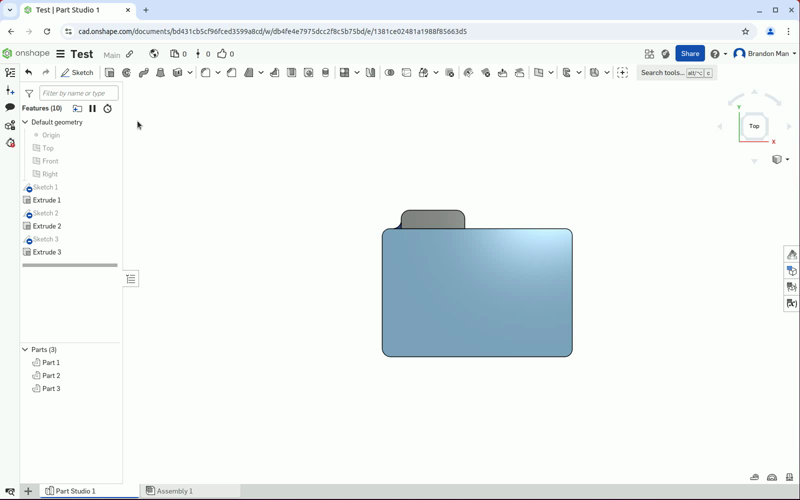
mouse_move(73, 189)
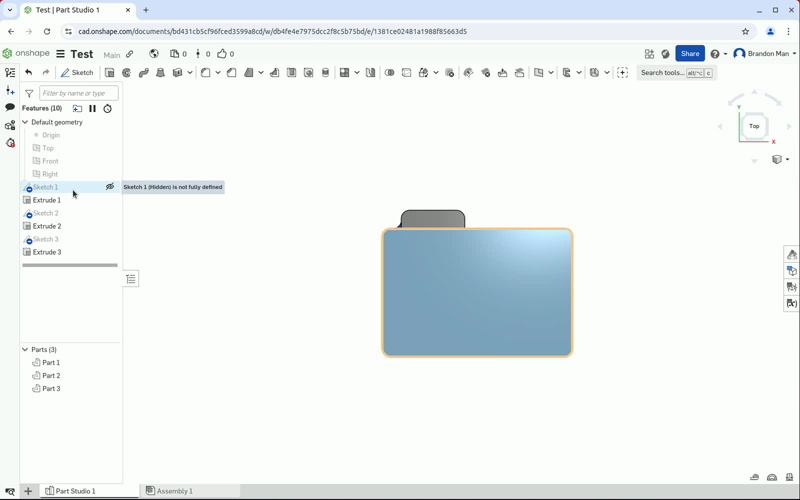
click(73, 189)
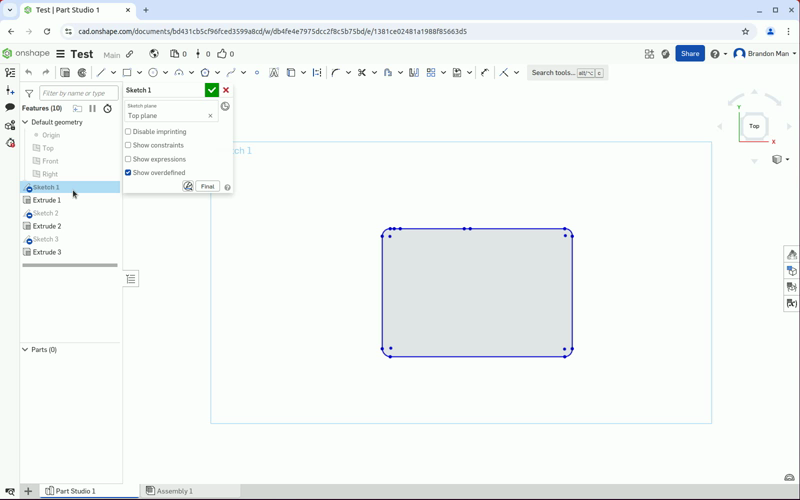
mouse_move(229, 92)
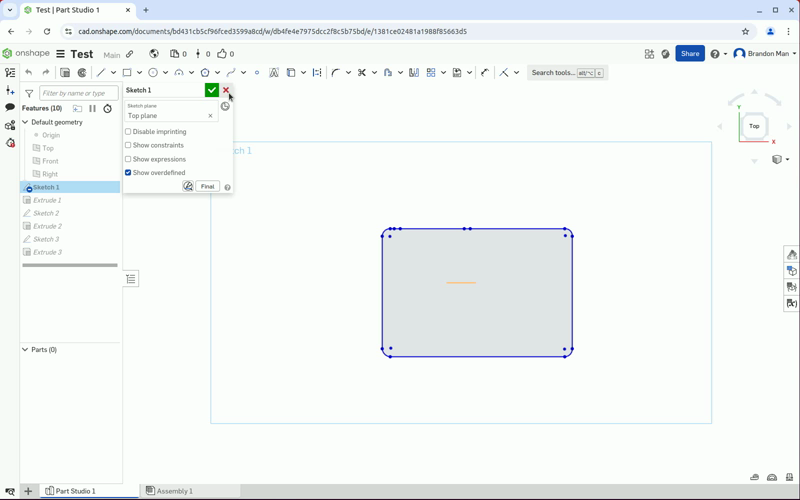
click(229, 92)
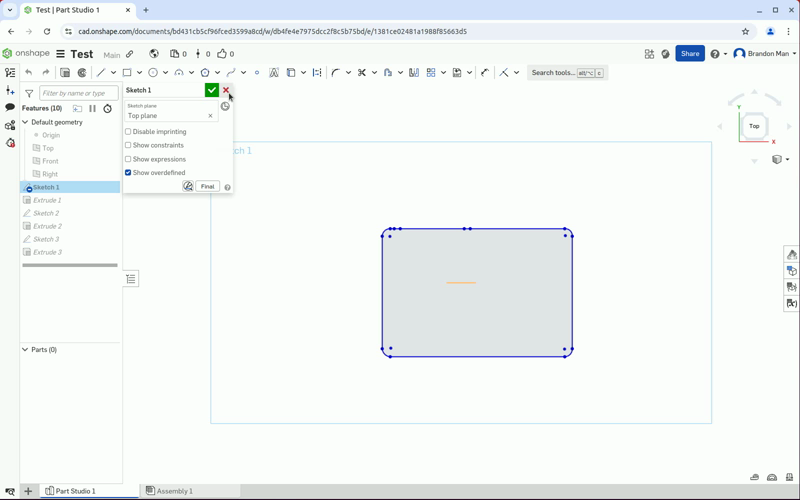
key(shift+s)
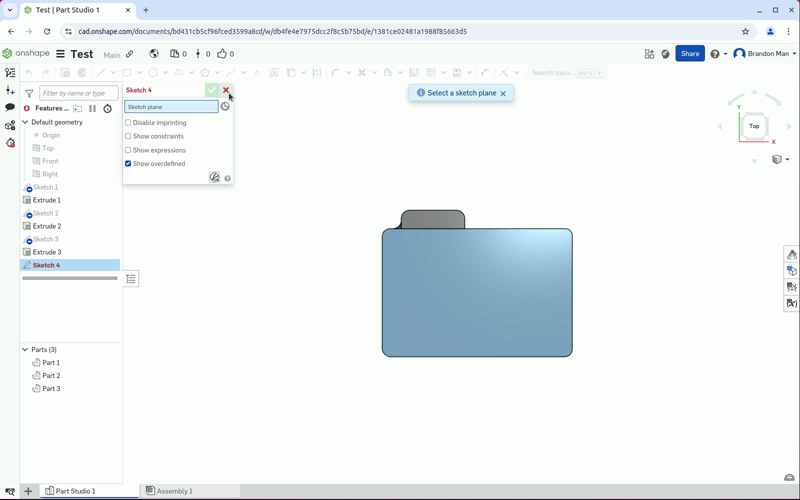
mouse_move(73, 150)
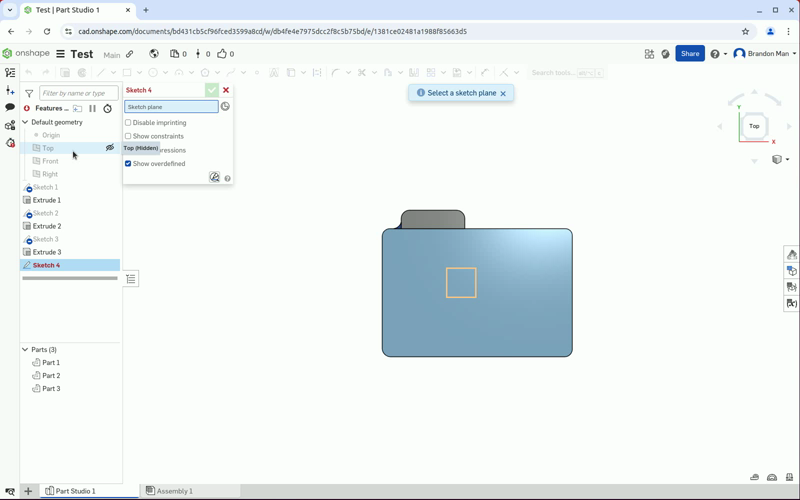
click(73, 150)
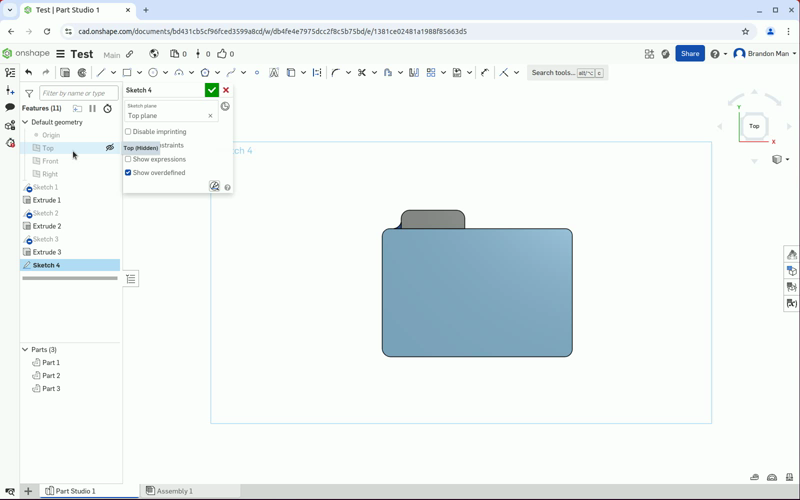
mouse_move(73, 352)
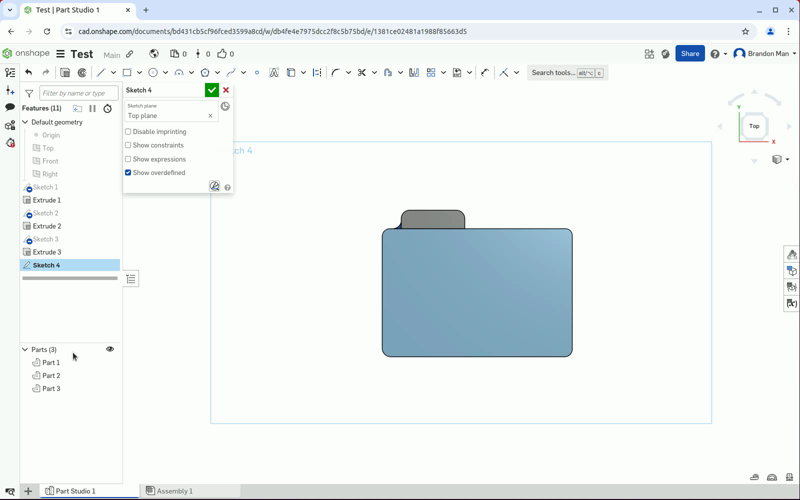
key(y)
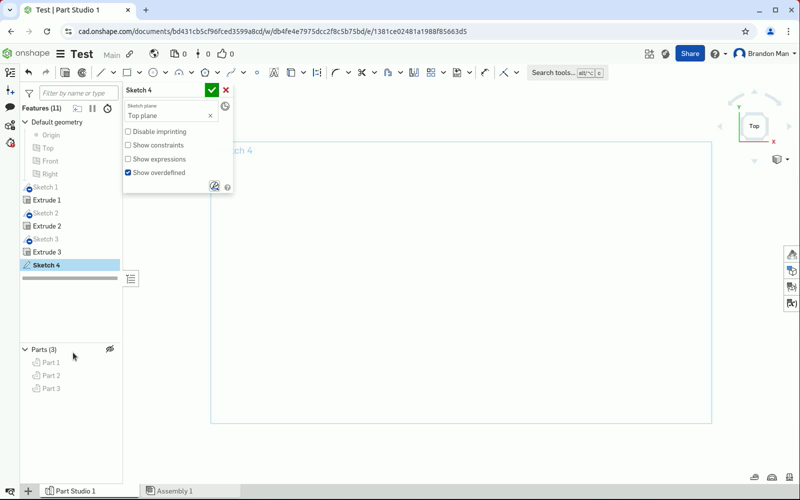
key(l)
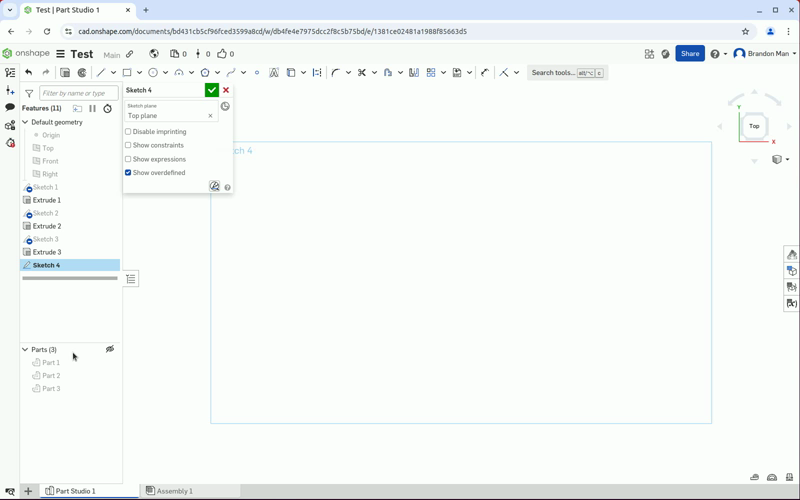
key_down(shift)
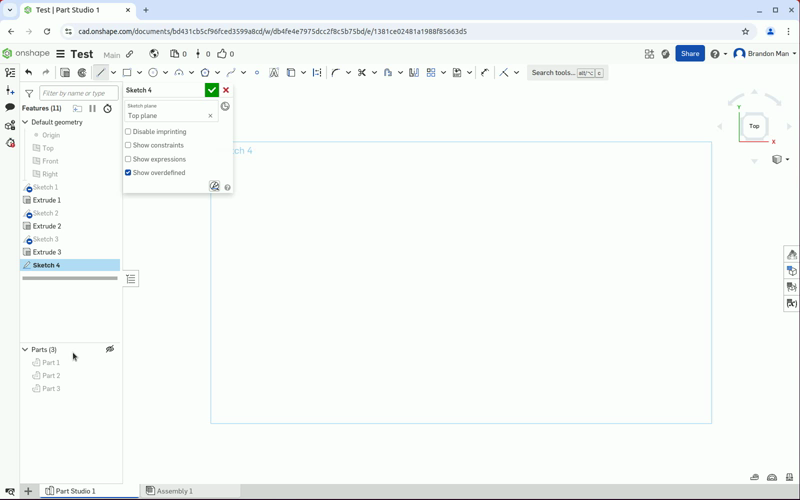
mouse_move(464, 228)
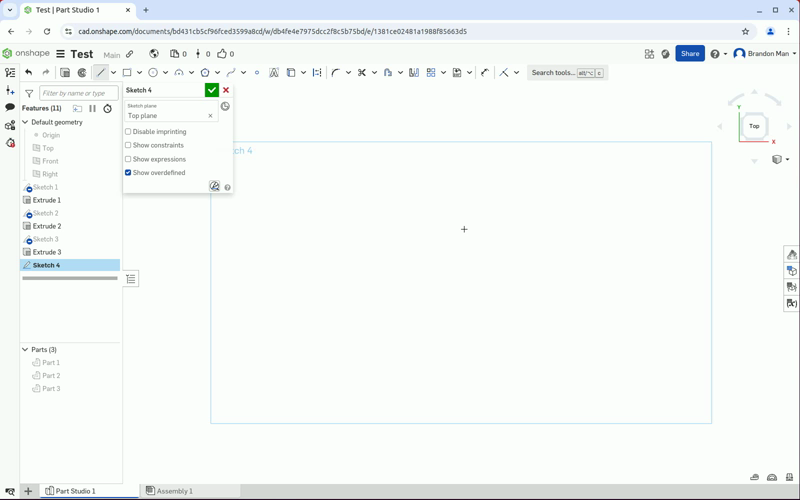
click(464, 228)
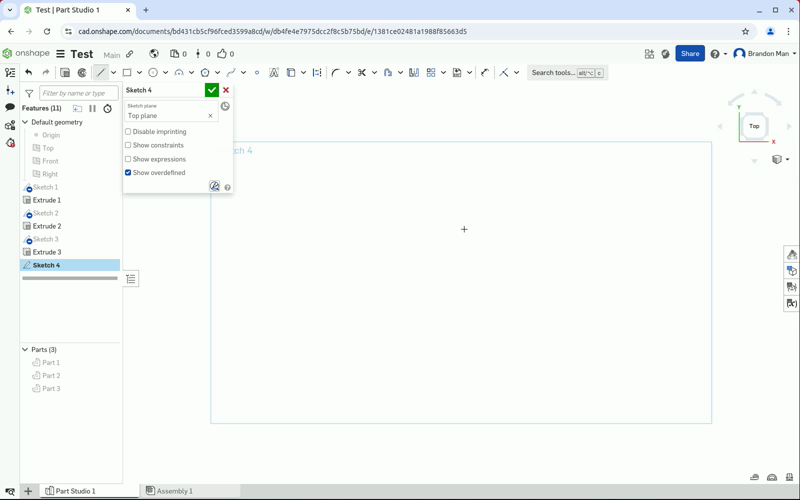
key_up(shift)
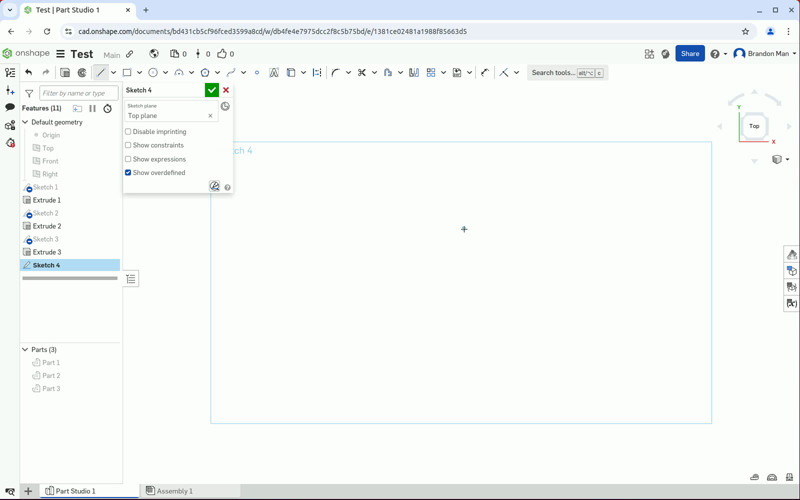
key_down(shift)
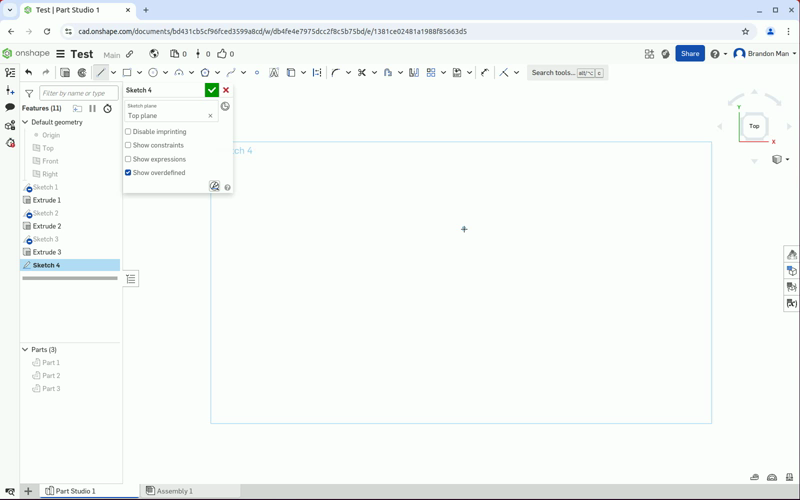
mouse_move(494, 228)
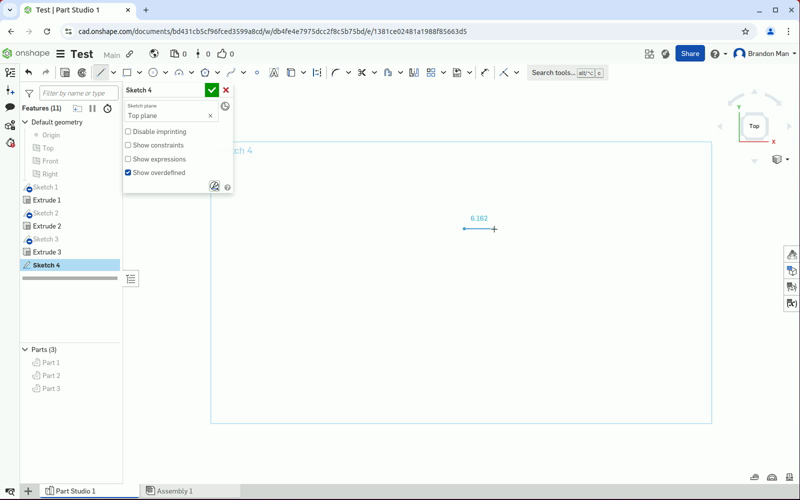
mouse_move(471, 228)
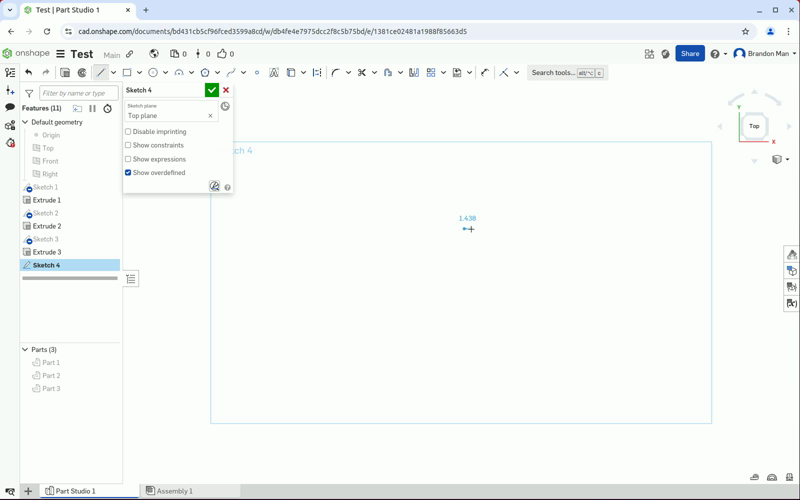
scroll(6)
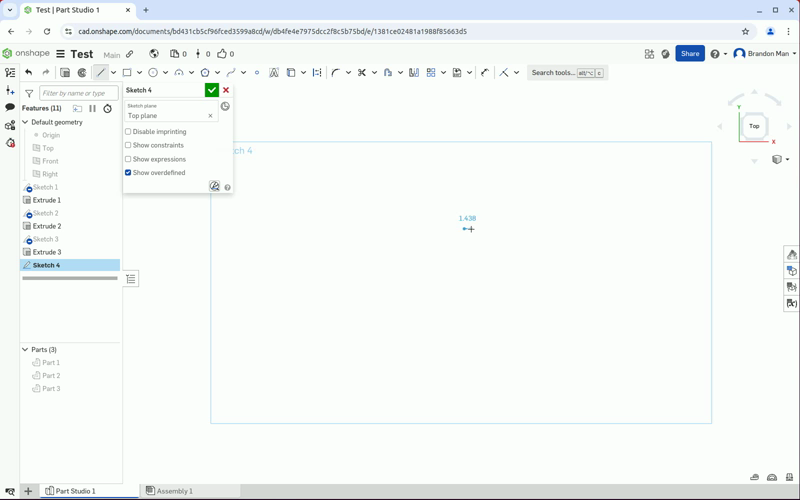
scroll(6)
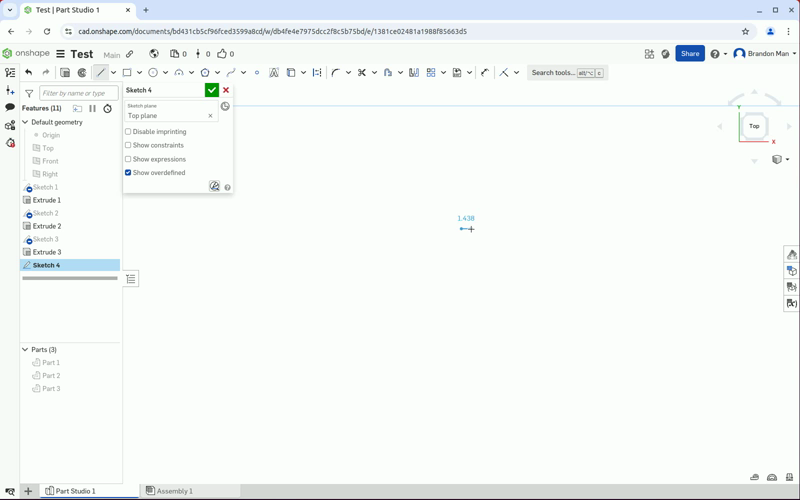
scroll(6)
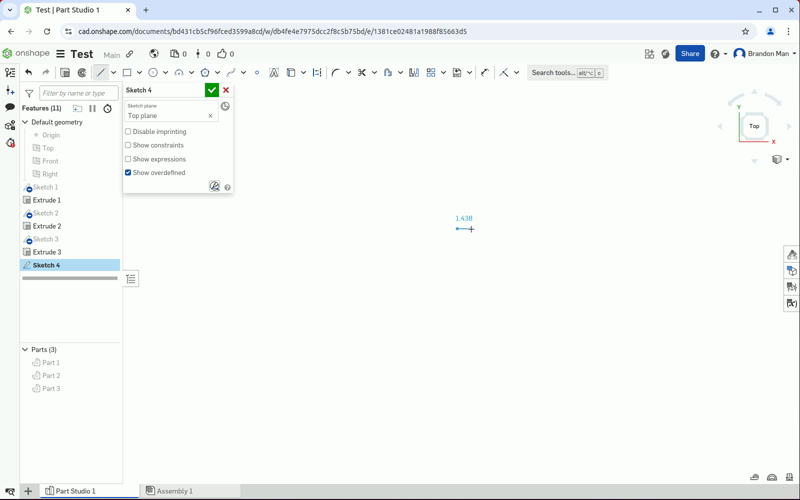
scroll(6)
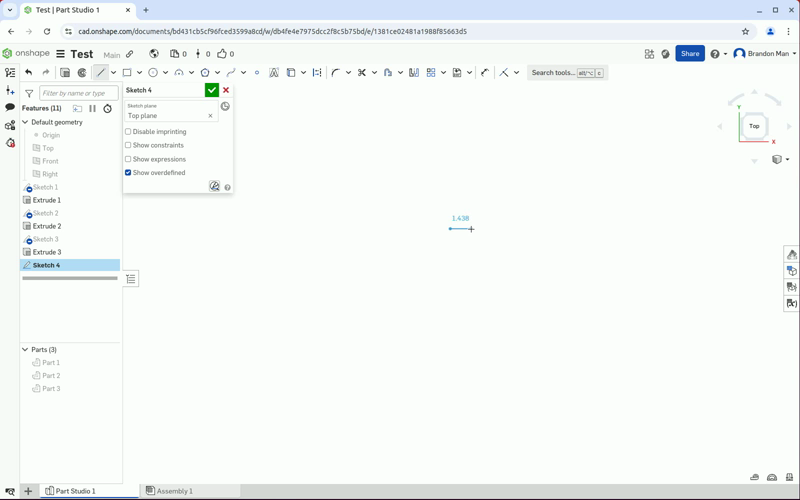
scroll(6)
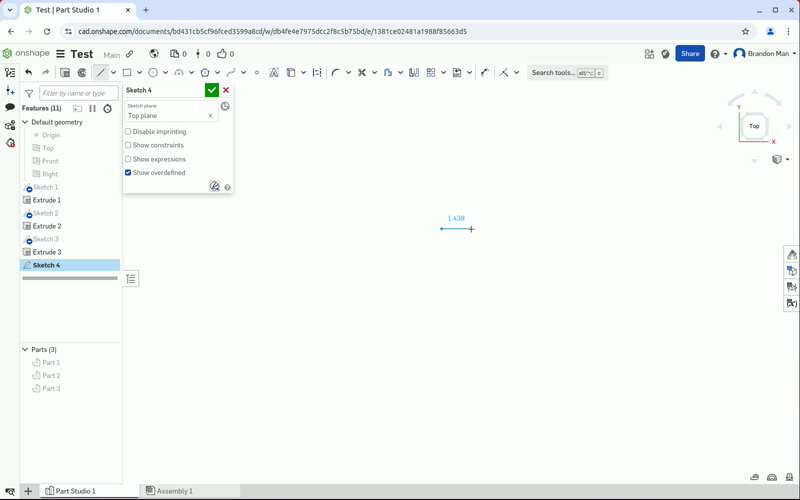
scroll(6)
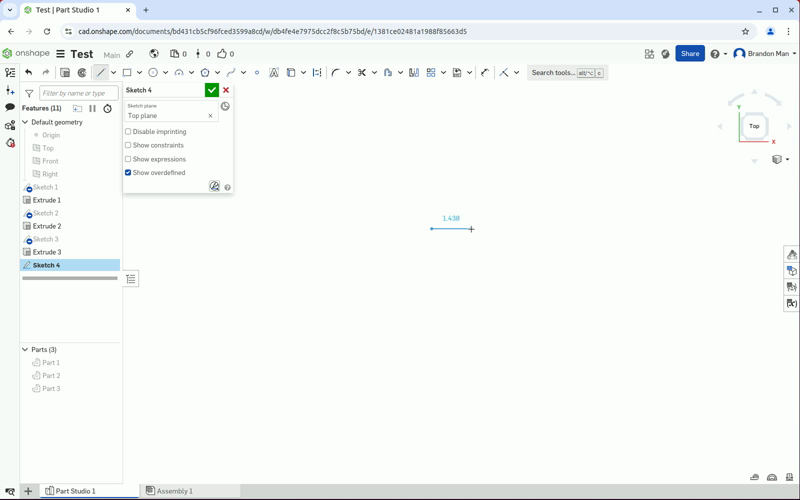
scroll(6)
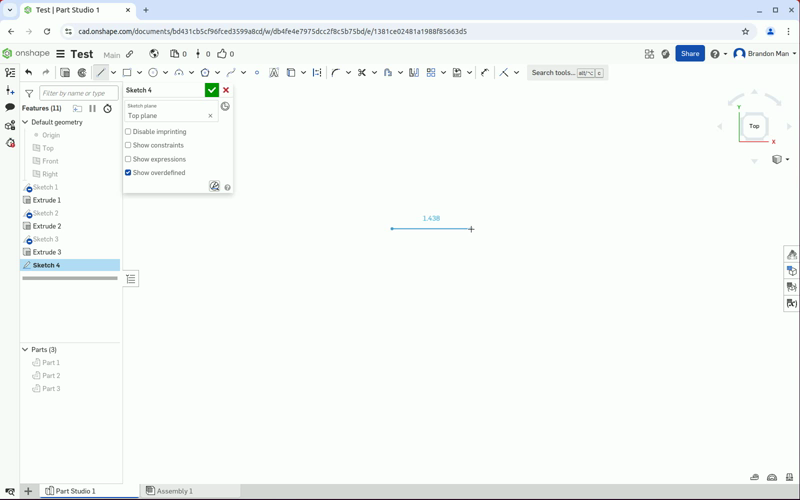
click(471, 228)
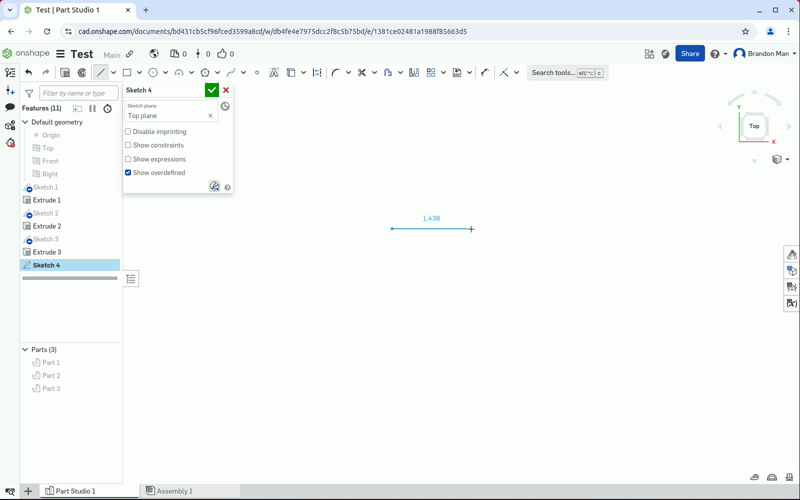
scroll(-6)
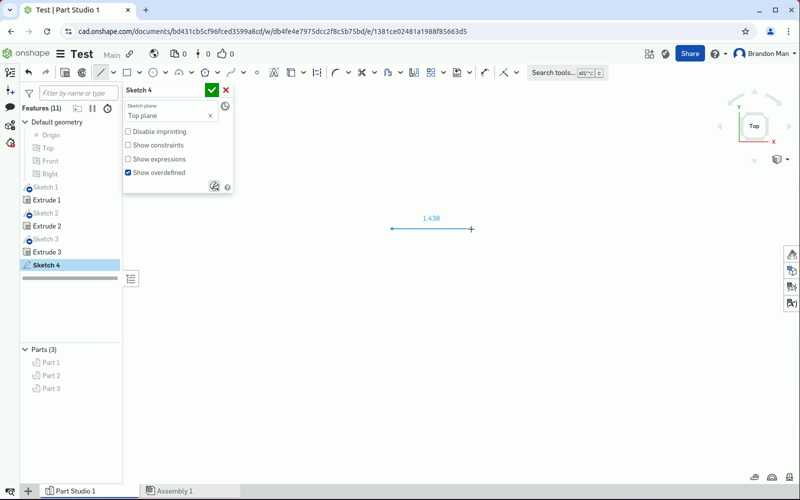
scroll(-6)
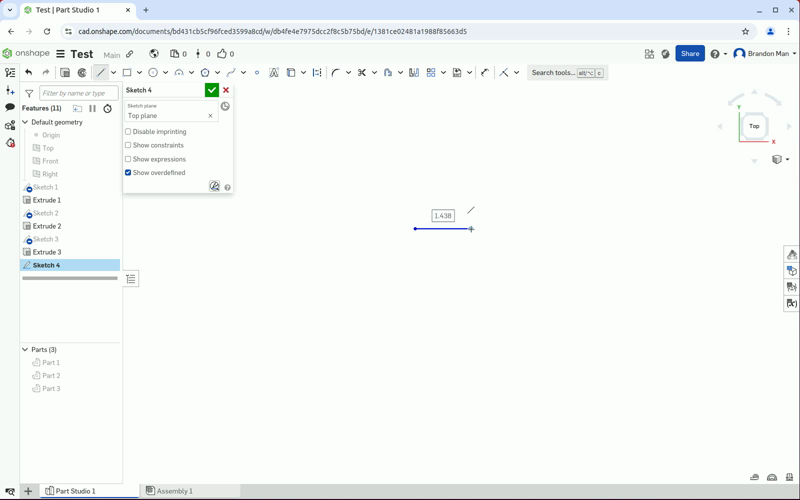
scroll(-6)
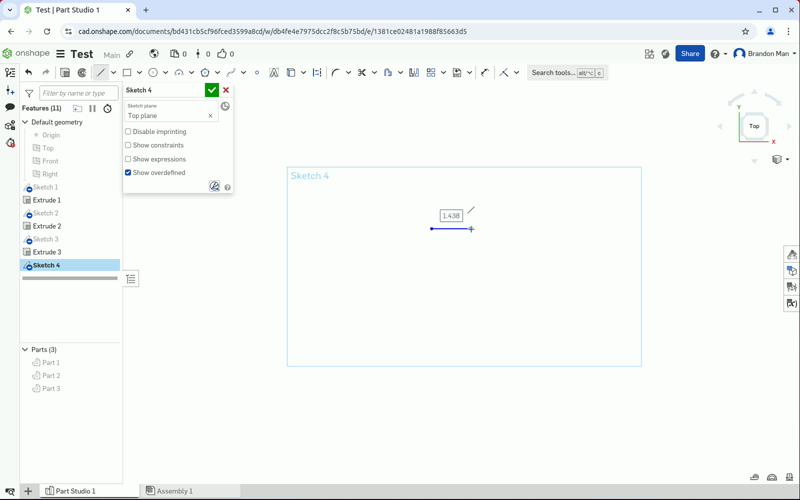
scroll(-6)
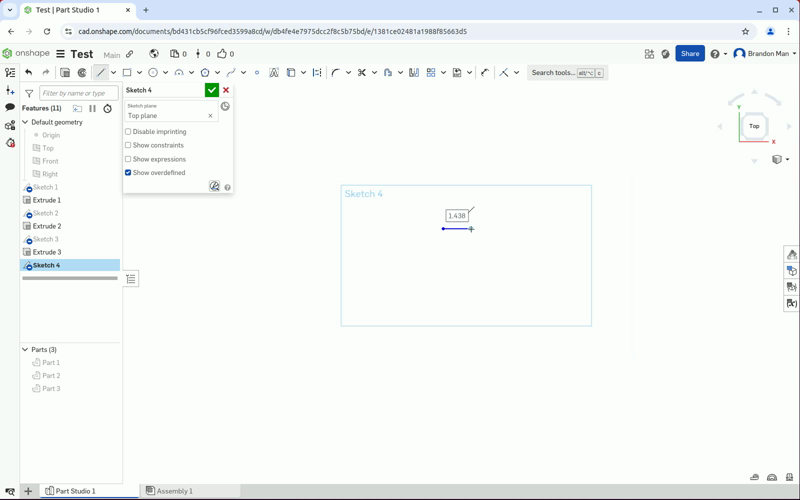
scroll(-6)
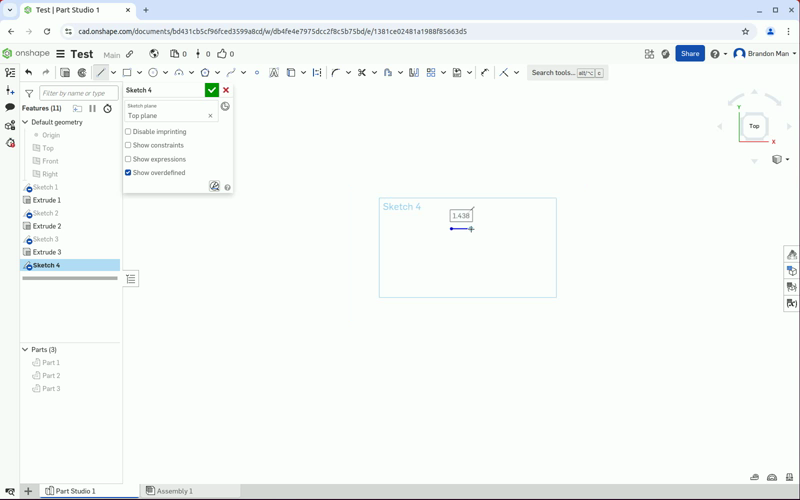
scroll(-6)
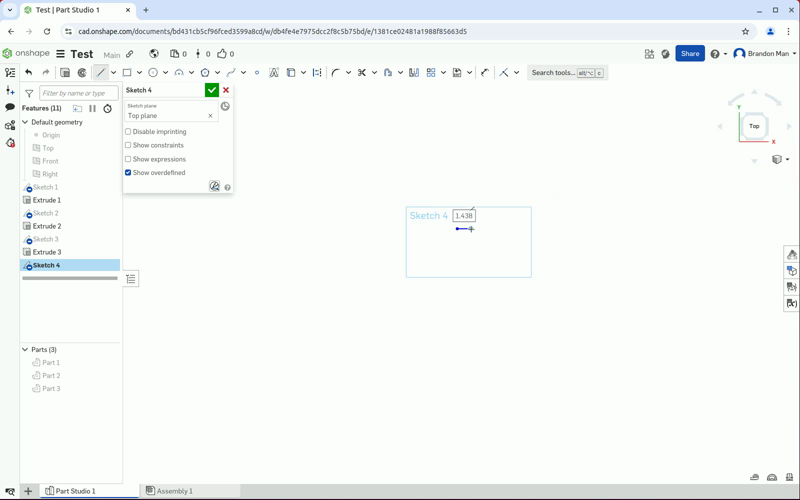
scroll(-6)
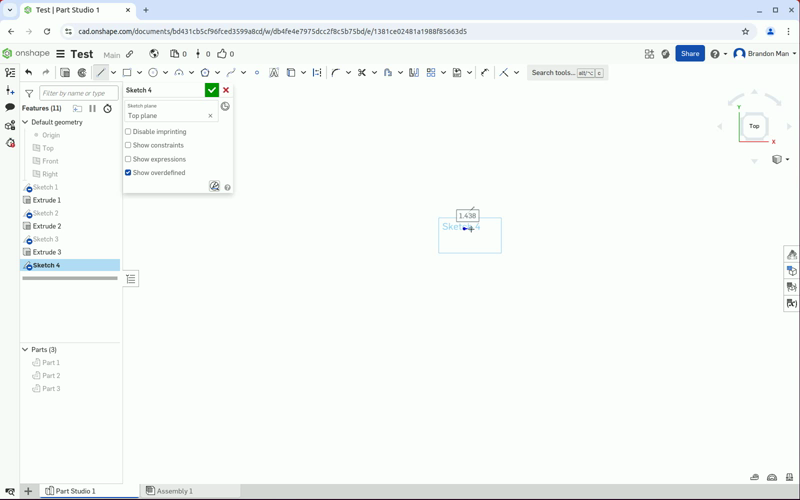
key_up(shift)
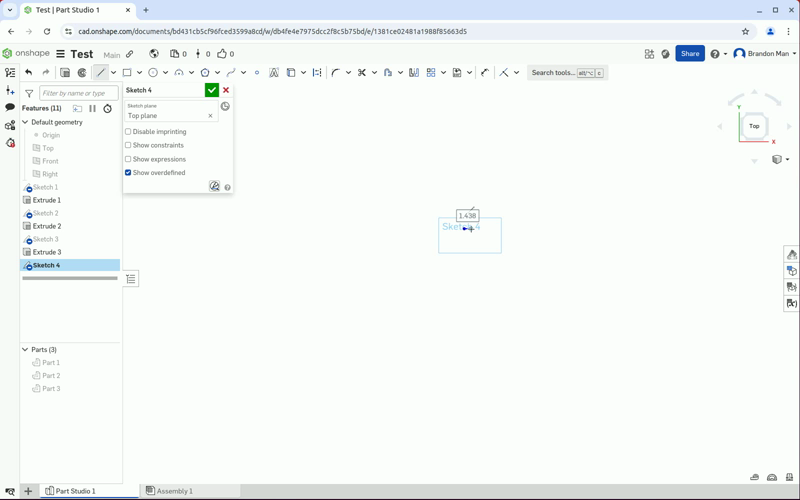
key(esc)
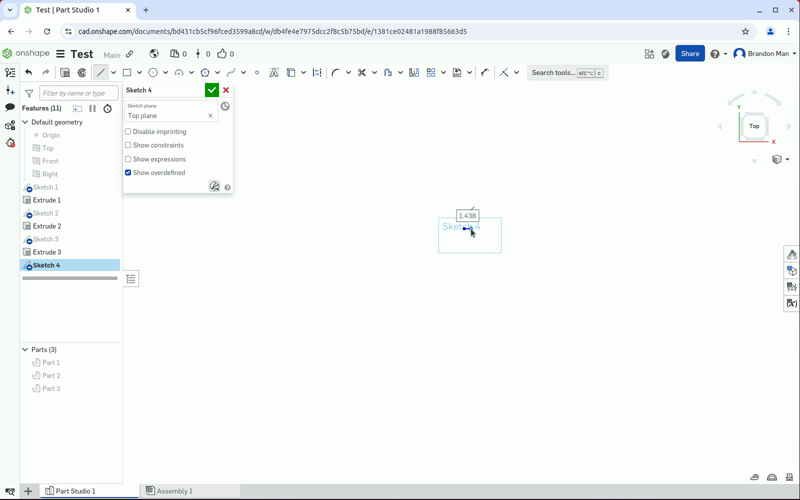
key(a)
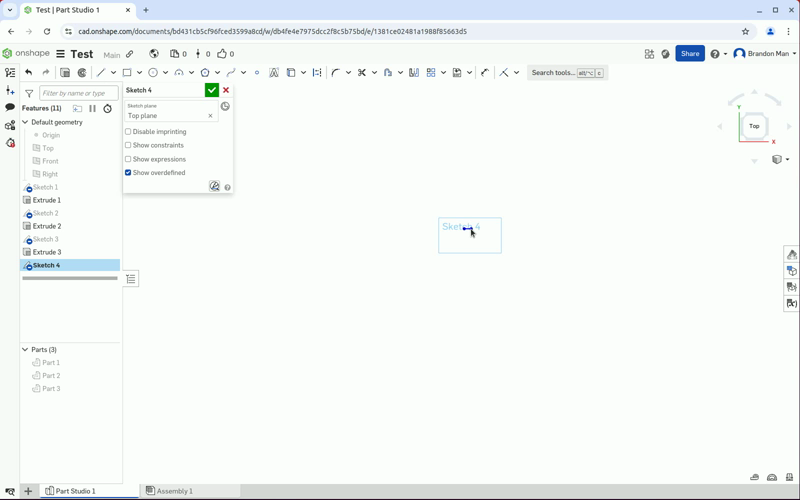
mouse_move(471, 228)
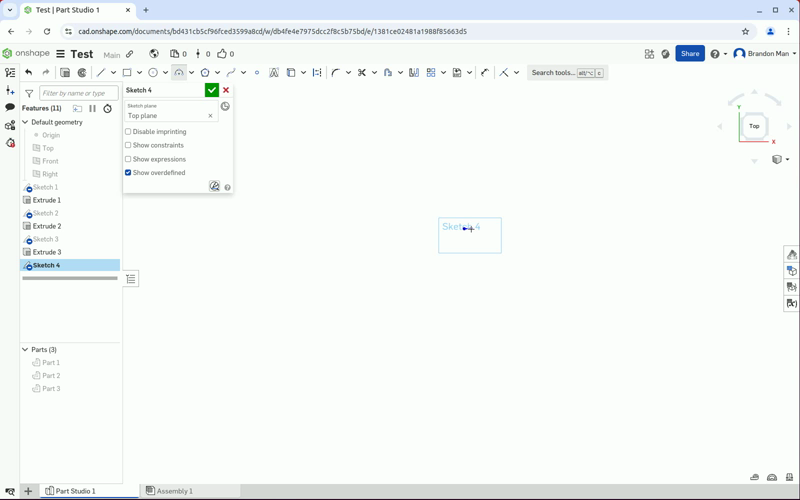
click(471, 228)
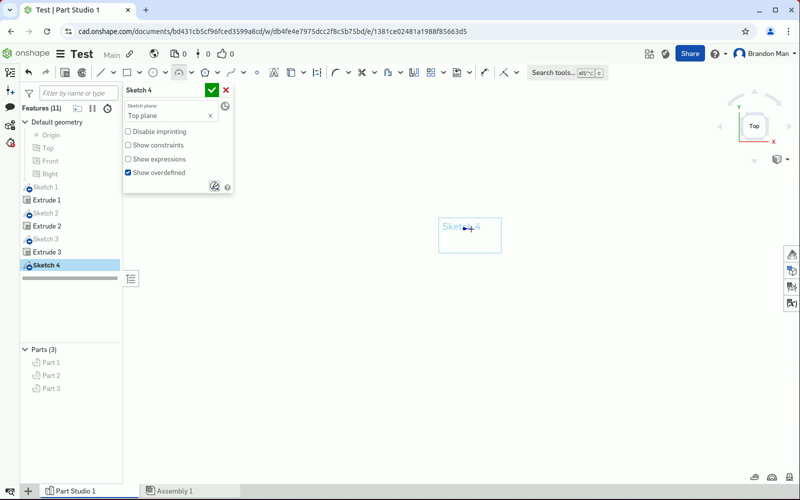
key_down(shift)
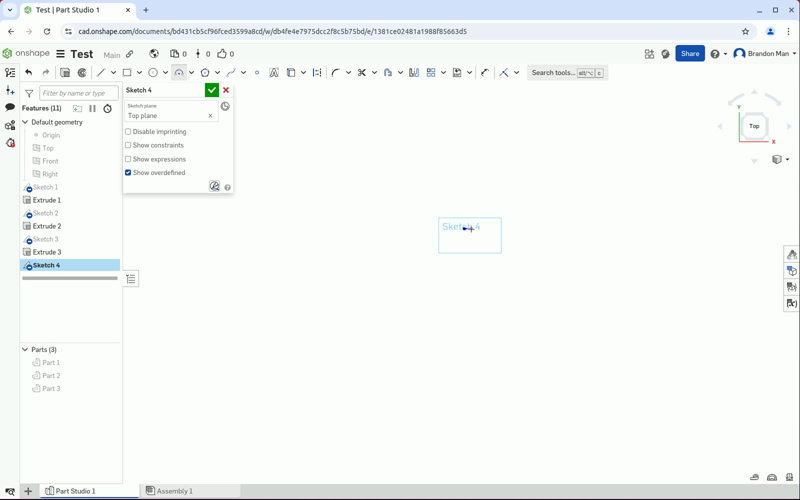
mouse_move(464, 222)
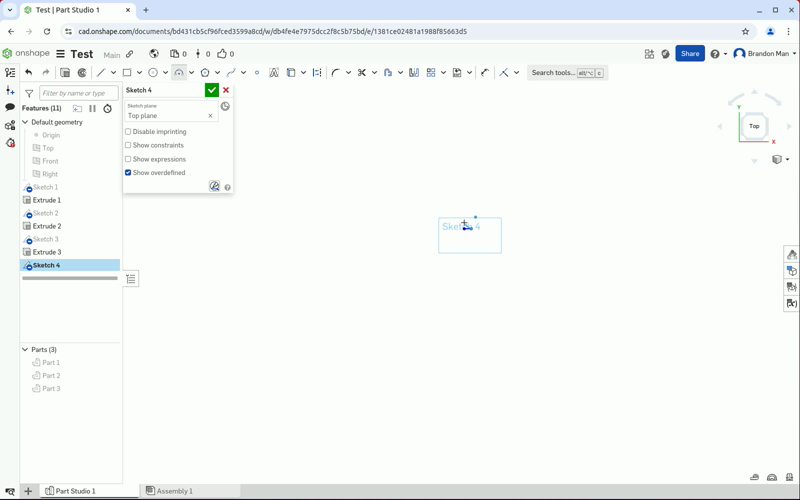
click(464, 222)
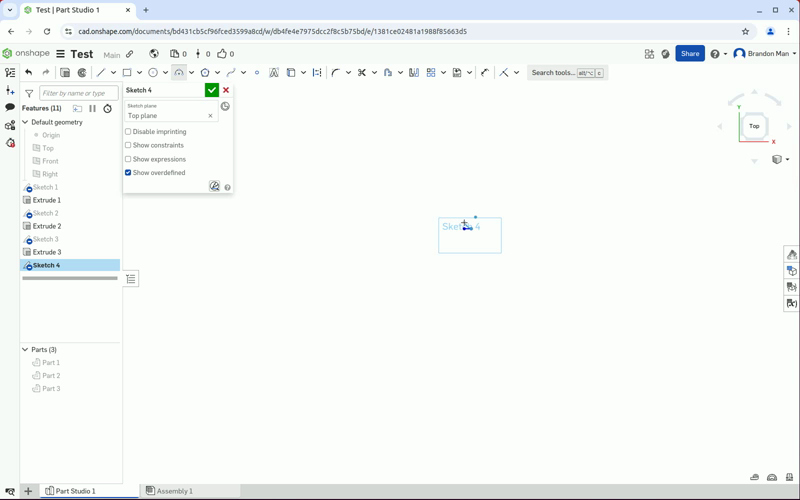
mouse_move(466, 226)
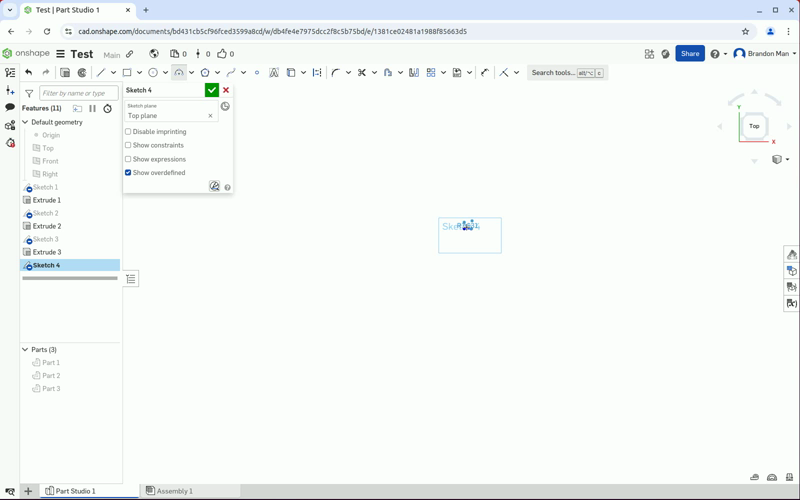
scroll(6)
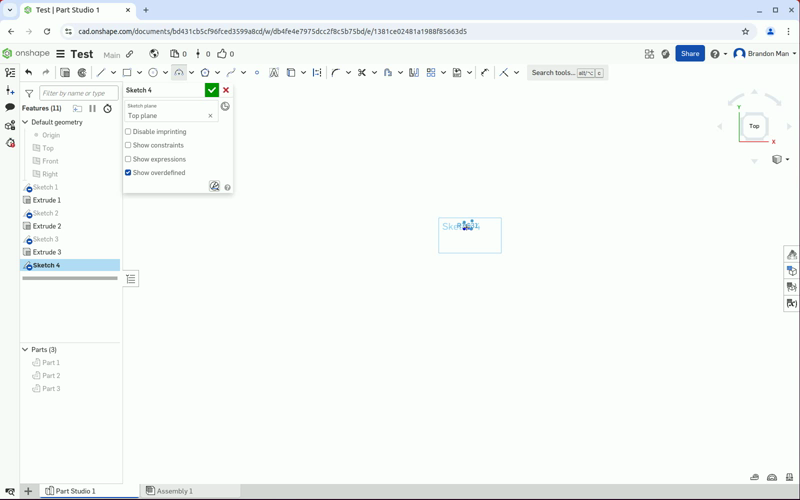
scroll(6)
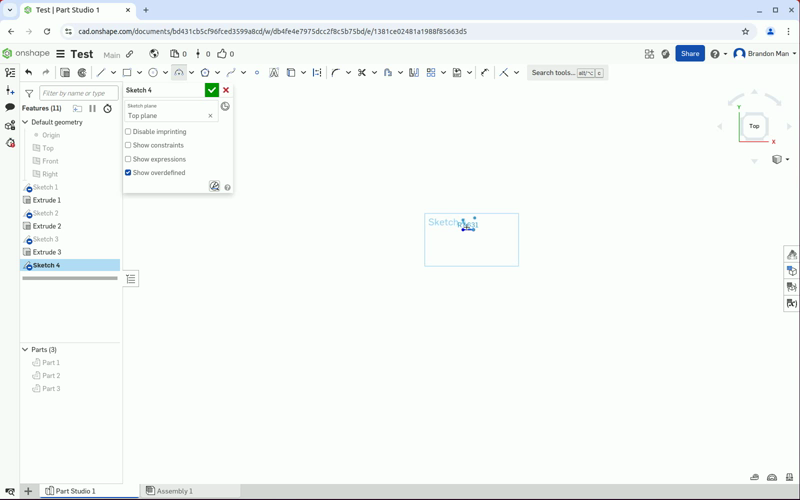
scroll(6)
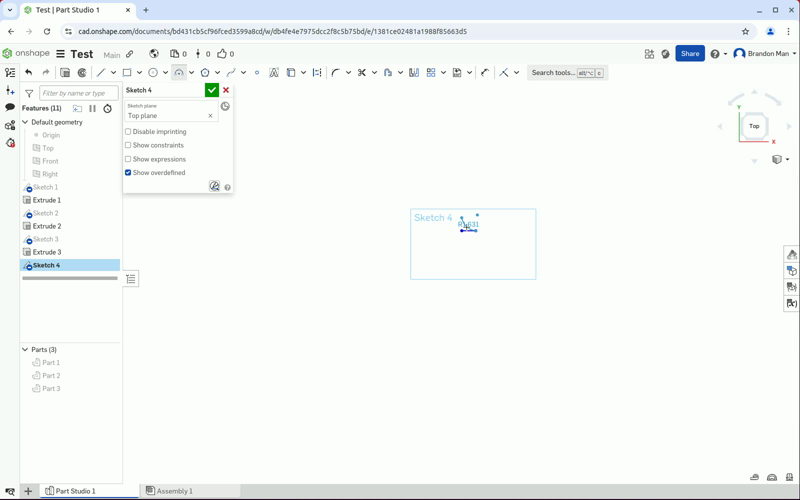
scroll(6)
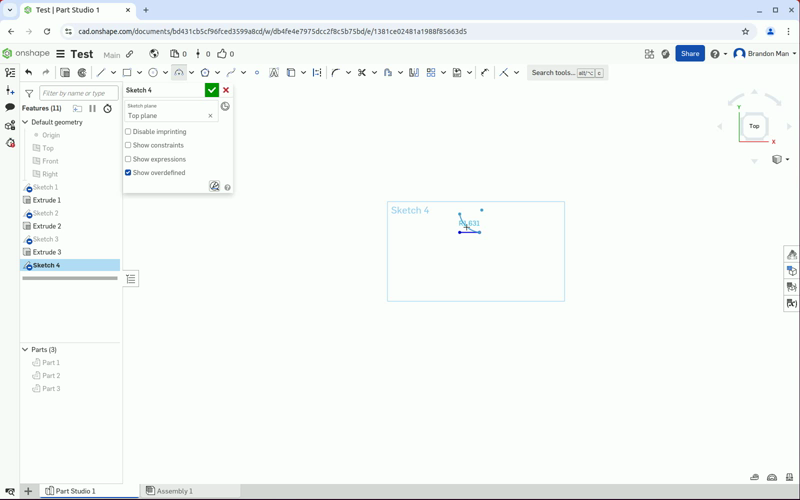
scroll(6)
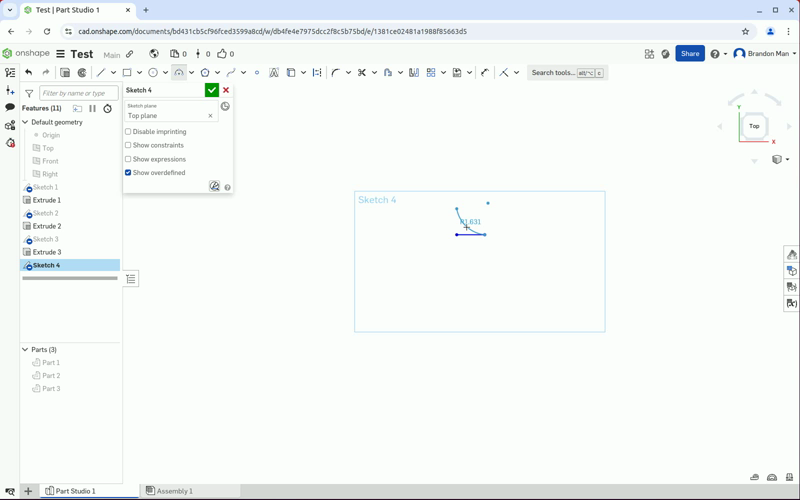
scroll(6)
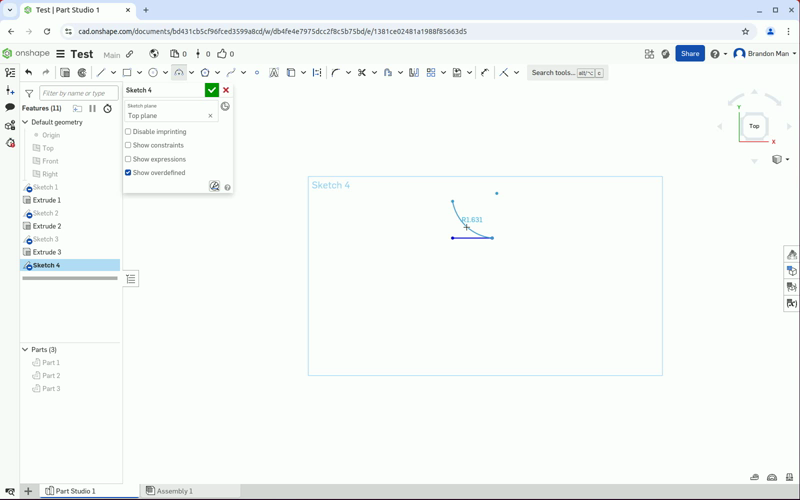
scroll(6)
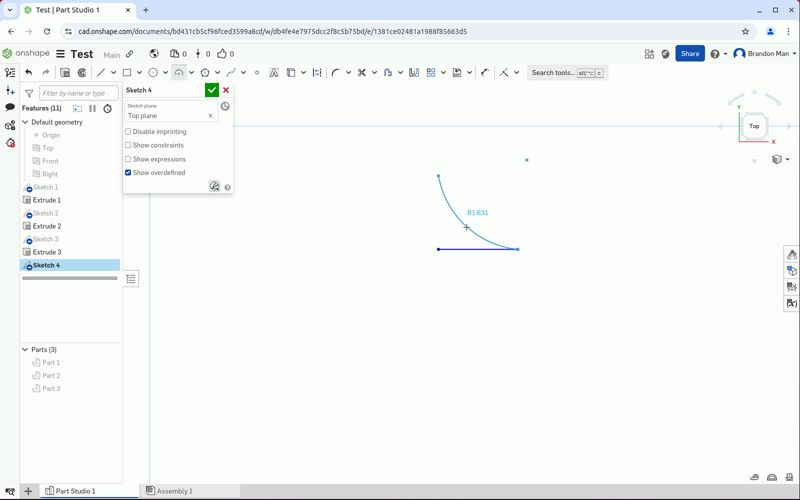
click(466, 226)
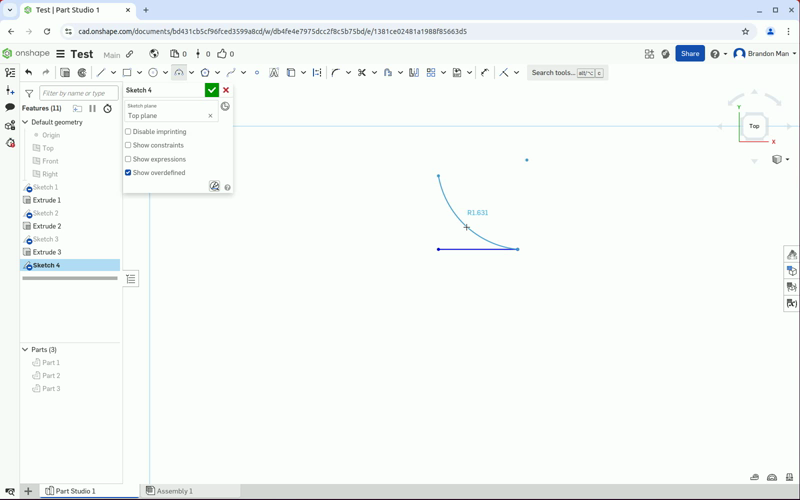
scroll(-6)
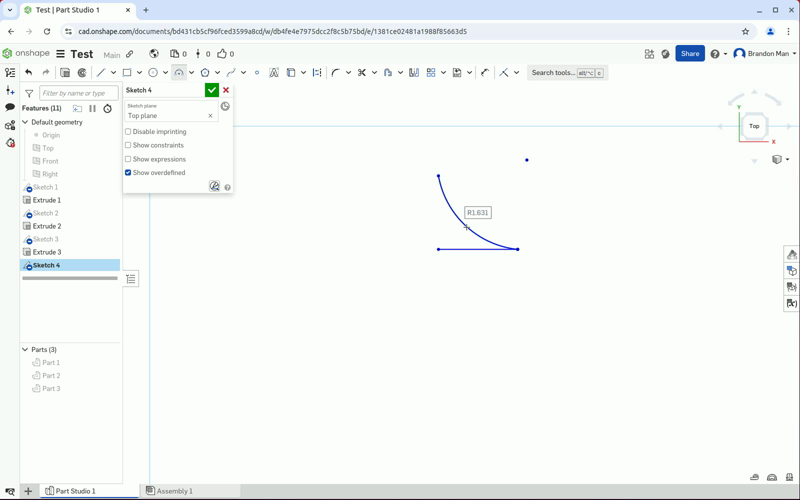
scroll(-6)
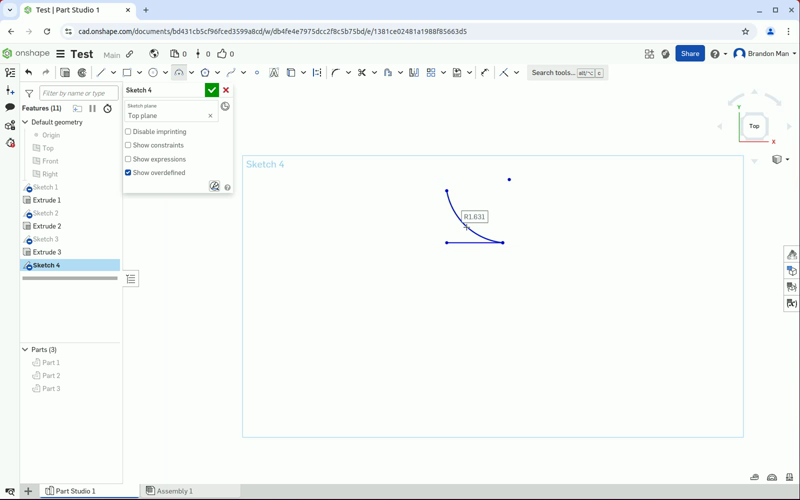
scroll(-6)
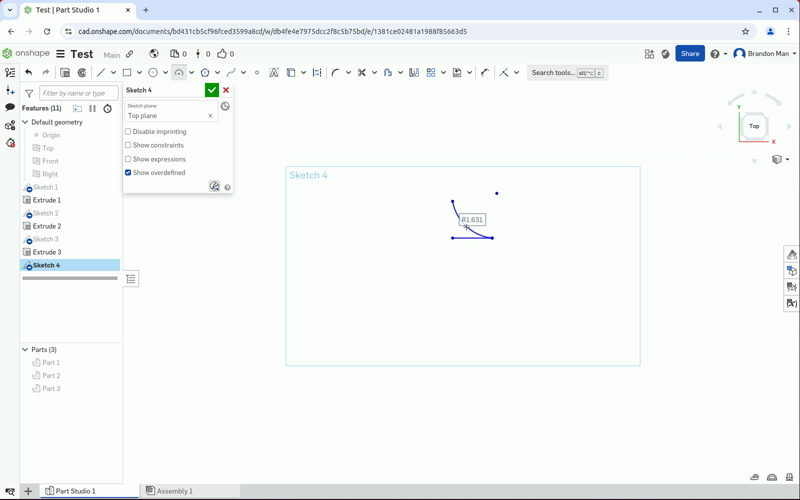
scroll(-6)
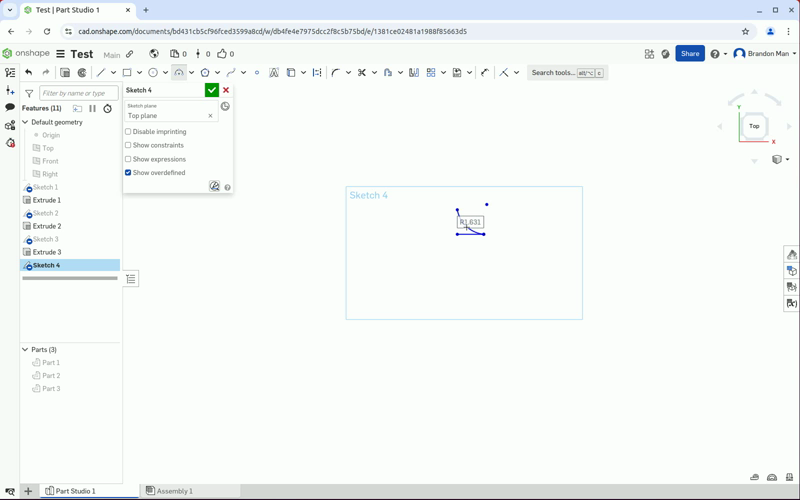
scroll(-6)
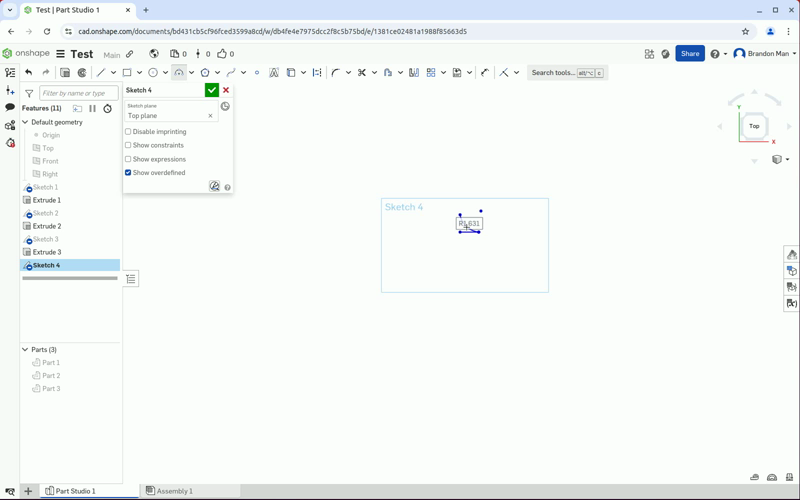
scroll(-6)
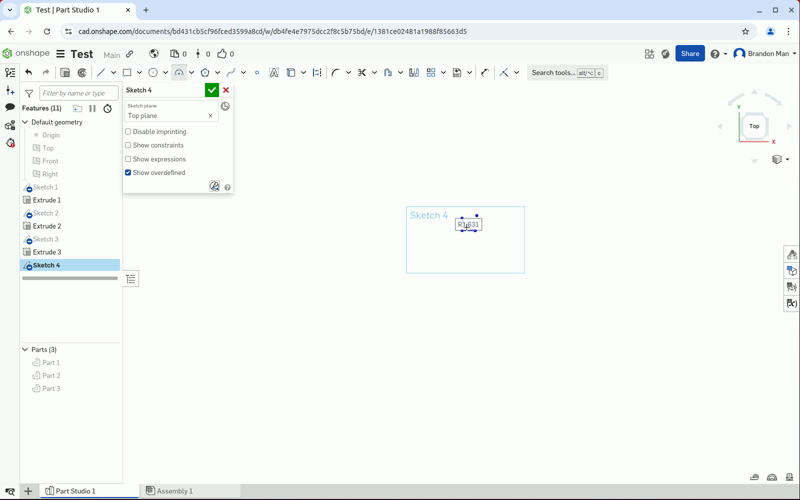
scroll(-6)
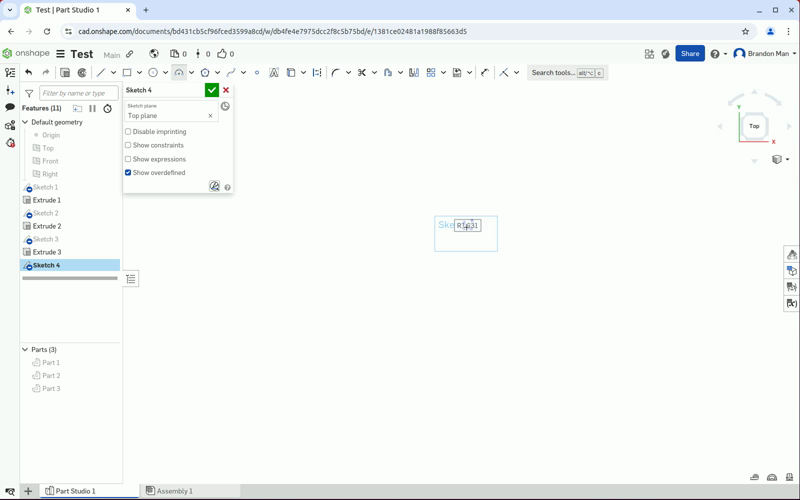
key_up(shift)
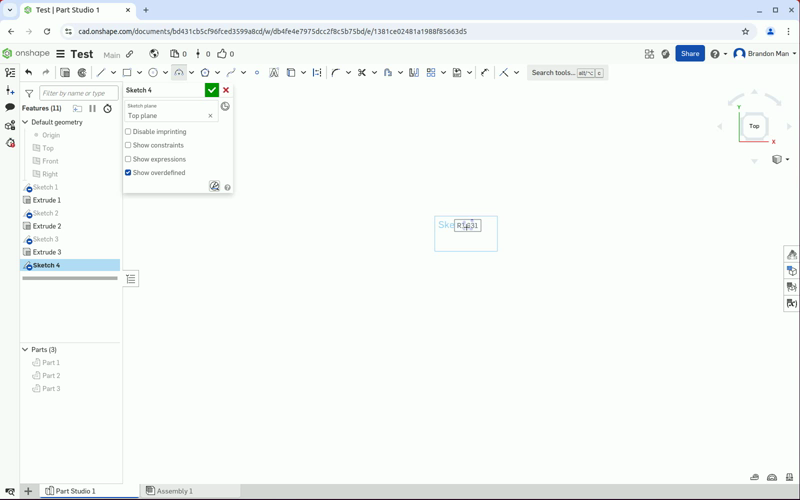
key(esc)
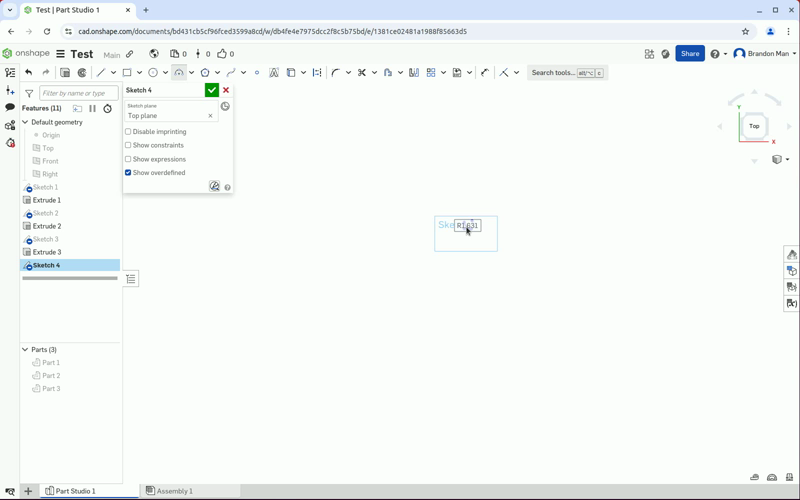
key(l)
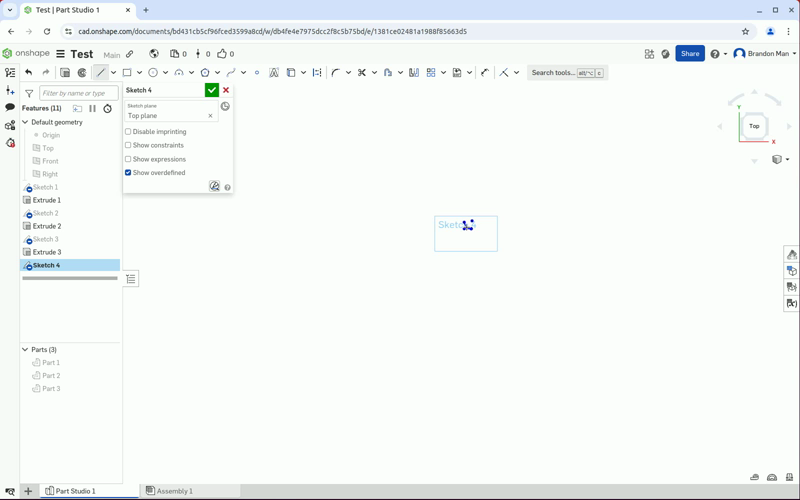
mouse_move(464, 222)
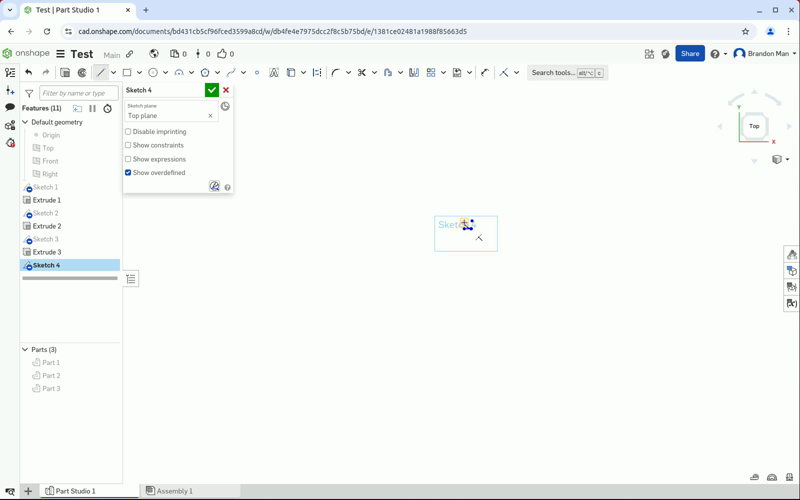
click(464, 222)
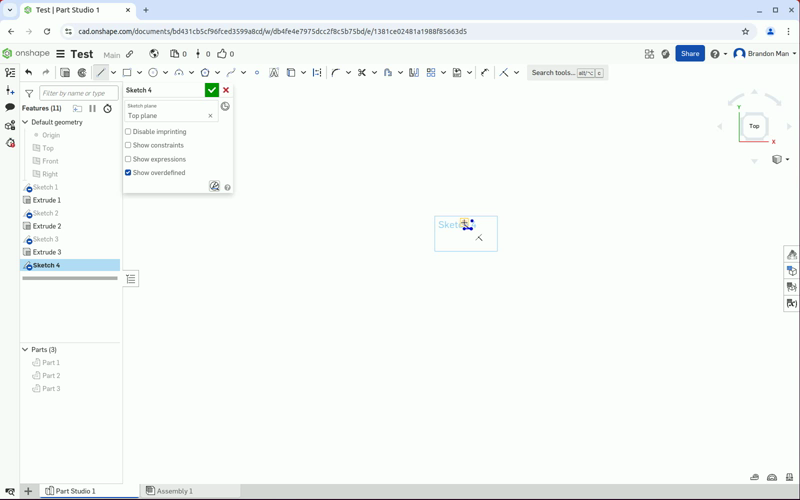
mouse_move(494, 222)
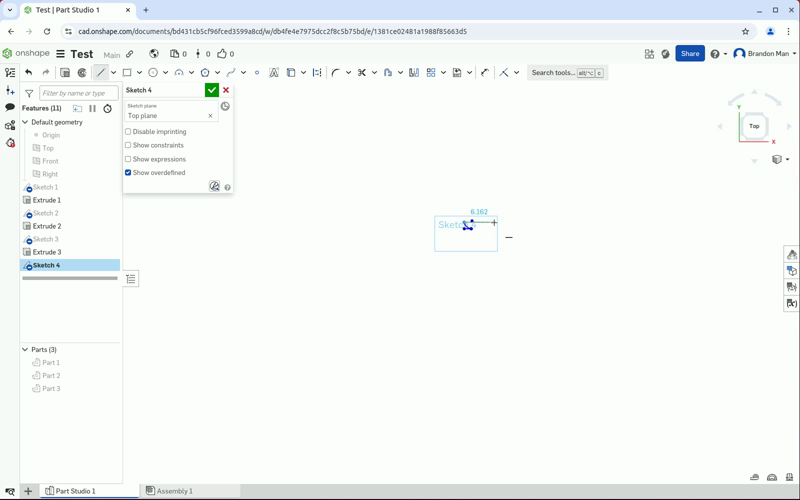
key_down(shift)
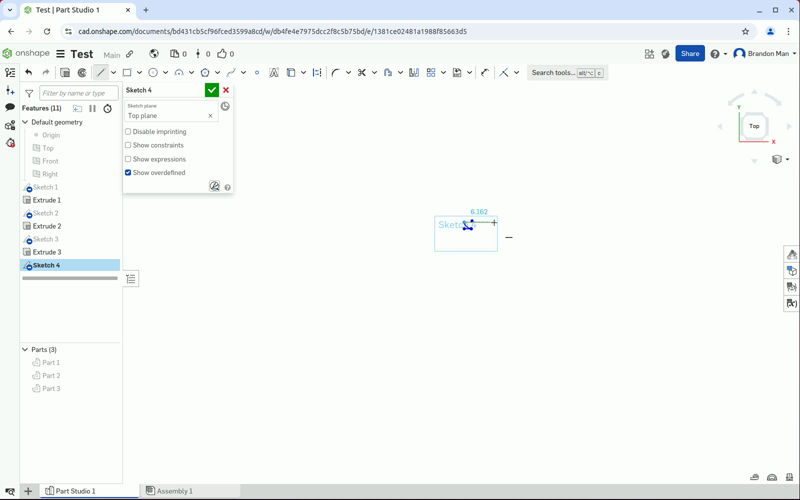
mouse_move(464, 228)
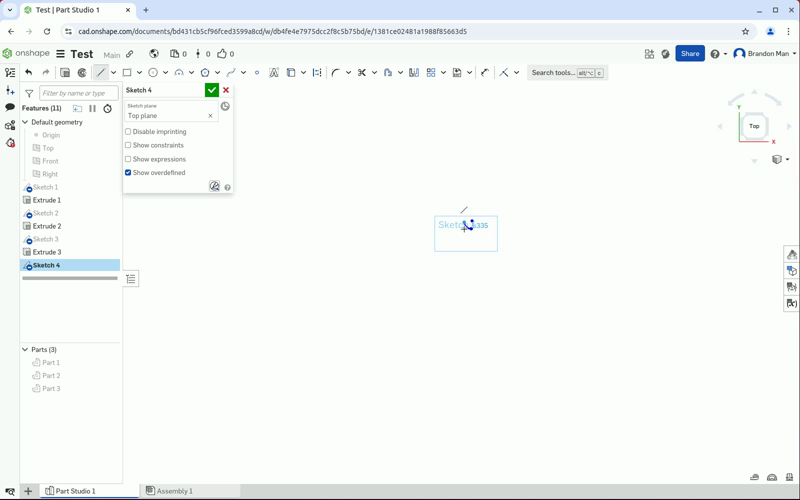
scroll(6)
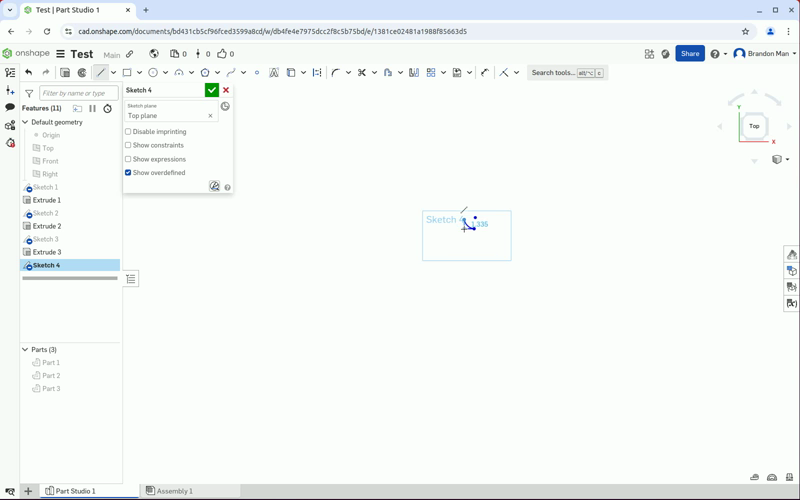
scroll(6)
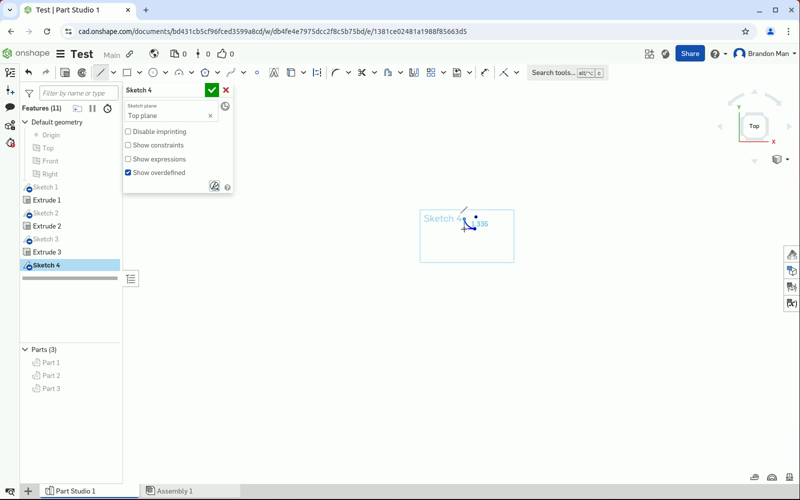
scroll(6)
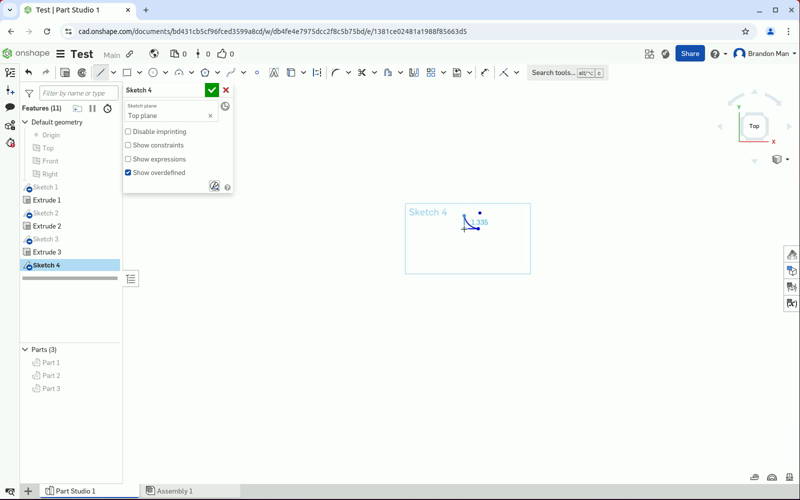
scroll(6)
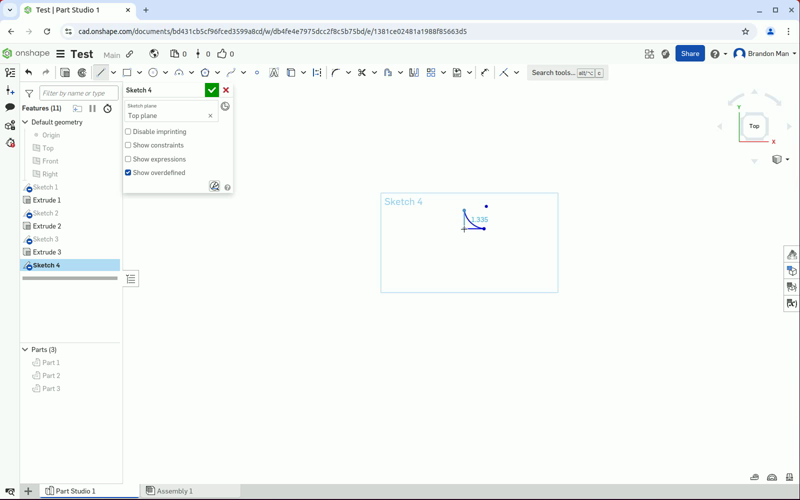
scroll(6)
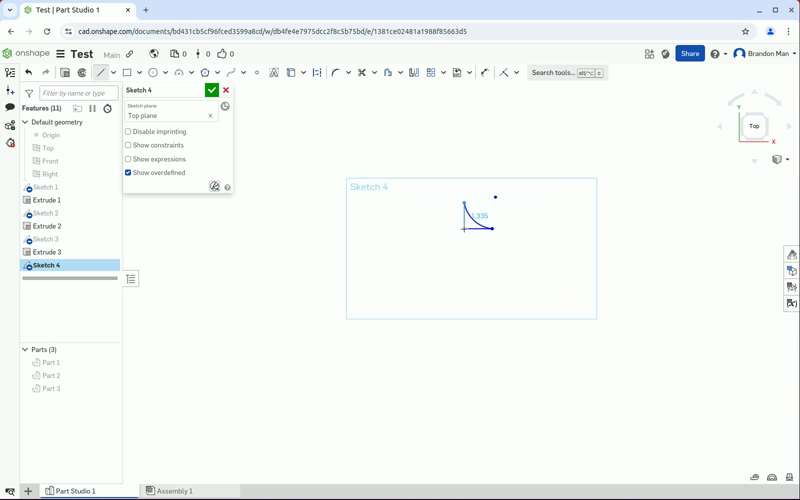
scroll(6)
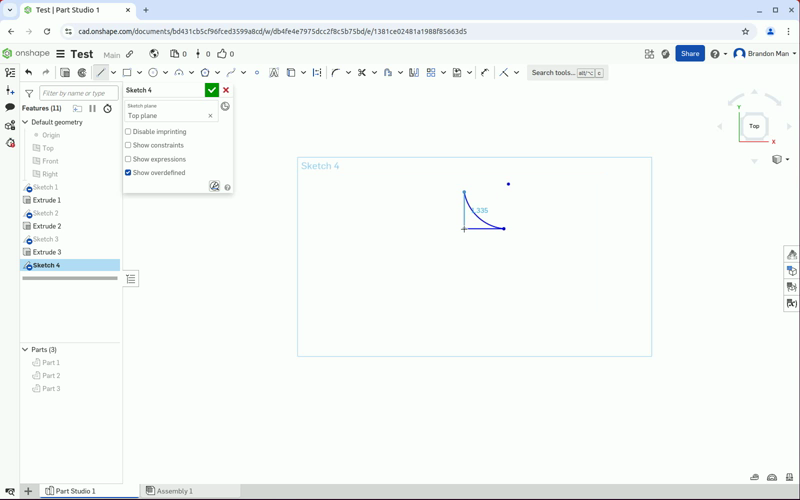
scroll(6)
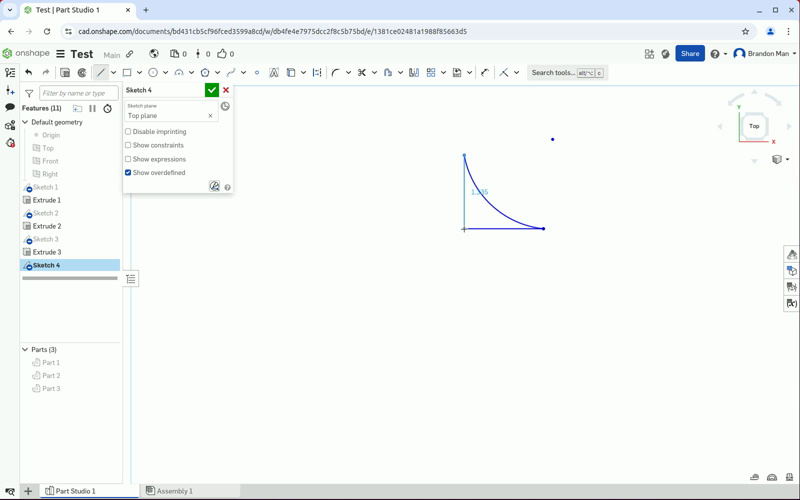
key_up(shift)
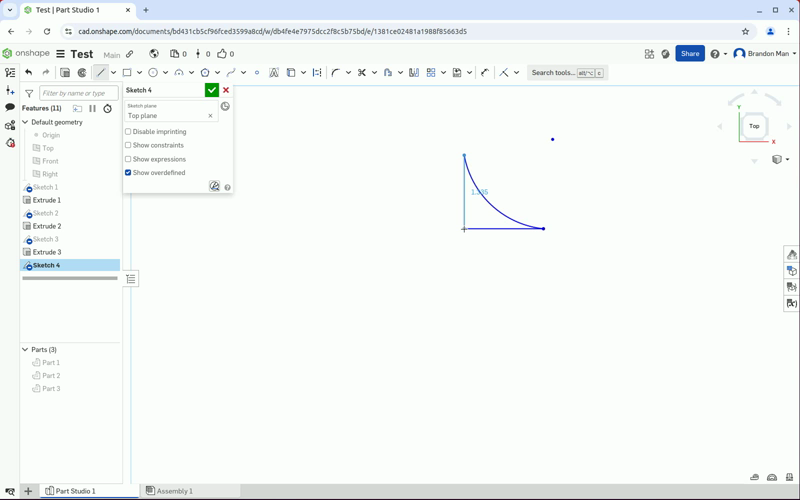
click(464, 228)
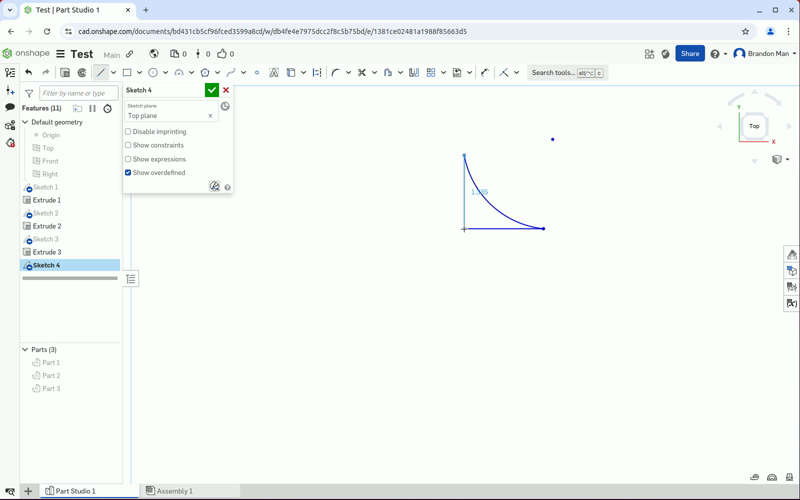
scroll(-6)
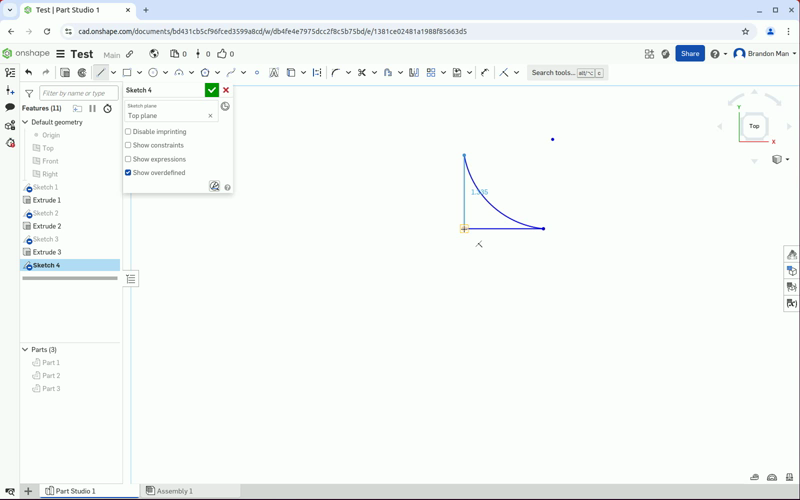
scroll(-6)
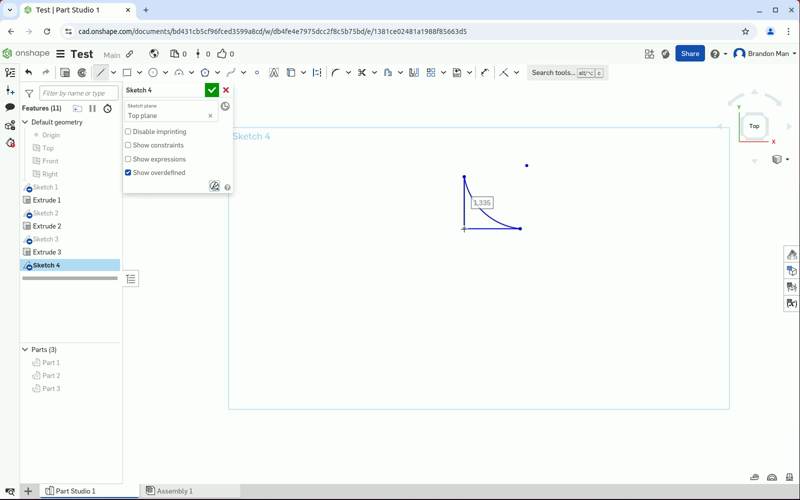
scroll(-6)
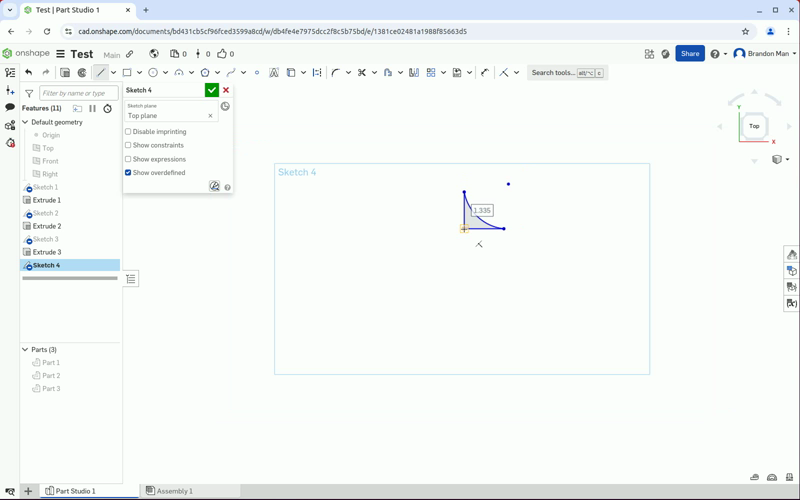
scroll(-6)
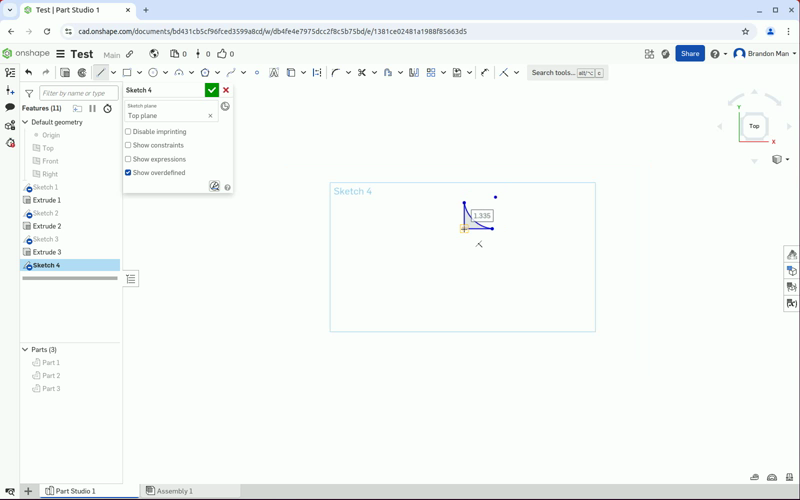
scroll(-6)
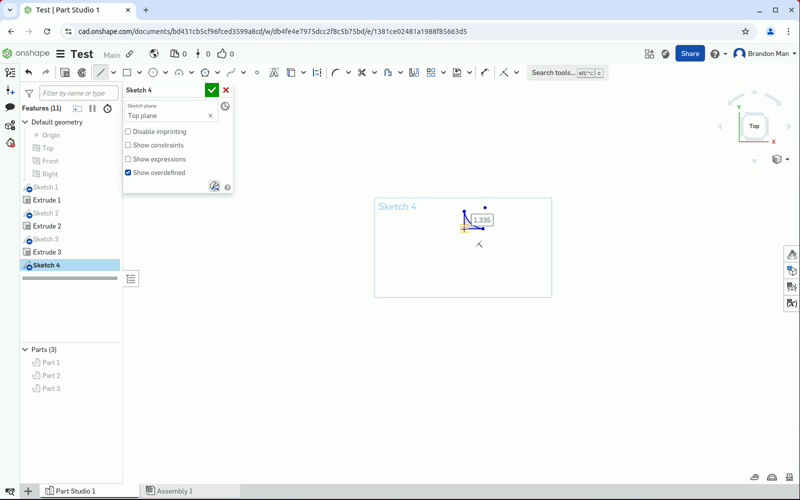
scroll(-6)
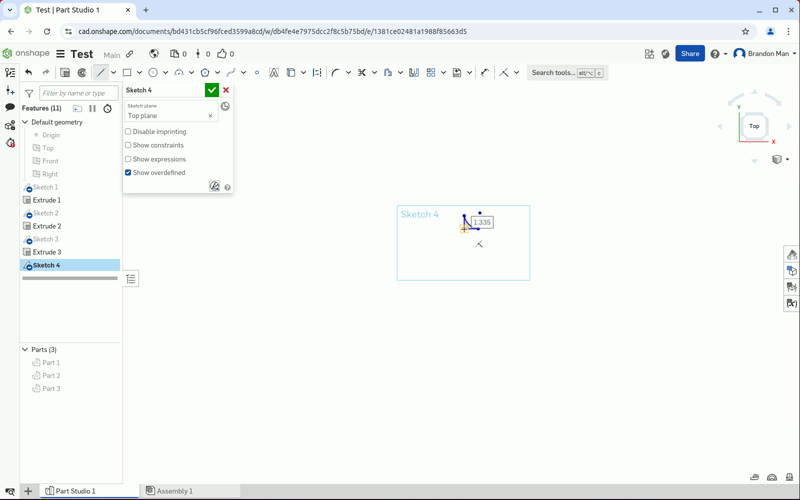
scroll(-6)
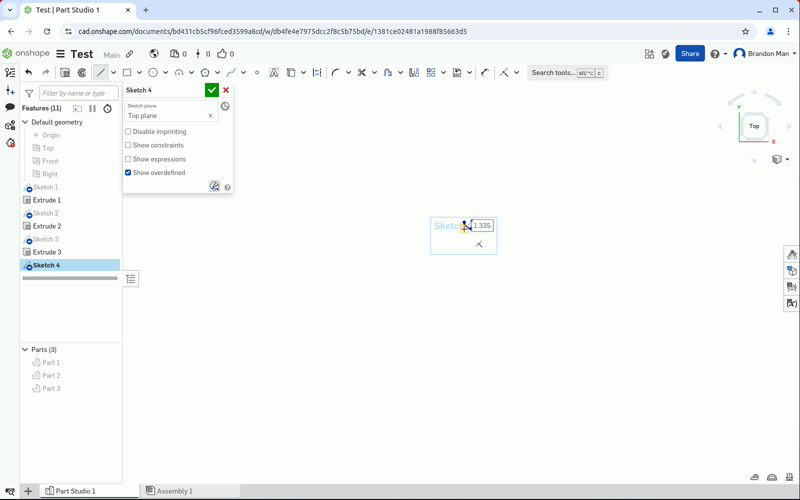
key(esc)
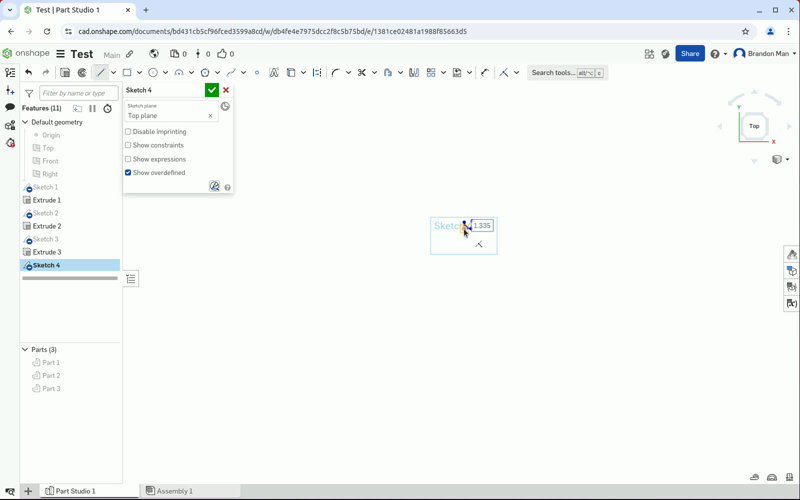
mouse_move(465, 228)
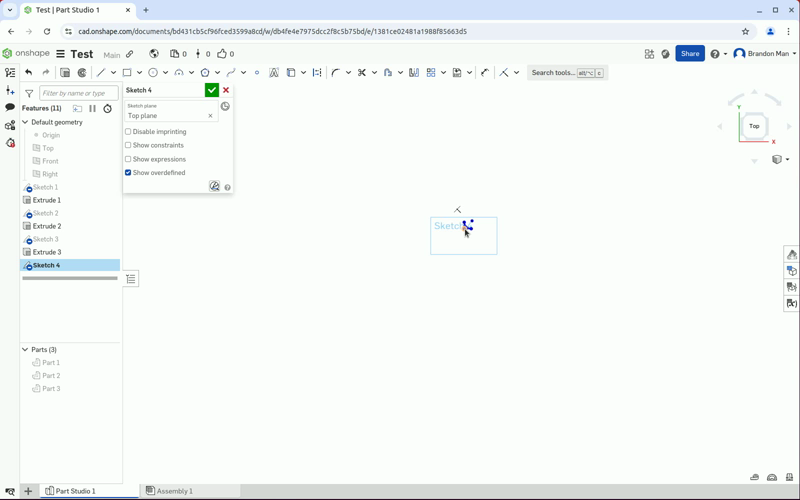
scroll(6)
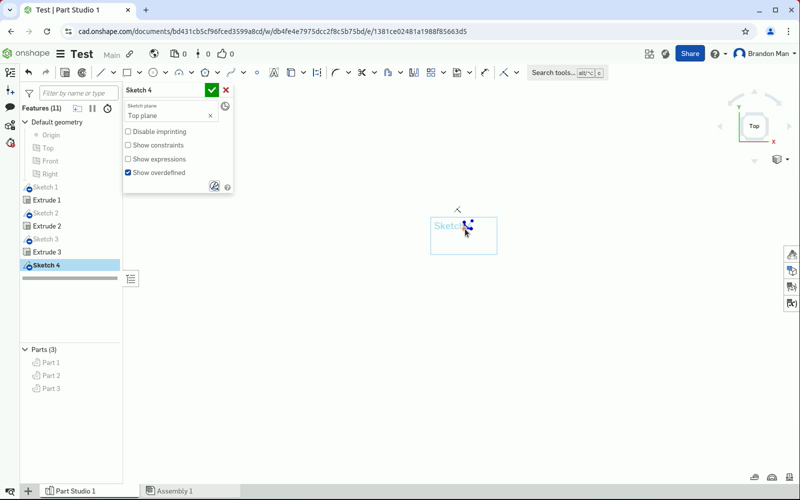
scroll(6)
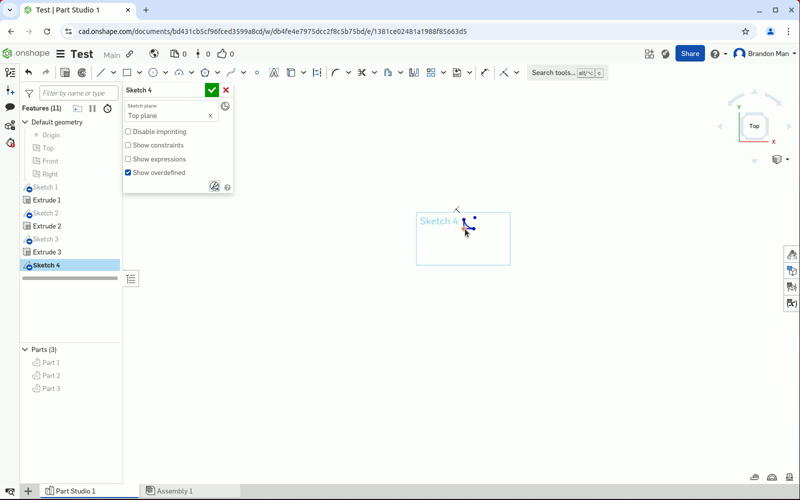
scroll(6)
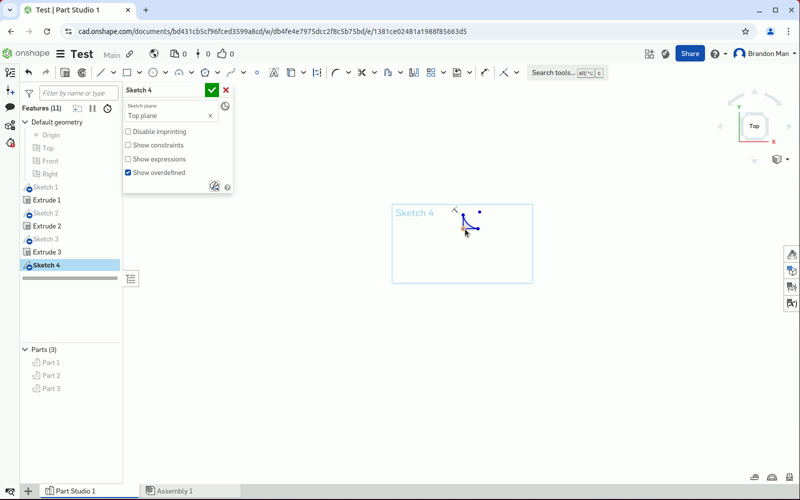
scroll(6)
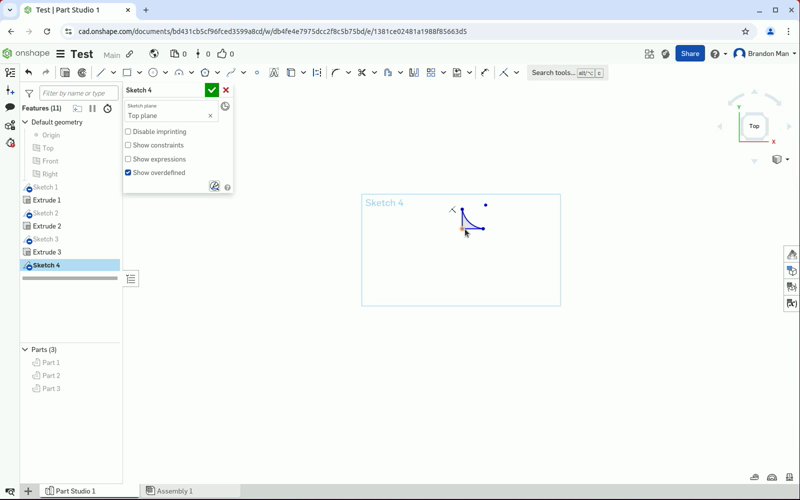
scroll(6)
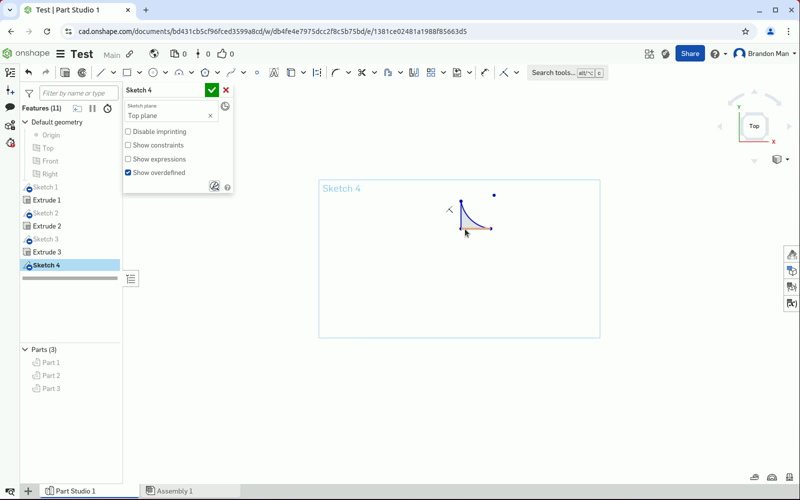
scroll(6)
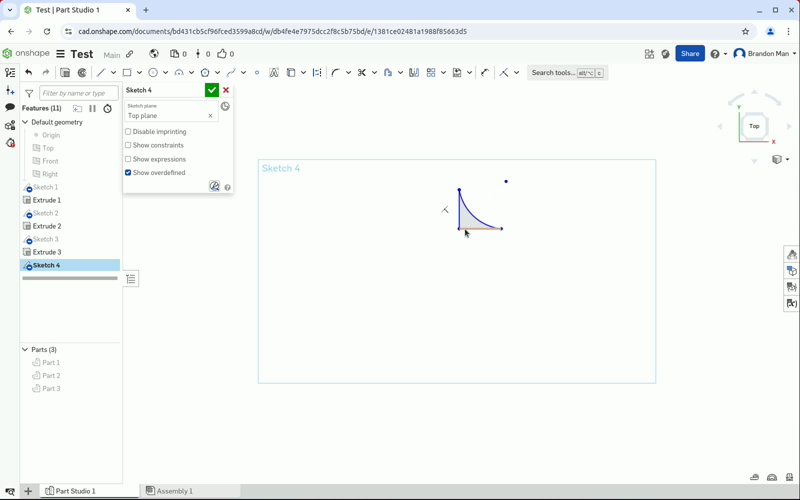
scroll(6)
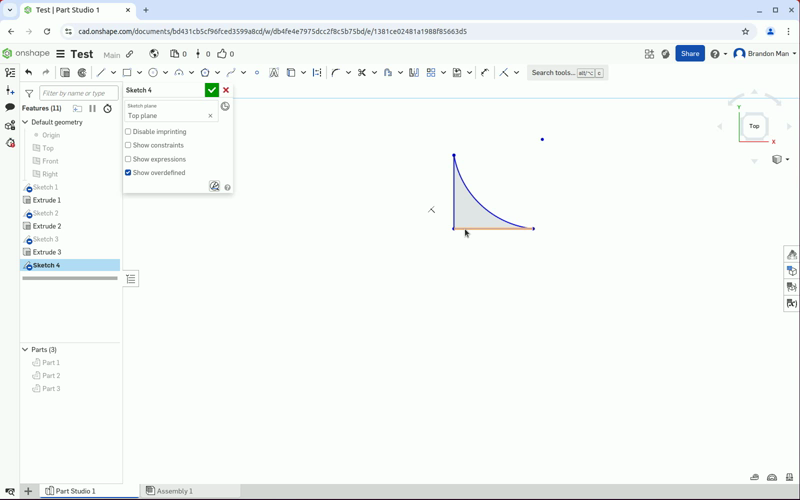
click(465, 228)
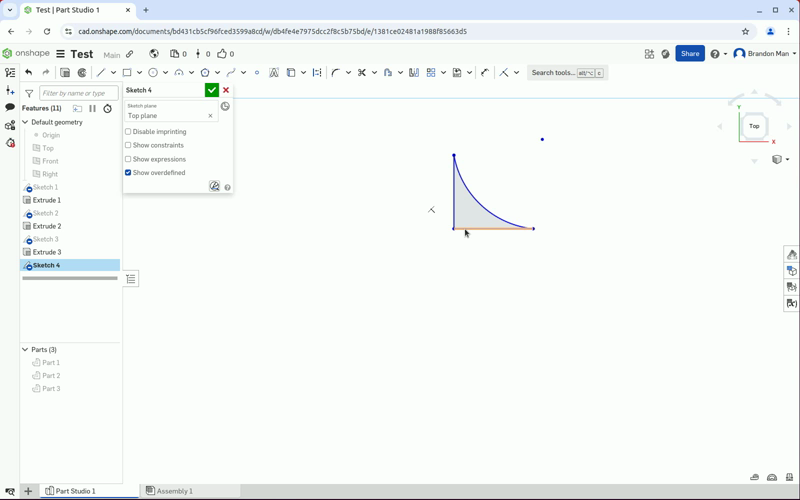
scroll(-6)
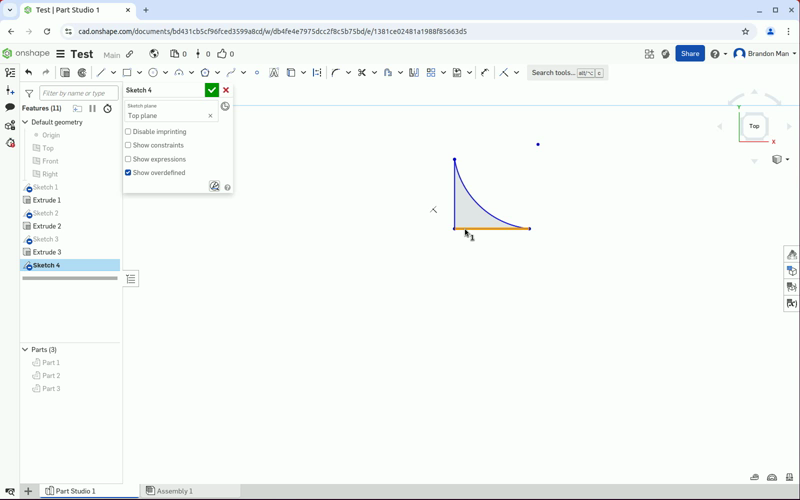
scroll(-6)
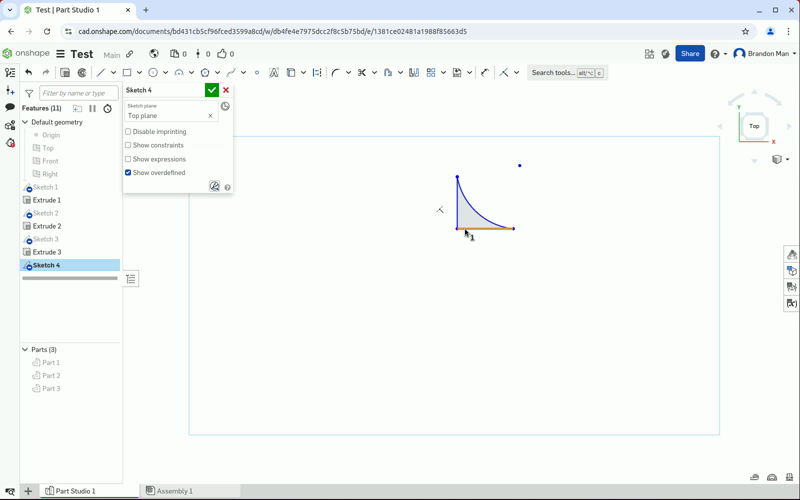
scroll(-6)
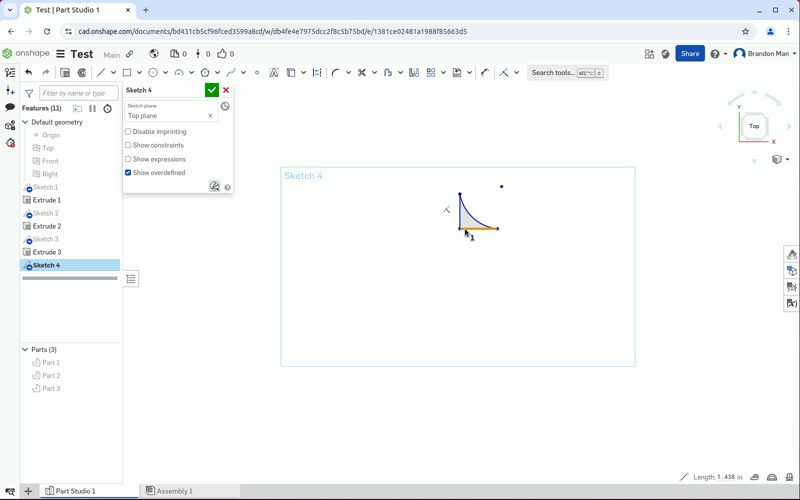
scroll(-6)
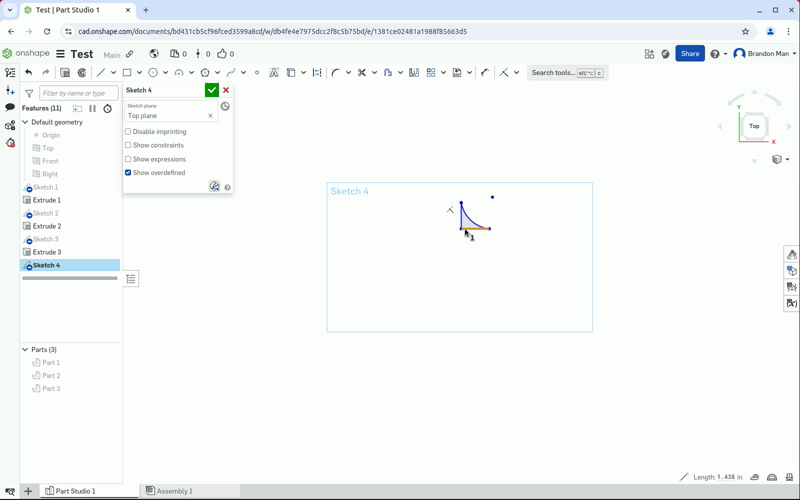
scroll(-6)
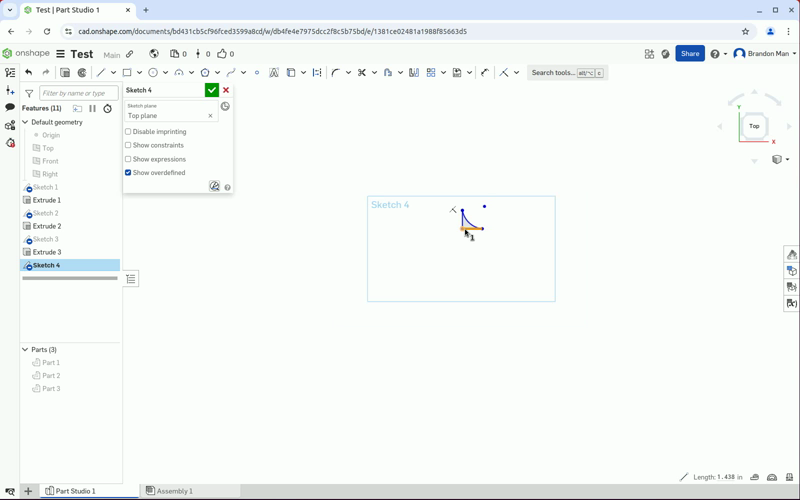
scroll(-6)
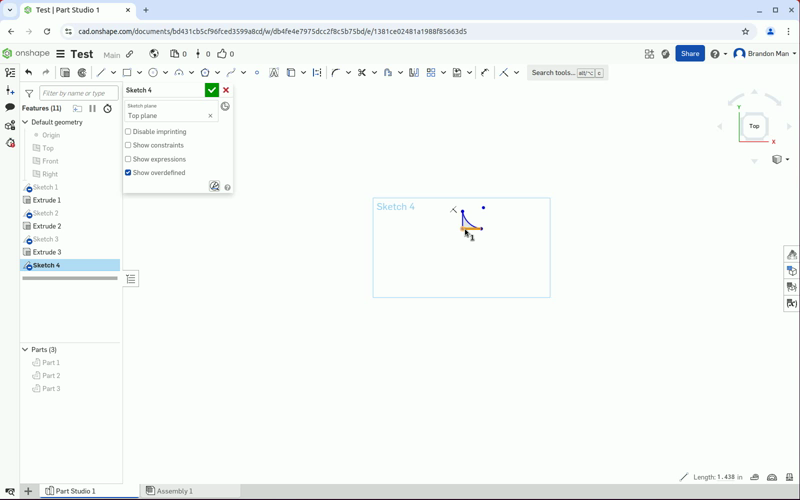
scroll(-6)
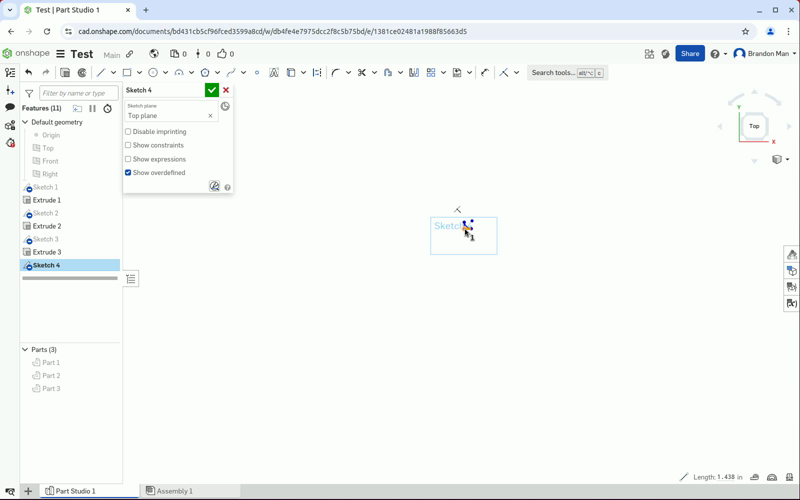
mouse_move(73, 352)
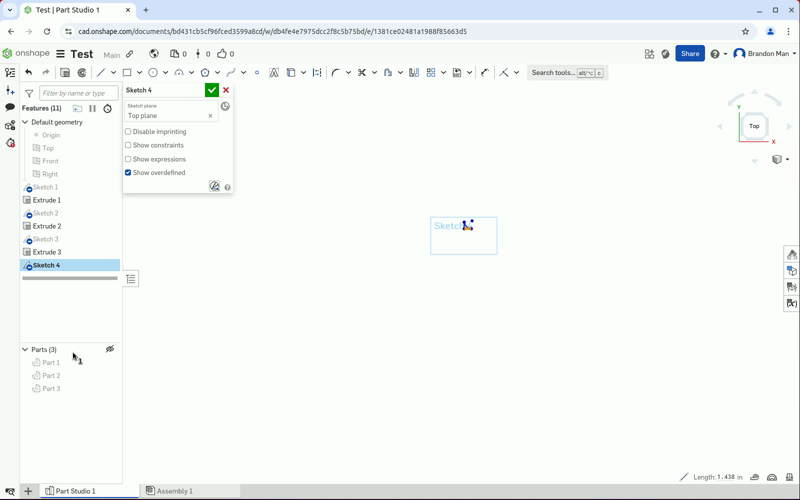
key(shift+y)
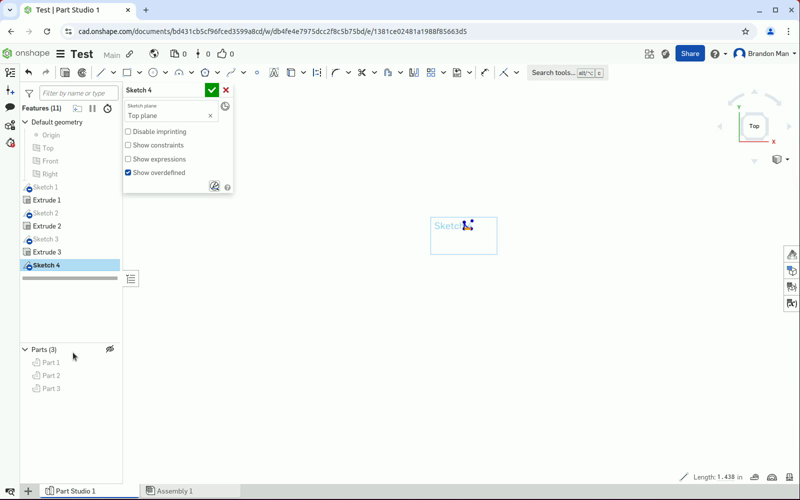
key(shift+e)
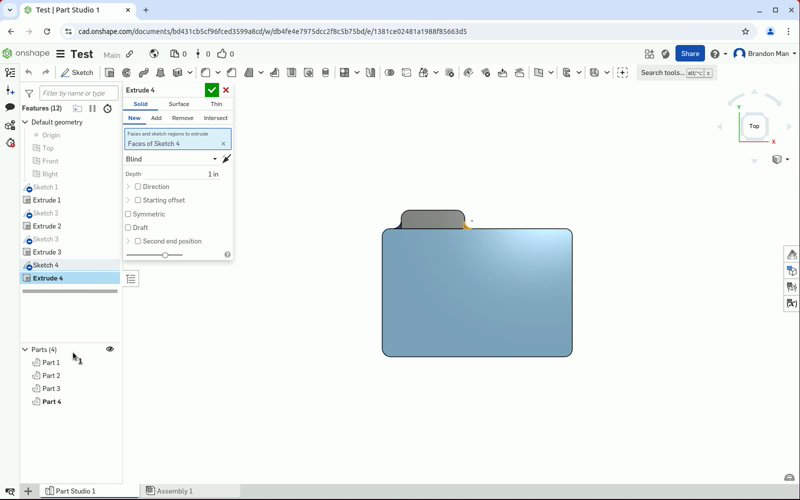
mouse_move(143, 106)
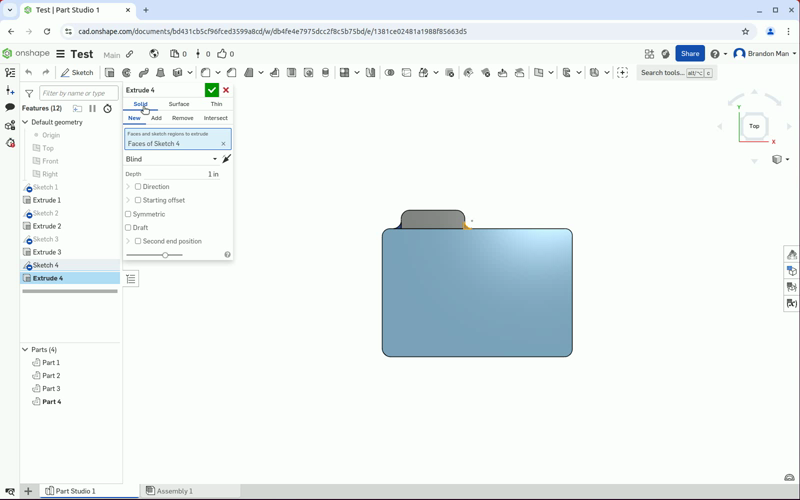
click(143, 106)
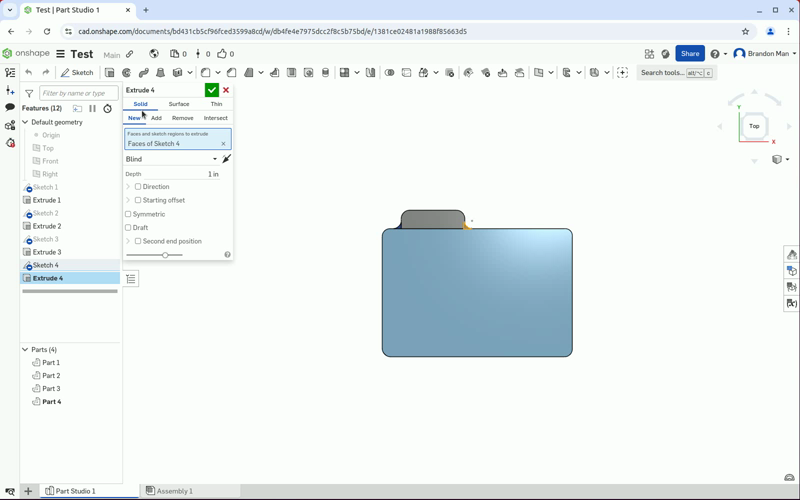
mouse_move(137, 120)
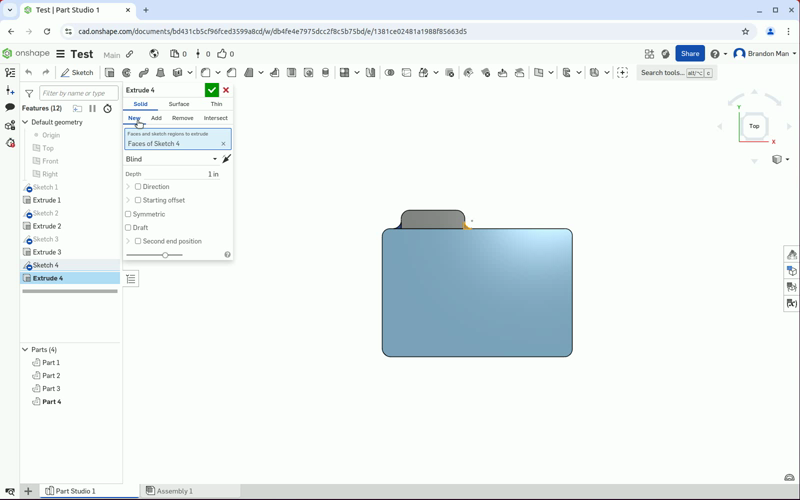
click(137, 120)
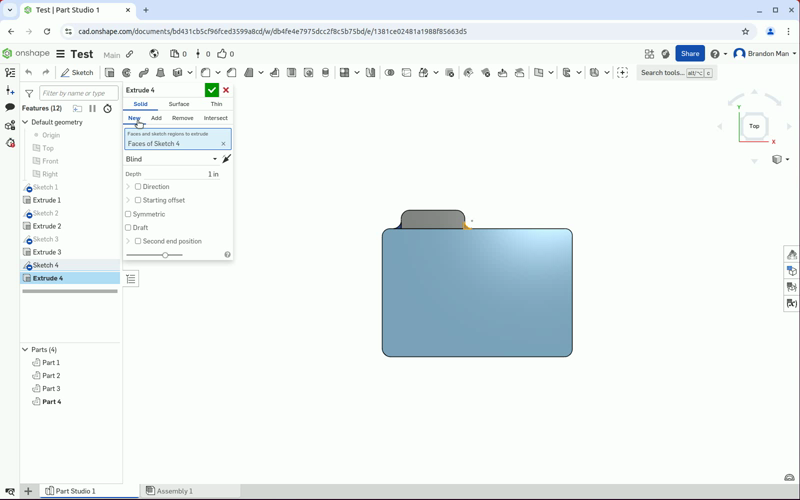
key(tab, 4)
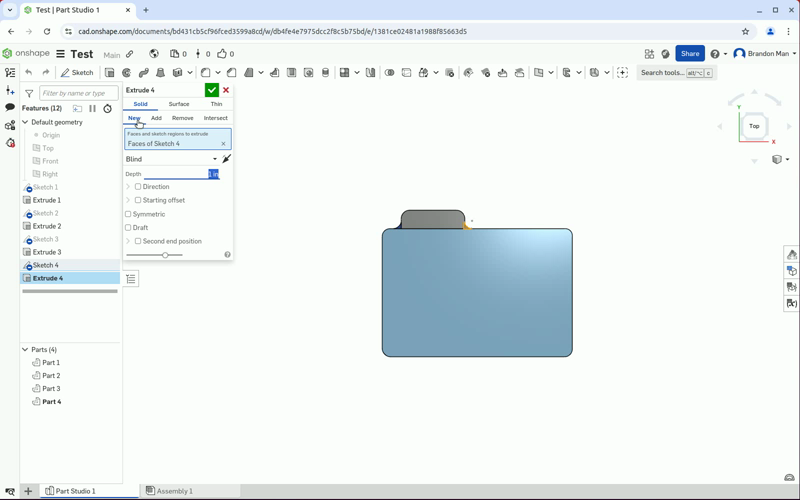
text(0.241)
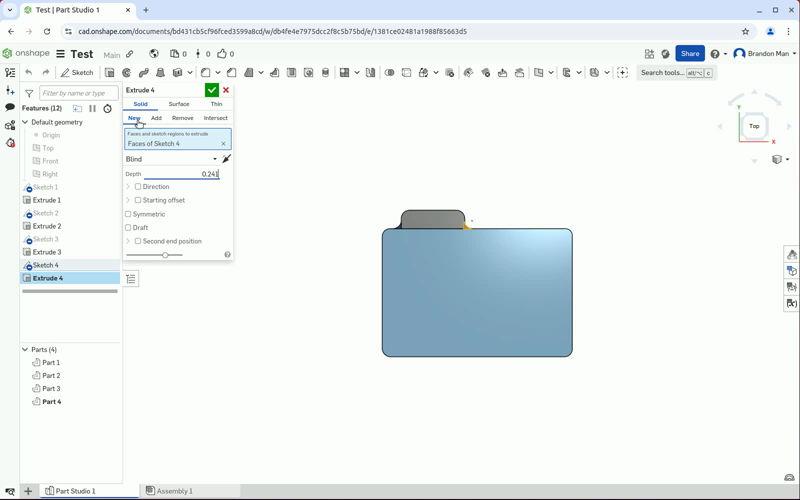
key(enter)
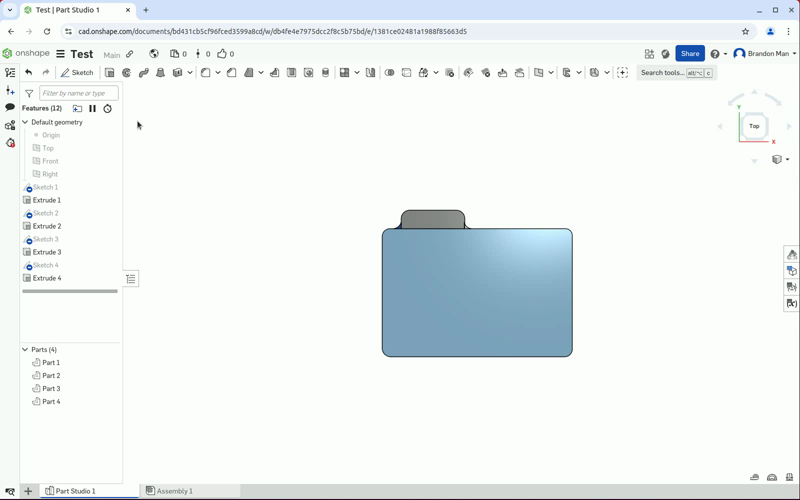
key(shift+h)
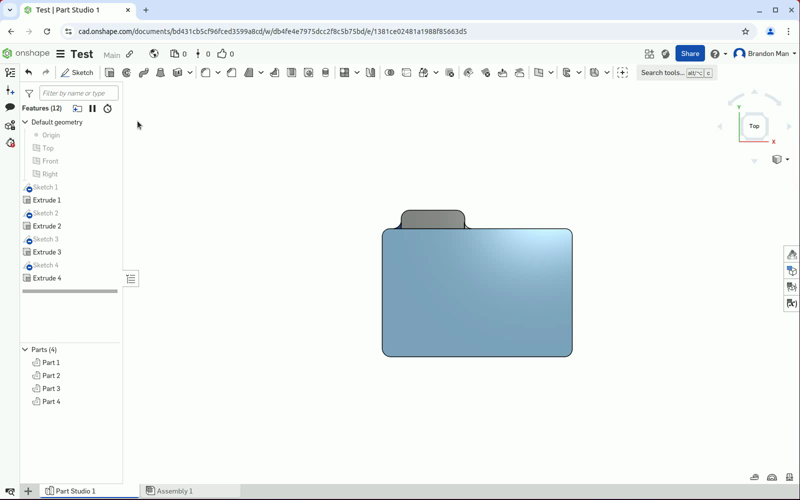
key(shift+h)
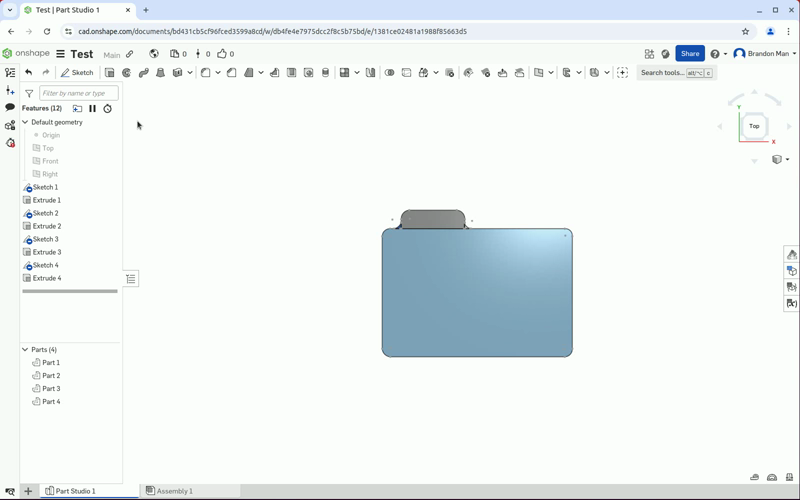
key(shift+7)
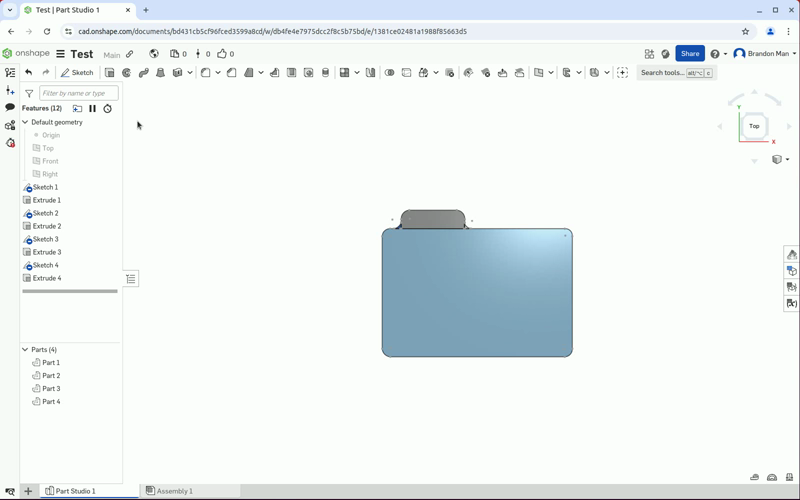
key(up, 3)
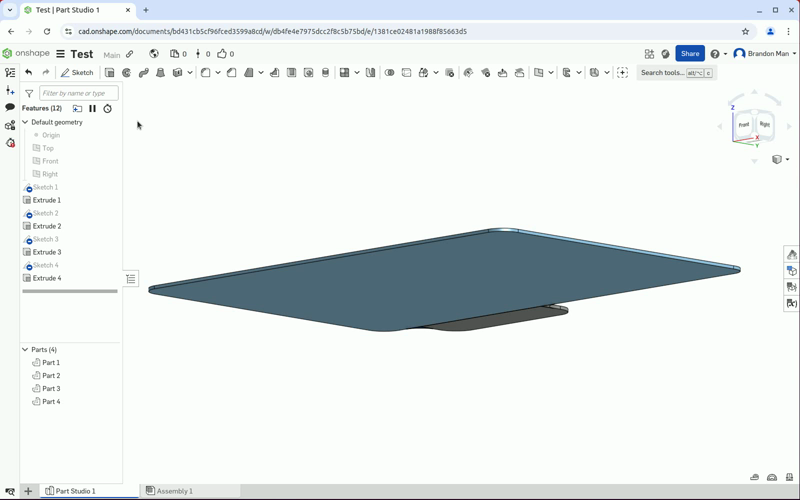
key(left, 3)
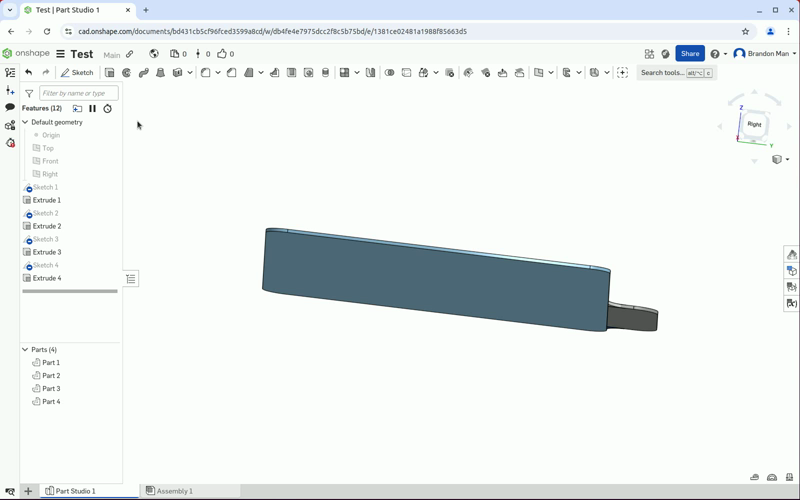
key(right, 3)
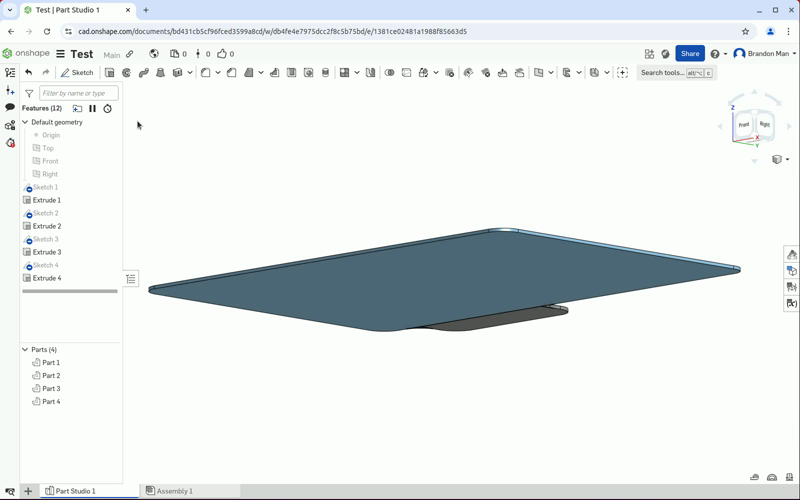
key(down, 3)
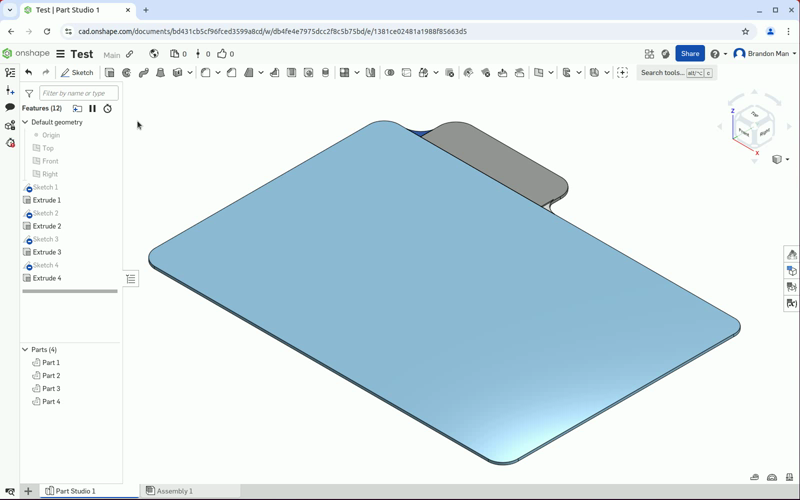
mouse_move(73, 189)
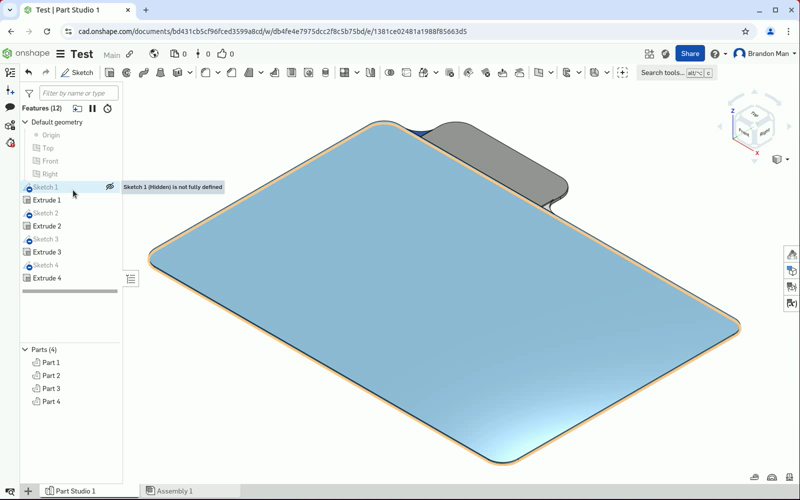
click(73, 189)